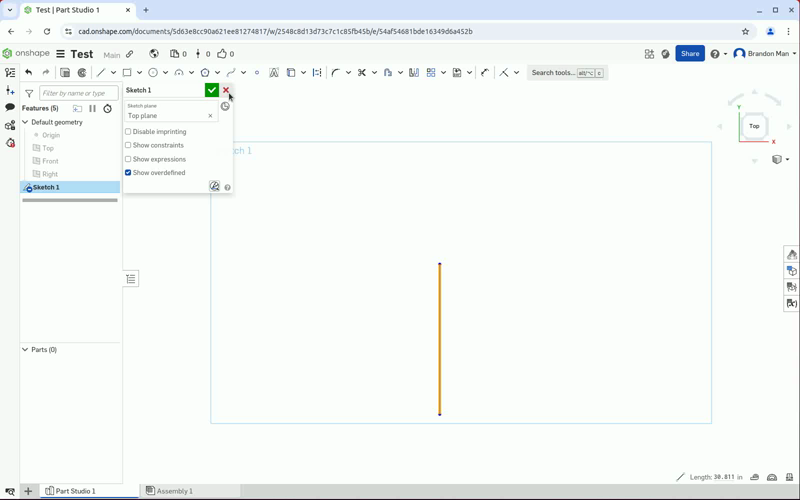
key(shift+h)
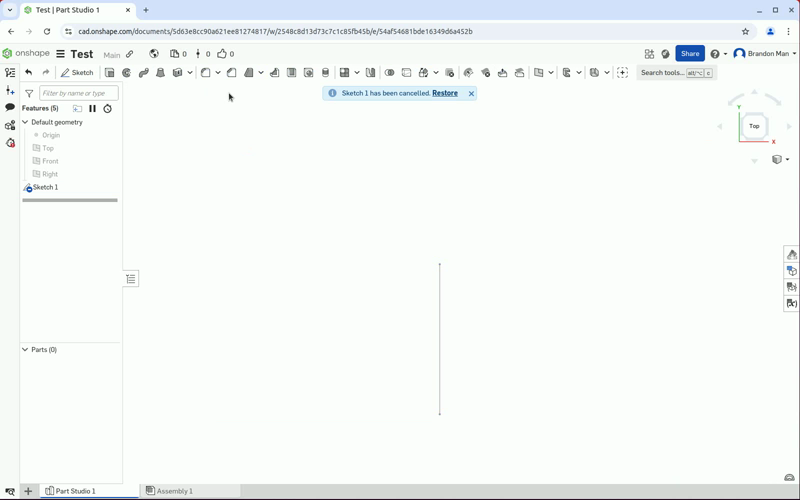
key(shift+s)
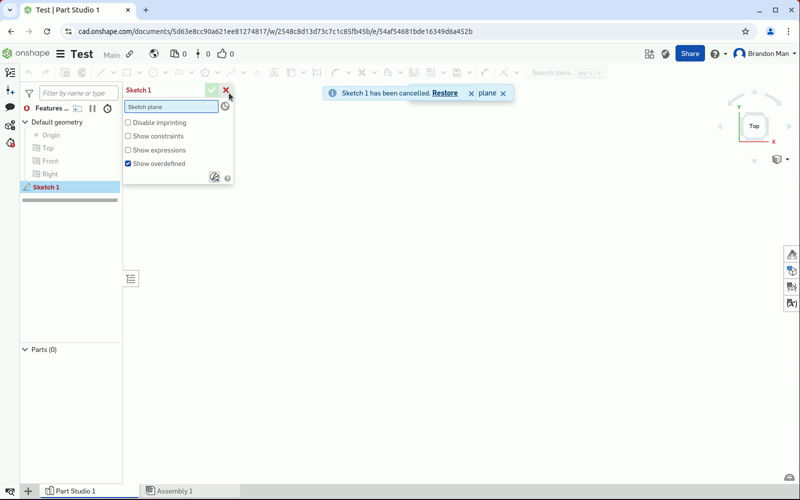
mouse_move(73, 150)
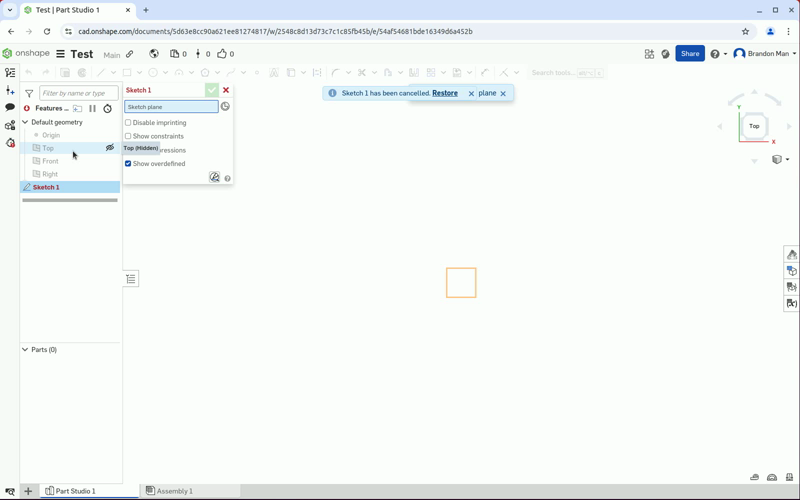
click(73, 150)
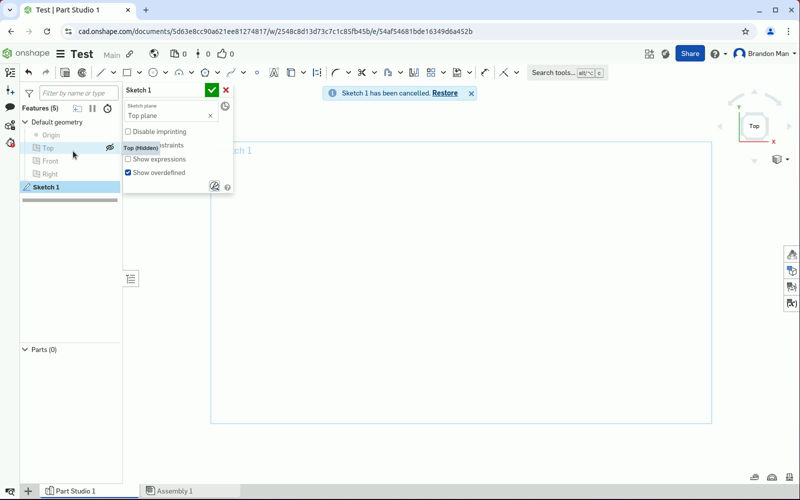
mouse_move(73, 352)
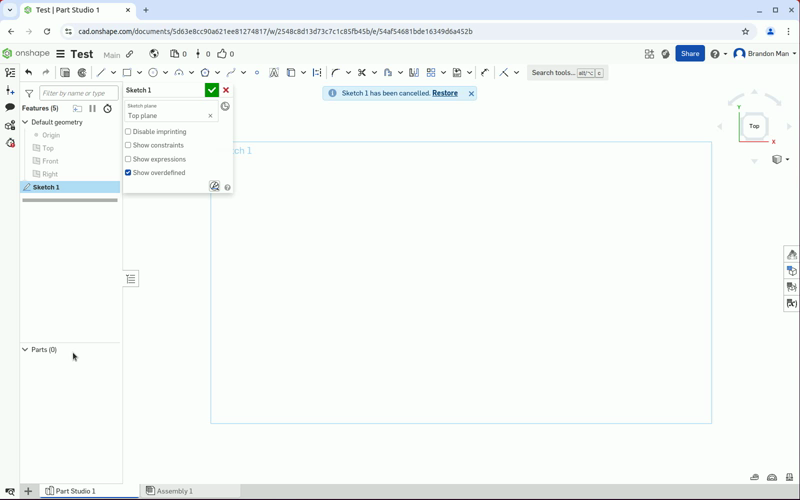
key(y)
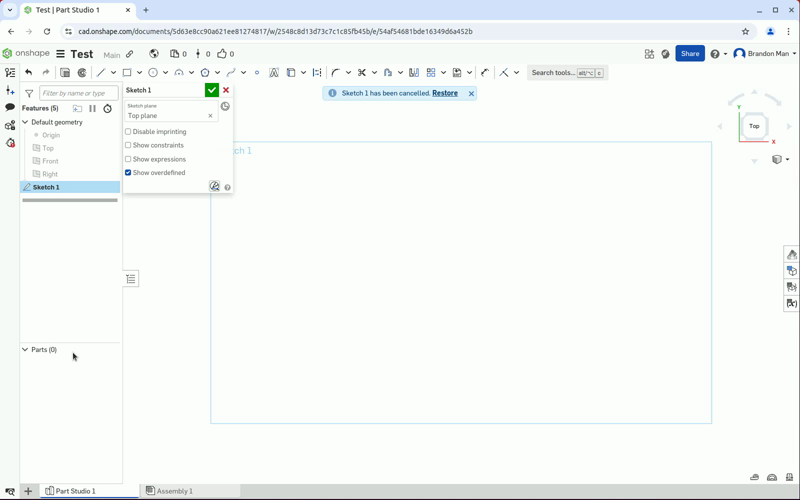
key(l)
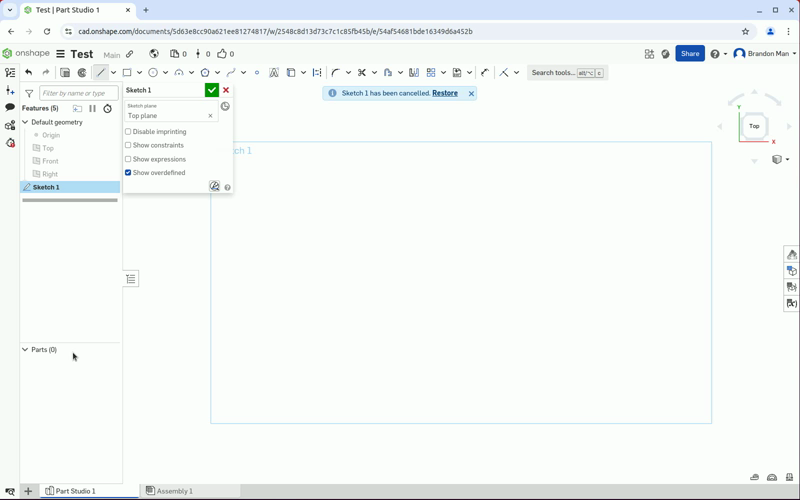
key_down(shift)
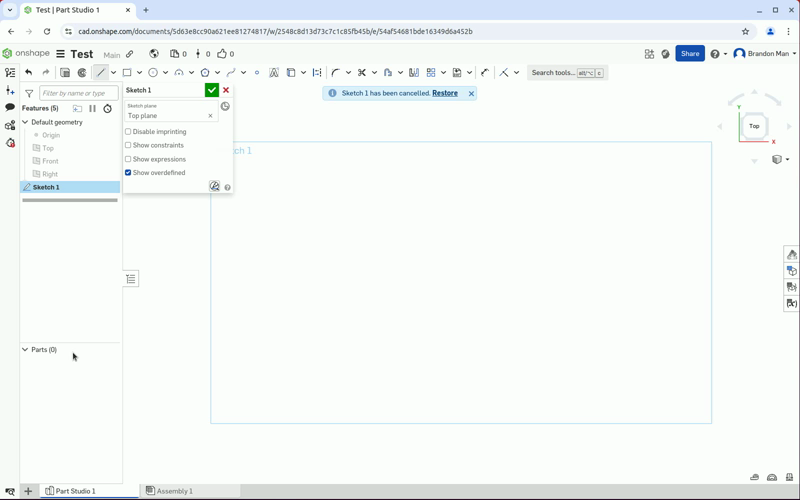
mouse_move(361, 382)
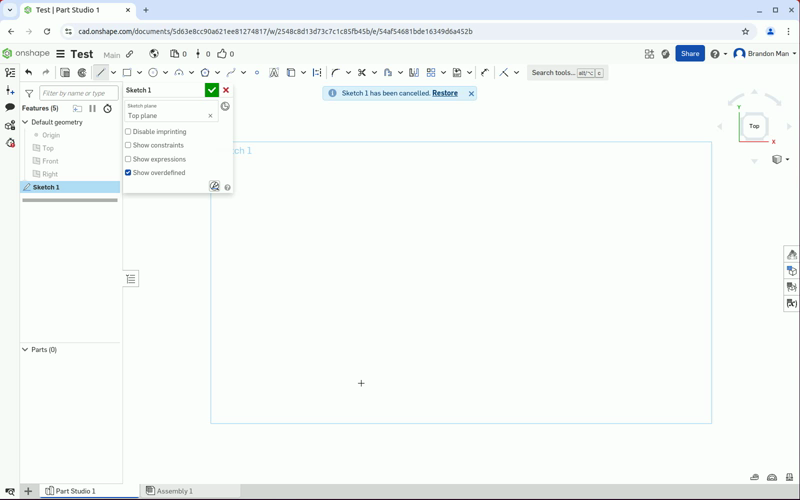
click(361, 382)
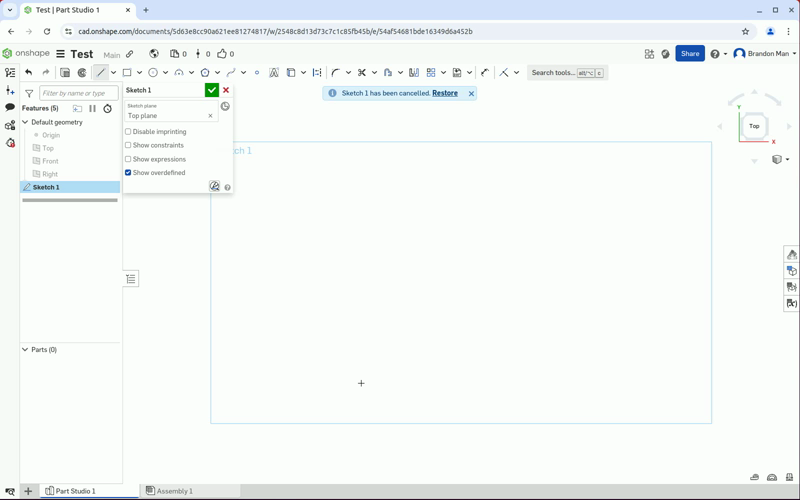
key_up(shift)
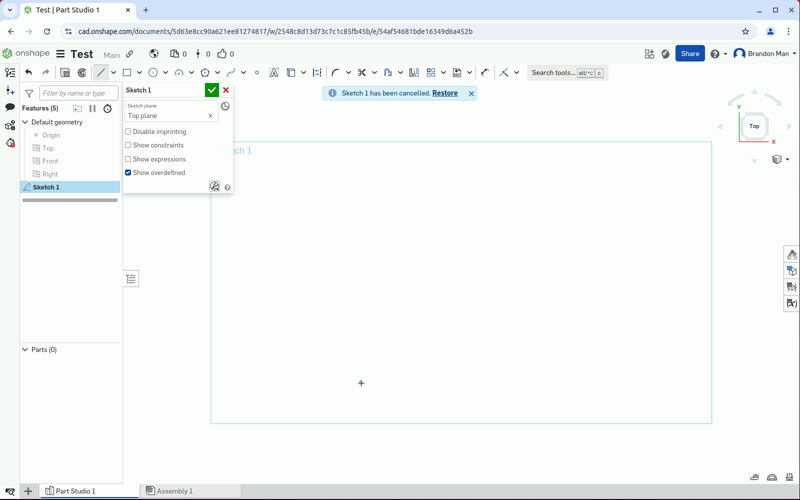
key_down(shift)
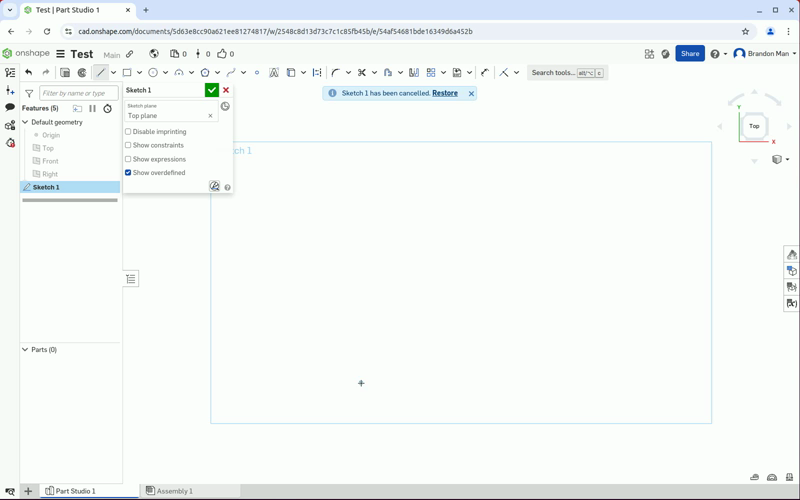
mouse_move(391, 382)
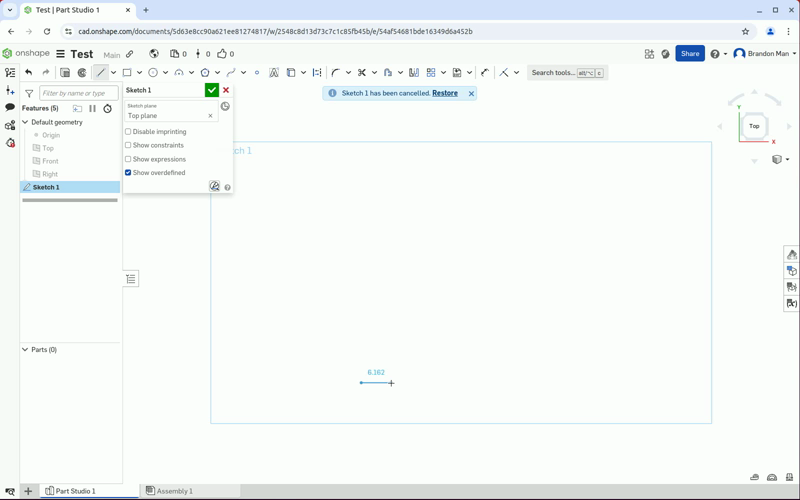
mouse_move(373, 382)
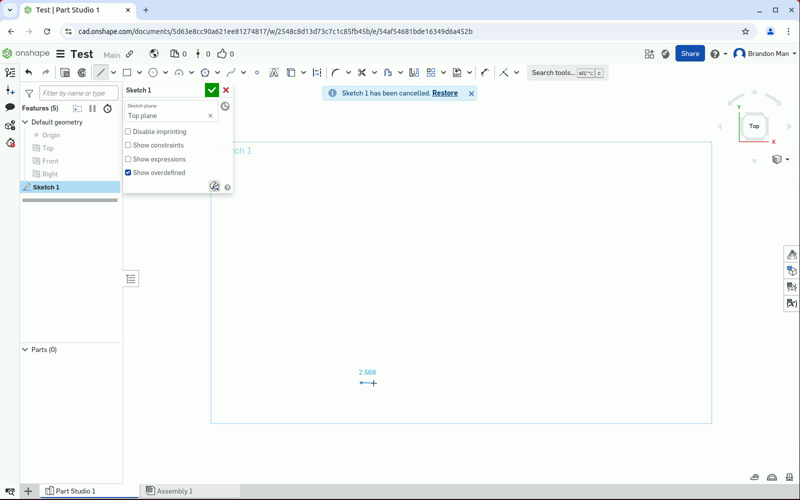
click(373, 382)
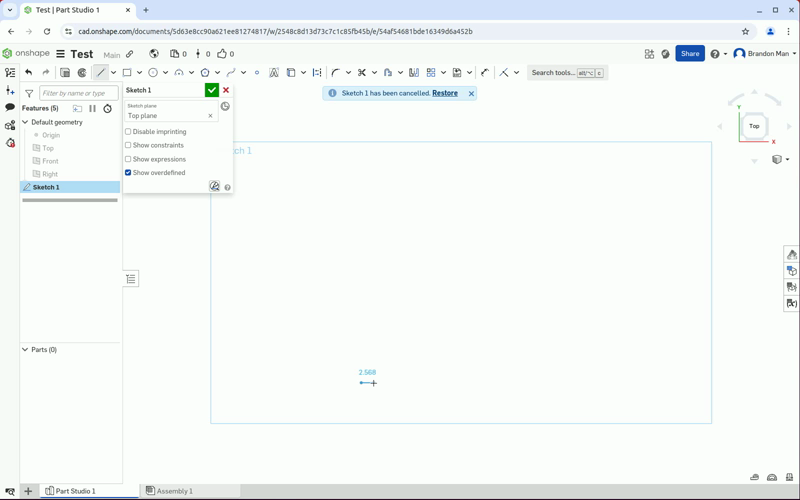
key_up(shift)
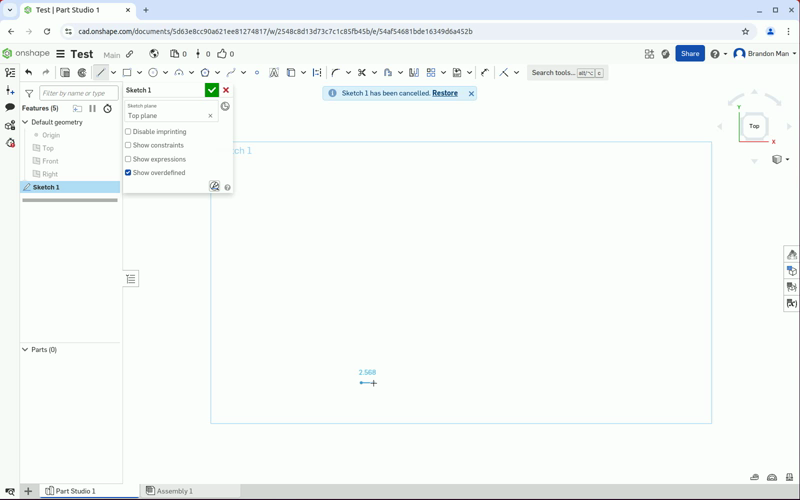
key_down(shift)
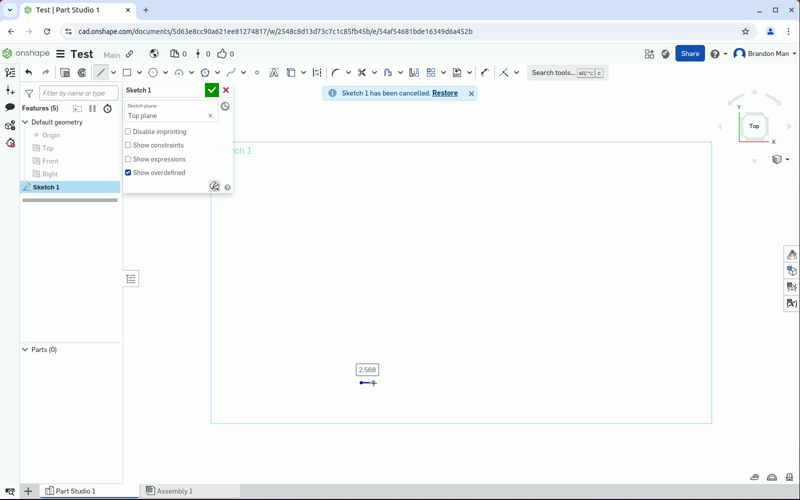
mouse_move(403, 382)
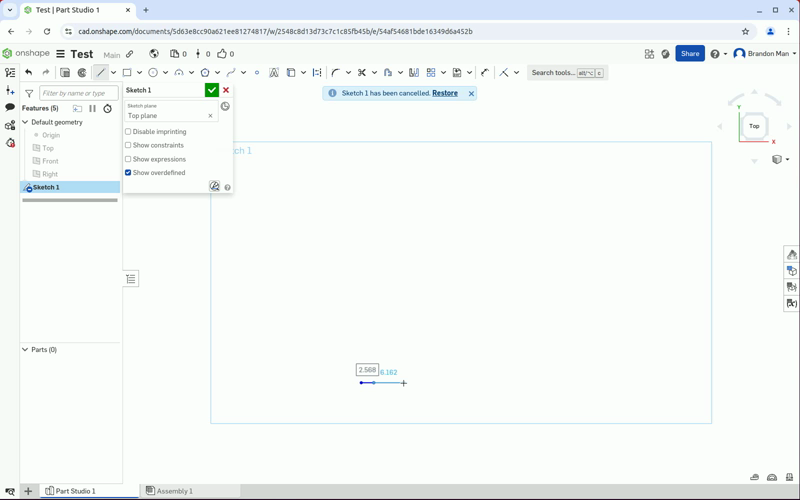
mouse_move(380, 382)
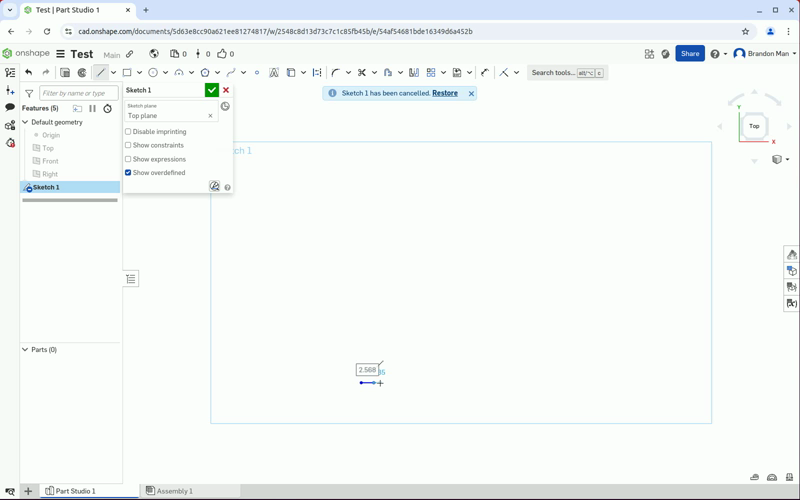
scroll(6)
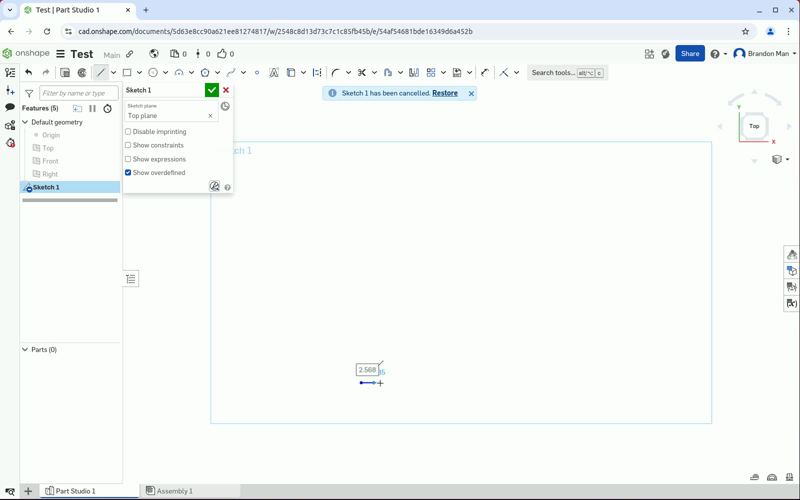
scroll(6)
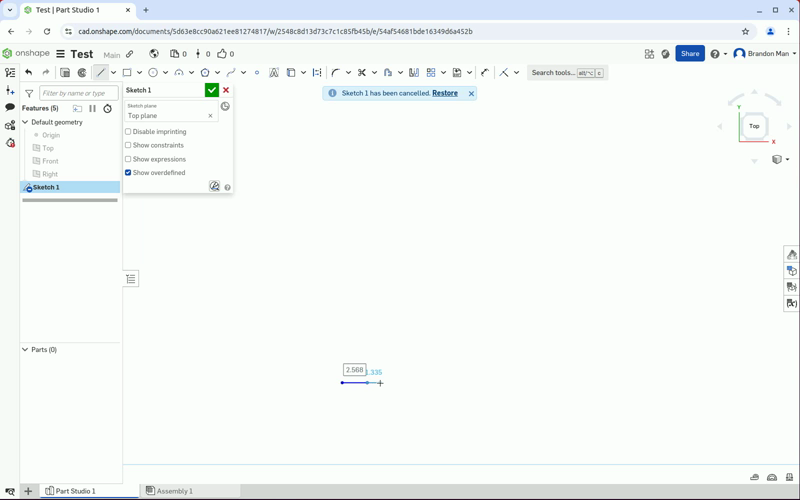
scroll(6)
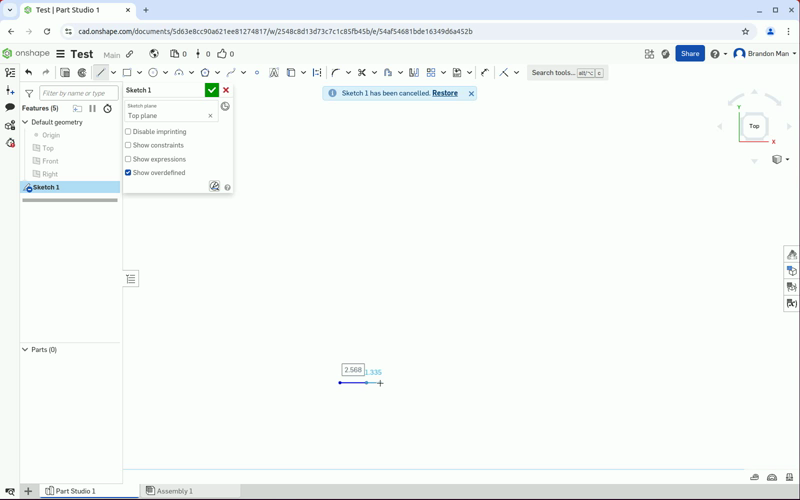
scroll(6)
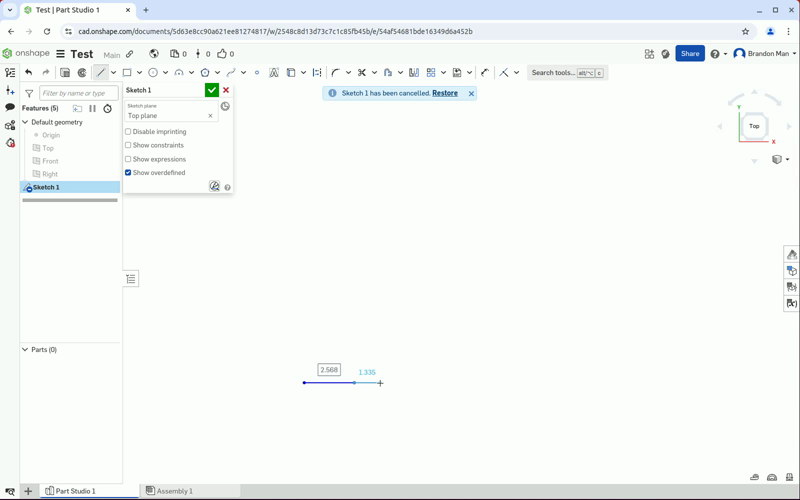
scroll(6)
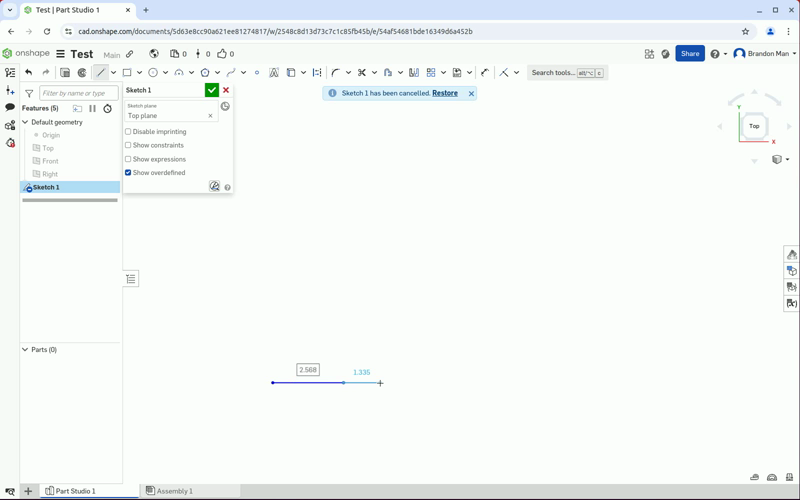
scroll(6)
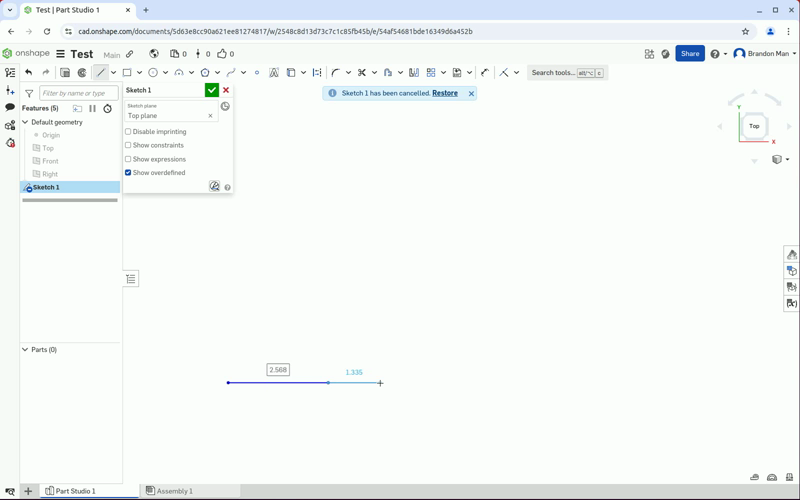
scroll(6)
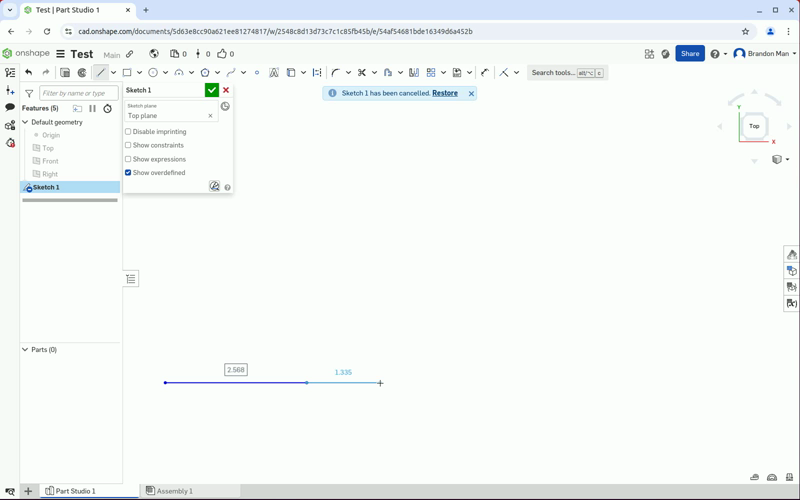
click(380, 382)
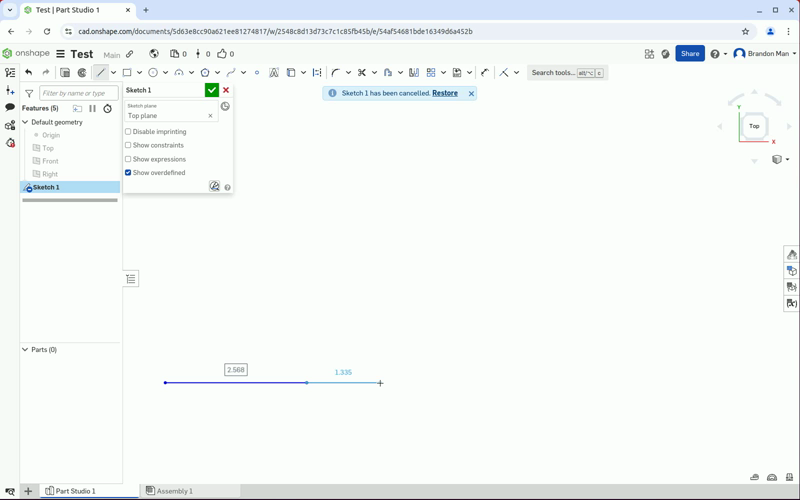
scroll(-6)
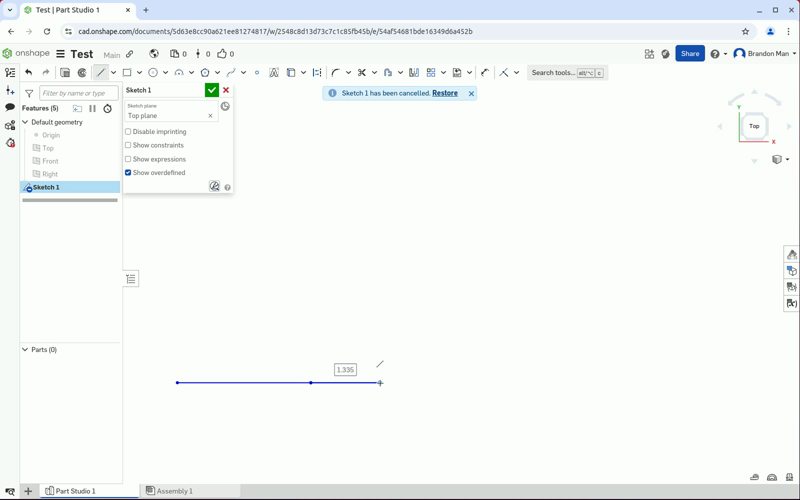
scroll(-6)
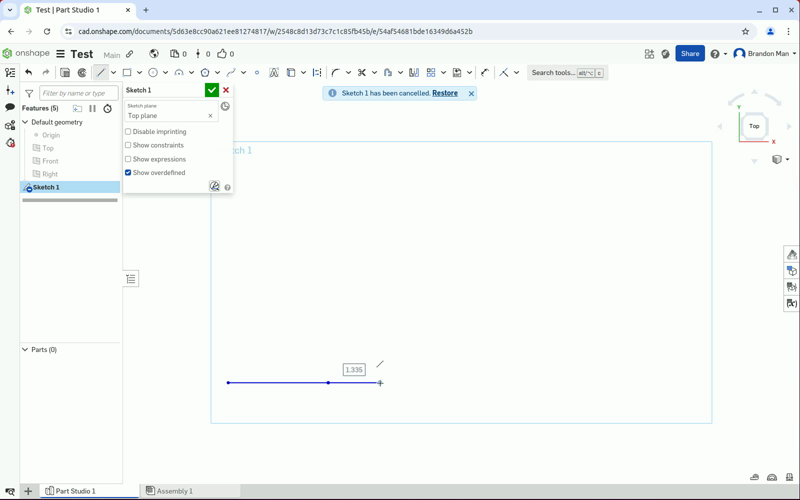
scroll(-6)
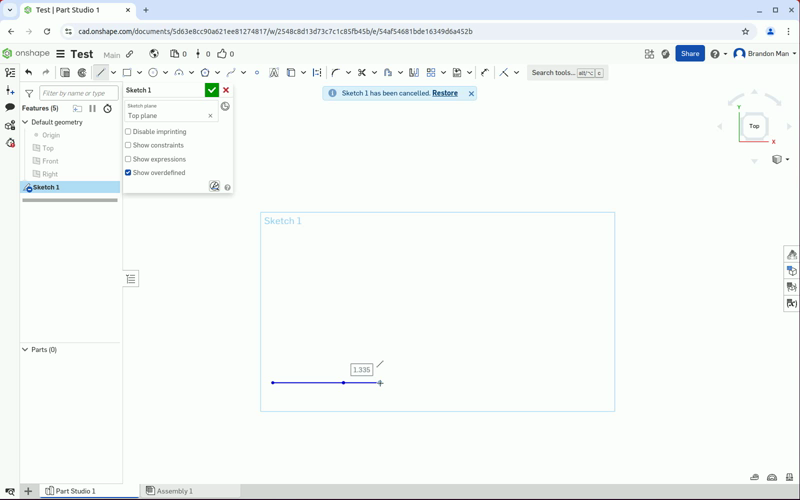
scroll(-6)
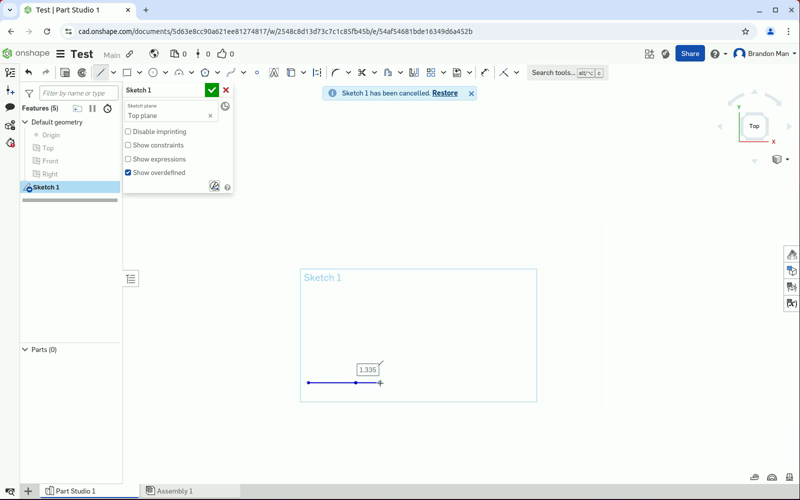
scroll(-6)
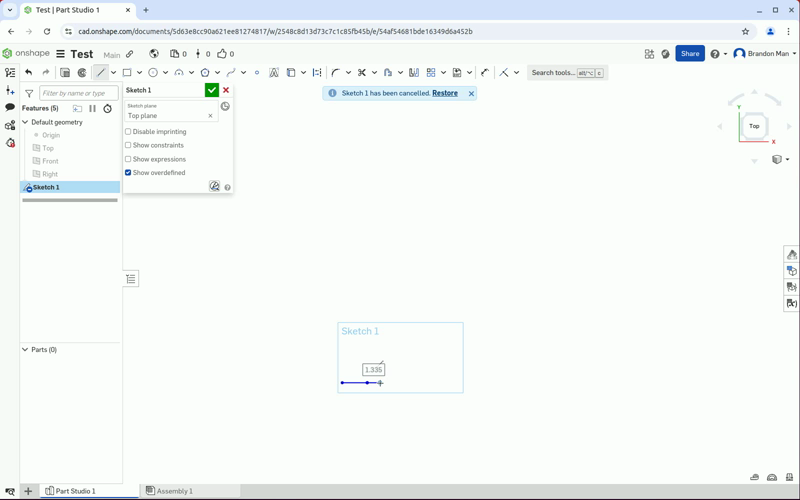
scroll(-6)
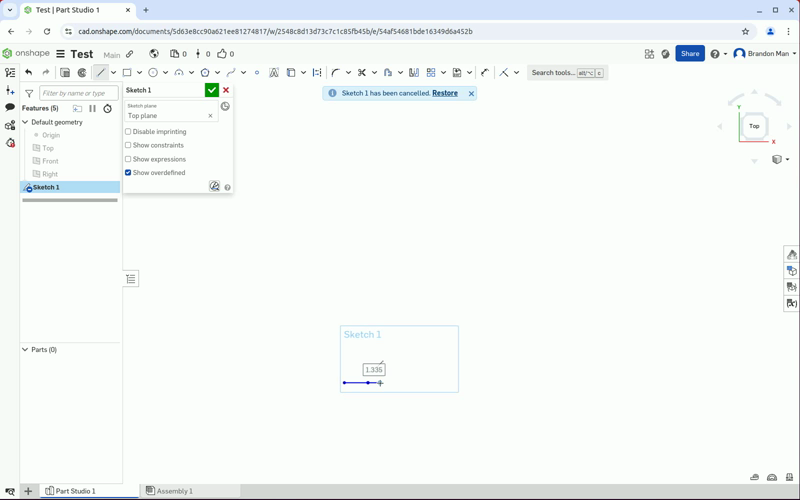
scroll(-6)
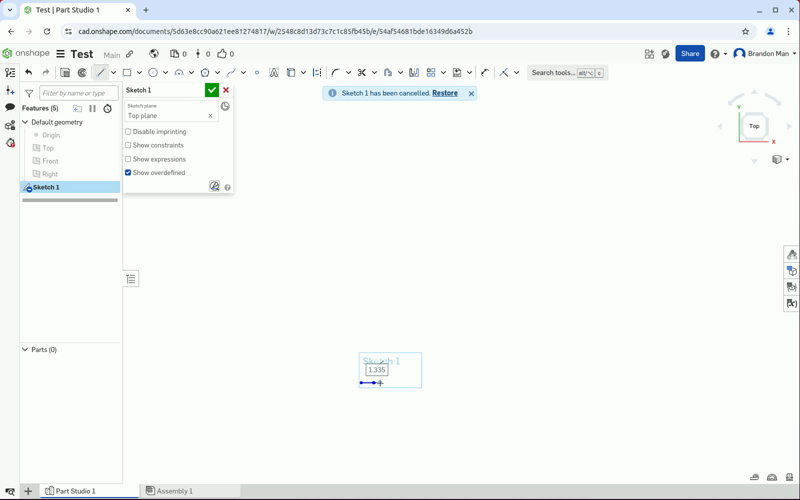
key_up(shift)
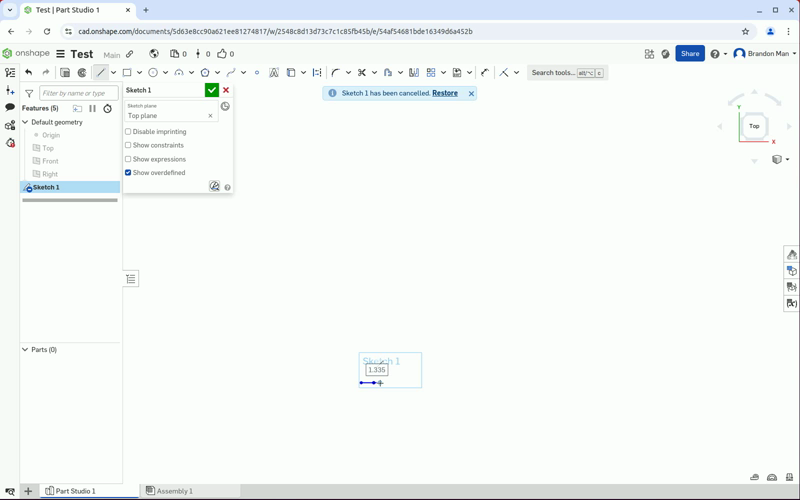
key_down(shift)
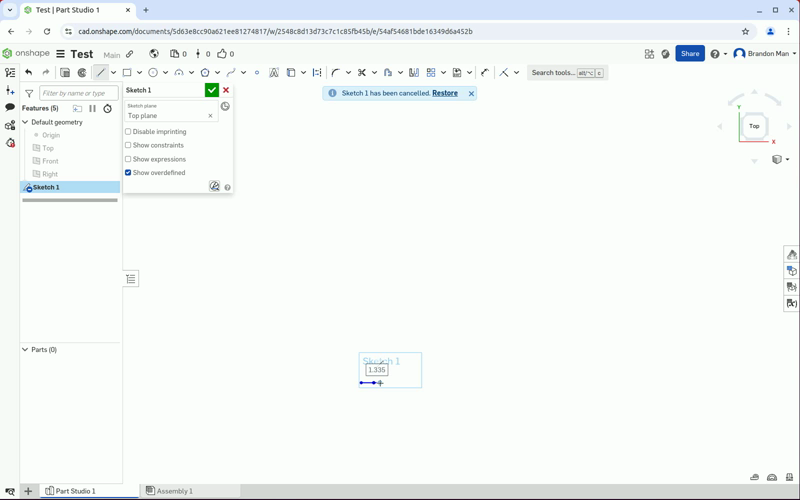
mouse_move(410, 382)
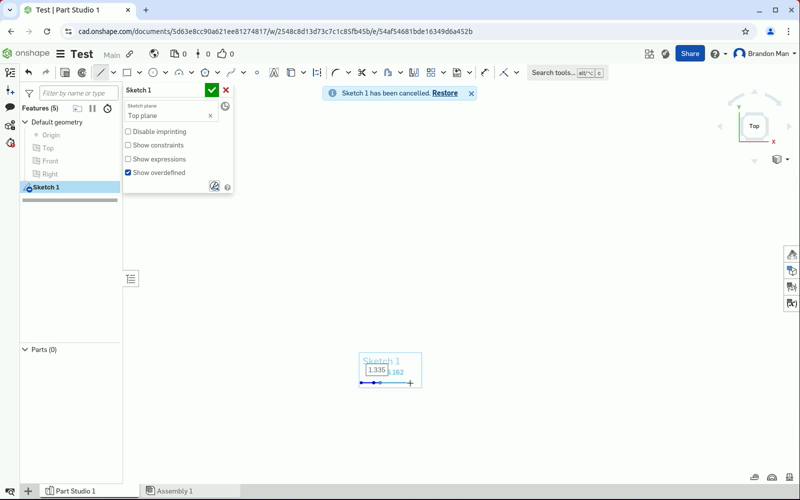
mouse_move(400, 382)
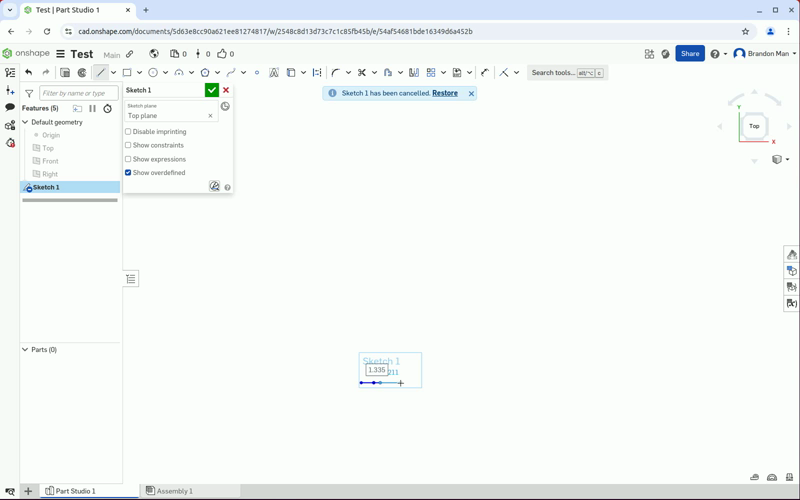
click(400, 382)
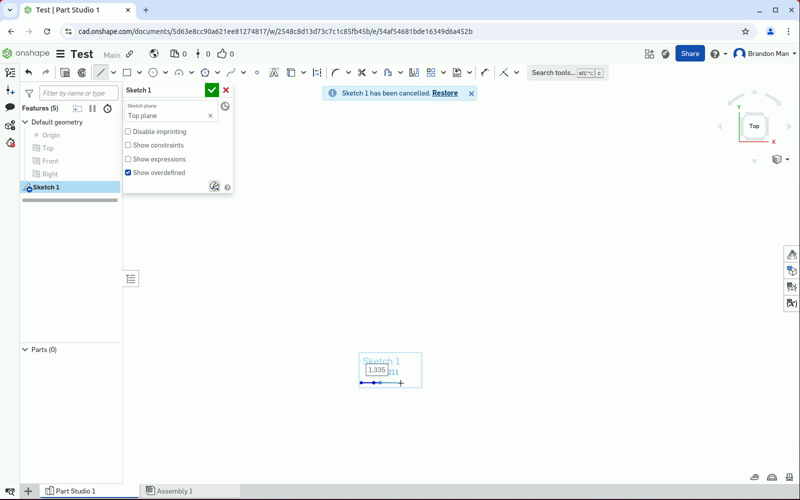
key_up(shift)
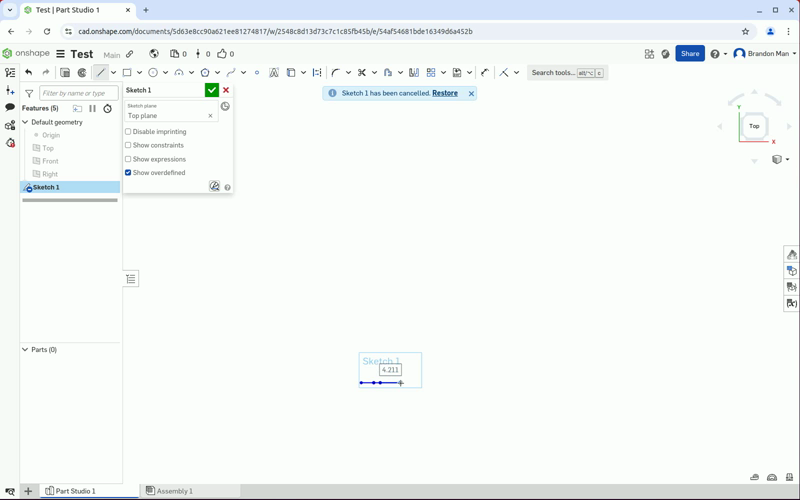
key_down(shift)
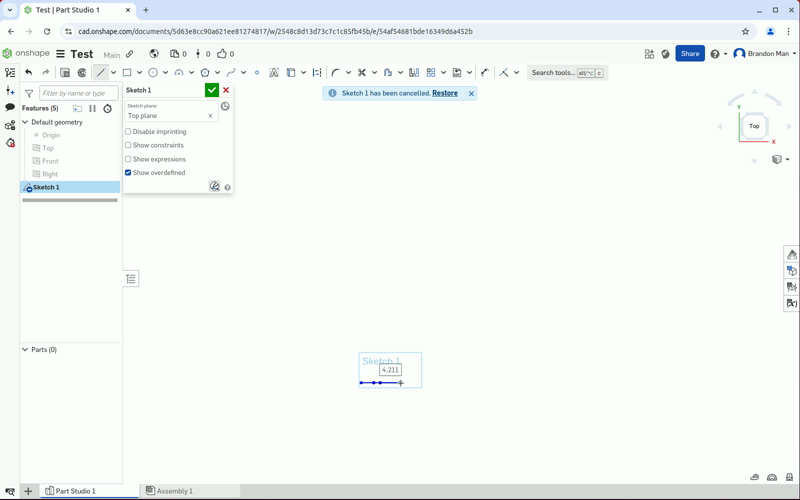
mouse_move(400, 184)
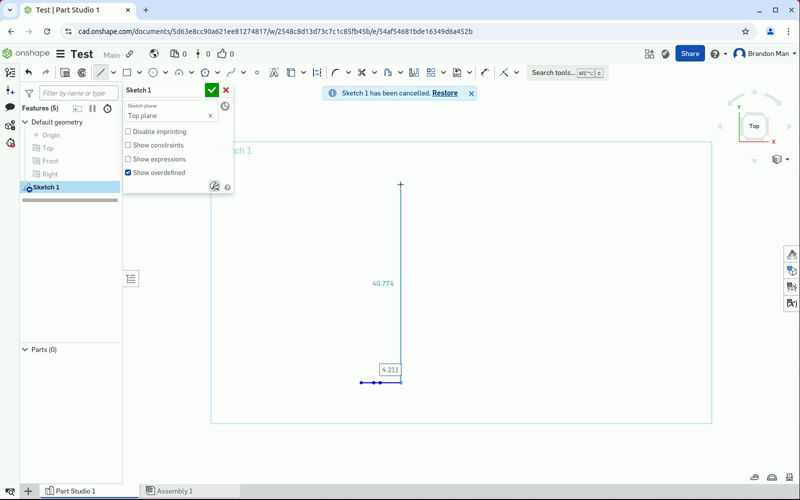
click(400, 184)
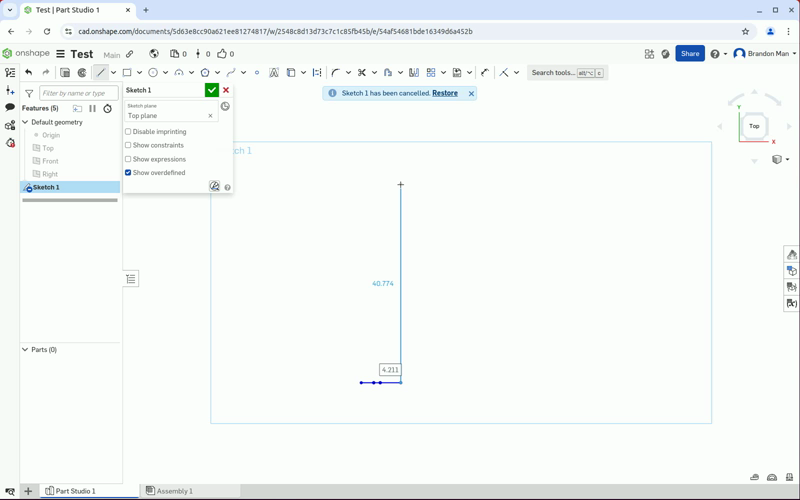
key_up(shift)
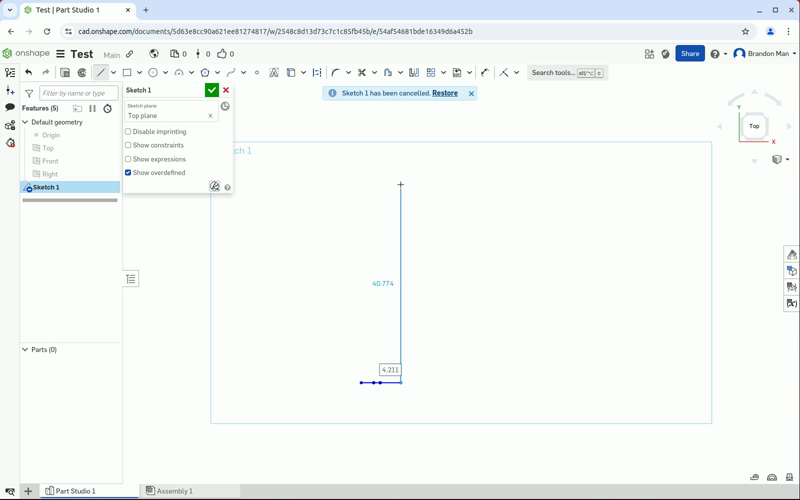
key_down(shift)
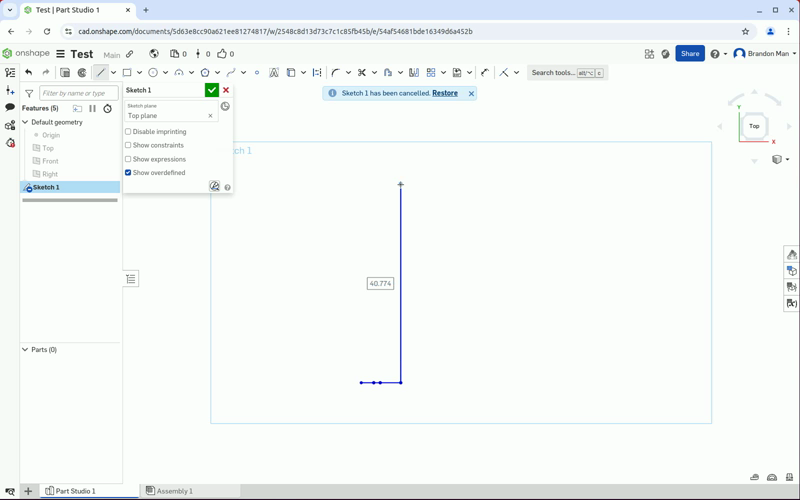
mouse_move(430, 184)
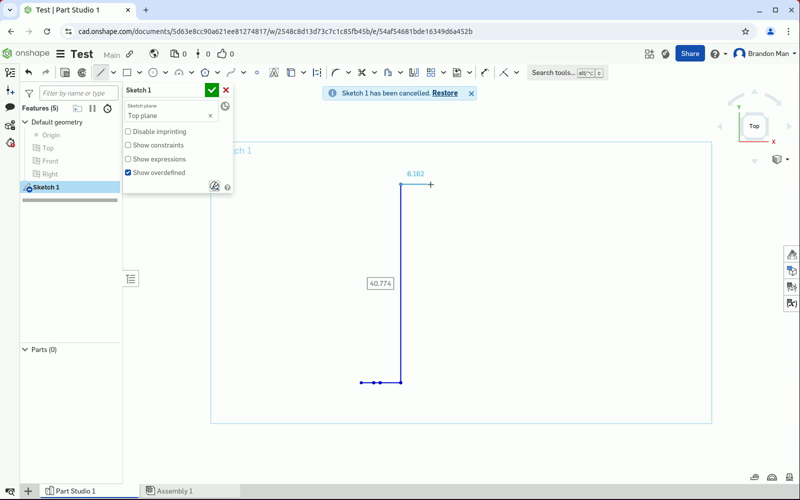
mouse_move(380, 184)
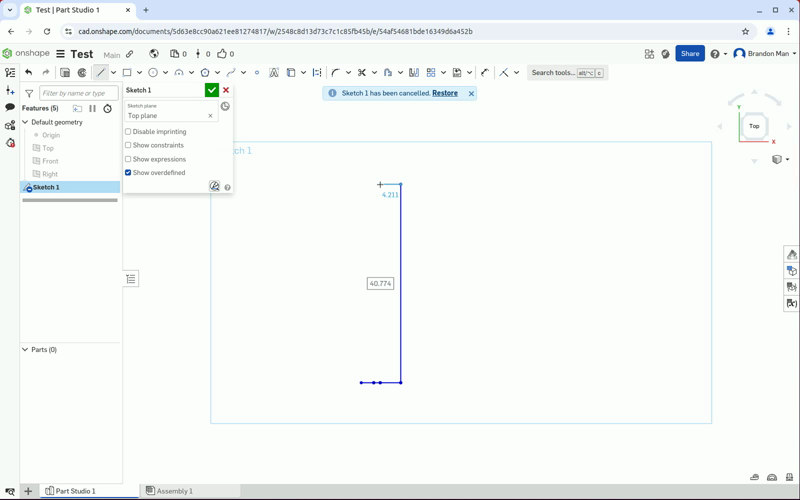
click(380, 184)
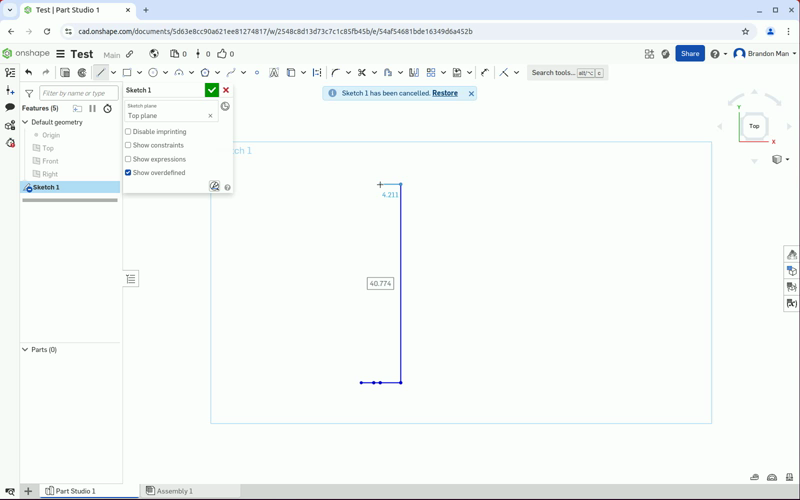
key_up(shift)
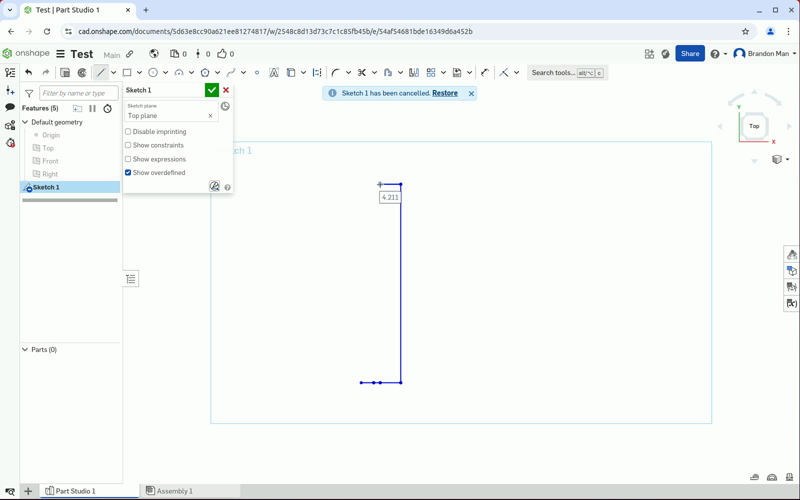
key_down(shift)
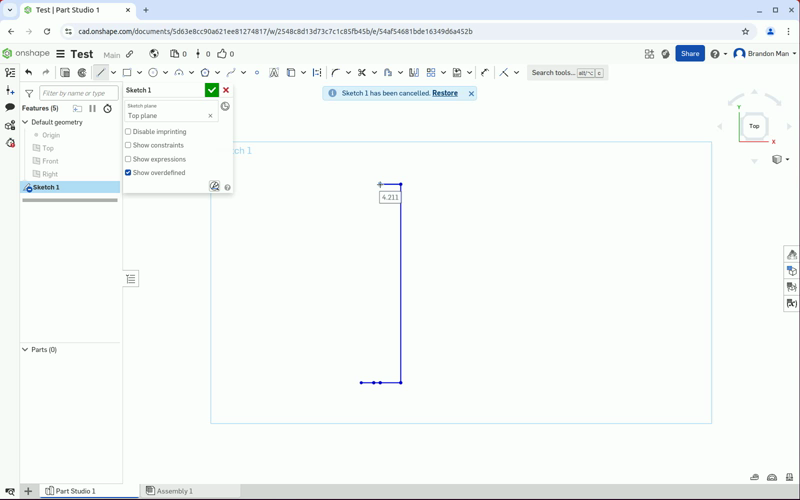
mouse_move(410, 184)
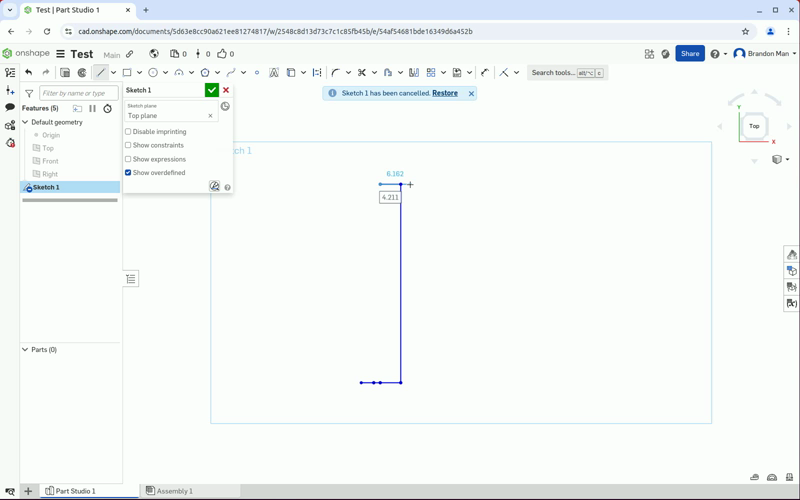
mouse_move(373, 184)
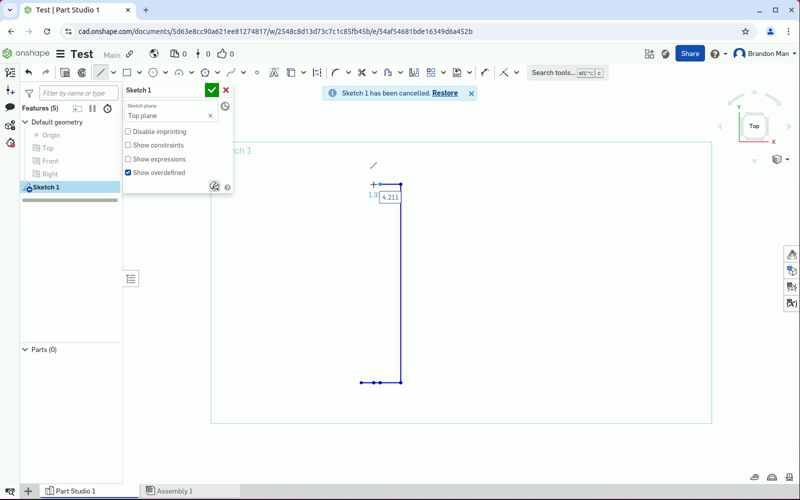
scroll(6)
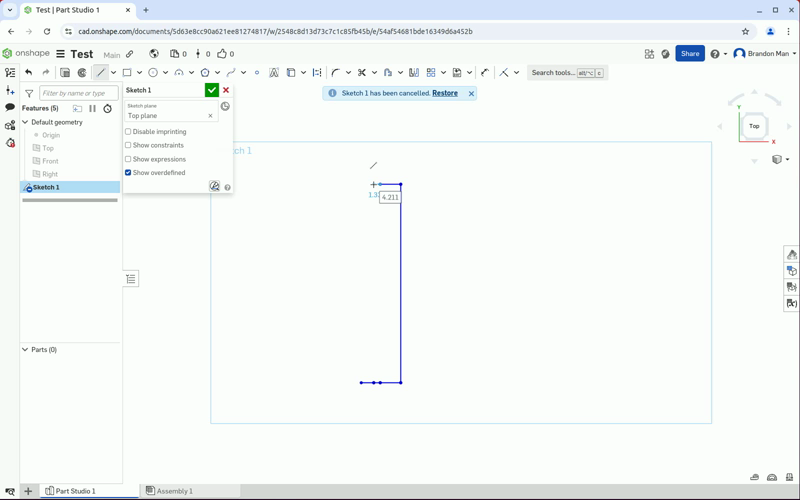
scroll(6)
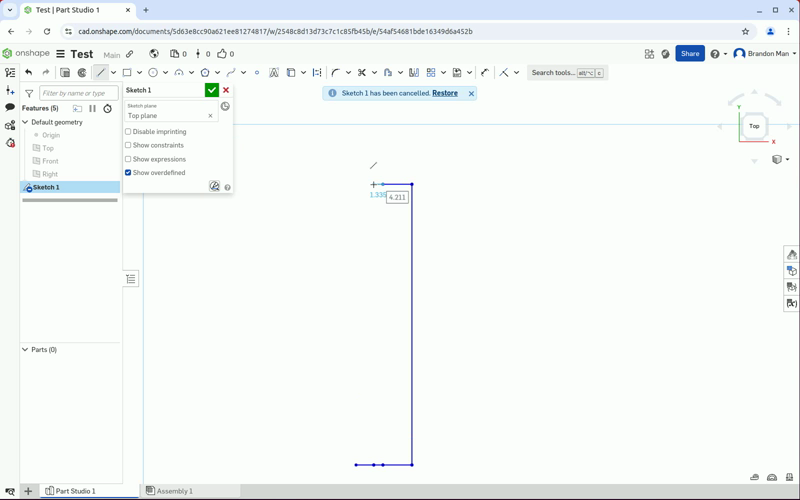
scroll(6)
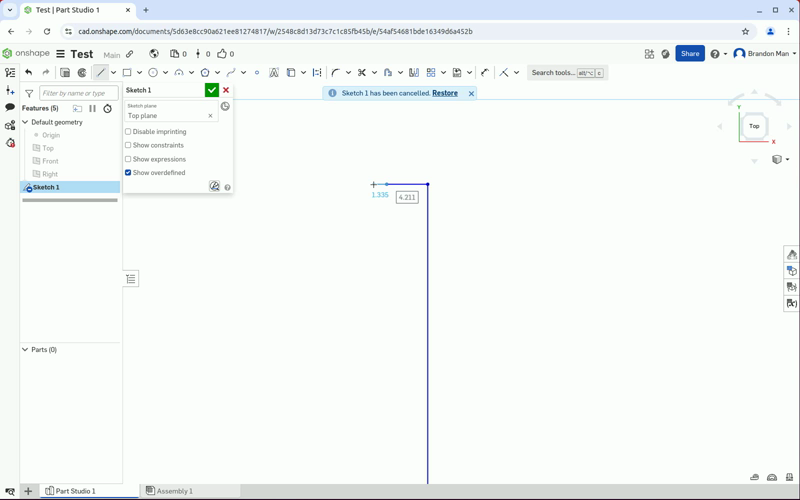
scroll(6)
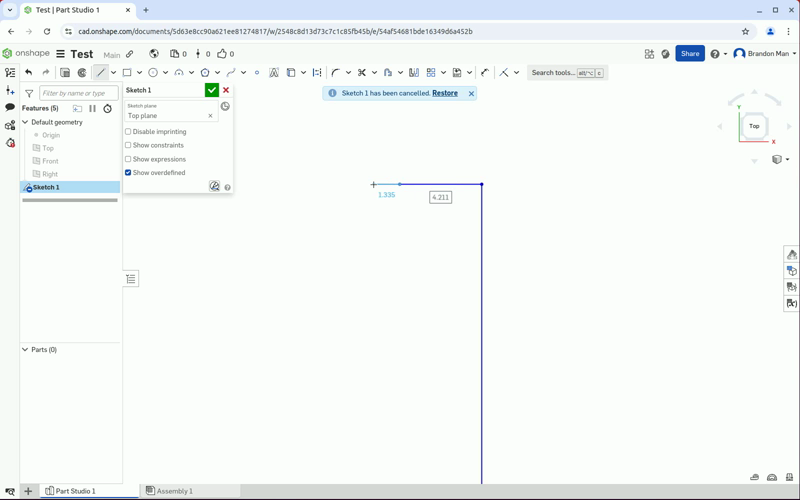
scroll(6)
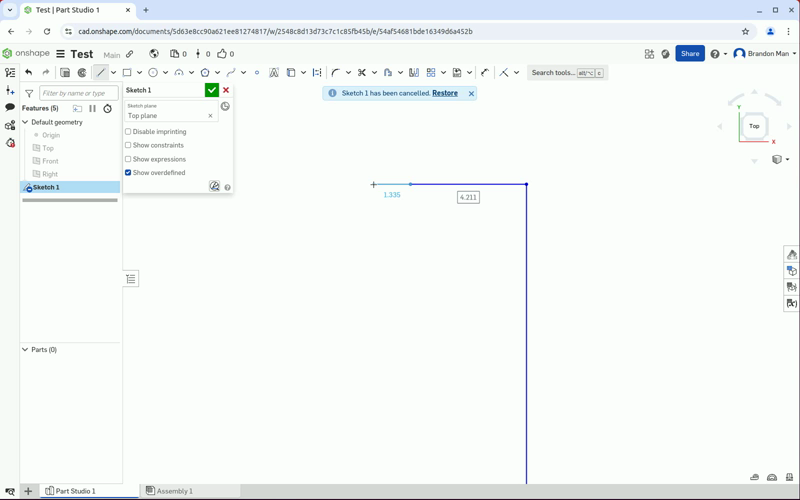
scroll(6)
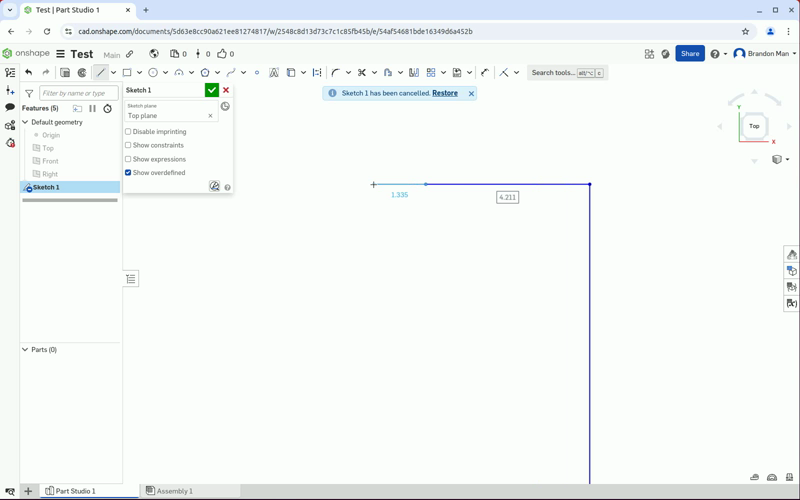
scroll(6)
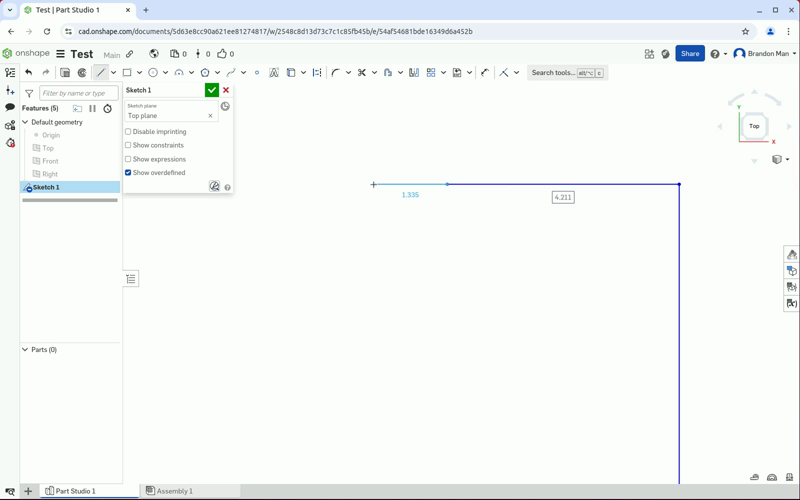
click(373, 184)
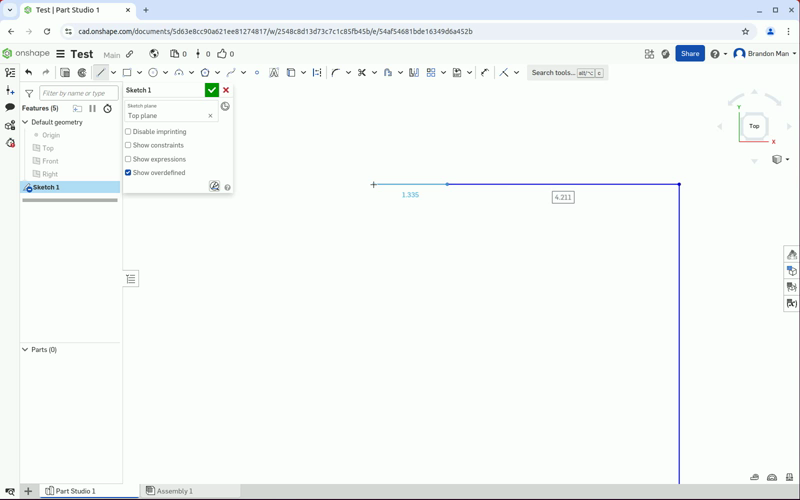
scroll(-6)
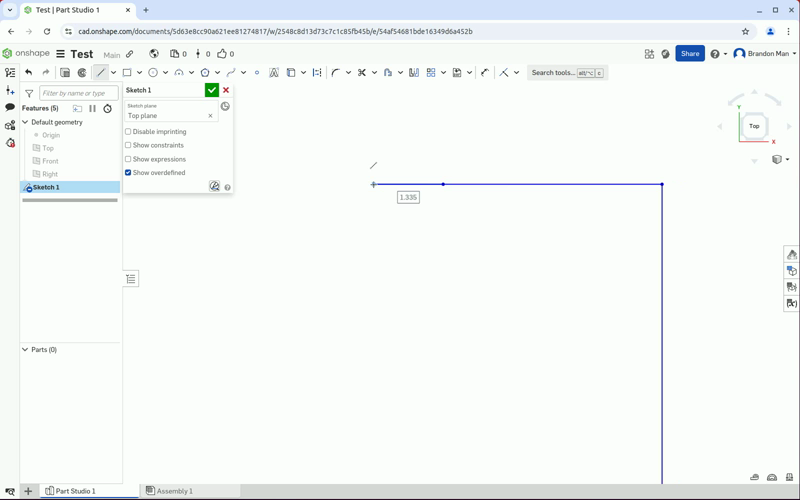
scroll(-6)
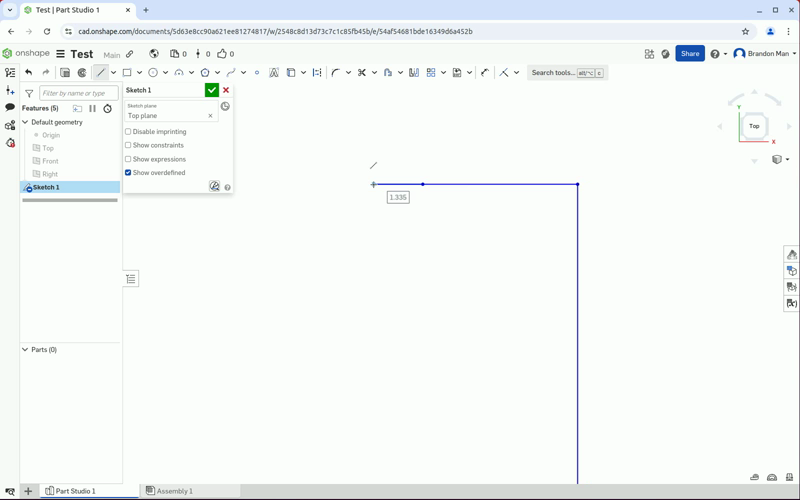
scroll(-6)
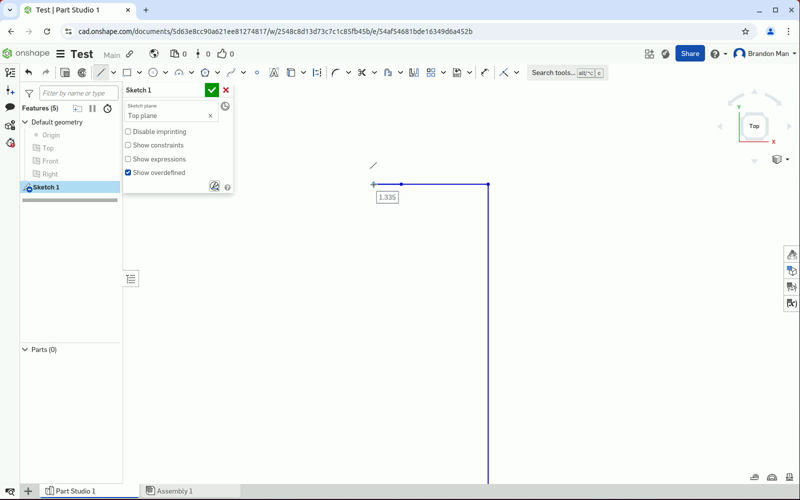
scroll(-6)
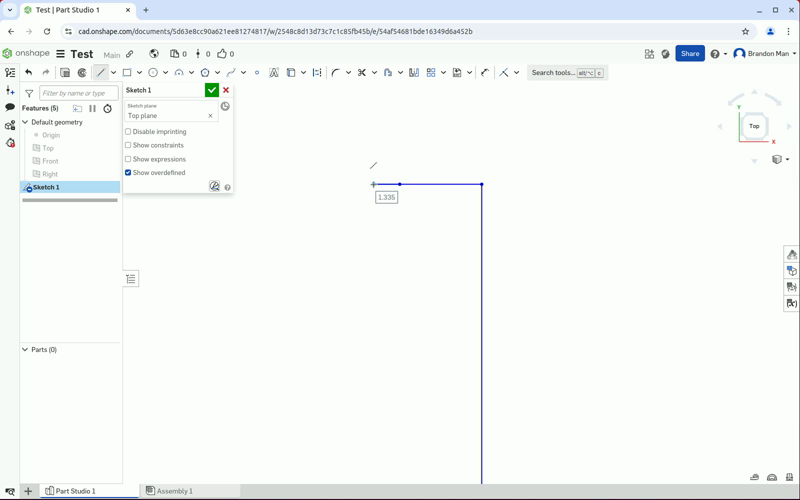
scroll(-6)
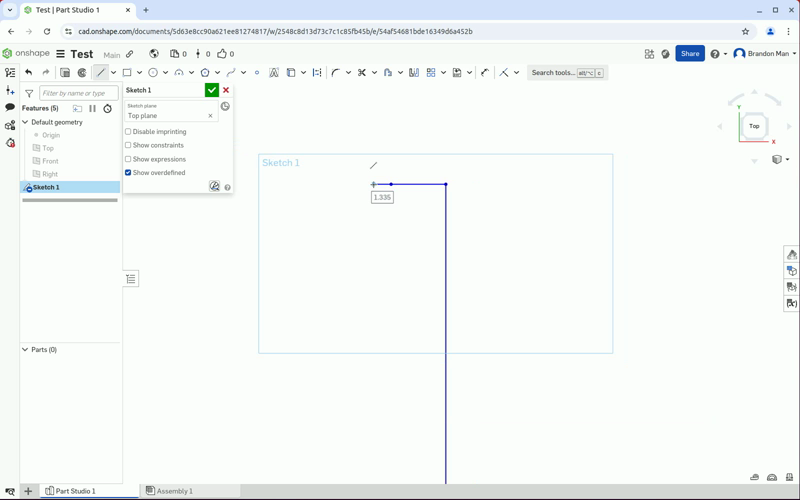
scroll(-6)
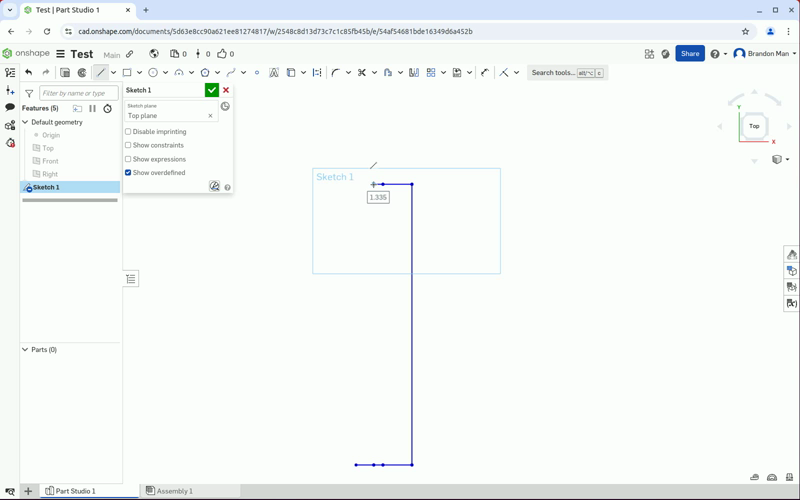
scroll(-6)
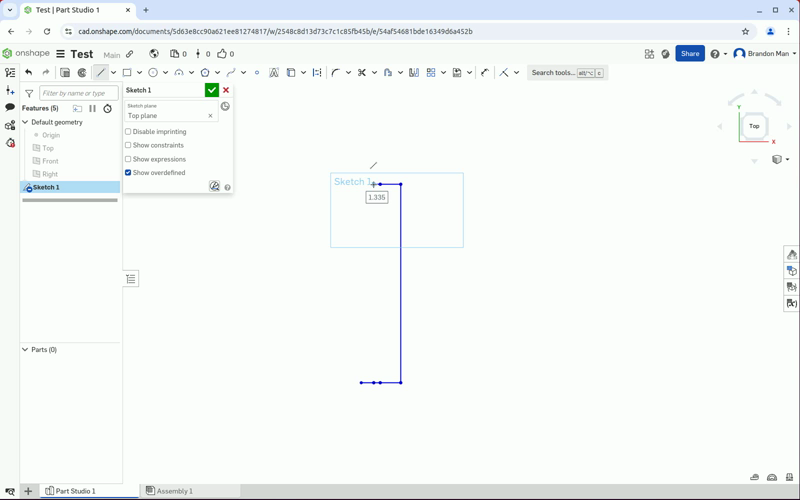
key_up(shift)
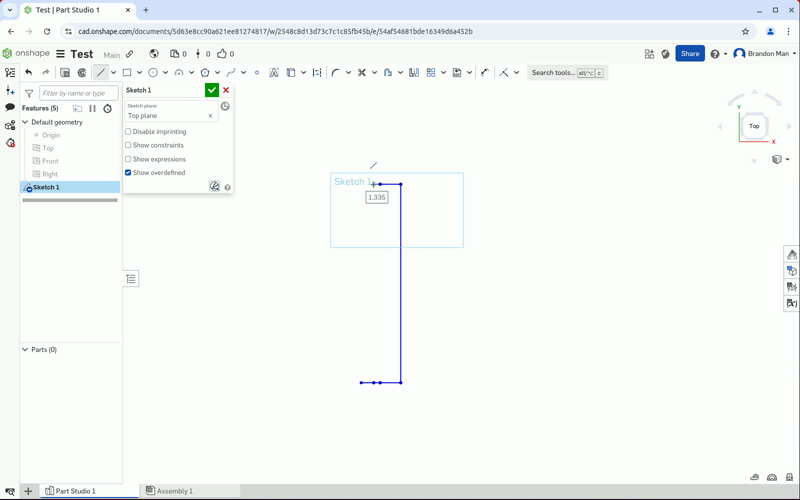
key_down(shift)
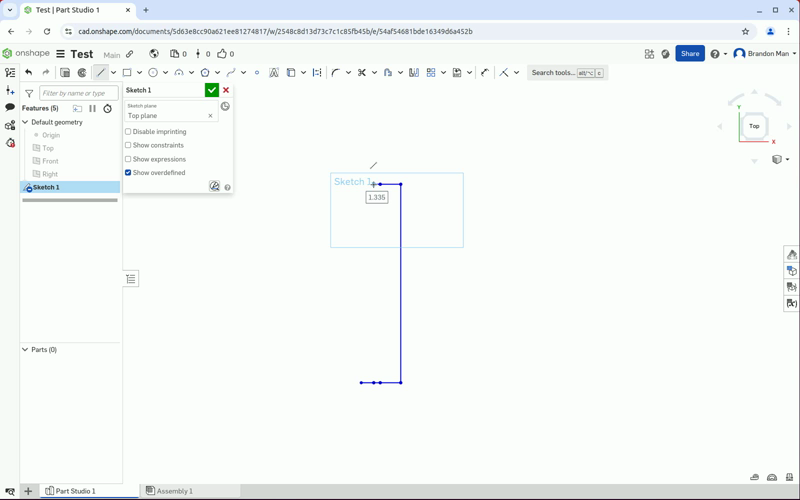
mouse_move(403, 184)
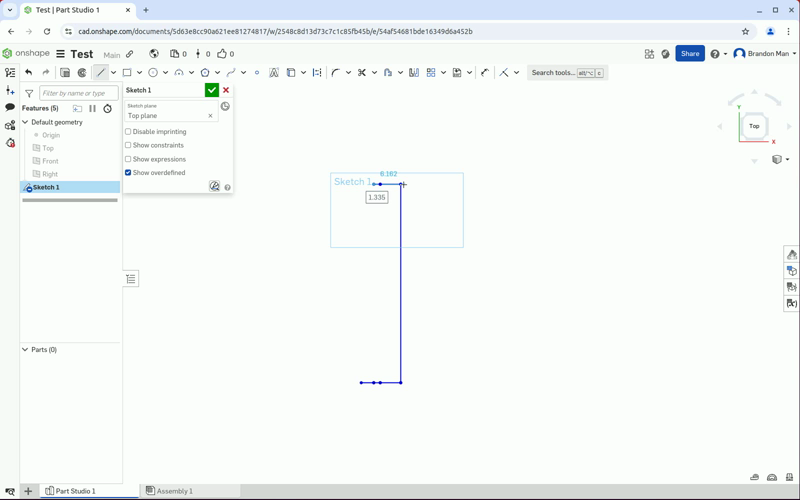
mouse_move(361, 184)
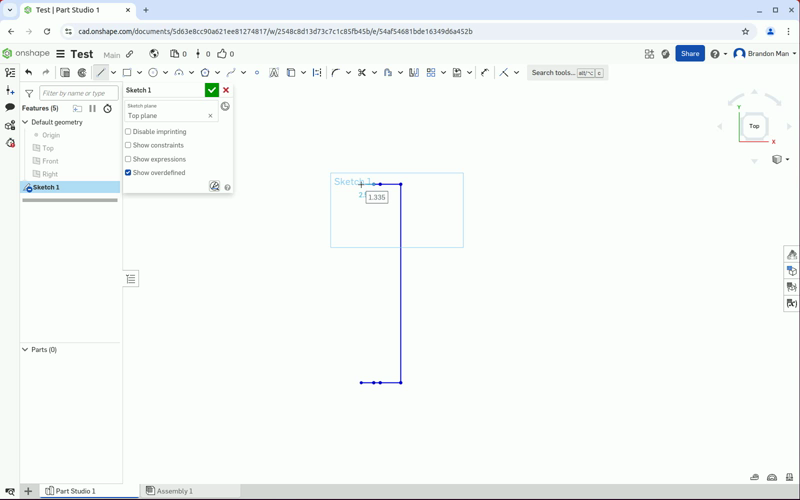
click(361, 184)
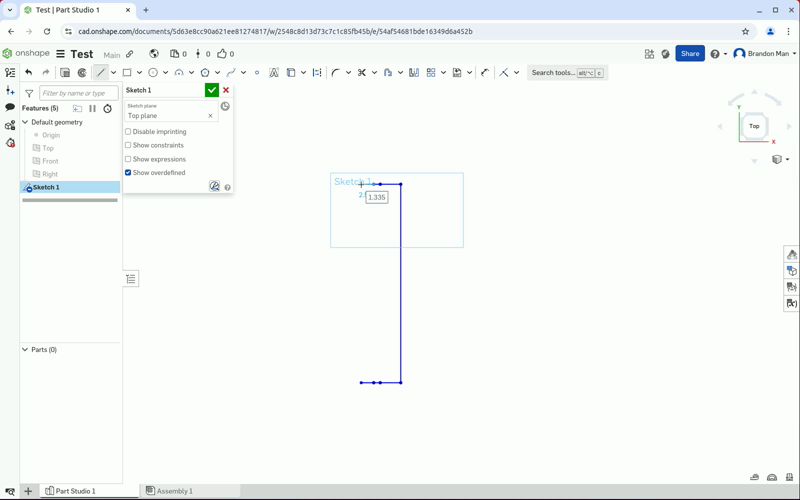
key_up(shift)
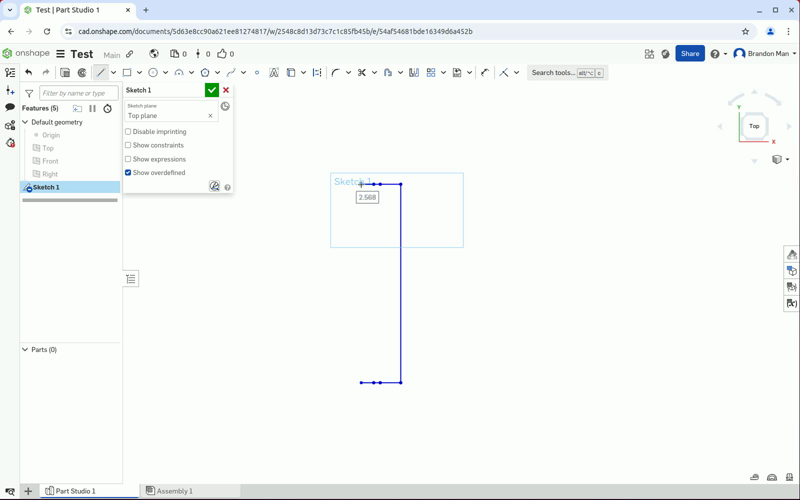
key_down(shift)
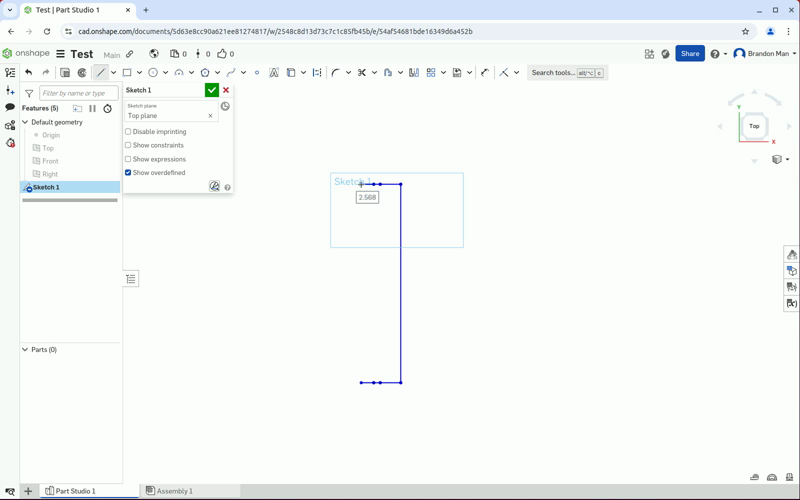
mouse_move(361, 382)
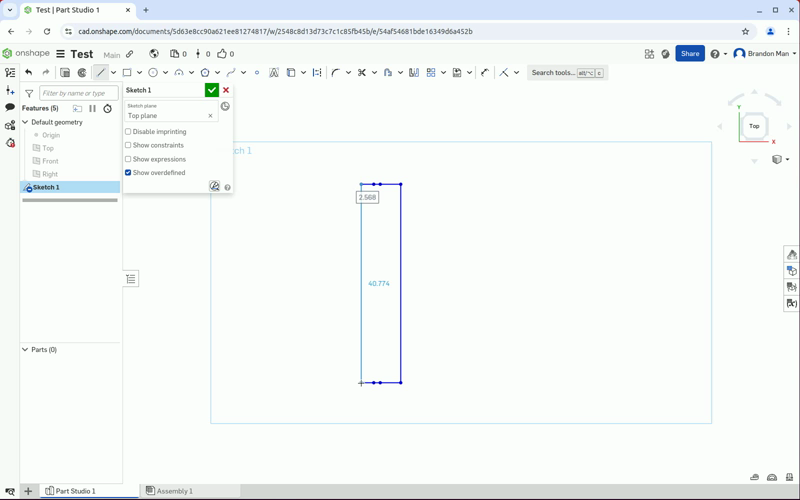
key_up(shift)
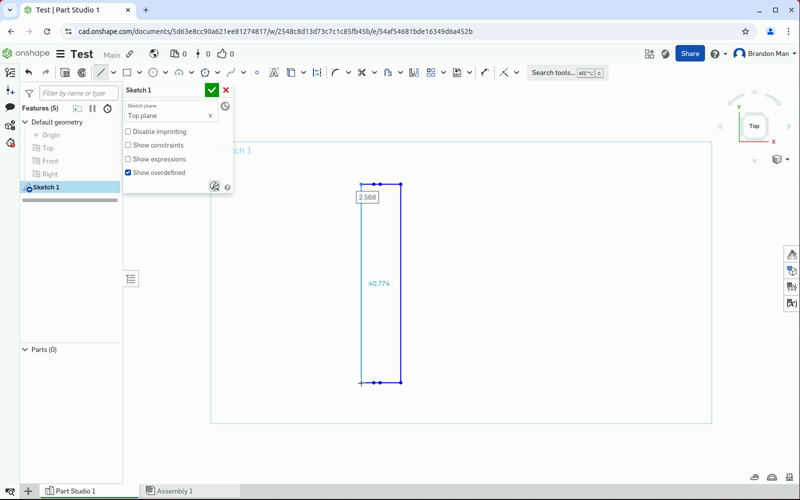
click(361, 382)
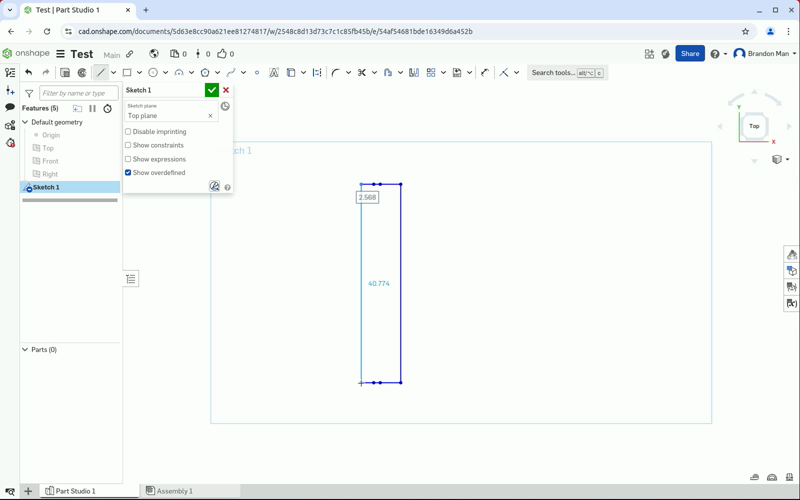
key(esc)
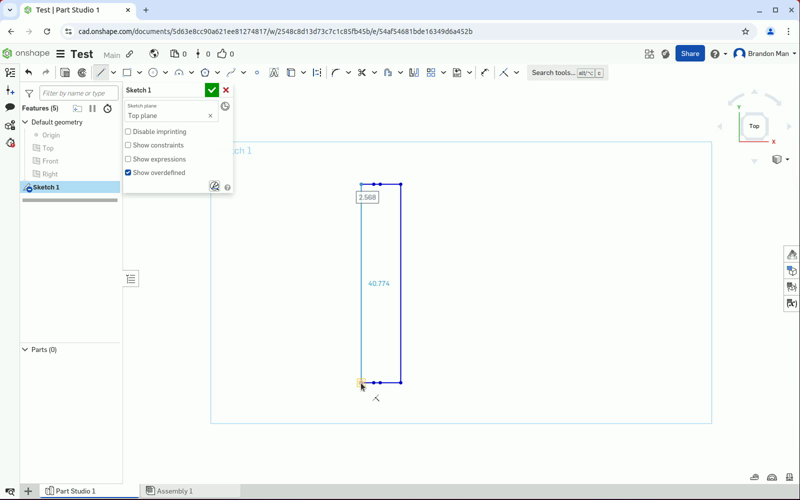
key(c)
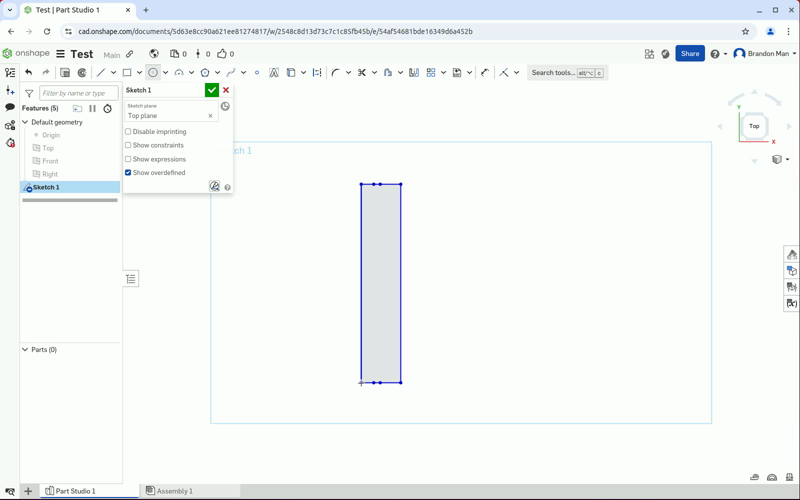
key_down(shift)
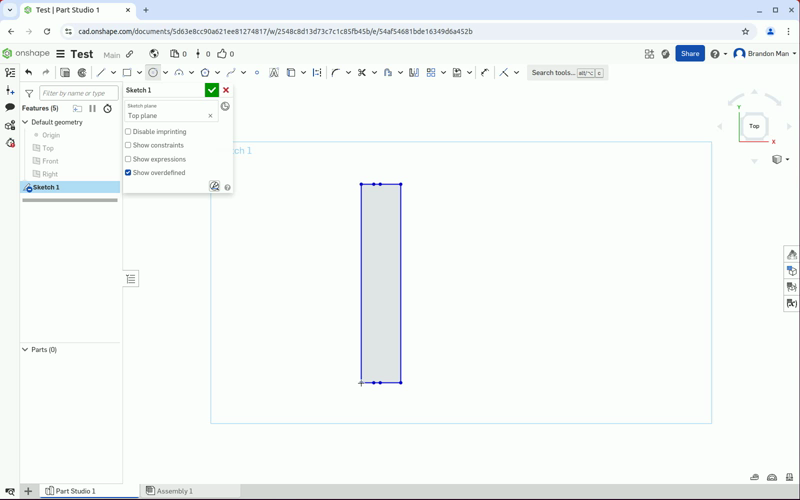
mouse_move(380, 282)
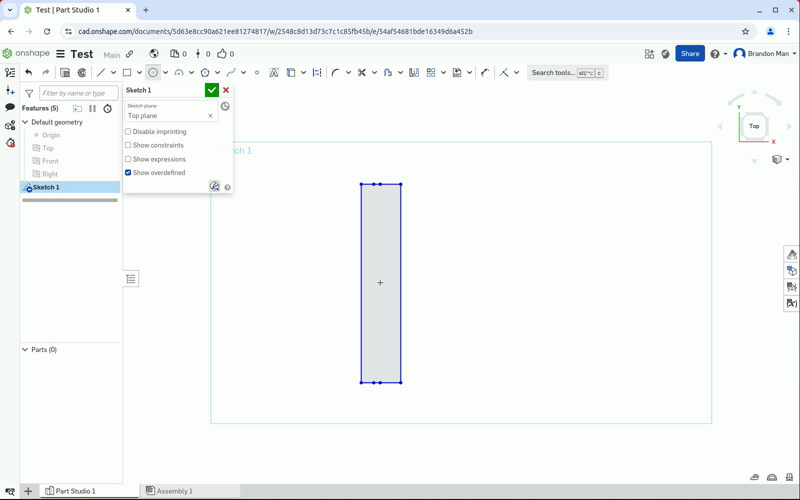
click(380, 282)
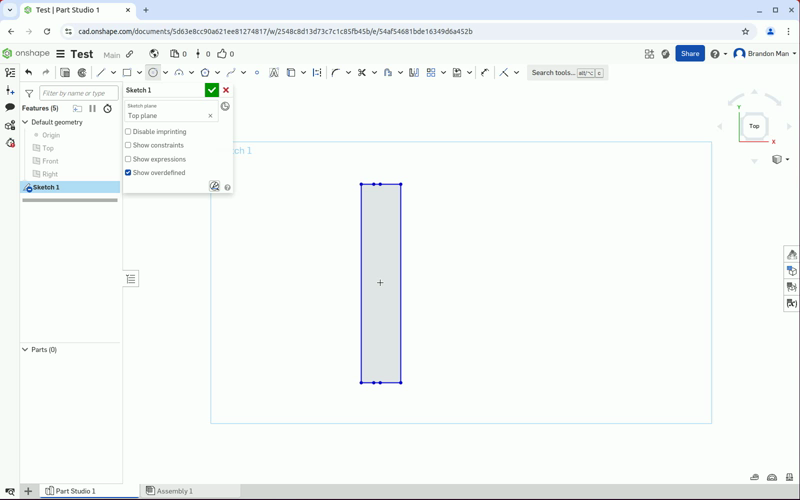
key_up(shift)
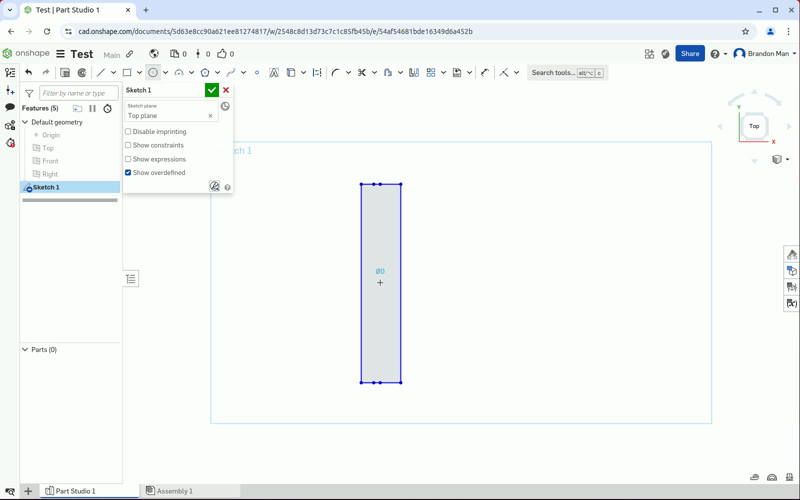
mouse_move(388, 282)
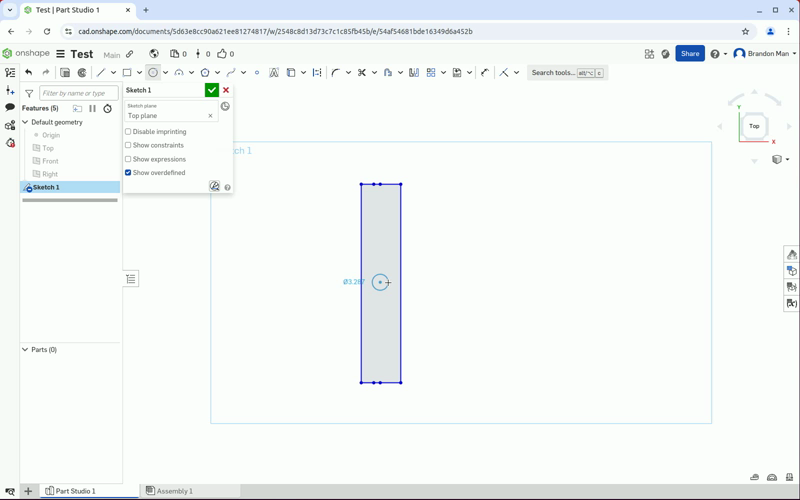
click(388, 282)
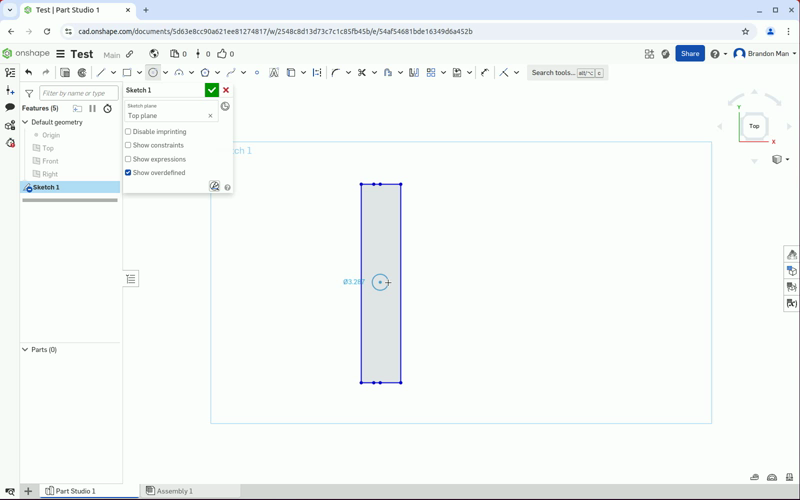
key(esc)
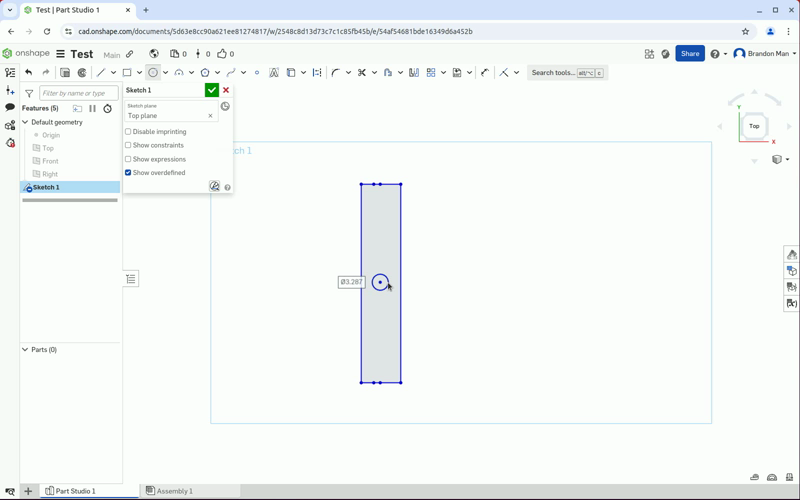
mouse_move(384, 365)
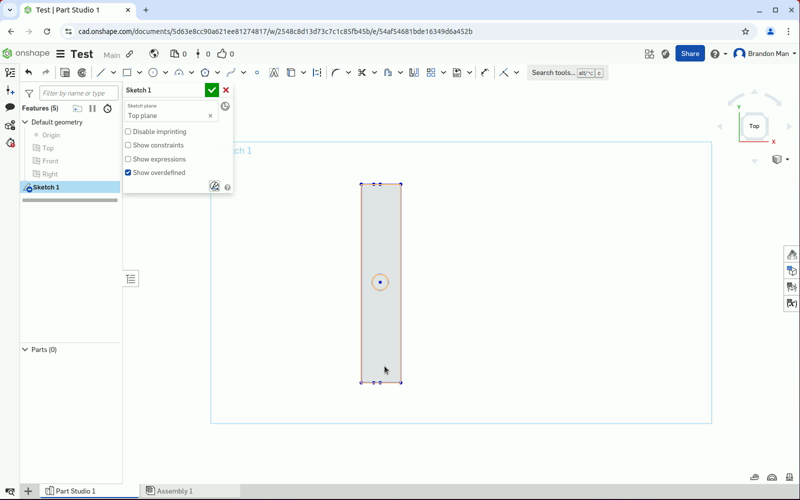
click(384, 365)
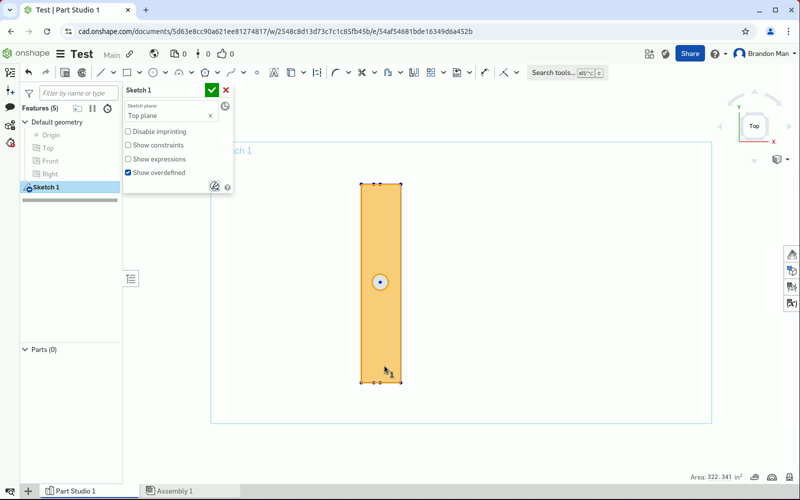
mouse_move(73, 352)
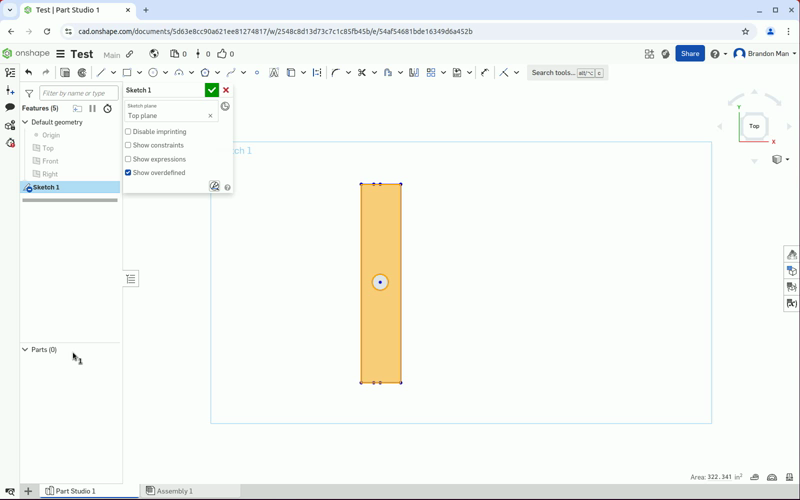
key(shift+y)
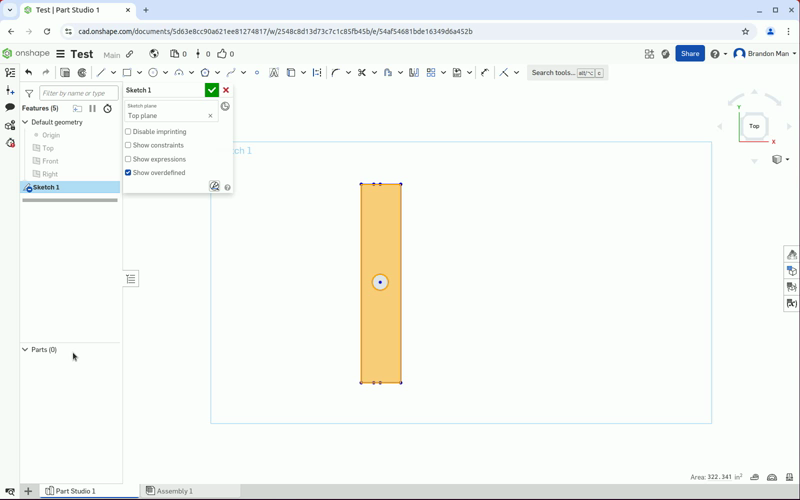
key(shift+e)
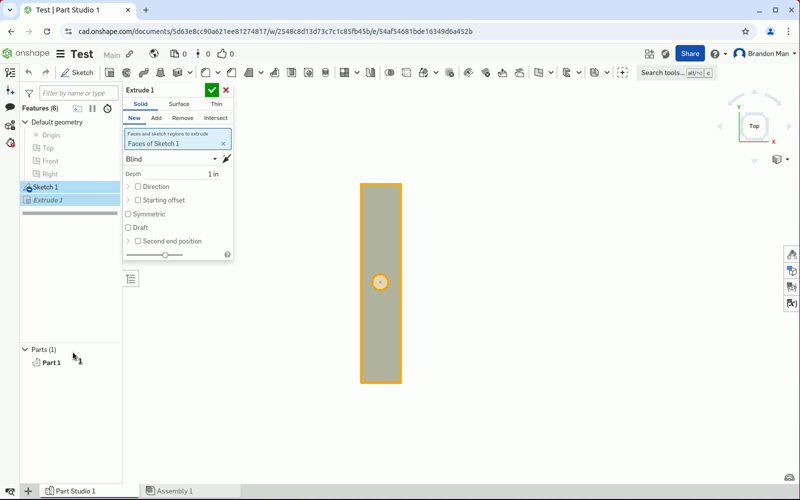
mouse_move(143, 106)
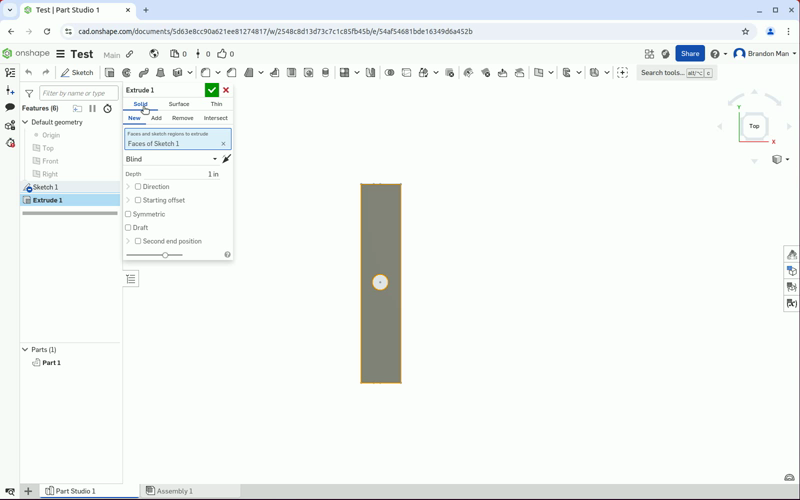
click(143, 106)
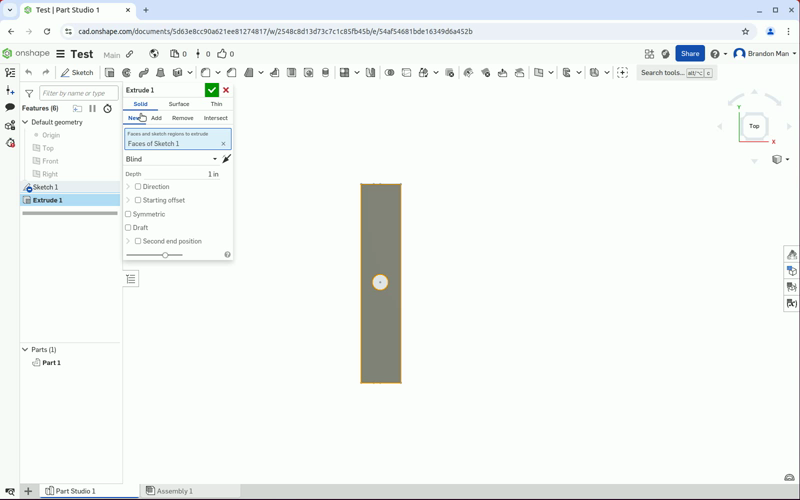
mouse_move(137, 120)
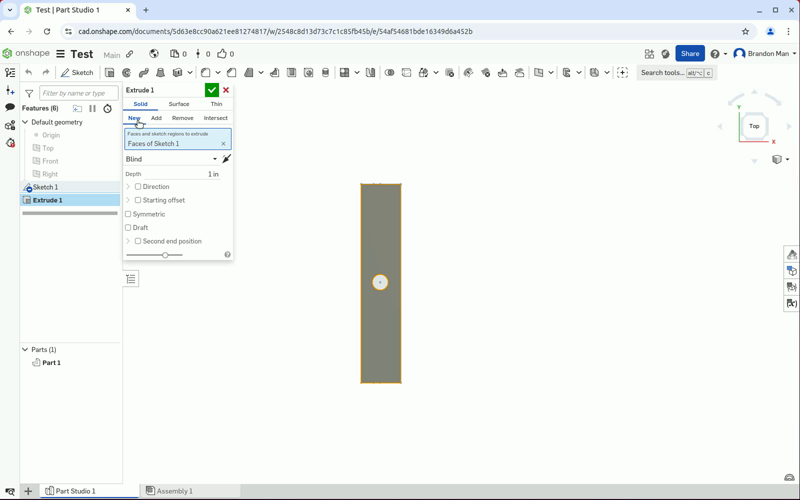
click(137, 120)
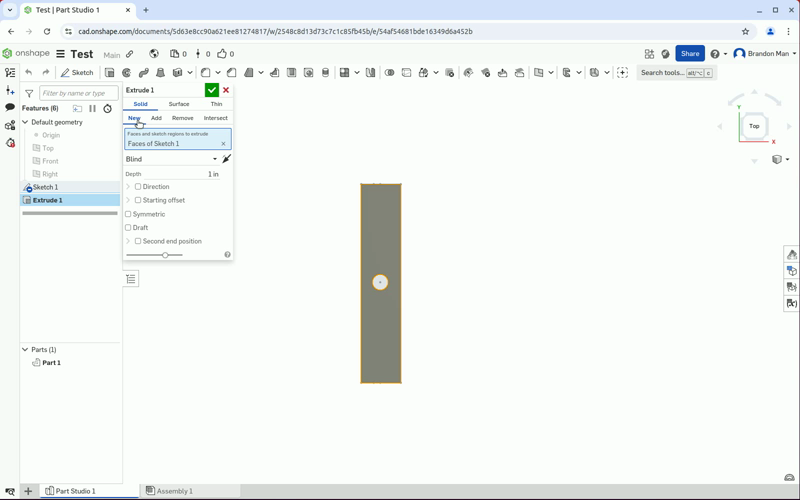
key(tab, 4)
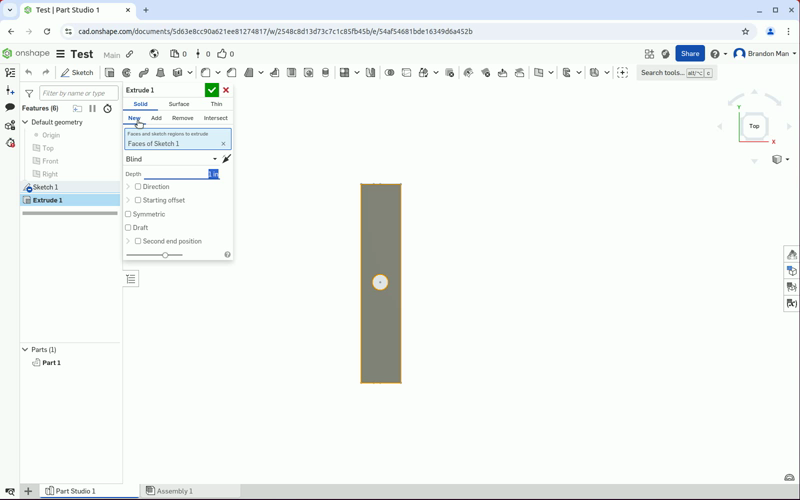
text(5.536)
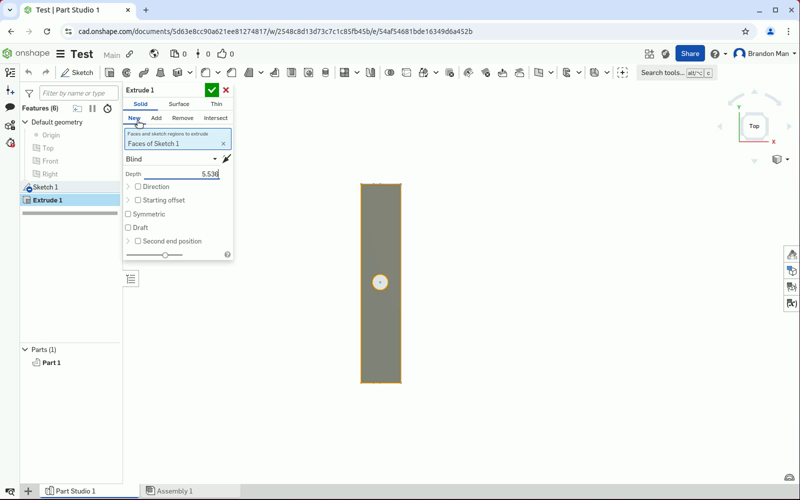
key(enter)
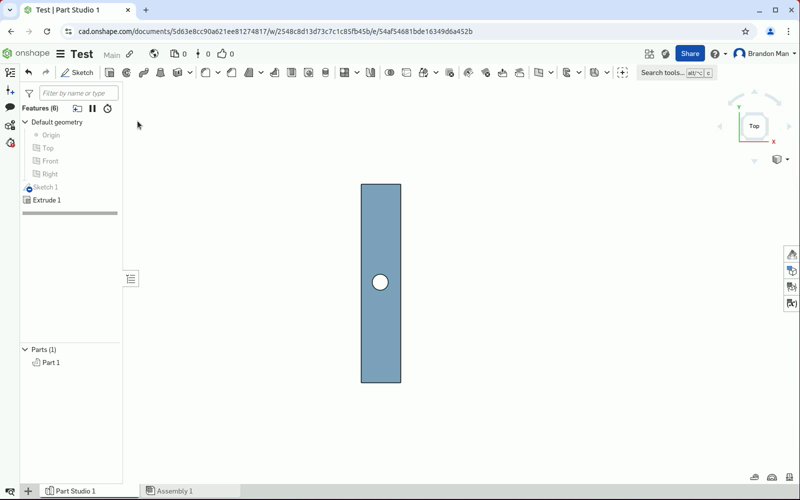
key(shift+h)
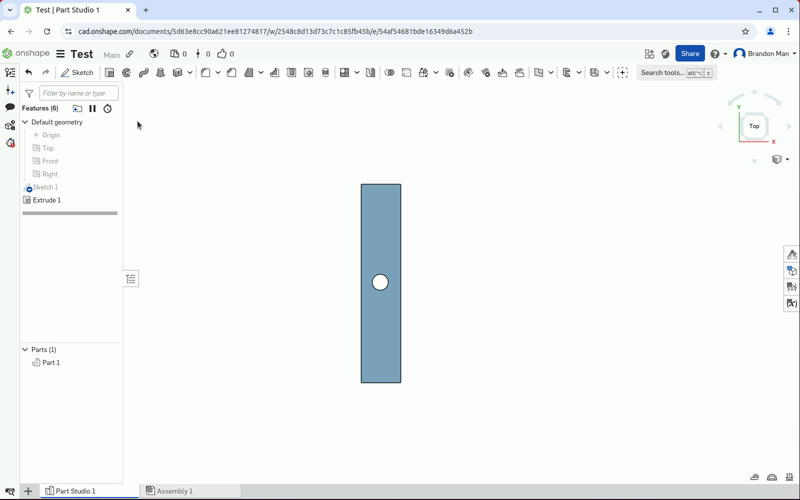
key(shift+h)
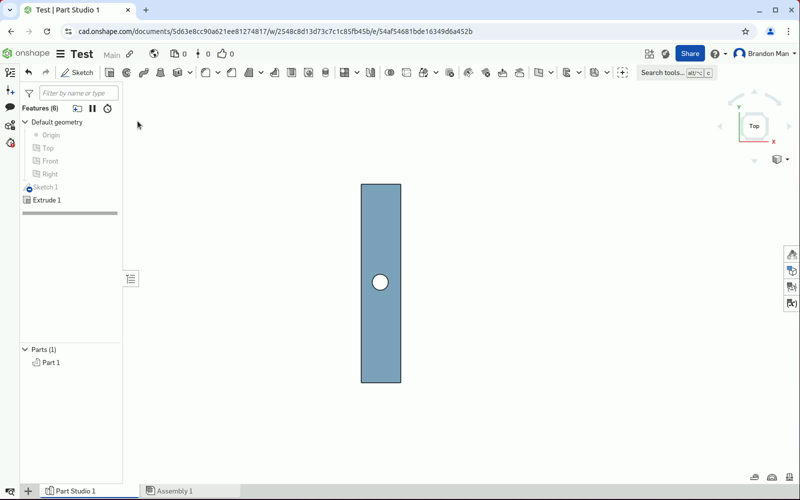
mouse_move(73, 189)
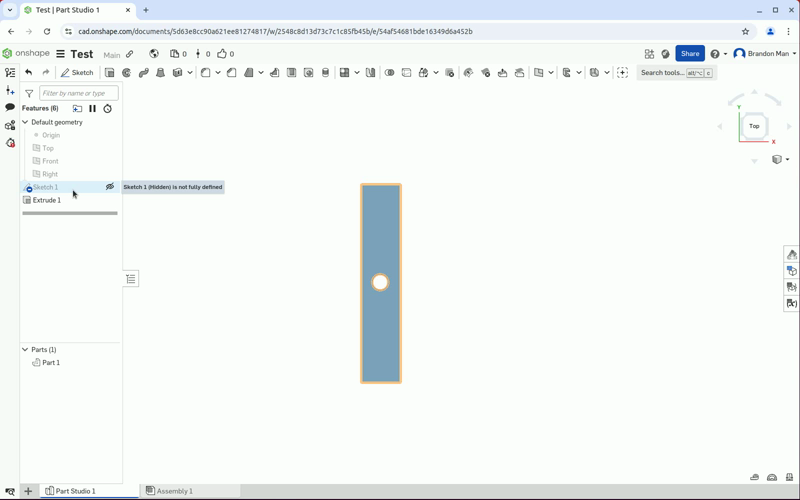
click(73, 189)
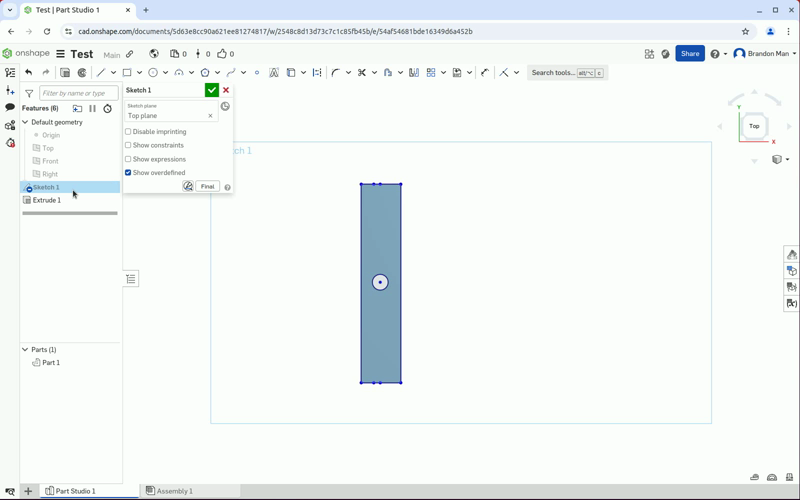
mouse_move(229, 92)
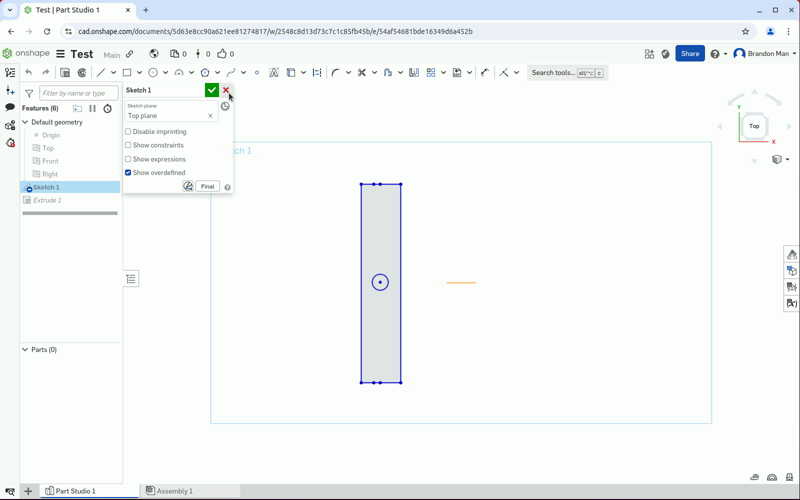
click(229, 92)
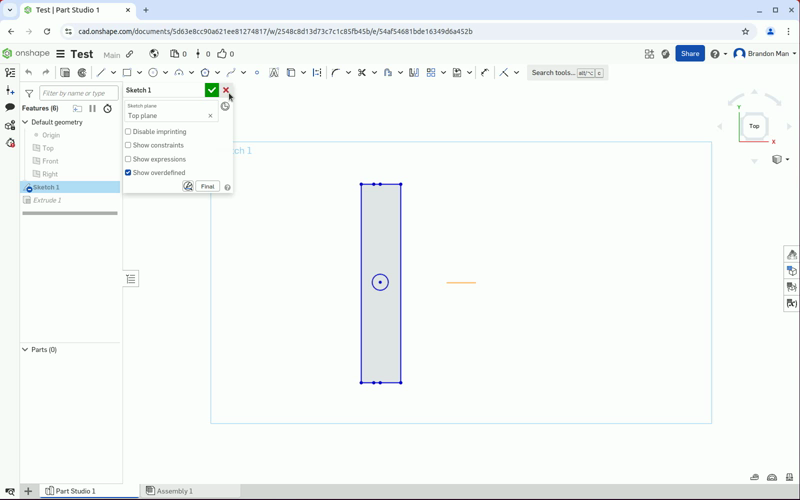
key(shift+s)
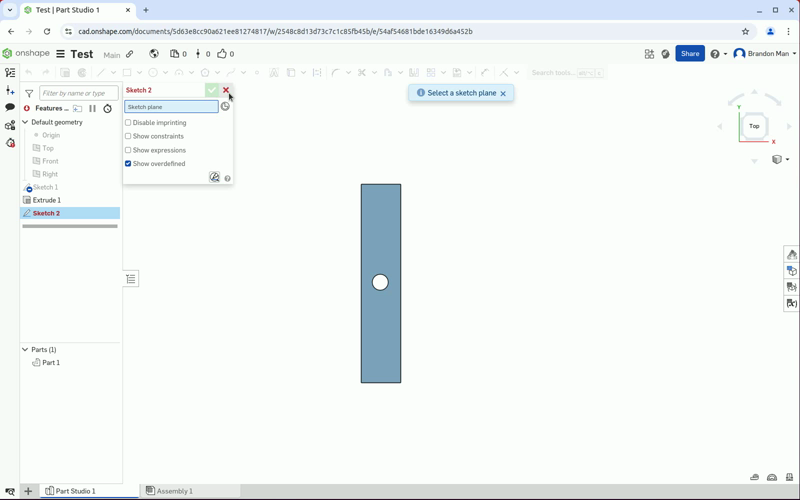
mouse_move(73, 150)
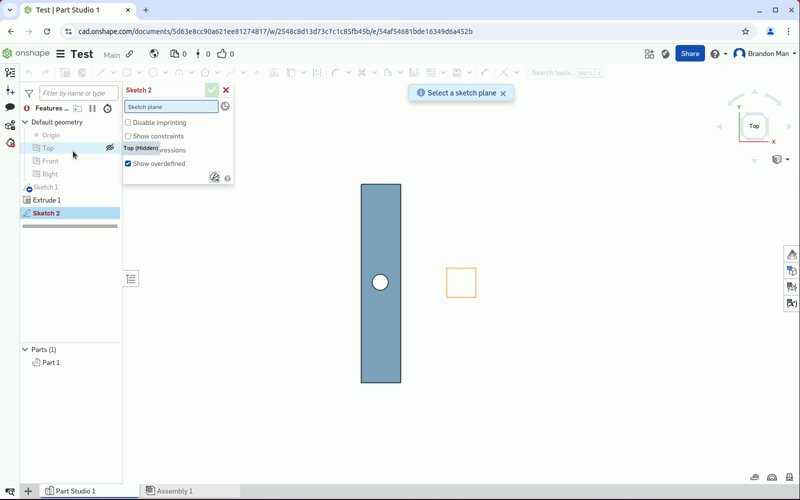
click(73, 150)
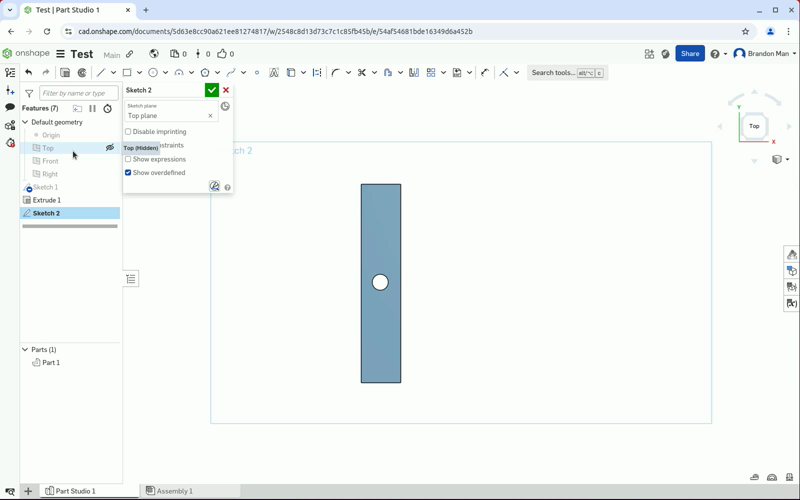
mouse_move(73, 352)
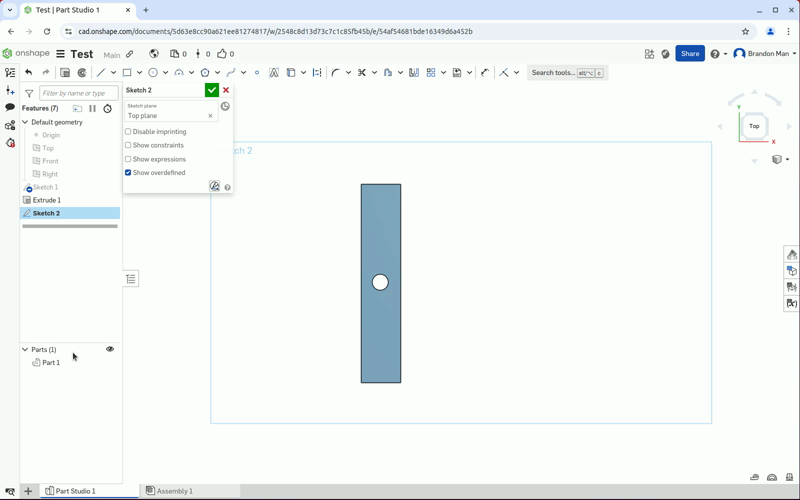
key(y)
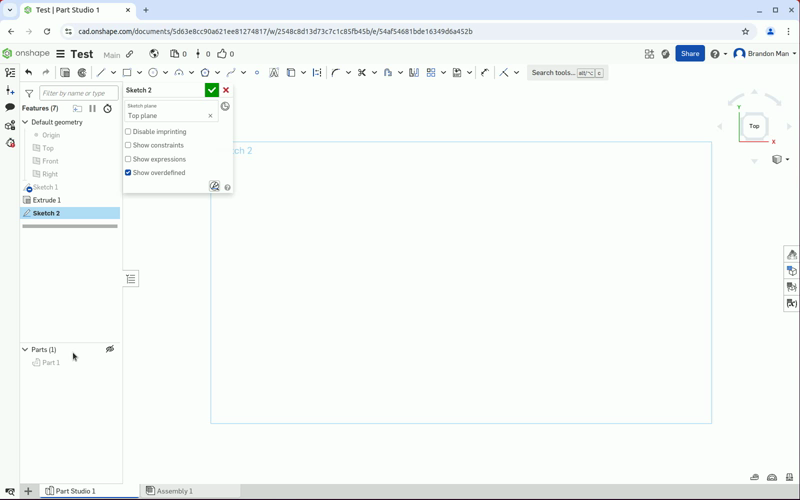
key(l)
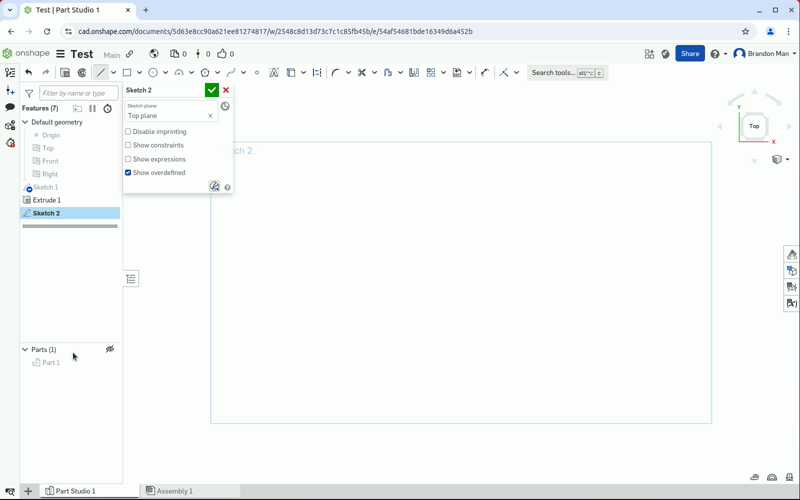
key_down(shift)
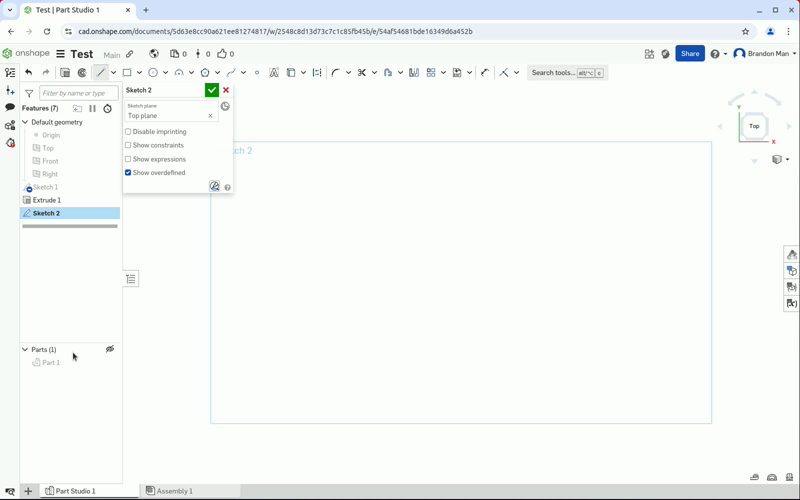
mouse_move(407, 382)
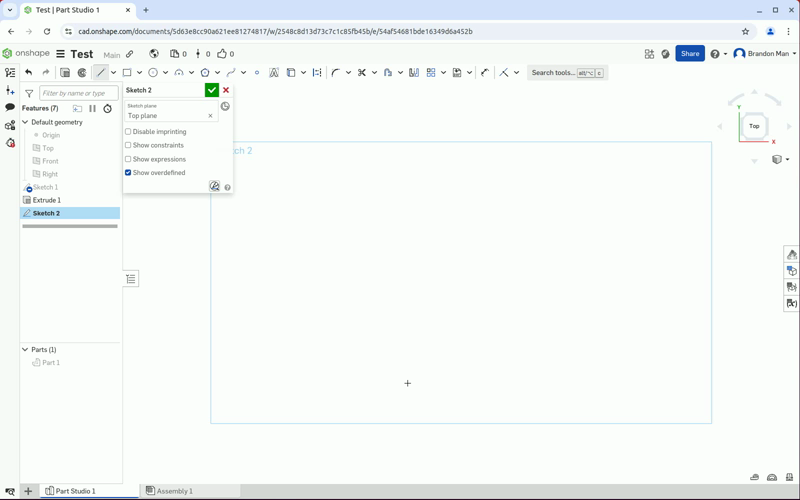
click(407, 382)
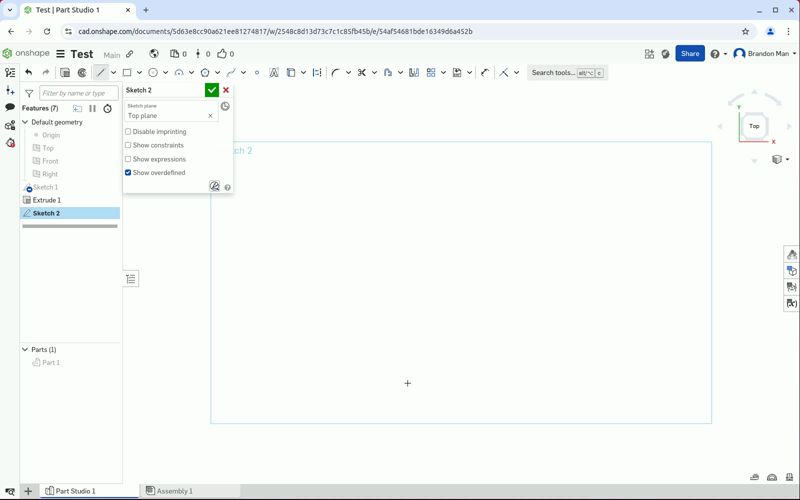
key_up(shift)
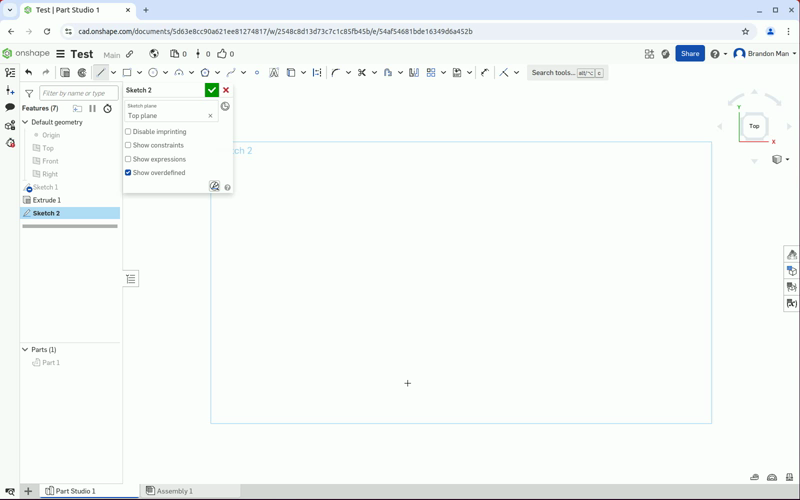
key_down(shift)
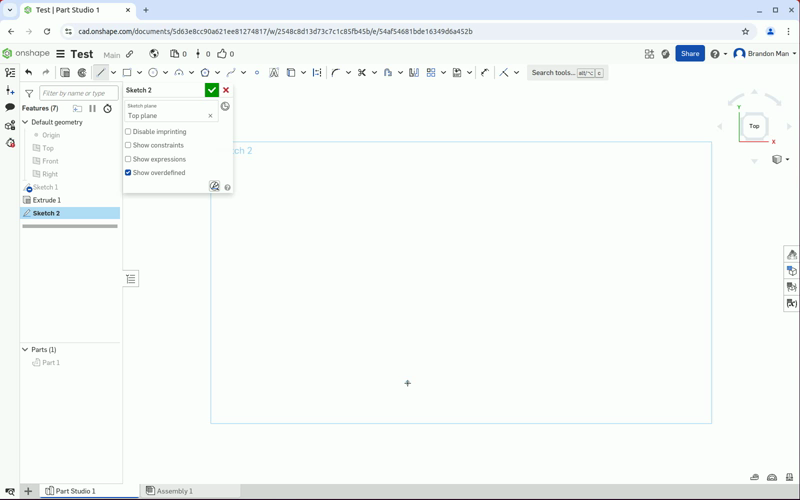
mouse_move(437, 382)
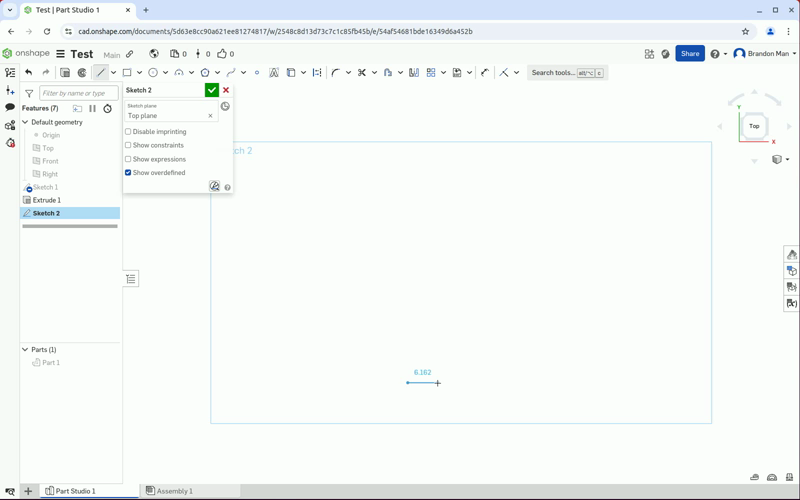
mouse_move(429, 382)
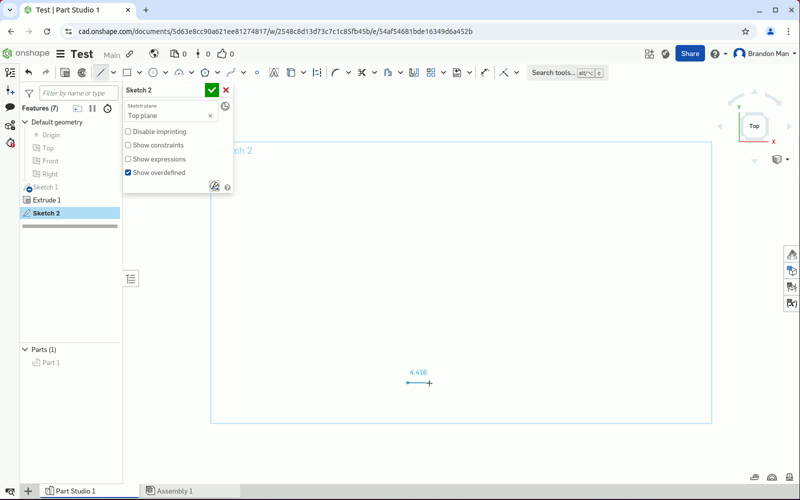
click(429, 382)
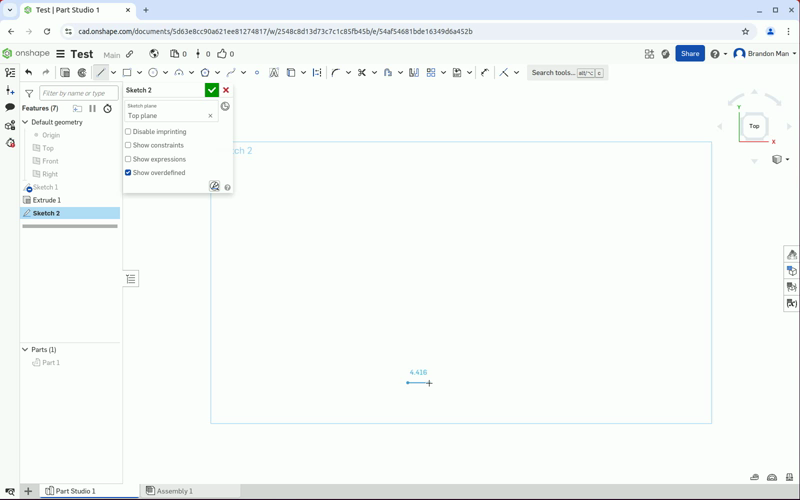
key_up(shift)
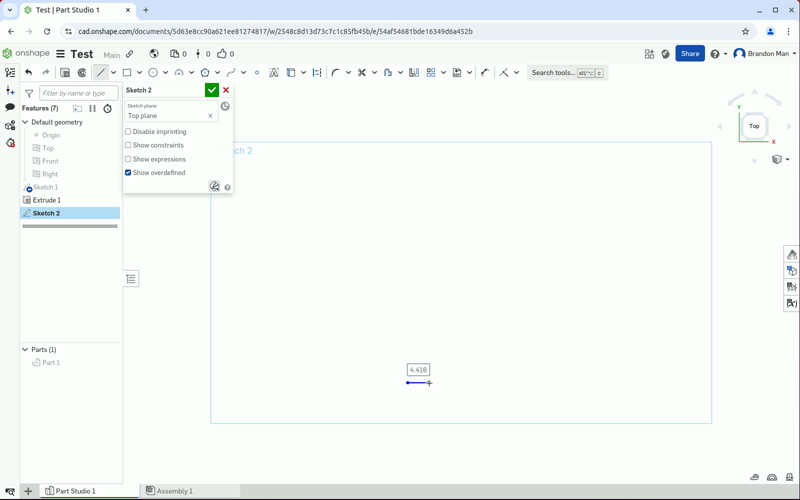
key_down(shift)
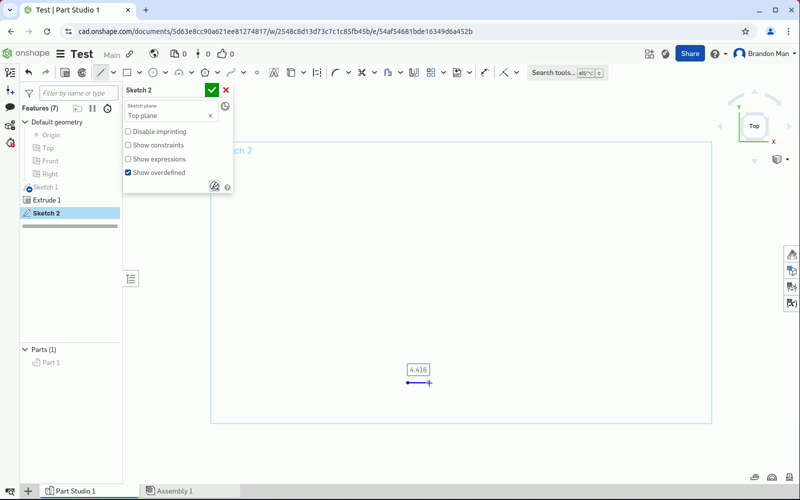
mouse_move(459, 382)
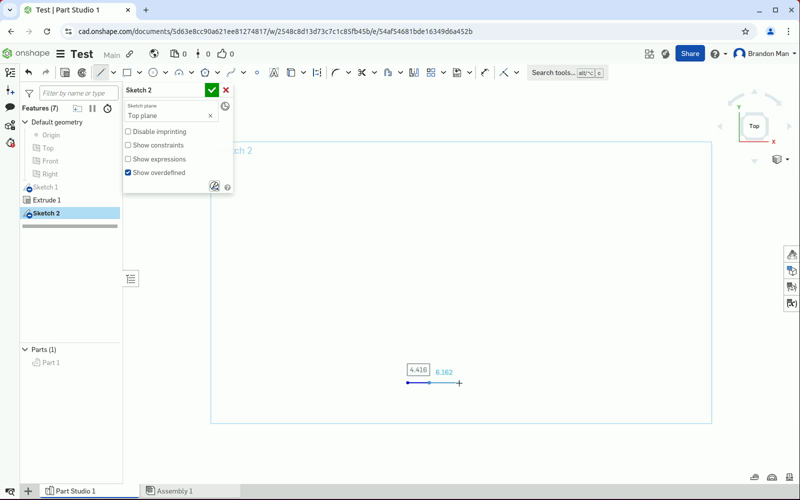
mouse_move(434, 382)
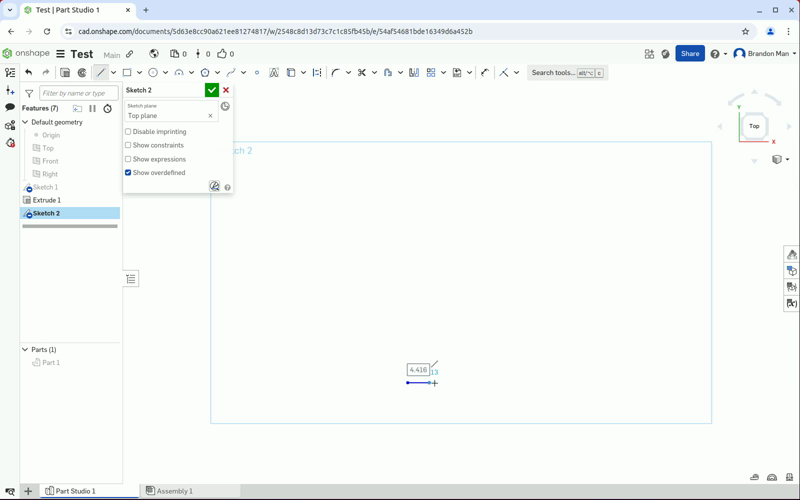
scroll(6)
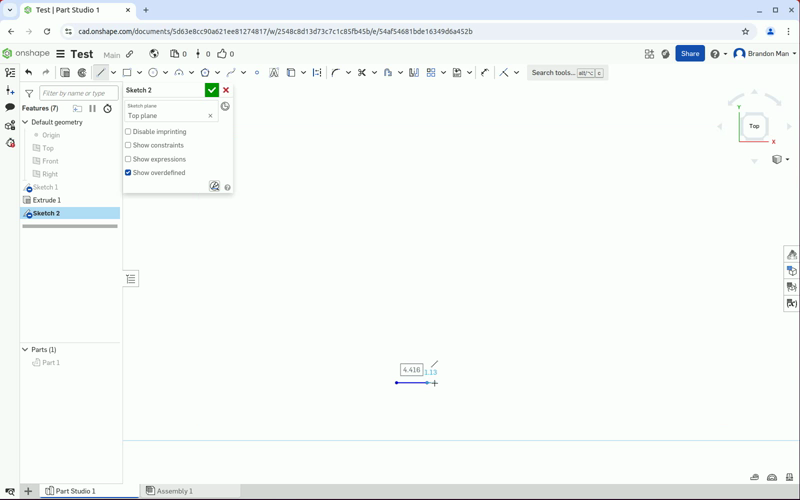
scroll(6)
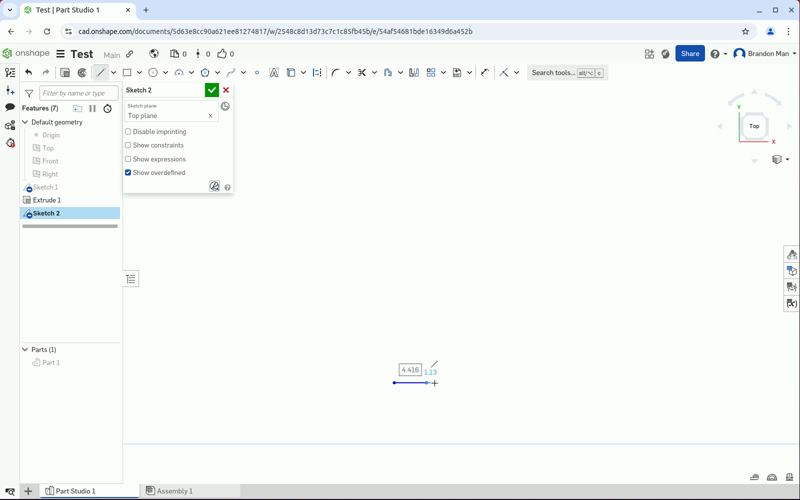
scroll(6)
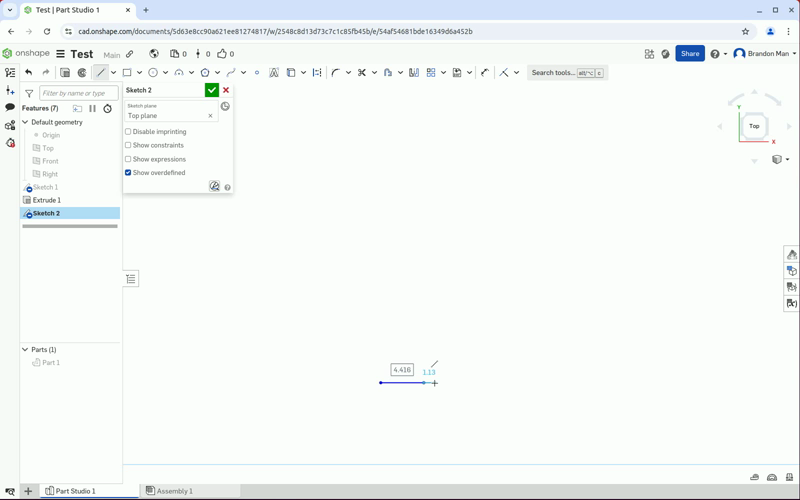
scroll(6)
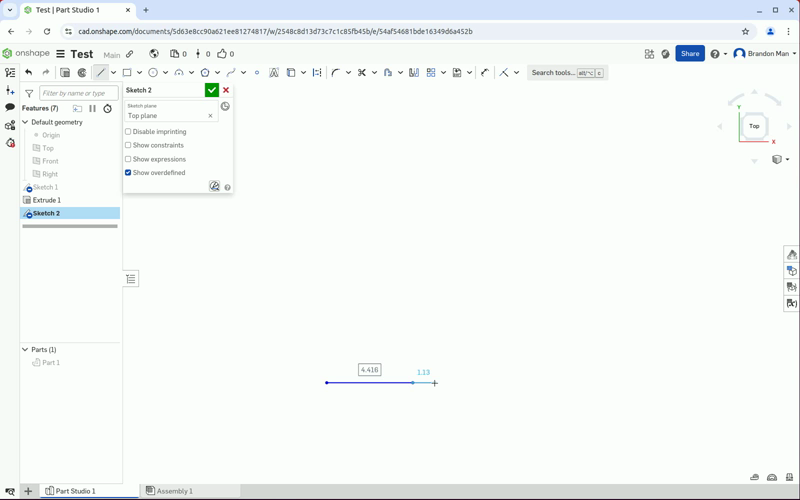
scroll(6)
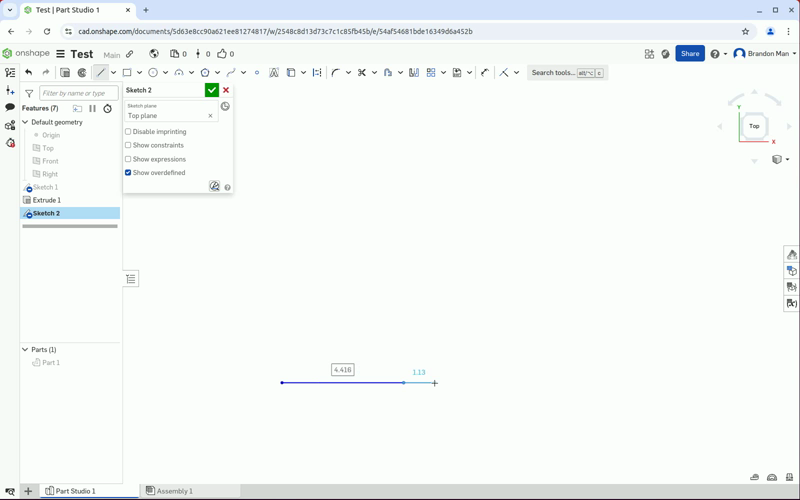
scroll(6)
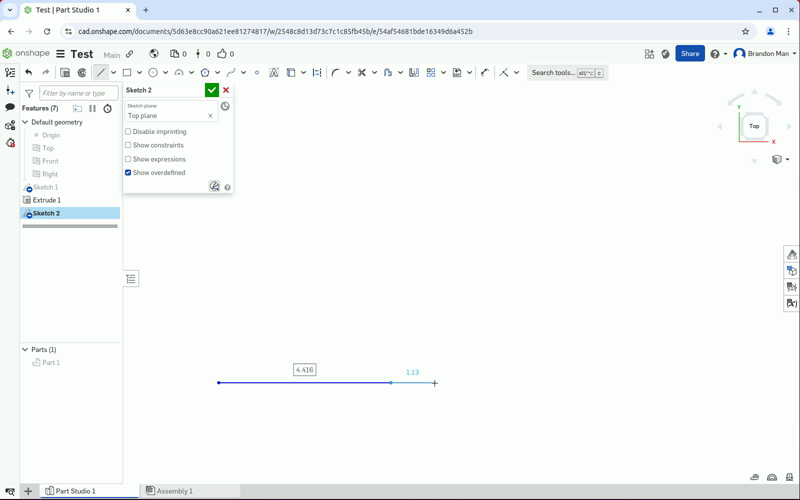
scroll(6)
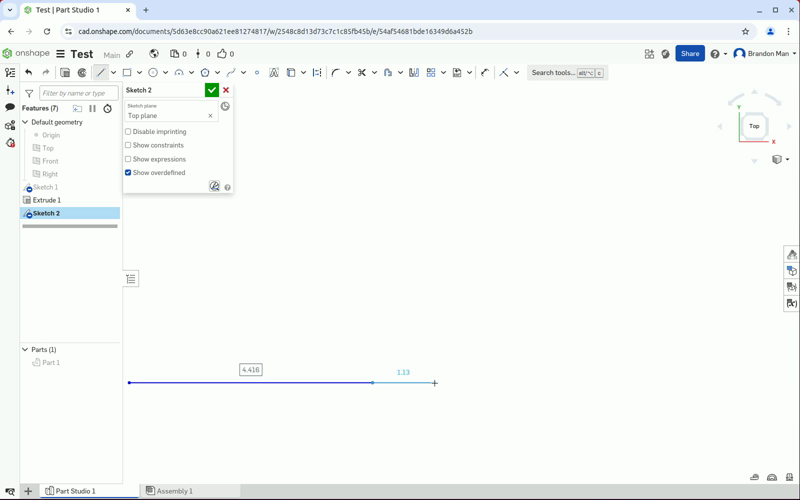
click(434, 382)
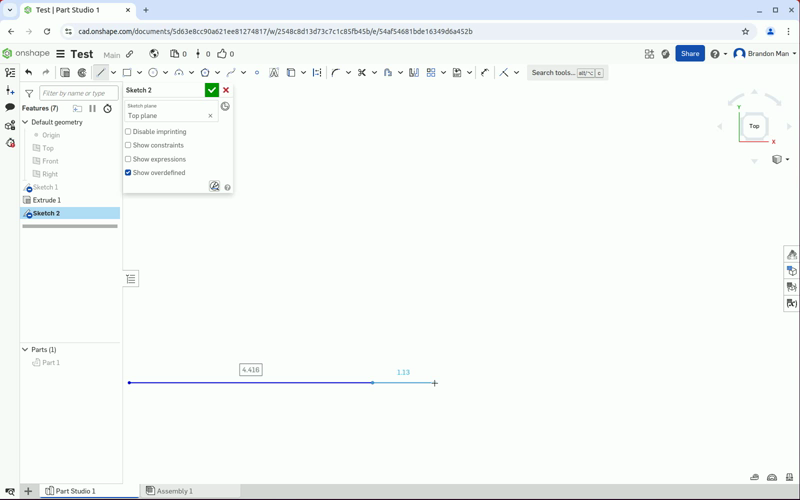
scroll(-6)
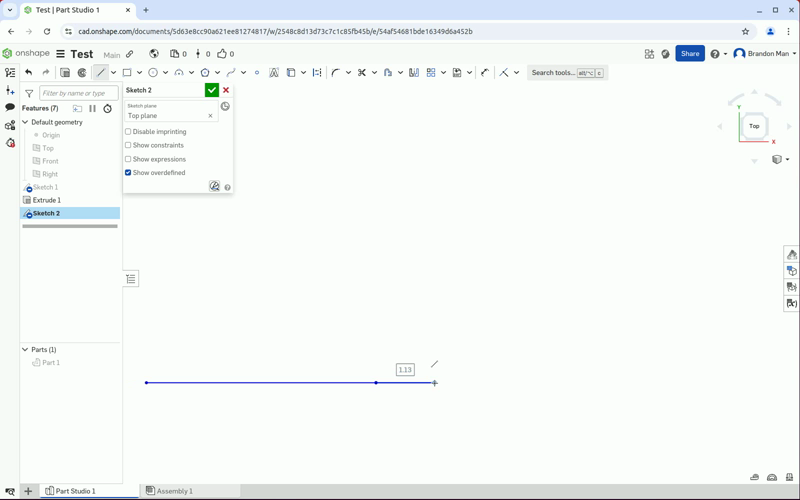
scroll(-6)
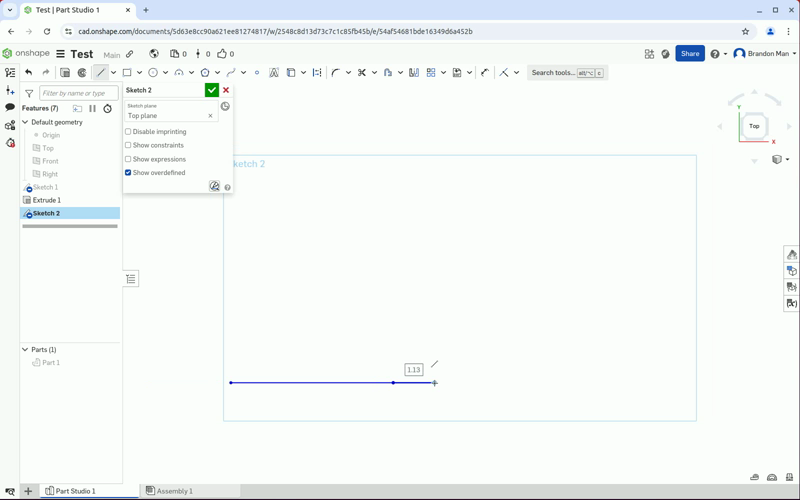
scroll(-6)
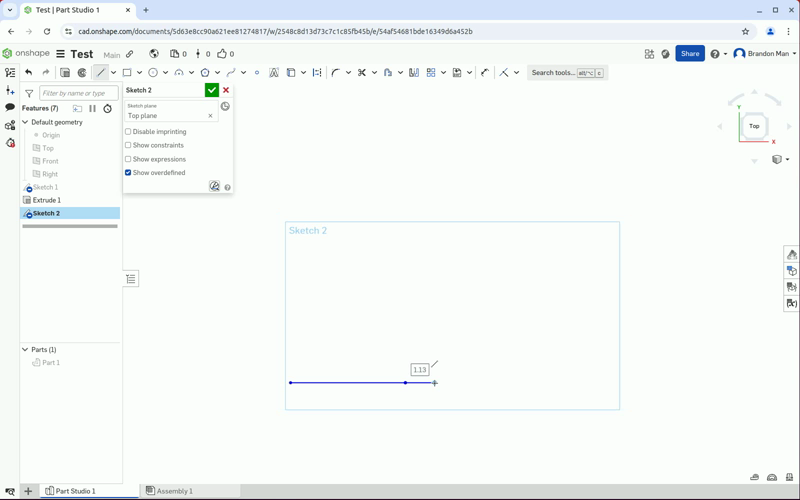
scroll(-6)
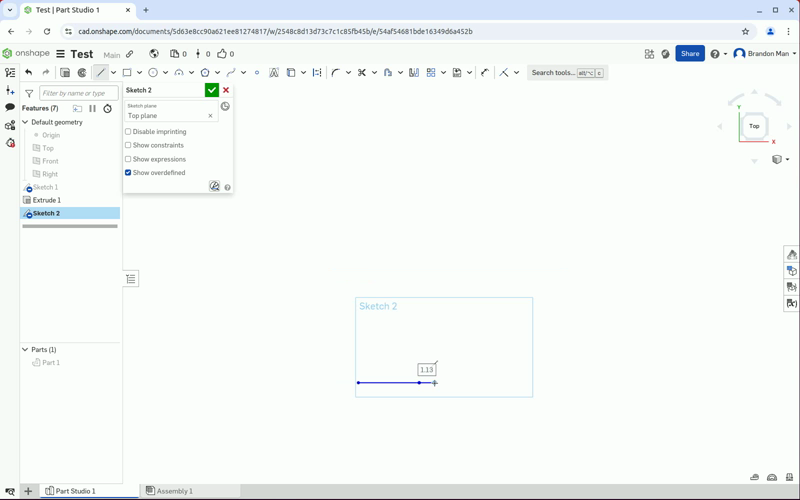
scroll(-6)
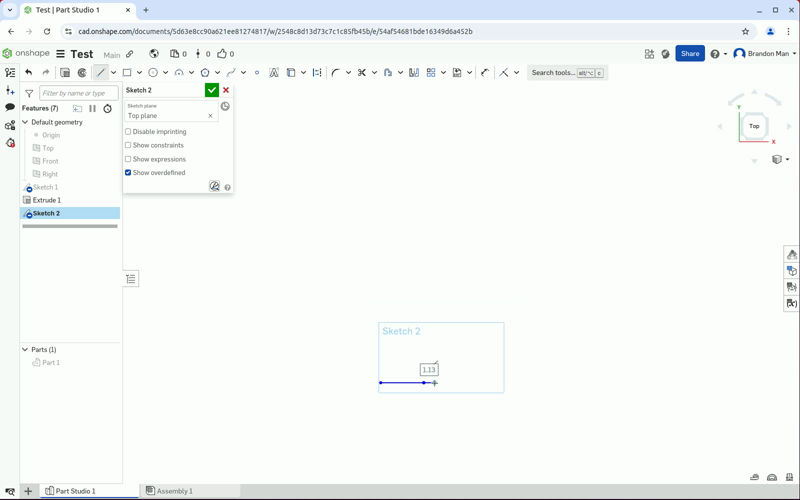
scroll(-6)
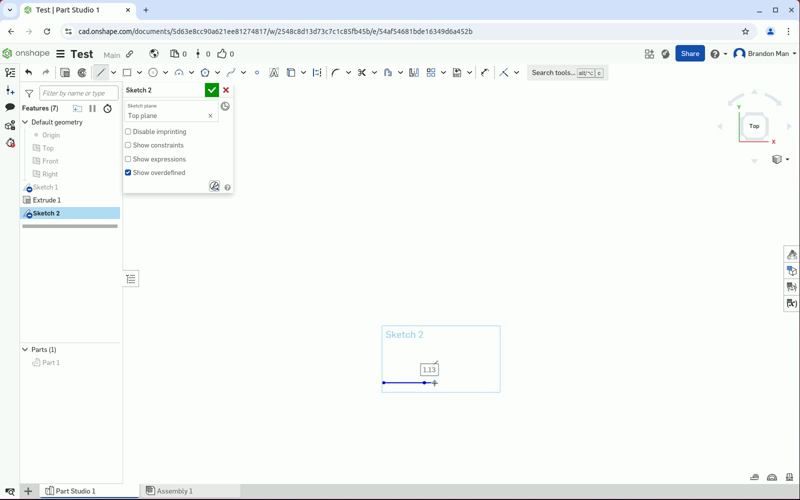
scroll(-6)
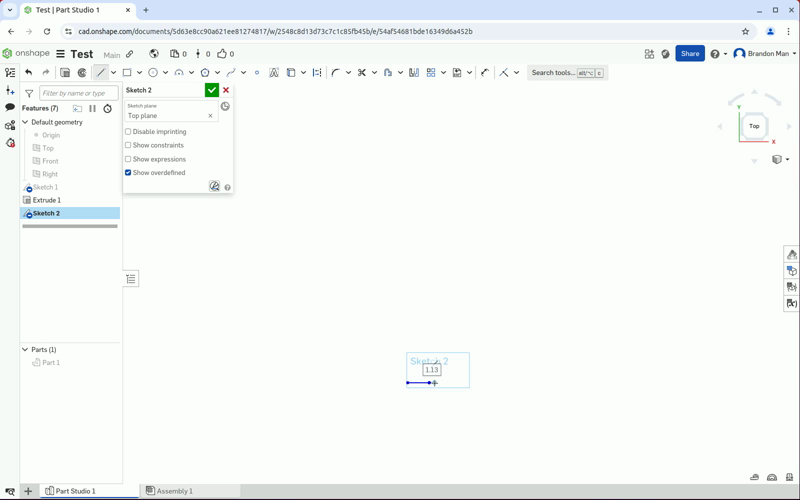
key_up(shift)
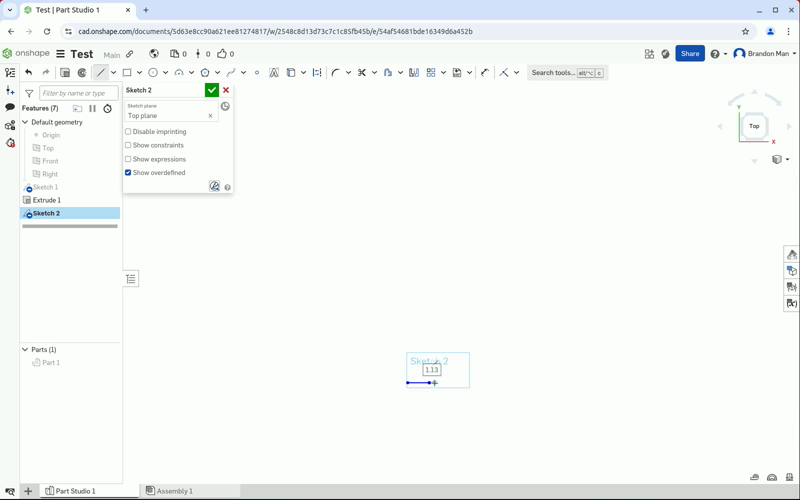
key_down(shift)
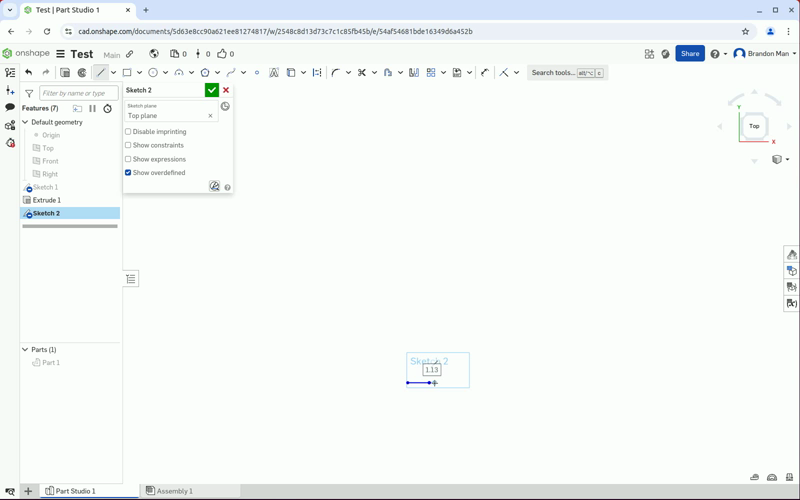
mouse_move(560, 382)
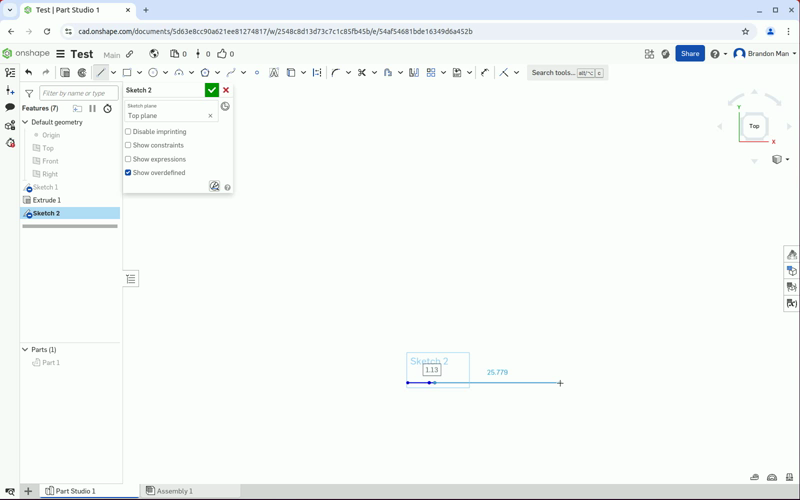
click(560, 382)
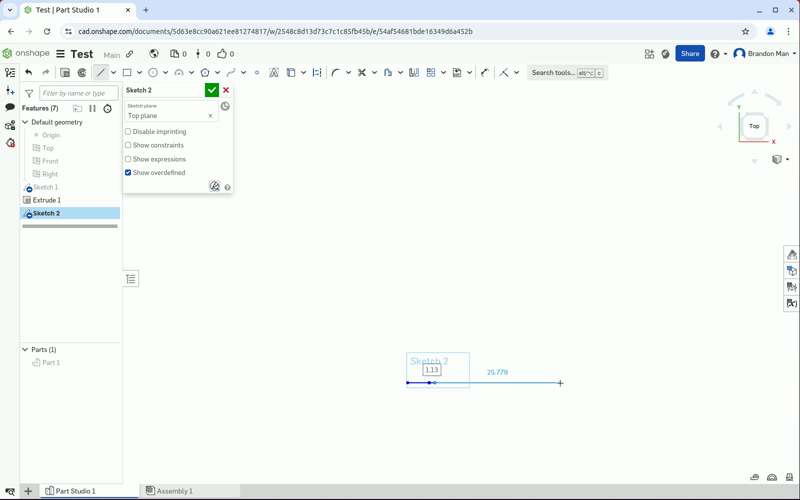
key_up(shift)
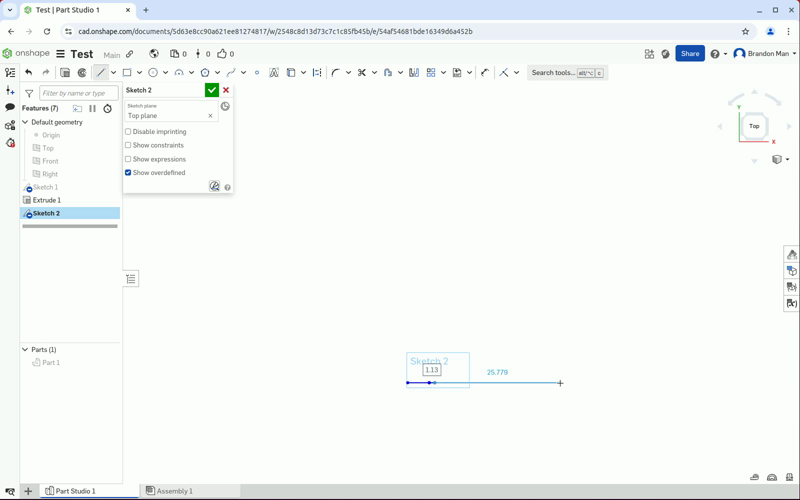
key_down(shift)
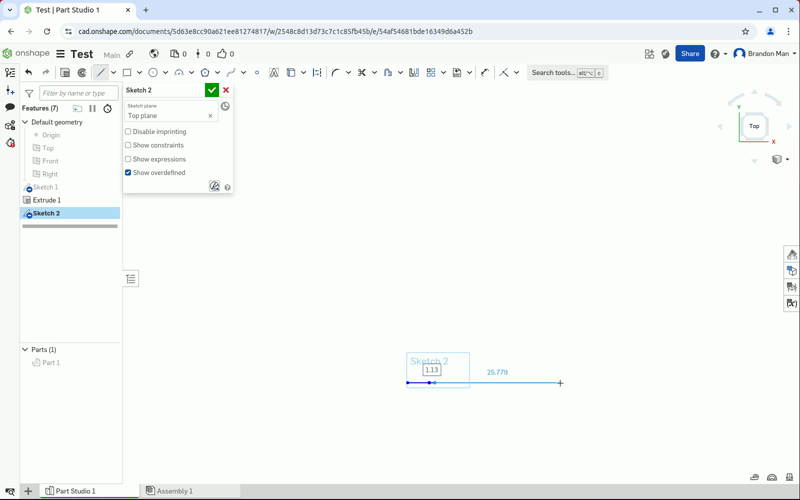
mouse_move(560, 184)
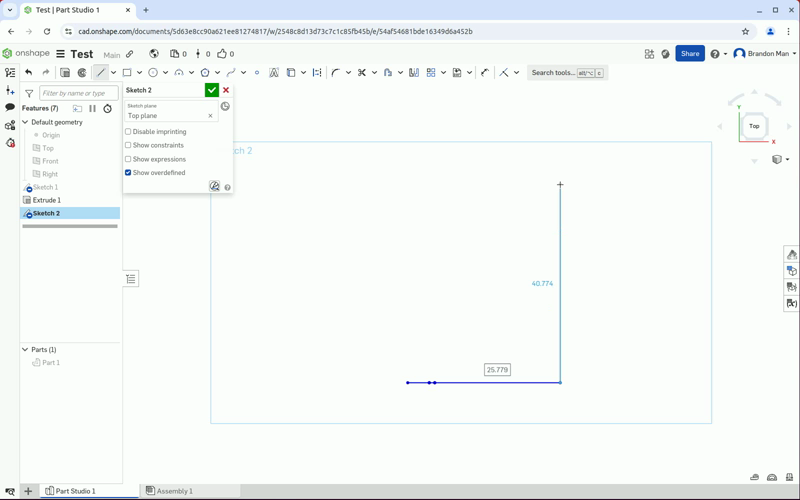
click(560, 184)
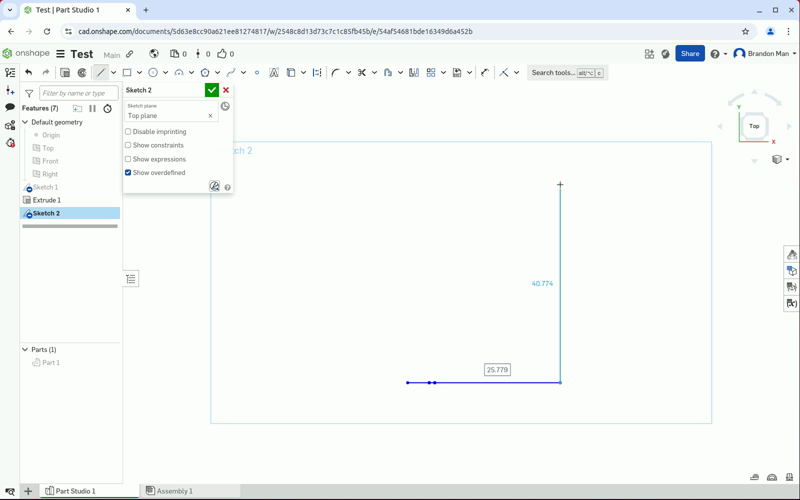
key_up(shift)
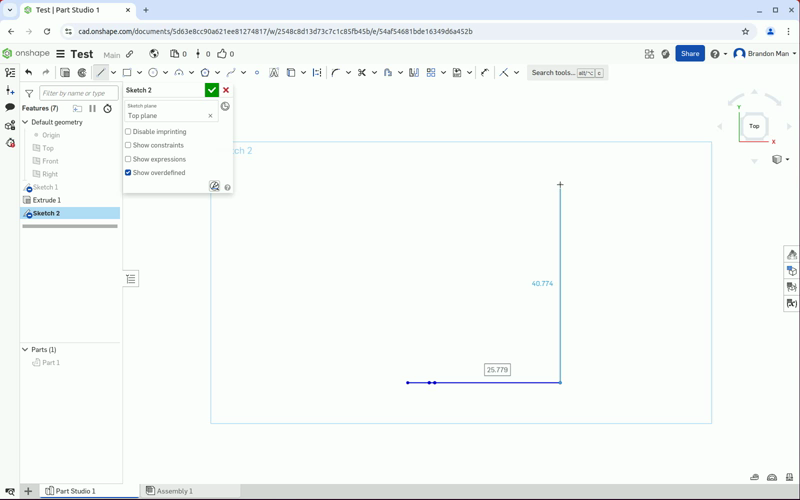
key_down(shift)
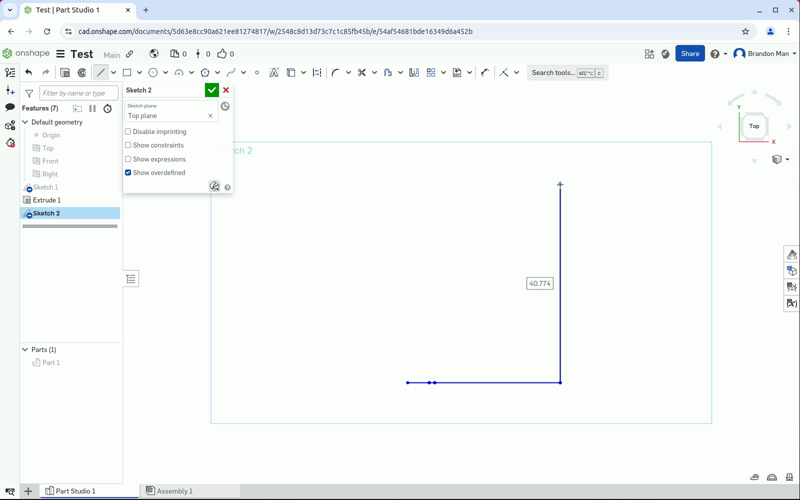
mouse_move(434, 184)
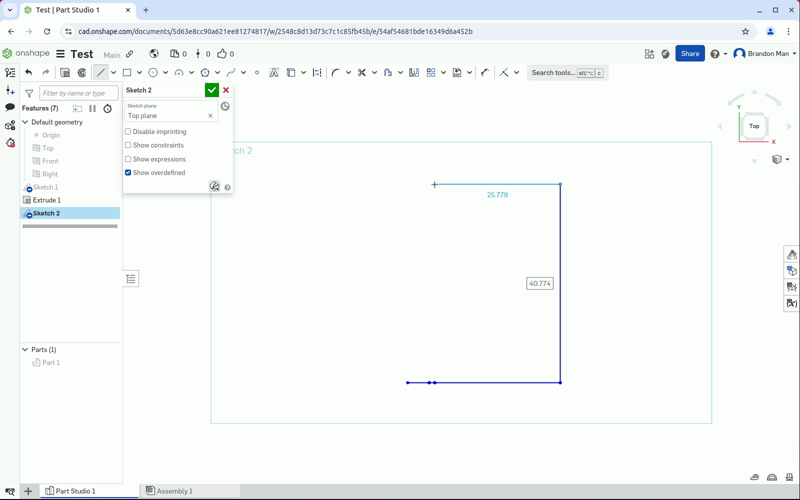
click(434, 184)
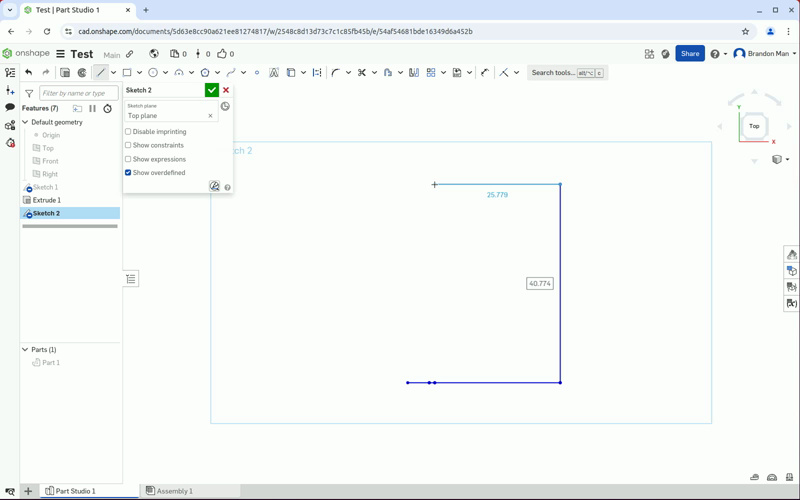
key_up(shift)
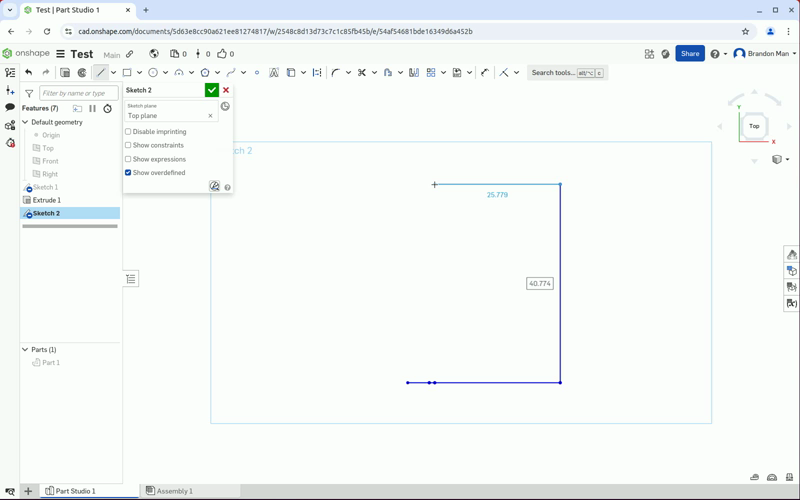
key_down(shift)
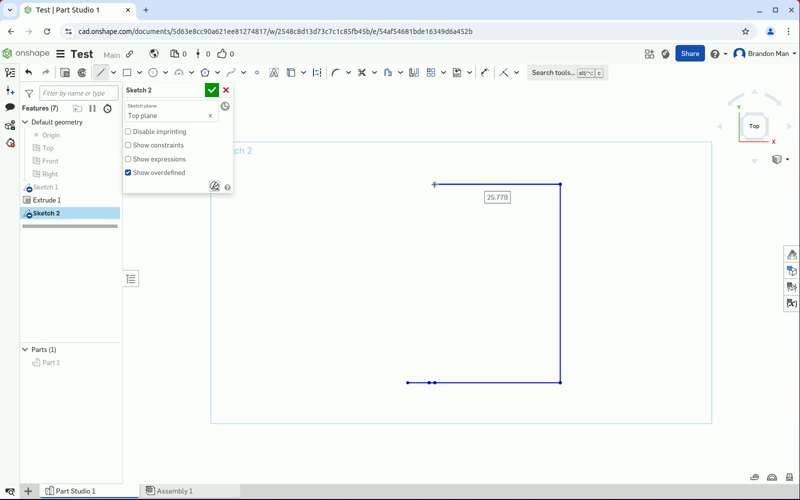
mouse_move(464, 184)
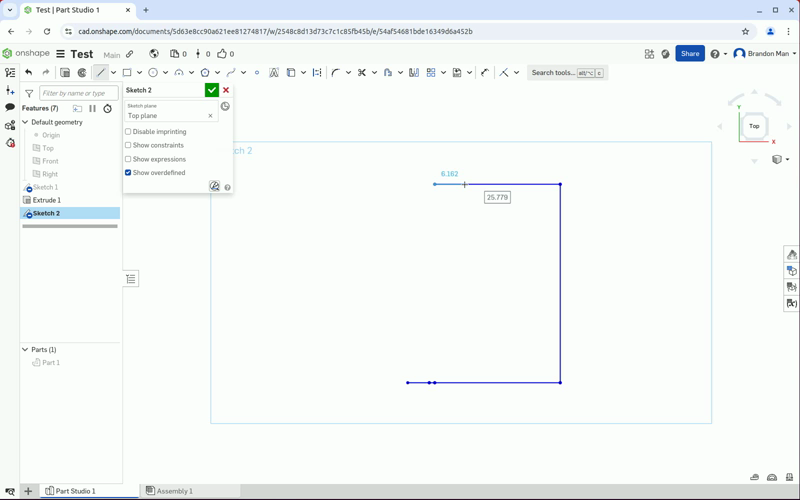
mouse_move(429, 184)
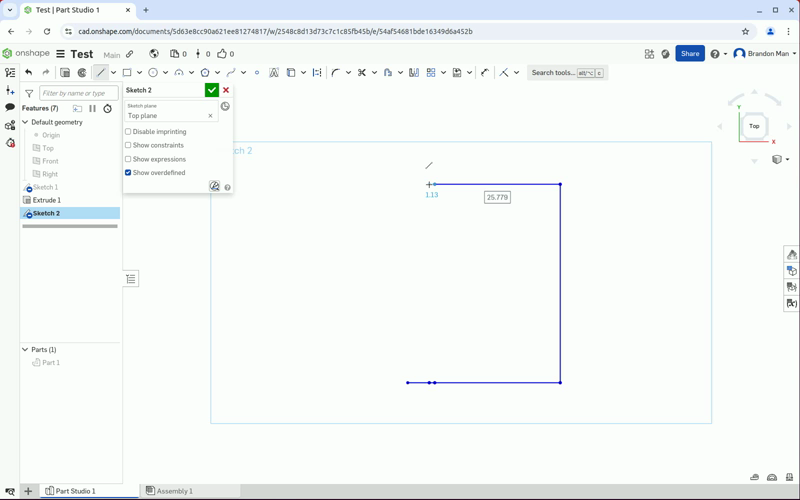
scroll(6)
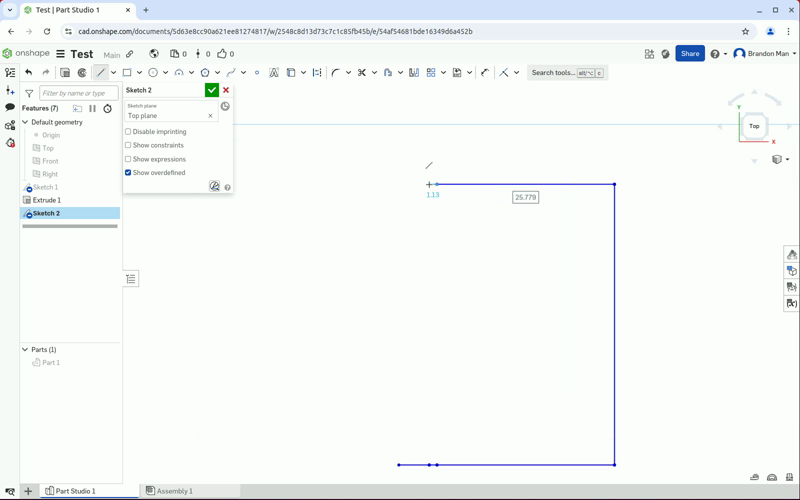
scroll(6)
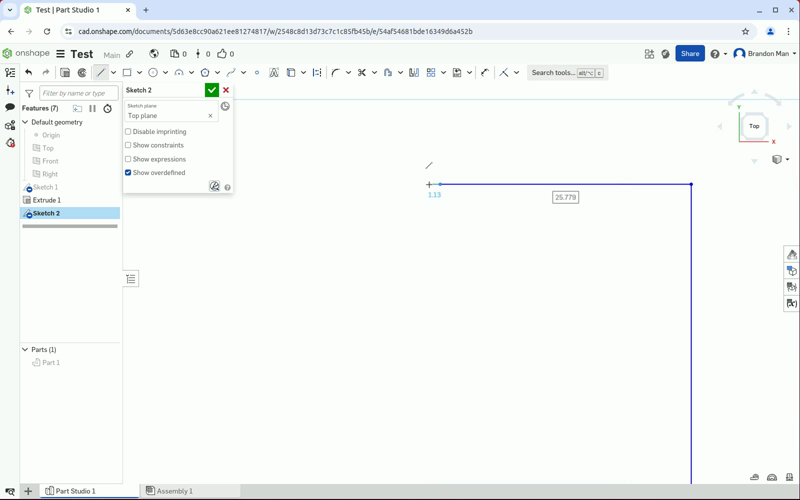
scroll(6)
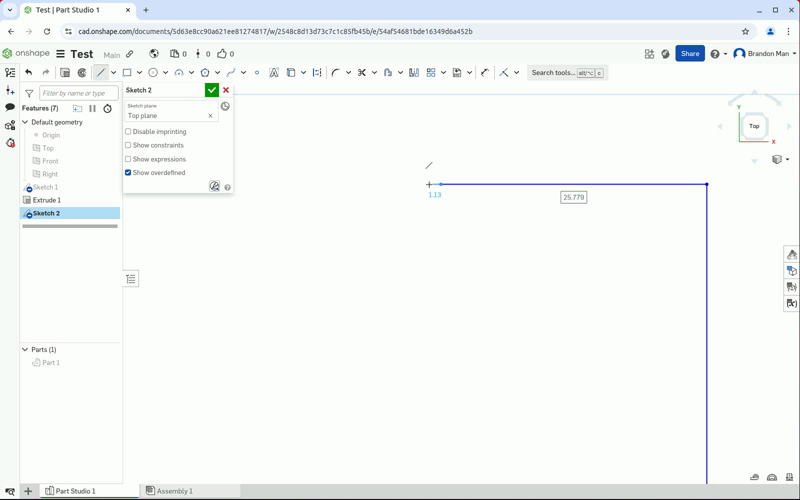
scroll(6)
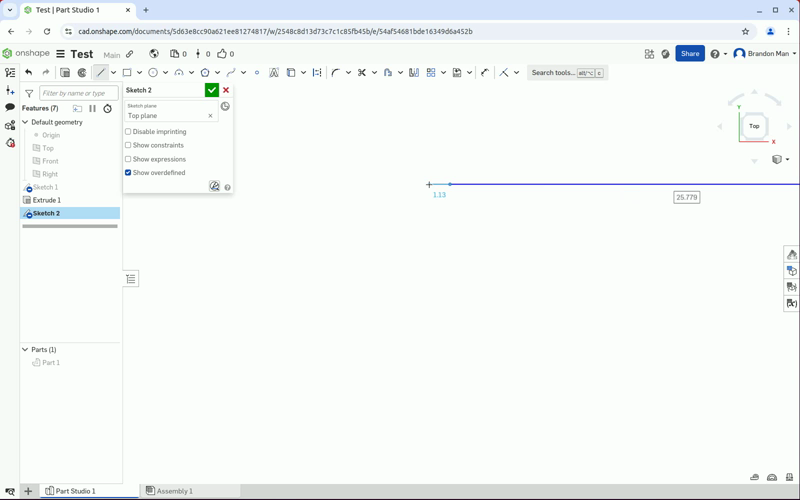
scroll(6)
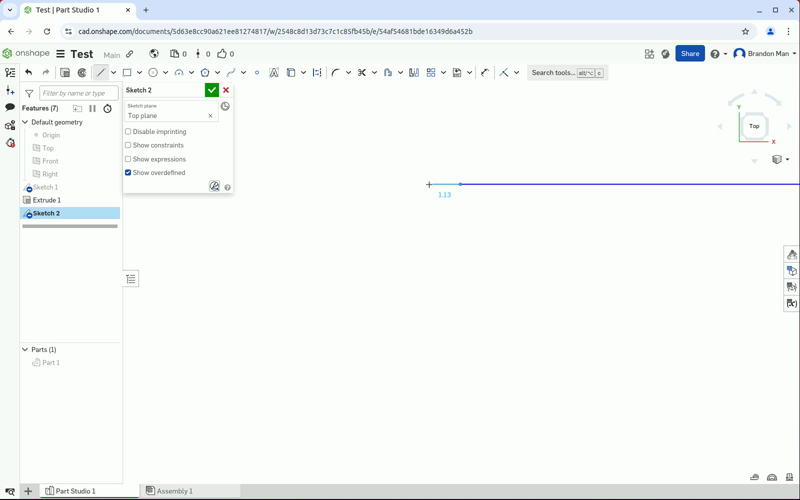
scroll(6)
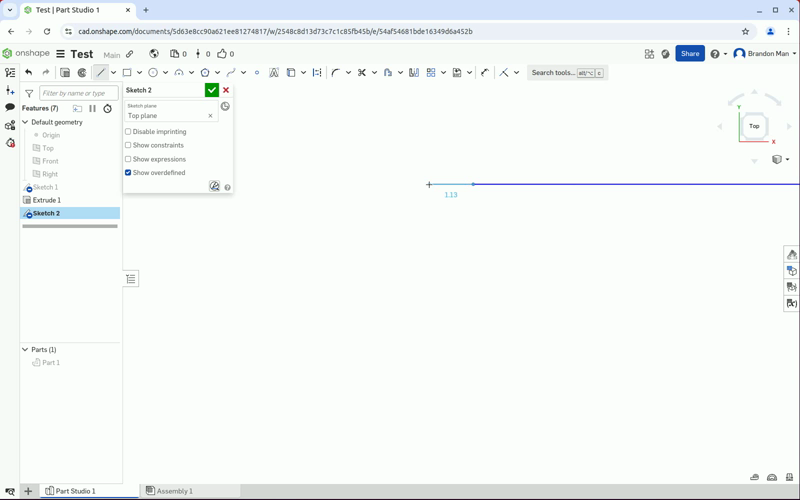
scroll(6)
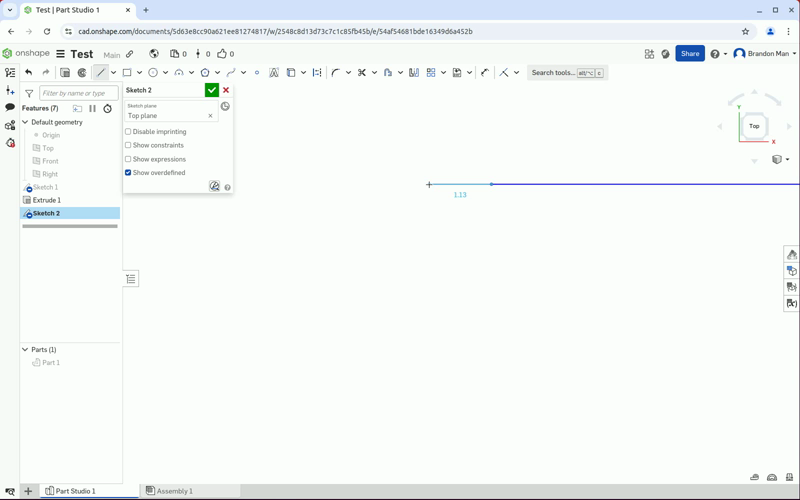
click(429, 184)
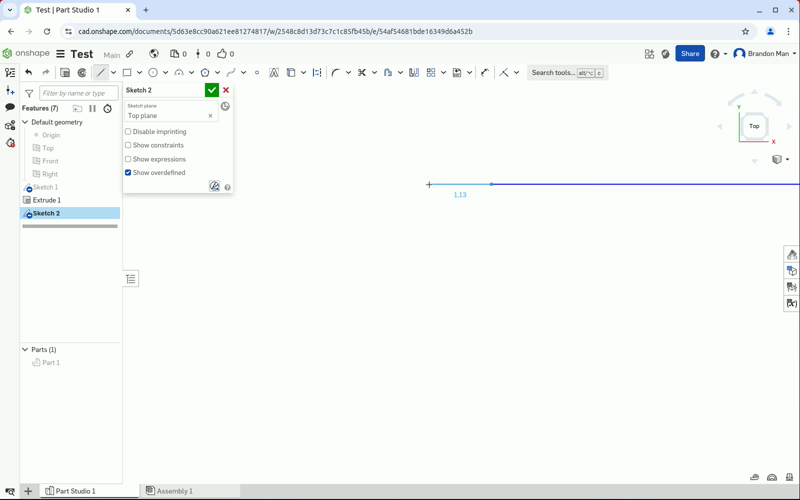
scroll(-6)
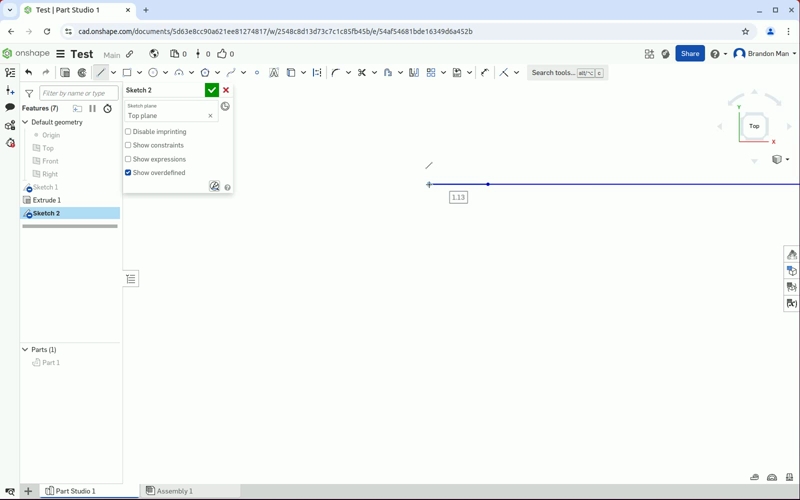
scroll(-6)
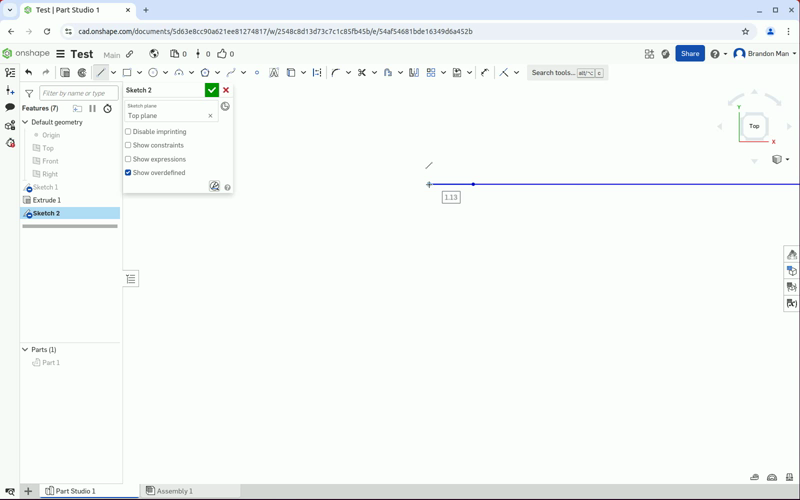
scroll(-6)
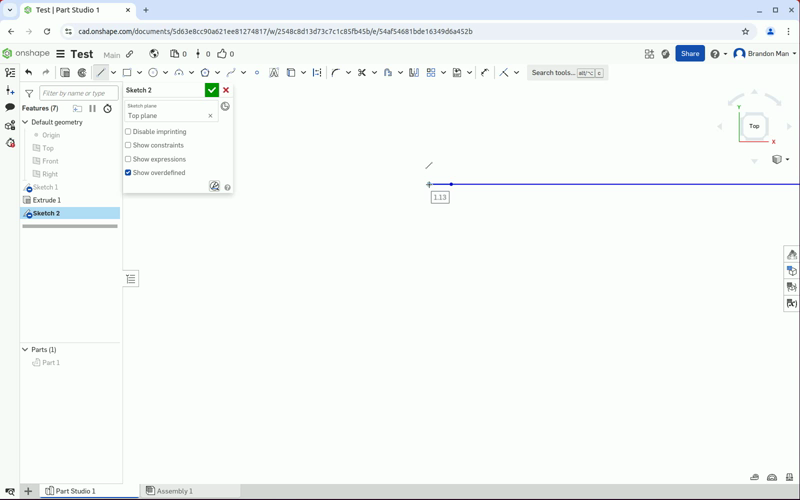
scroll(-6)
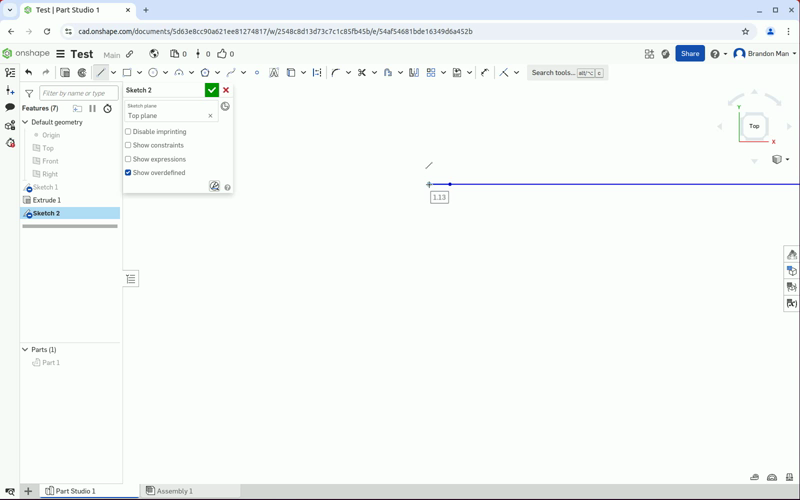
scroll(-6)
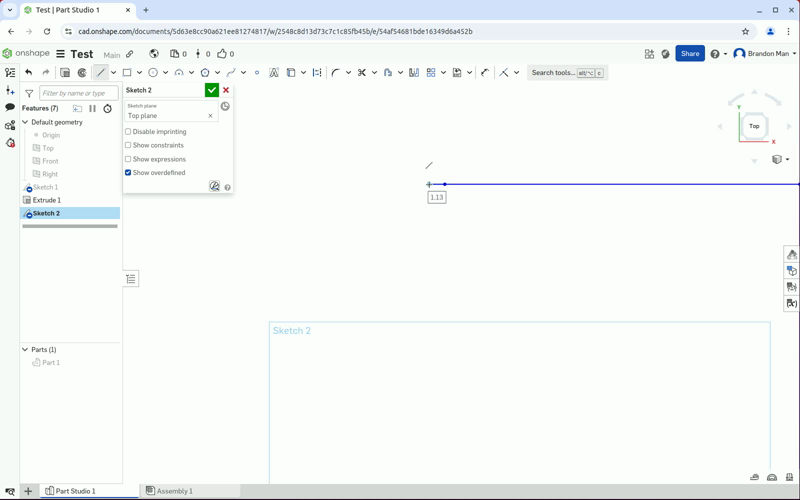
scroll(-6)
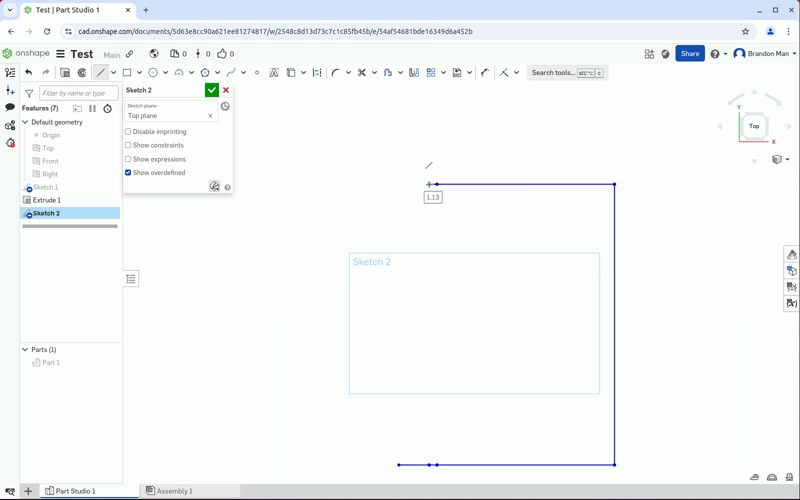
scroll(-6)
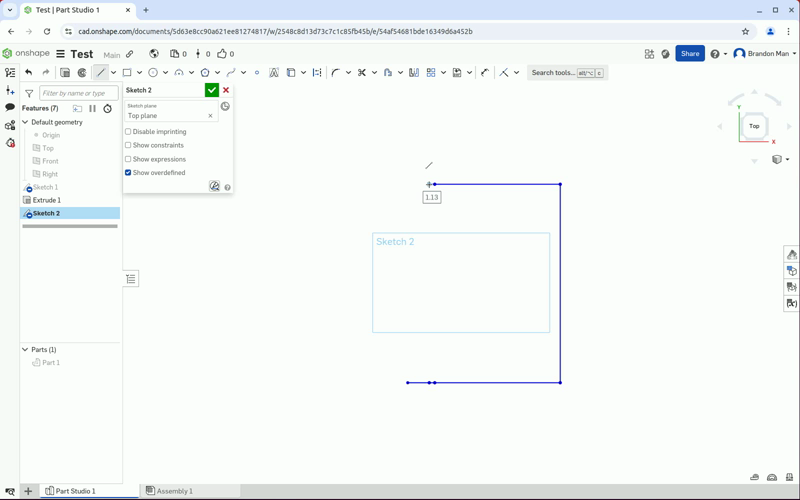
key_up(shift)
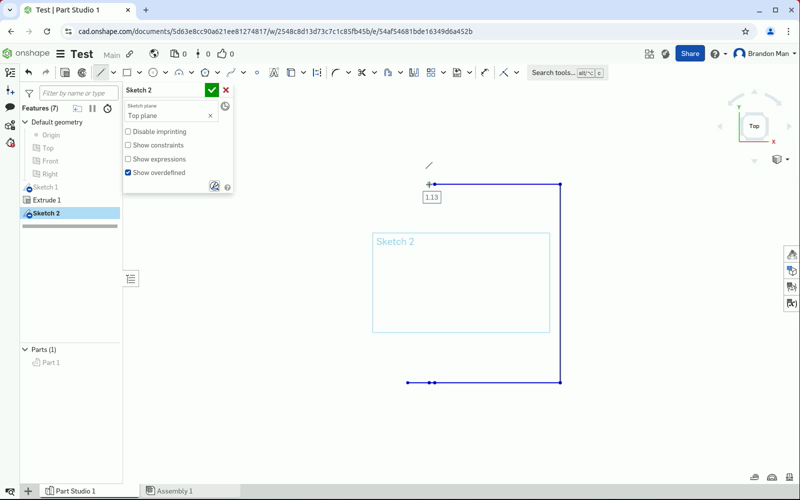
key_down(shift)
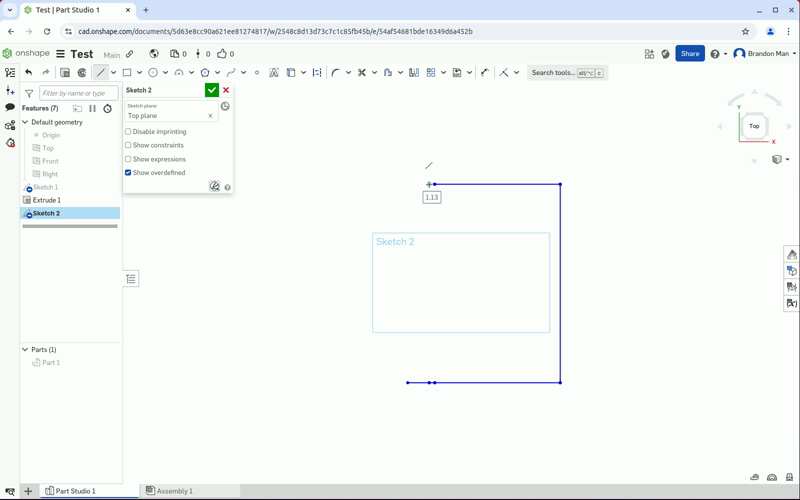
mouse_move(459, 184)
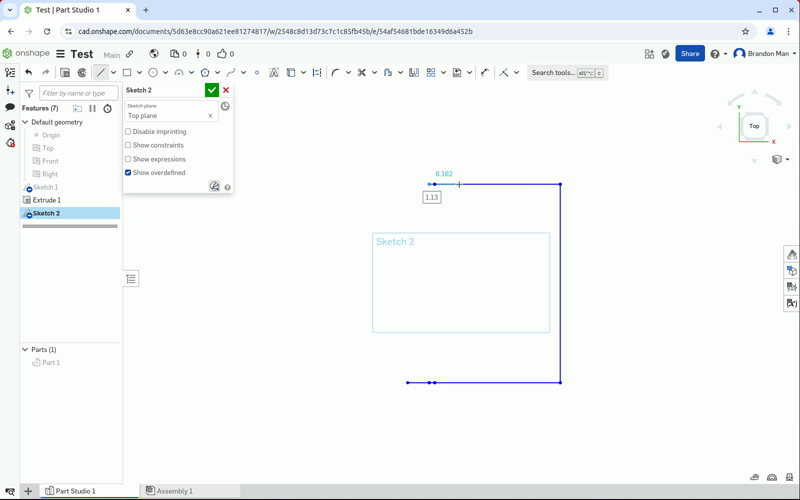
mouse_move(407, 184)
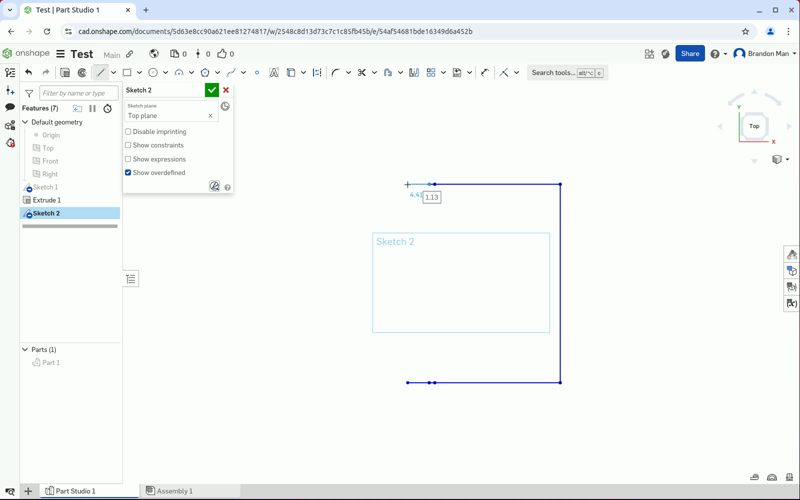
click(407, 184)
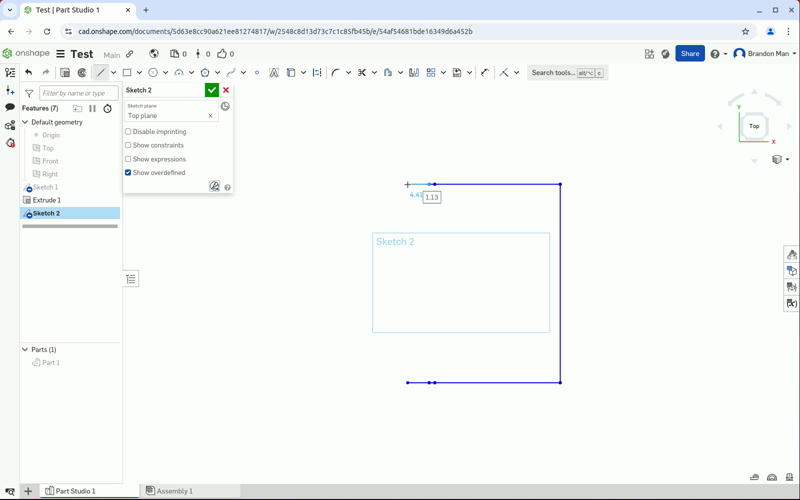
key_up(shift)
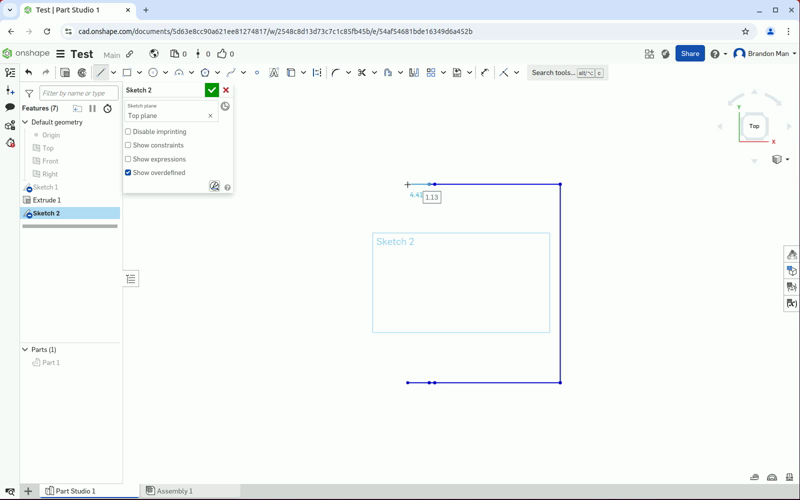
key_down(shift)
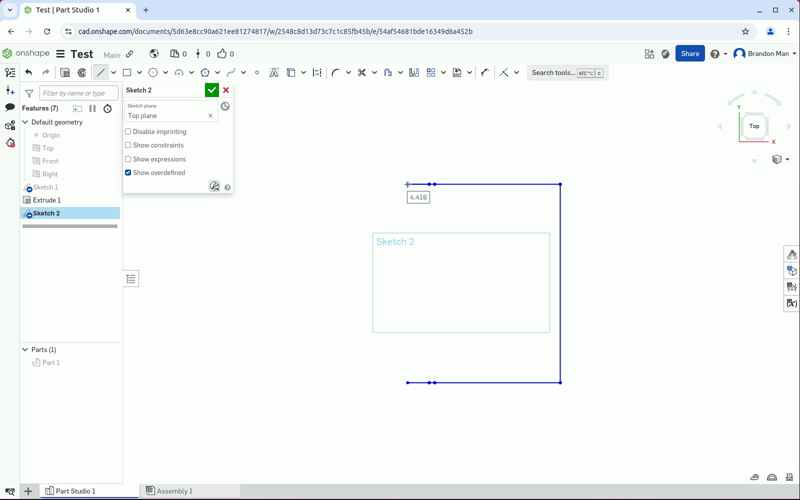
mouse_move(407, 382)
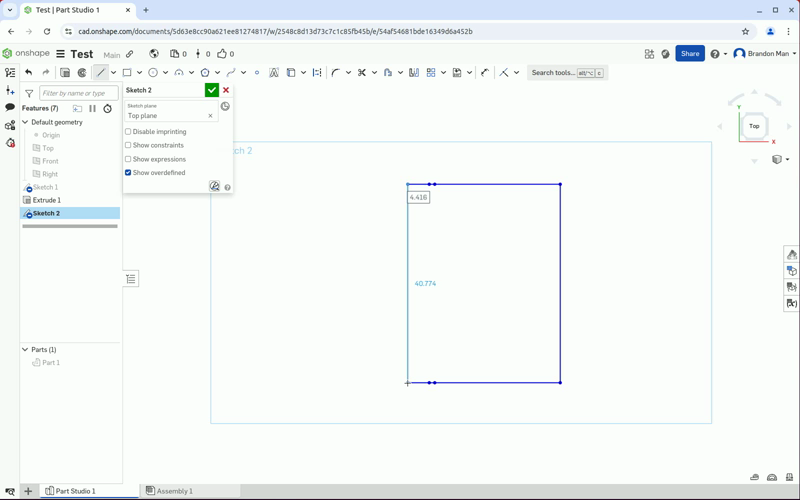
key_up(shift)
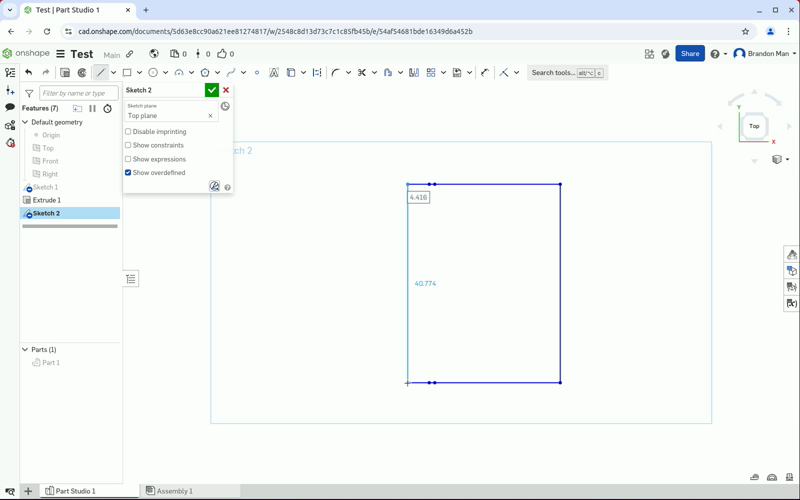
click(407, 382)
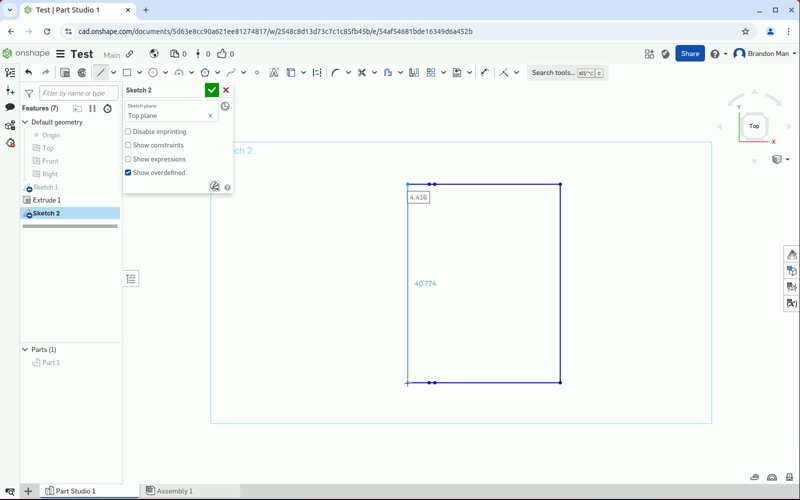
key(esc)
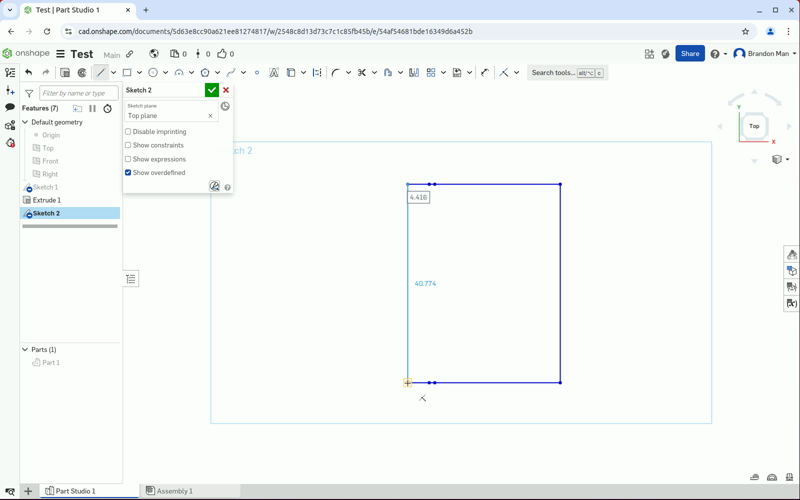
key(l)
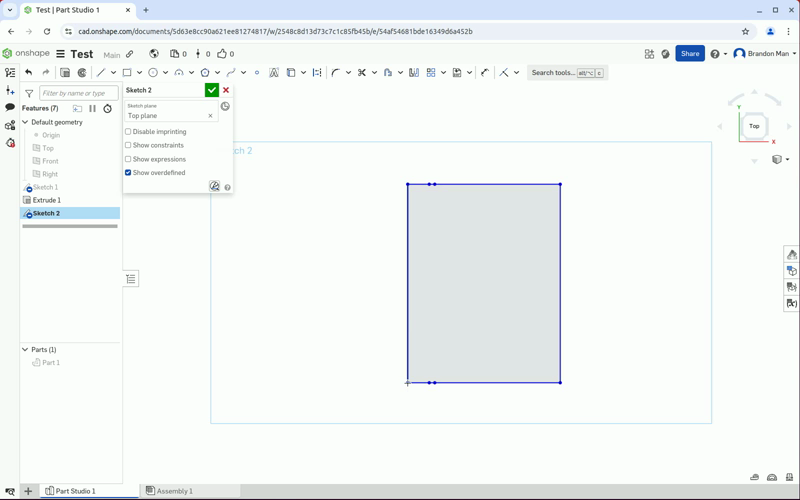
key_down(shift)
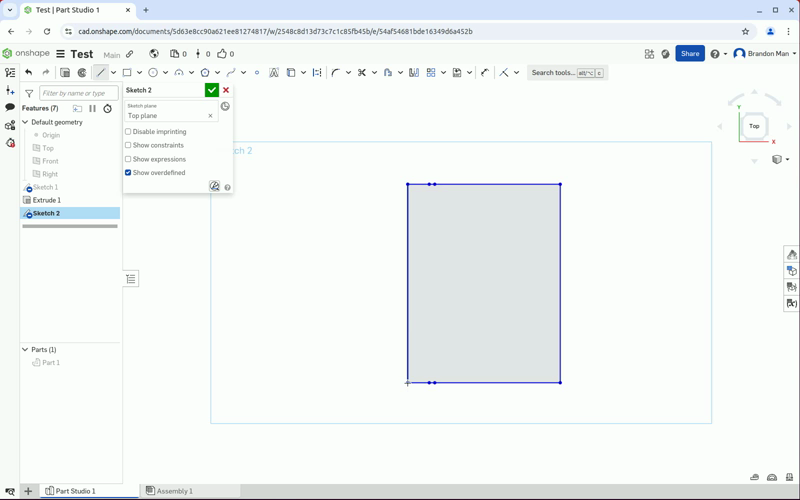
mouse_move(434, 340)
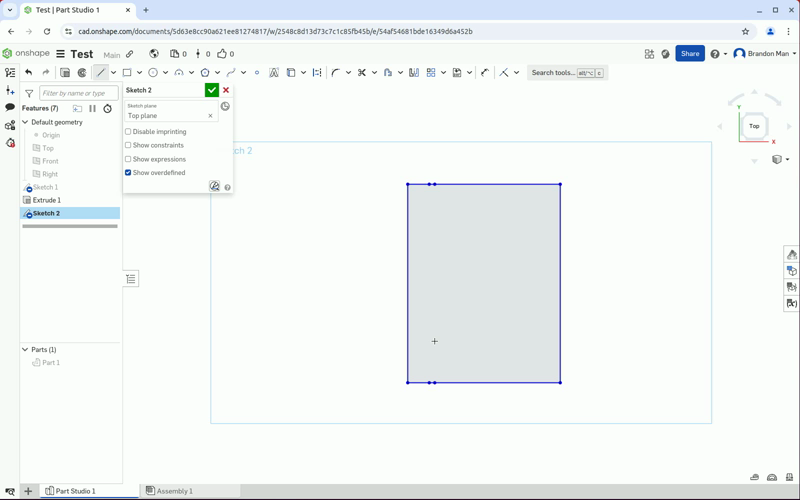
click(434, 340)
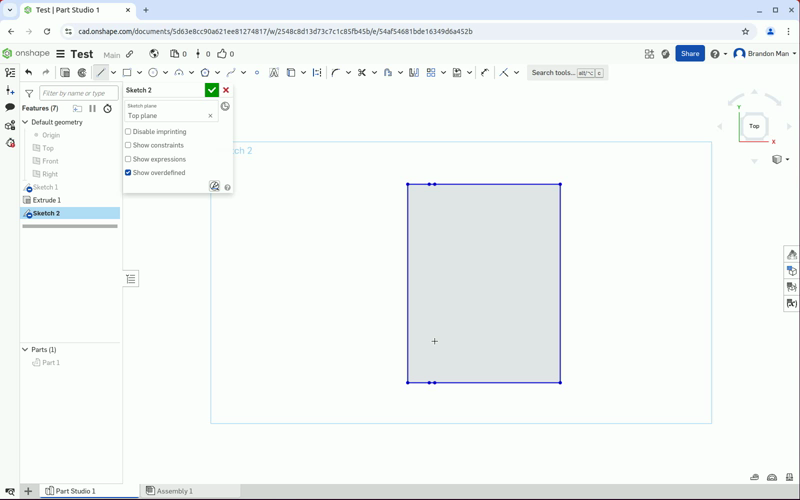
key_up(shift)
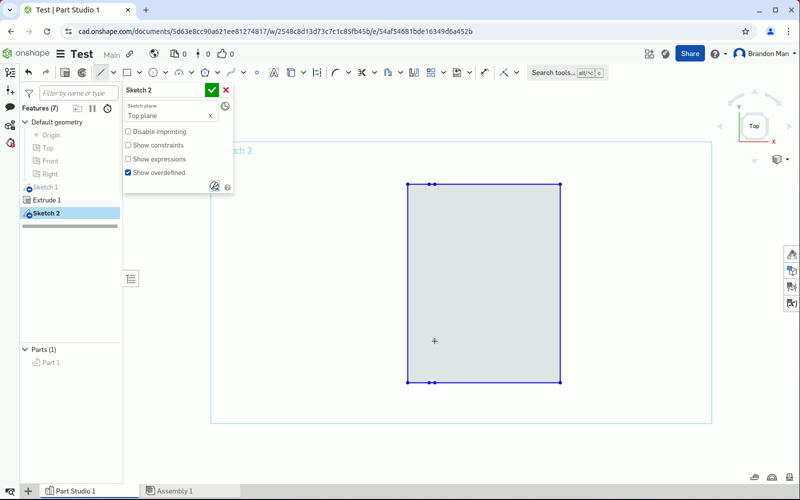
key_down(shift)
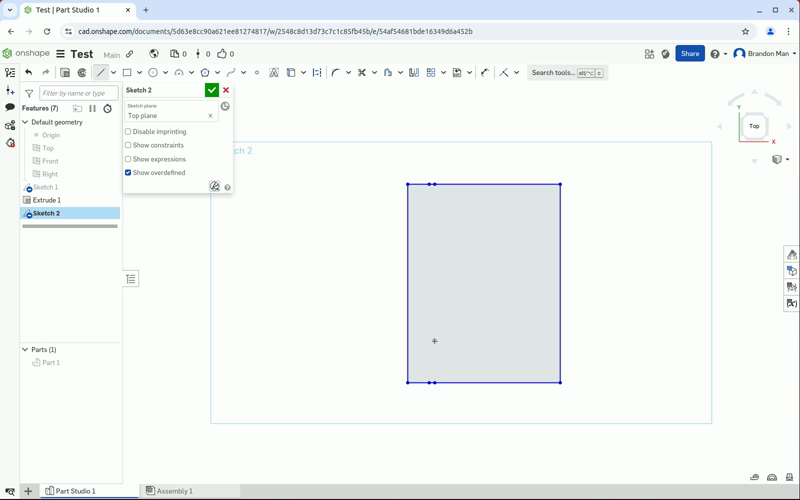
mouse_move(504, 340)
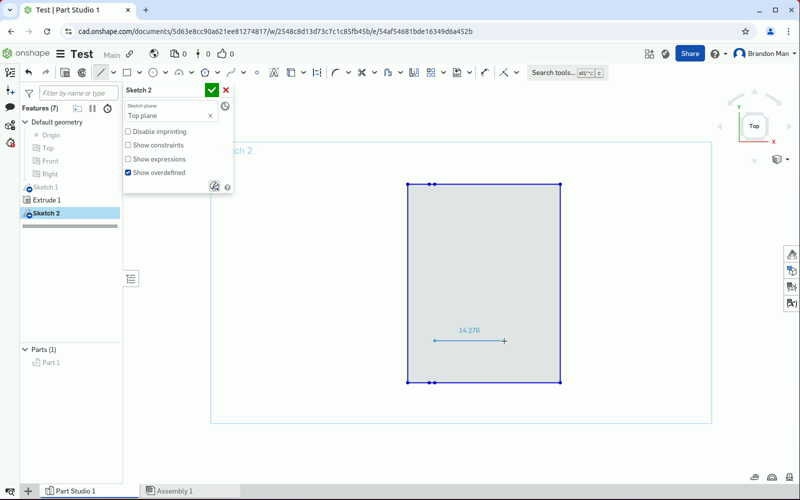
click(504, 340)
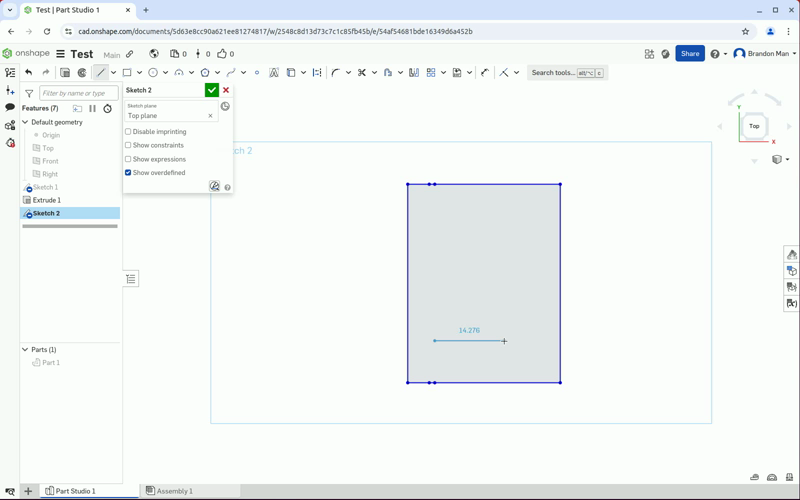
key_up(shift)
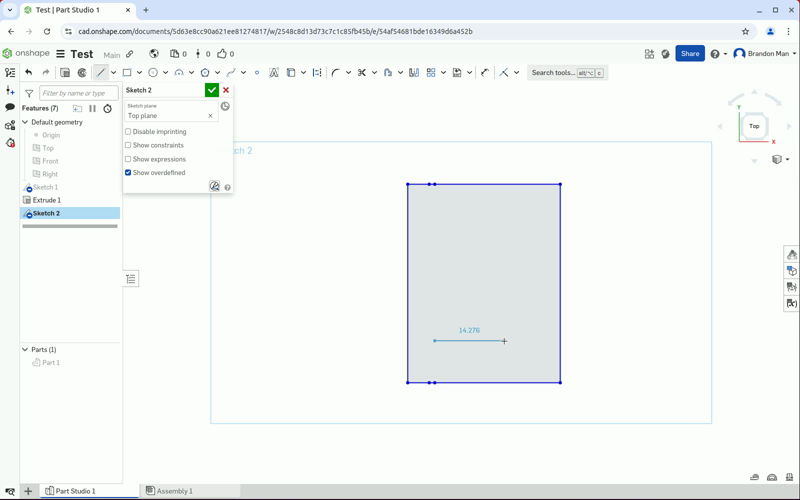
key_down(shift)
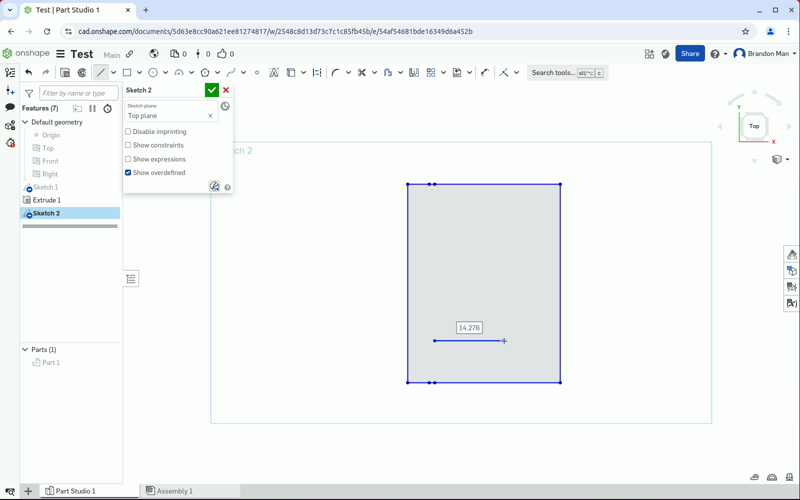
mouse_move(534, 340)
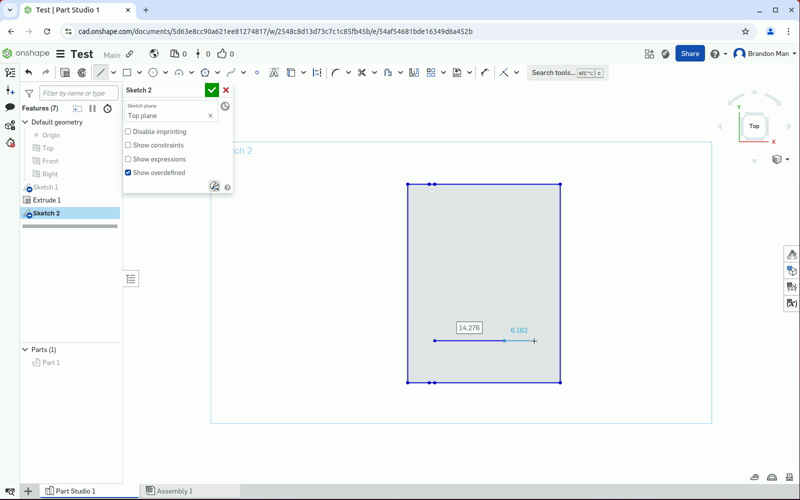
mouse_move(504, 332)
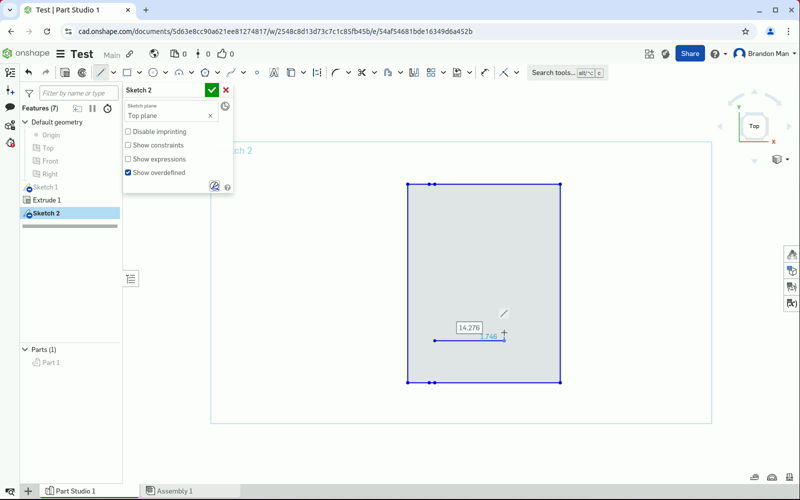
click(504, 332)
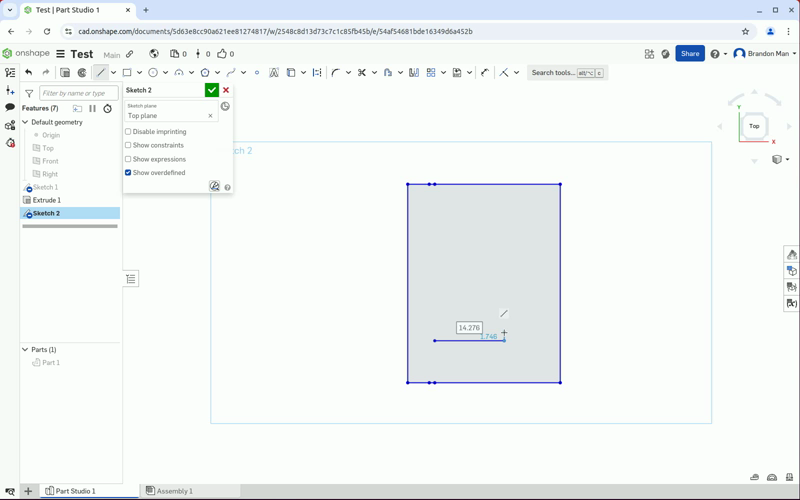
key_up(shift)
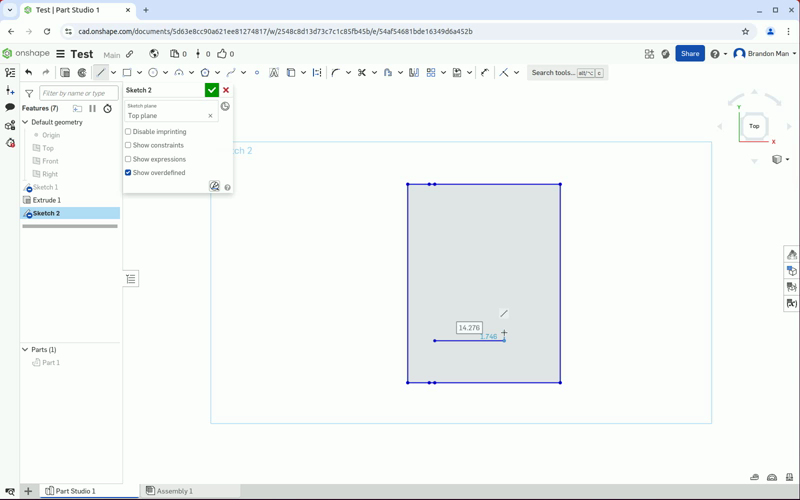
key_down(shift)
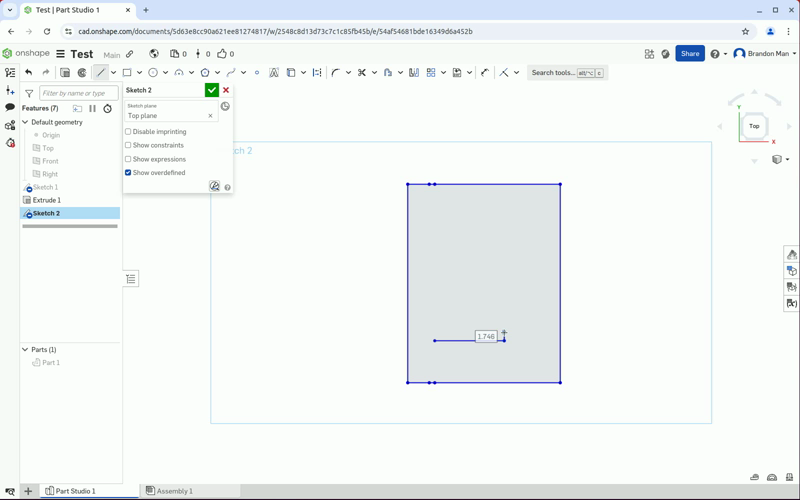
mouse_move(434, 307)
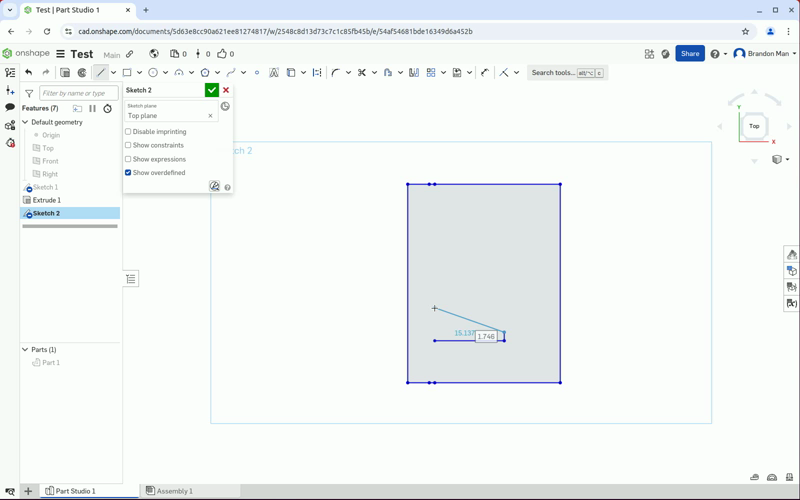
click(434, 307)
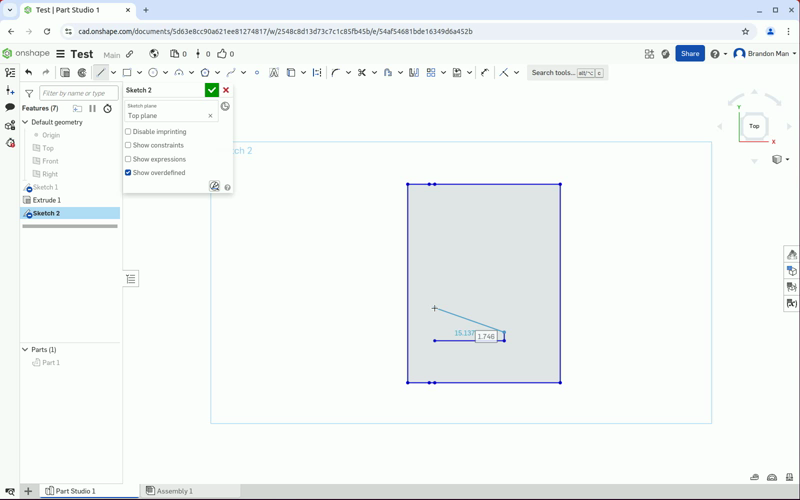
key_up(shift)
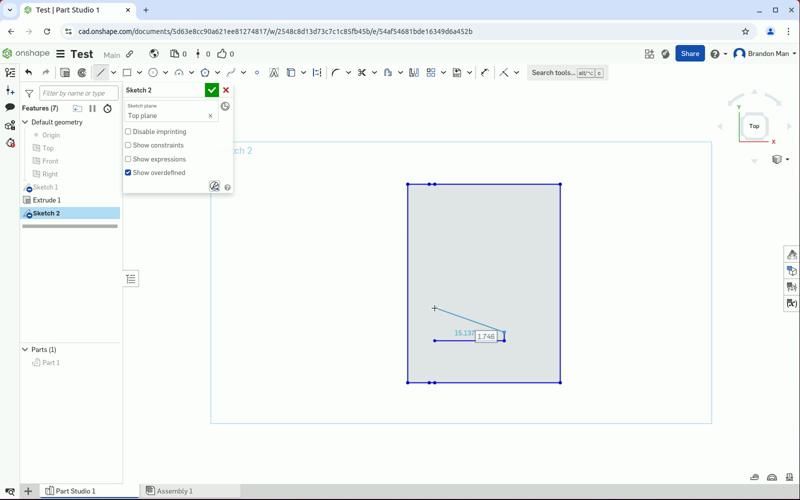
mouse_move(464, 307)
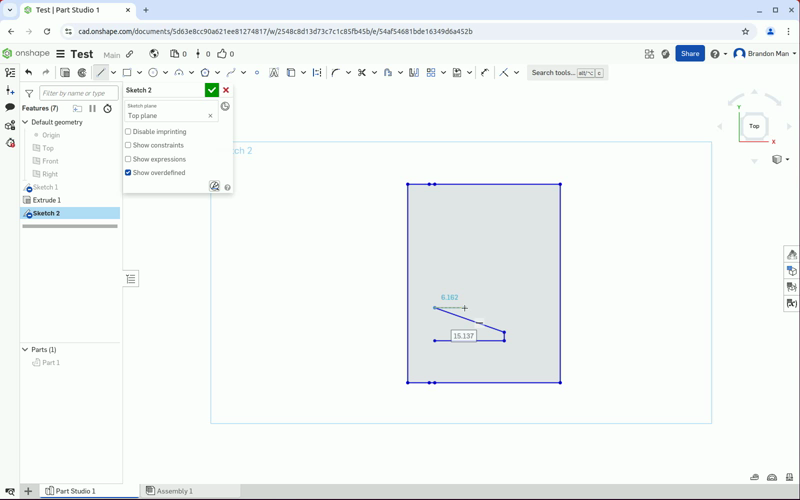
key_down(shift)
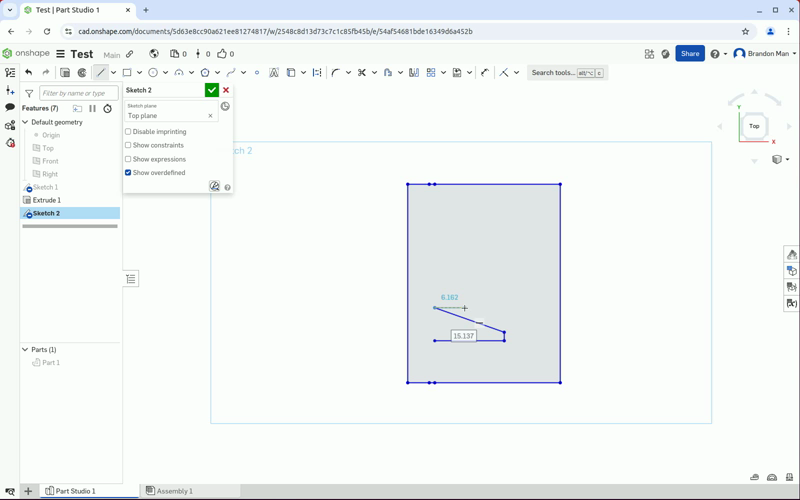
mouse_move(434, 340)
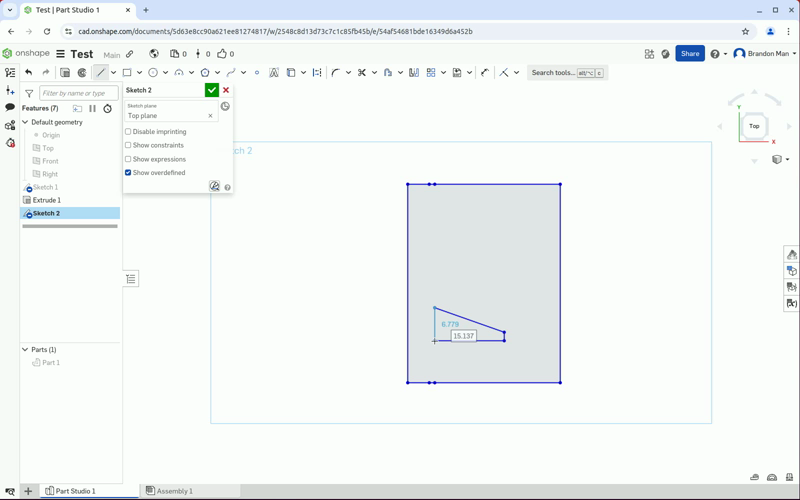
key_up(shift)
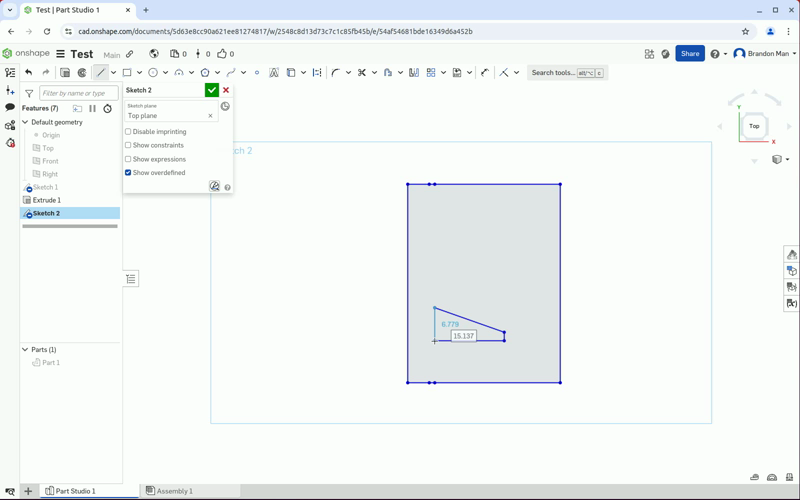
click(434, 340)
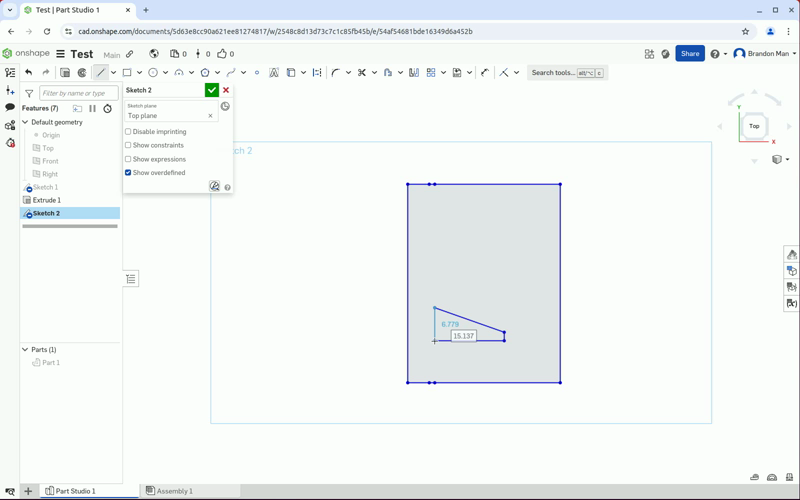
key(esc)
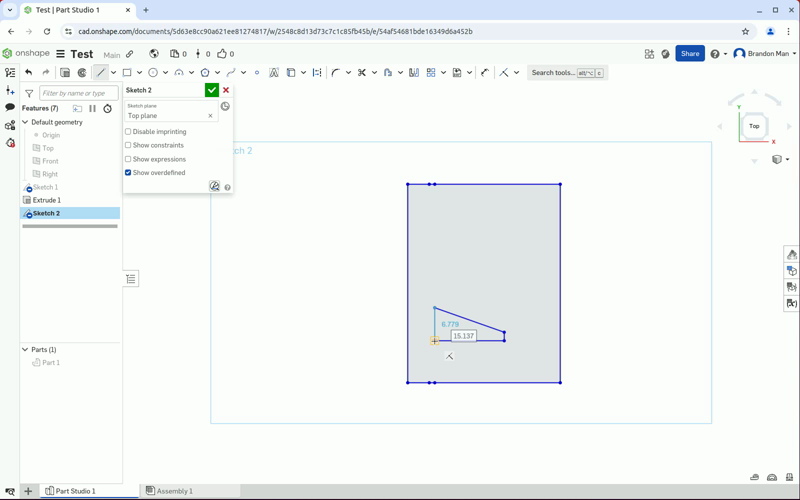
key(l)
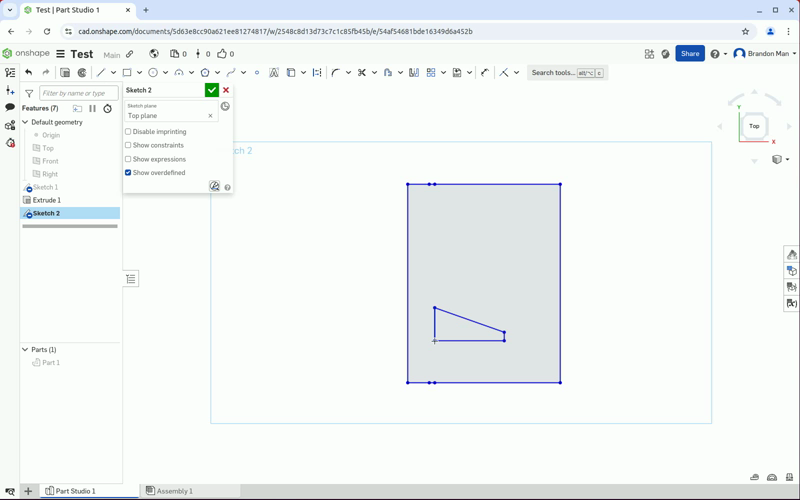
key_down(shift)
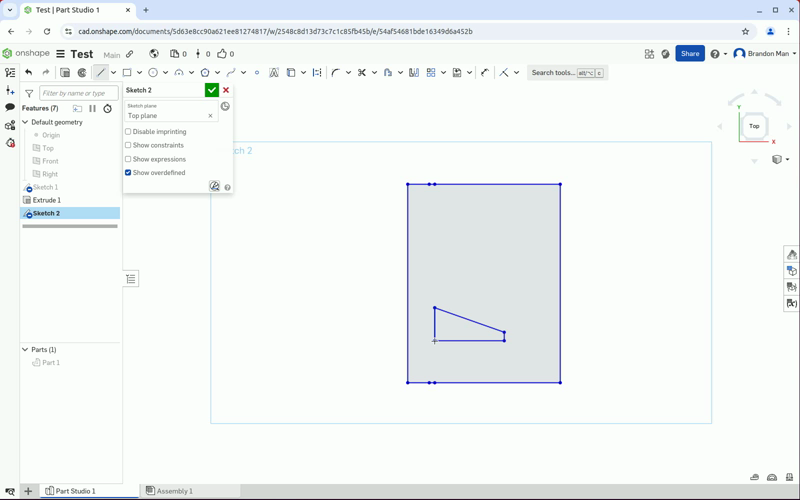
mouse_move(434, 259)
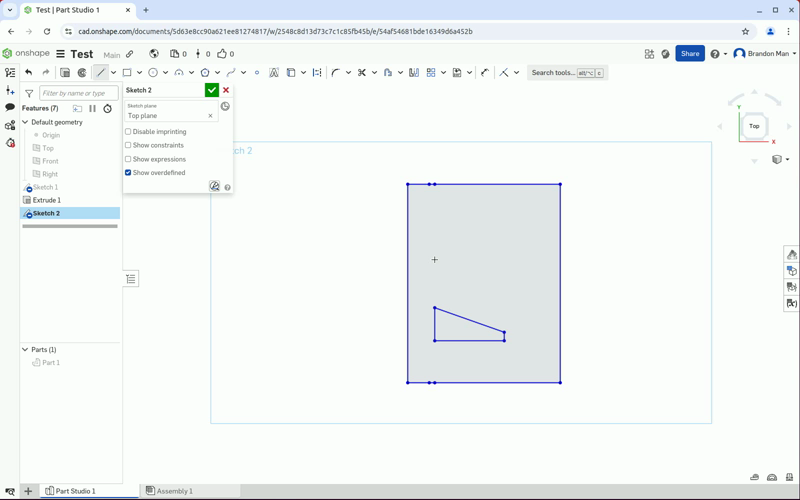
click(434, 259)
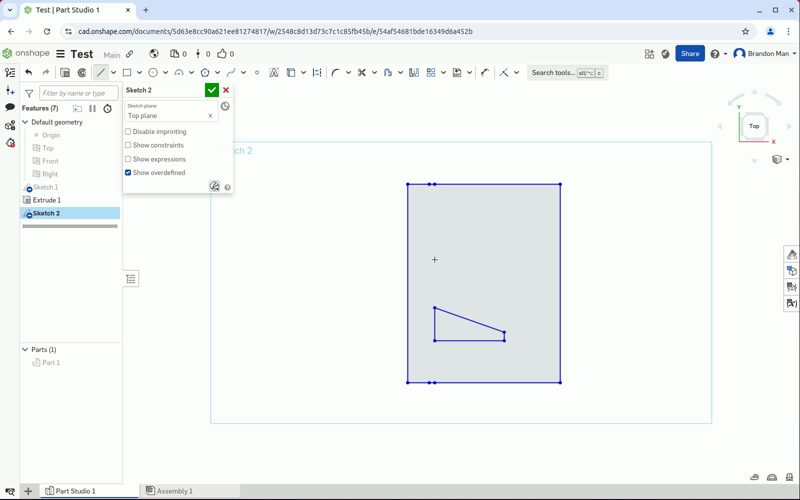
key_up(shift)
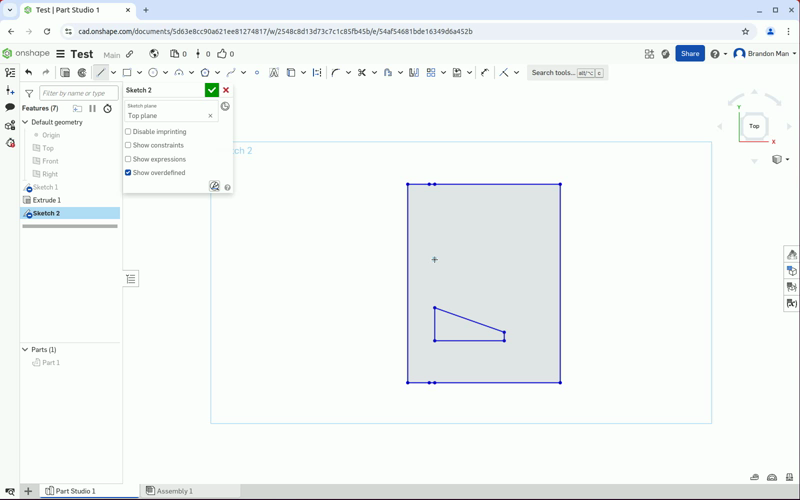
key_down(shift)
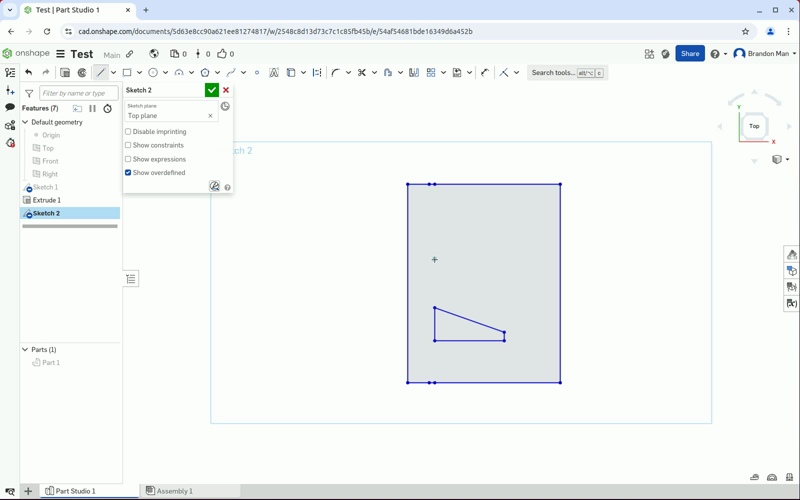
mouse_move(504, 234)
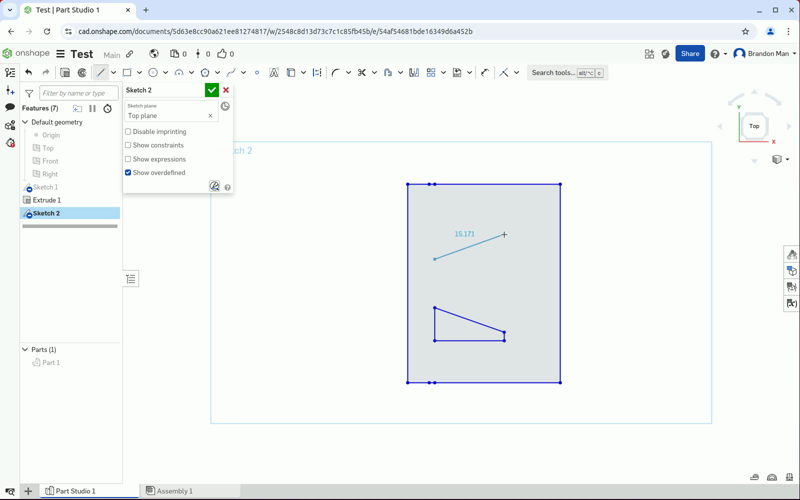
click(504, 234)
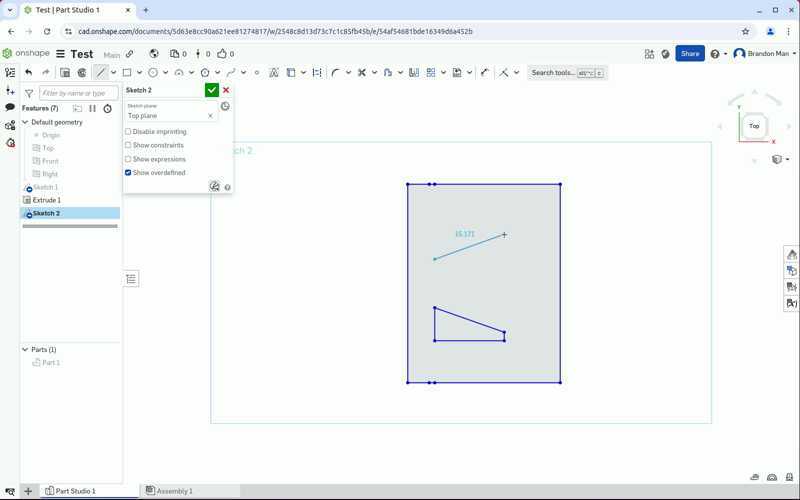
key_up(shift)
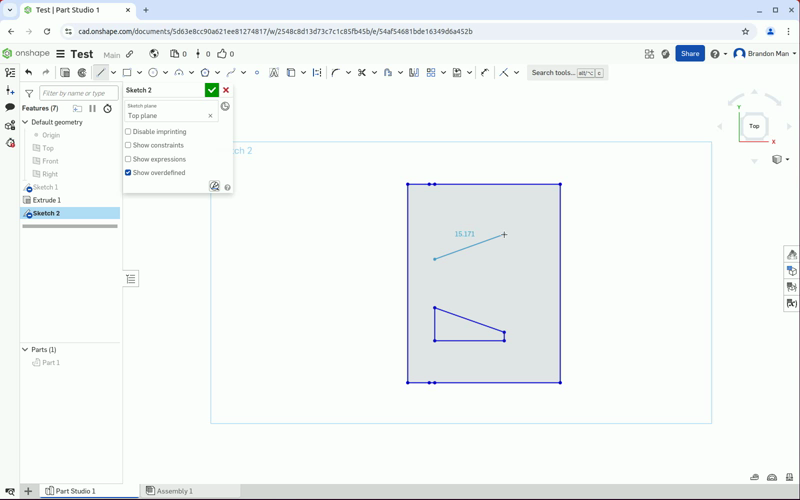
key_down(shift)
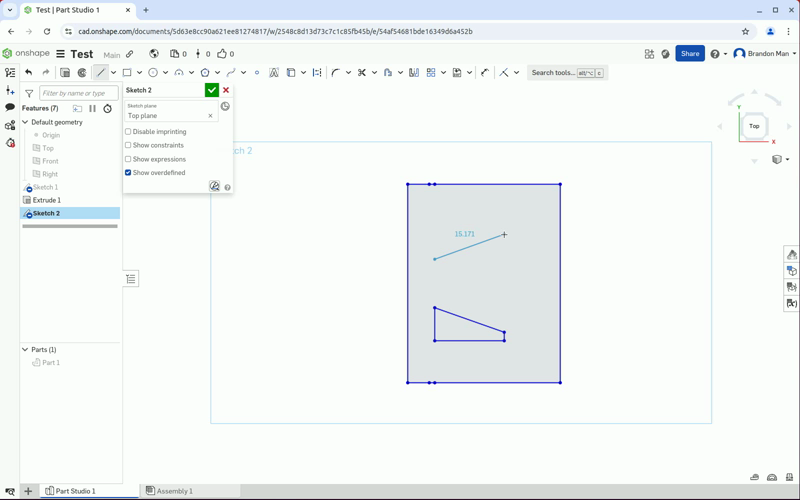
mouse_move(534, 234)
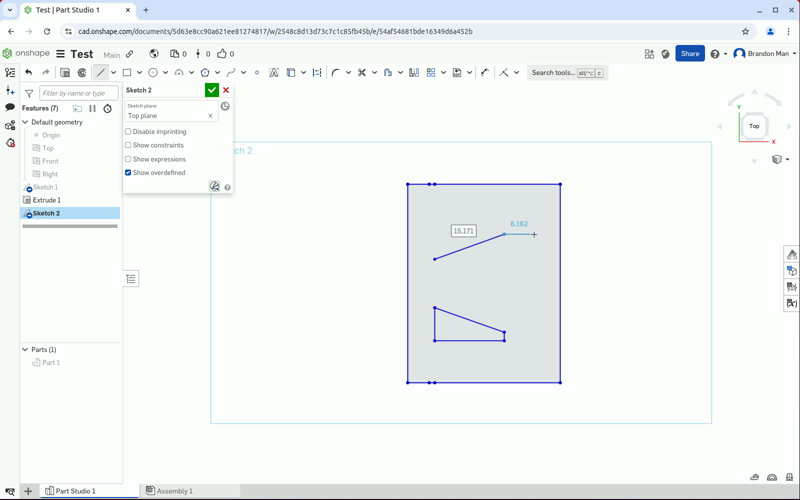
mouse_move(504, 225)
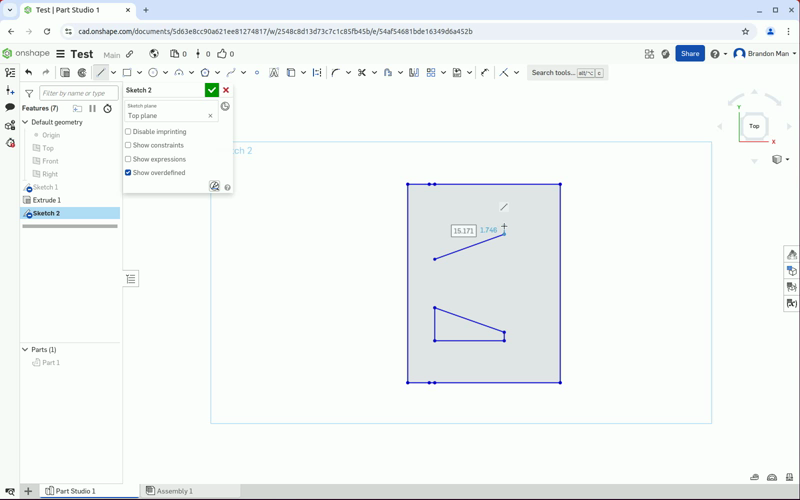
click(504, 225)
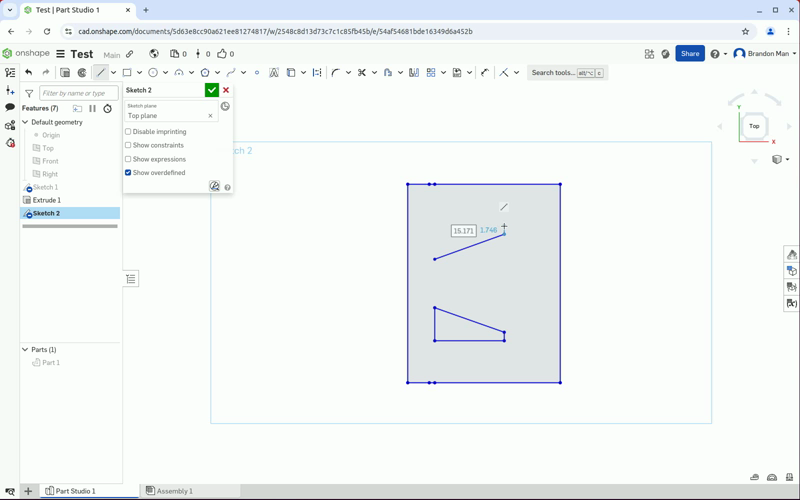
key_up(shift)
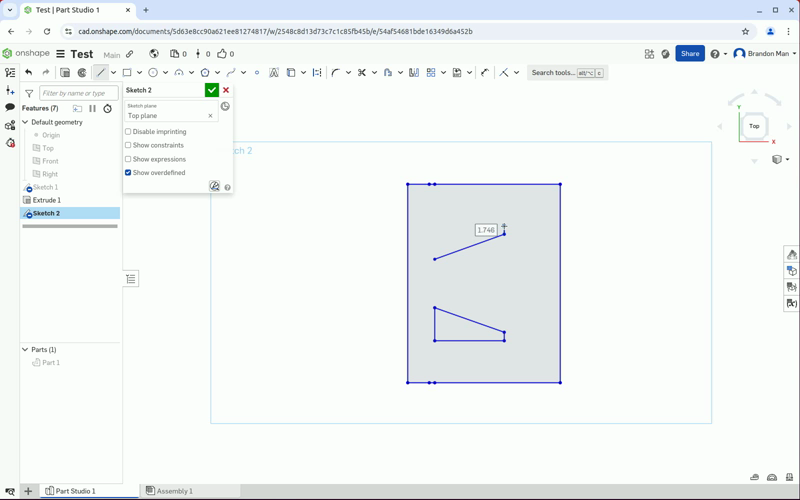
key_down(shift)
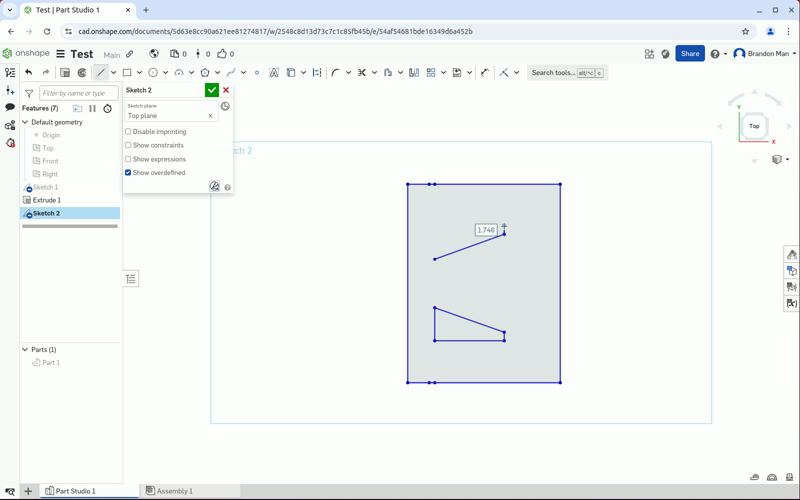
mouse_move(434, 225)
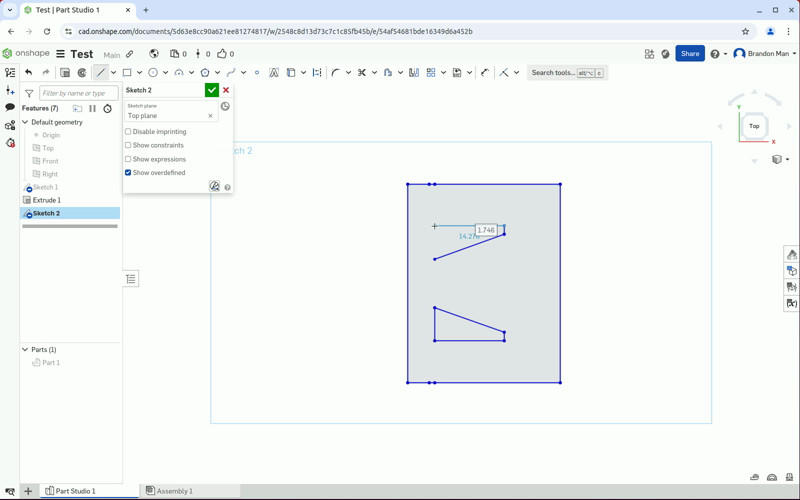
click(434, 225)
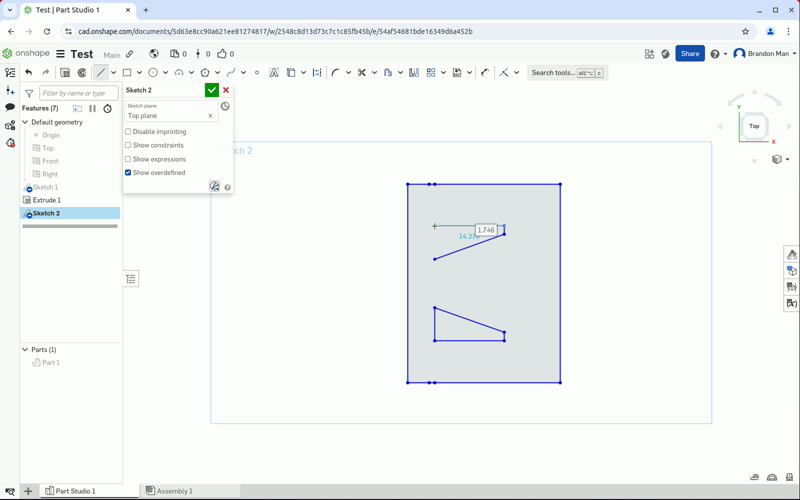
key_up(shift)
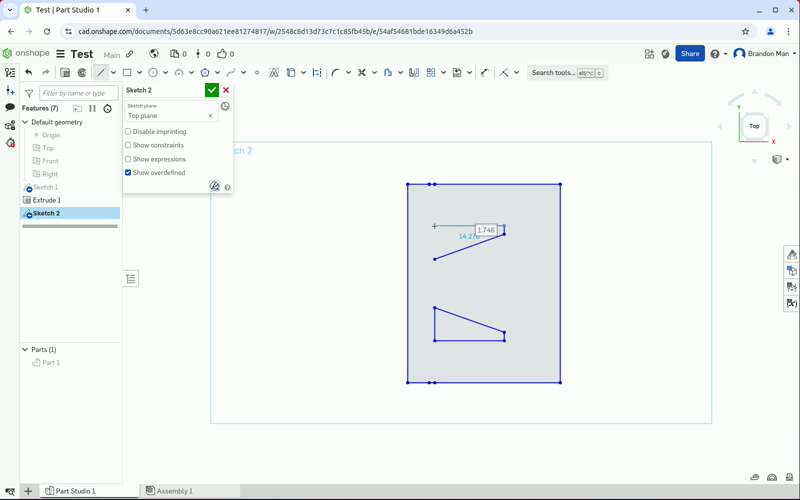
mouse_move(464, 225)
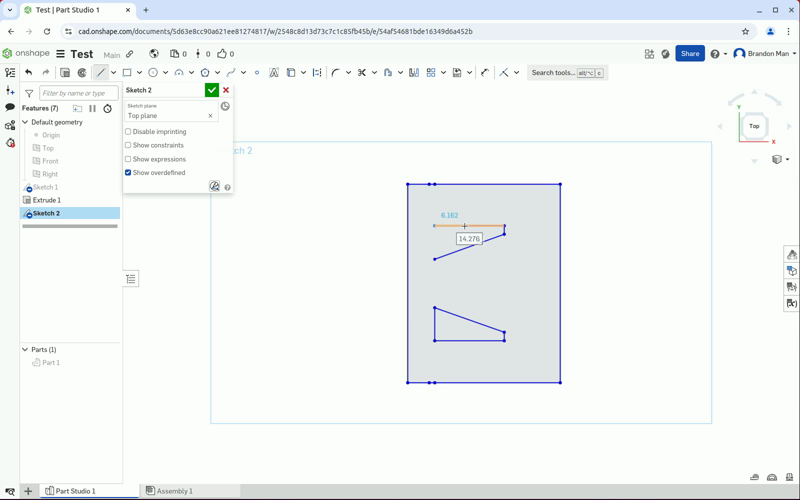
key_down(shift)
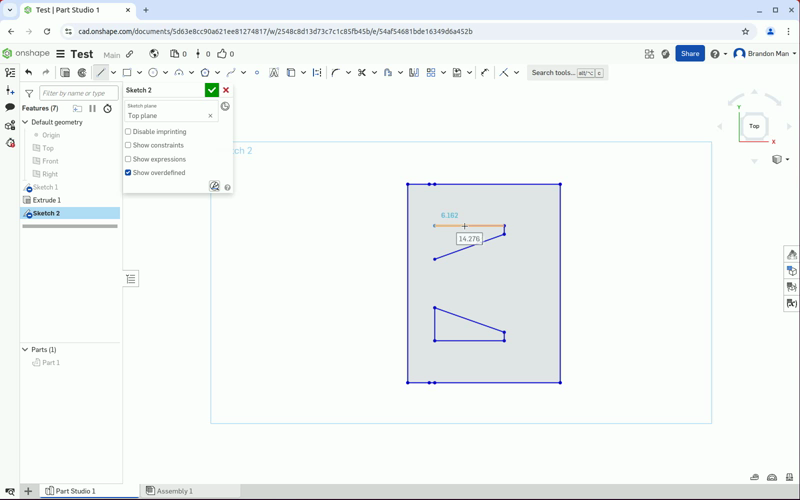
mouse_move(434, 259)
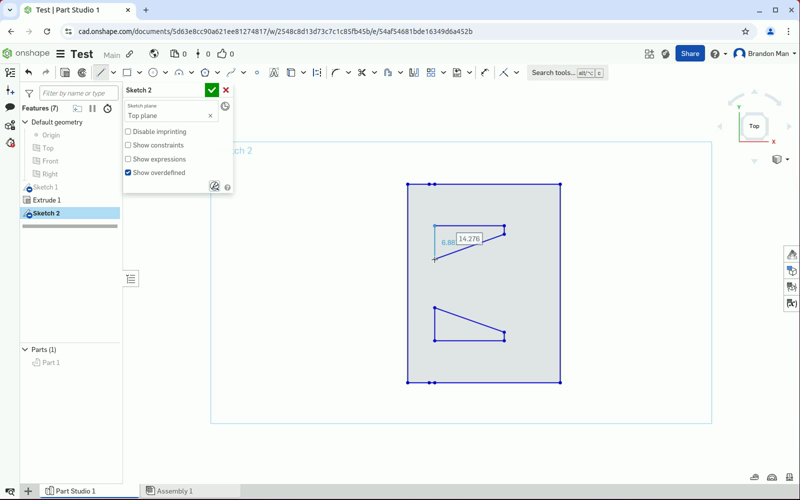
key_up(shift)
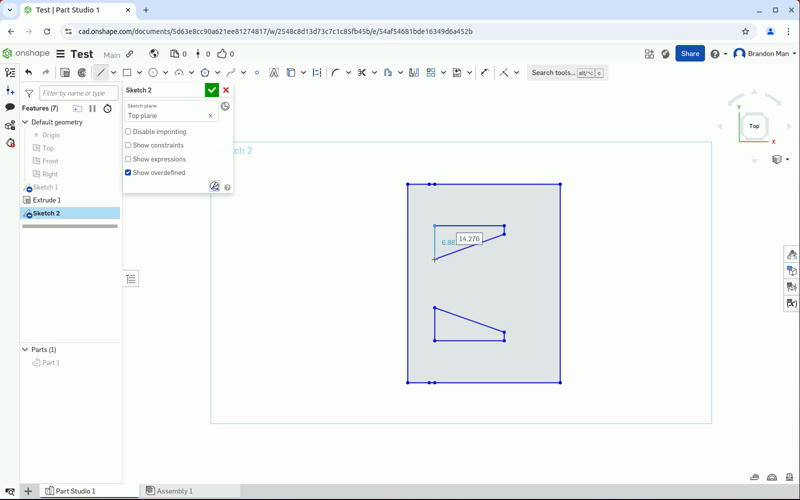
click(434, 259)
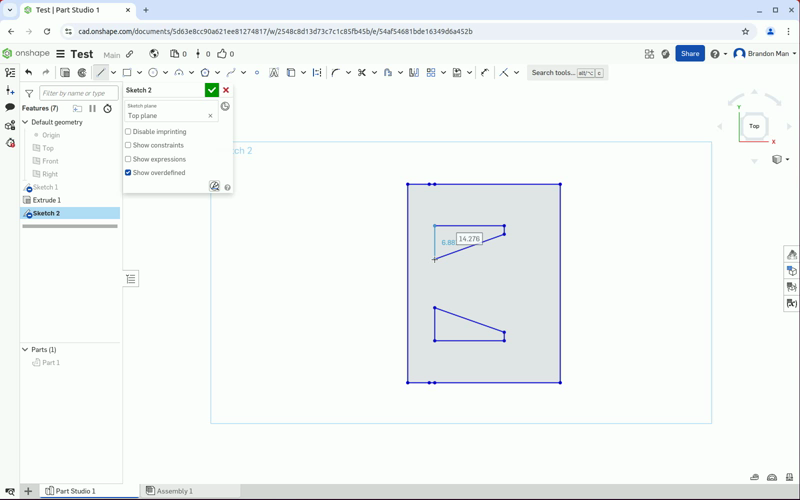
key(esc)
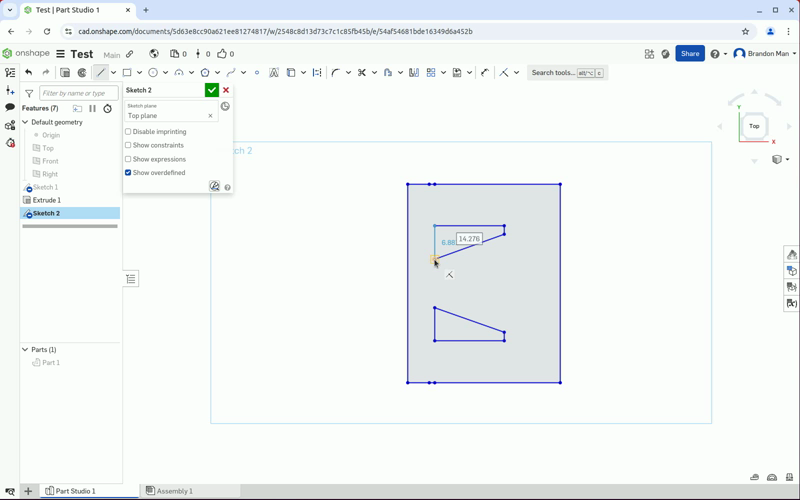
key(c)
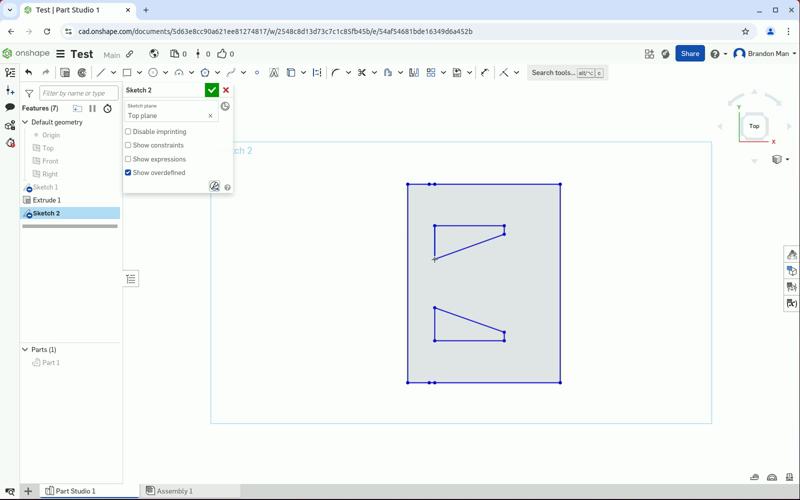
key_down(shift)
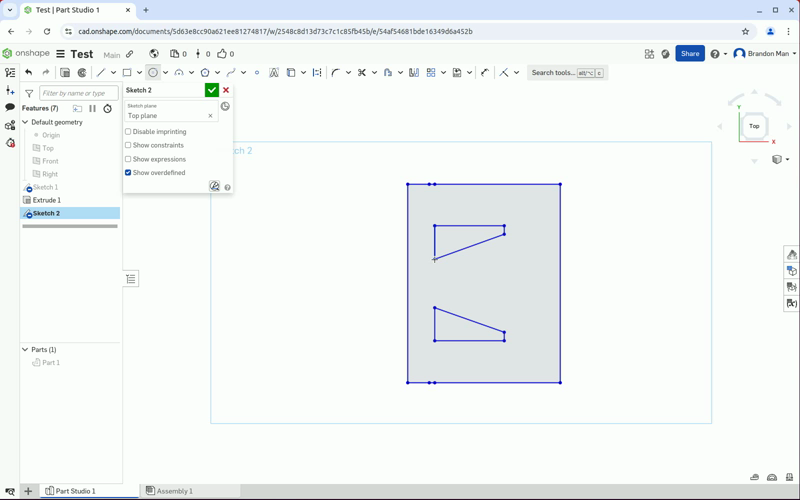
mouse_move(539, 359)
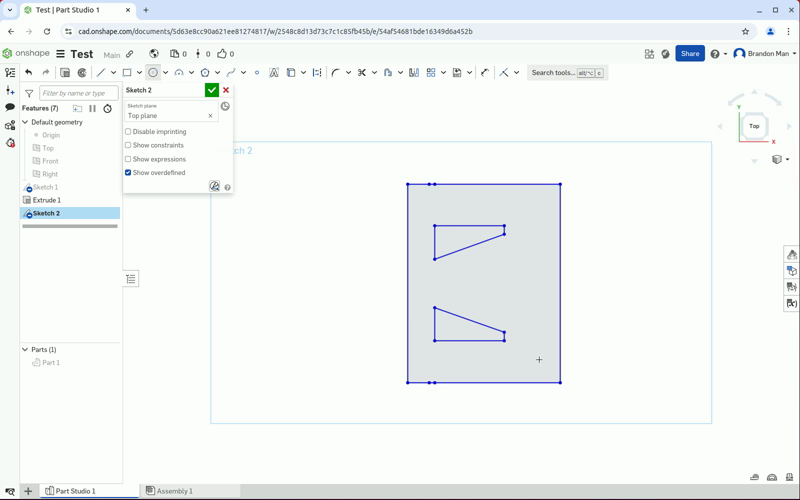
click(539, 359)
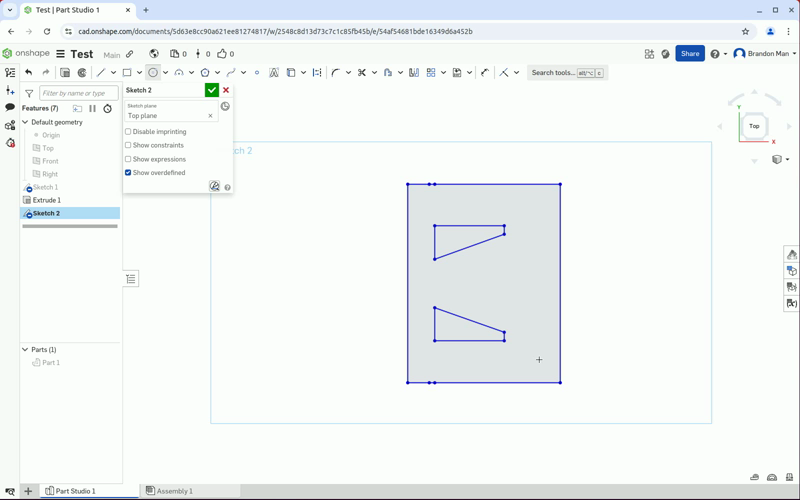
key_up(shift)
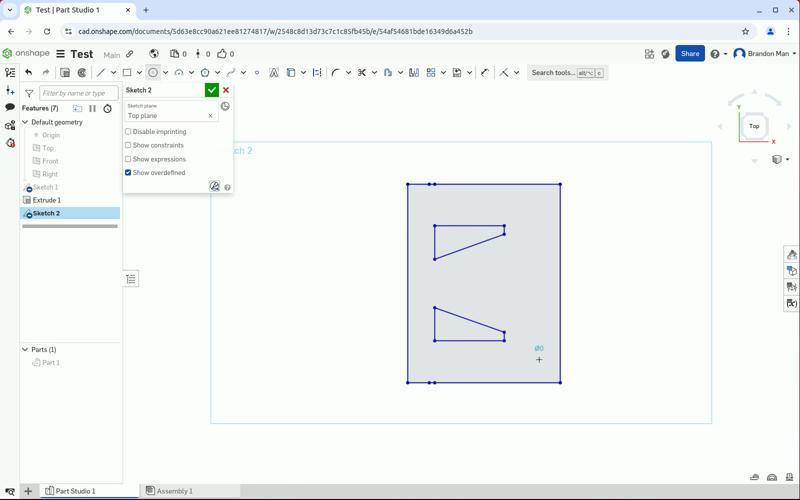
mouse_move(547, 359)
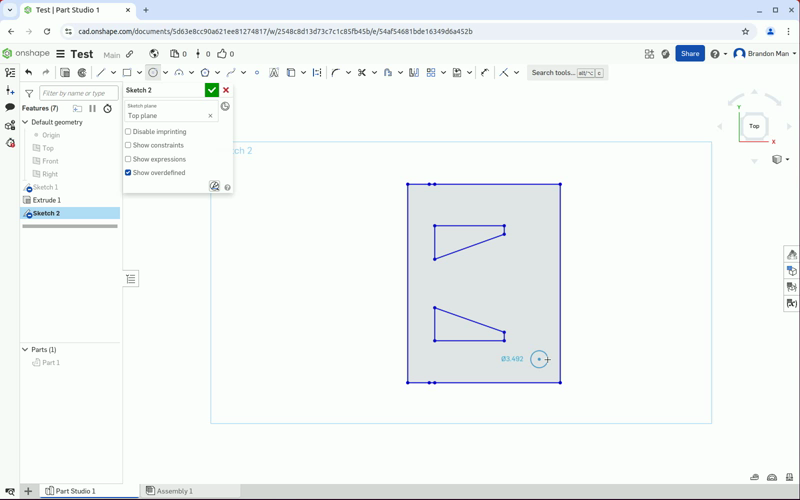
click(547, 359)
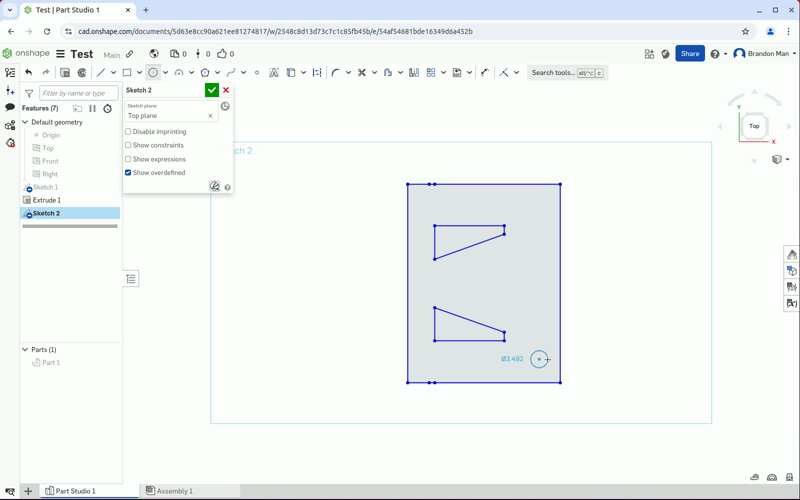
key(esc)
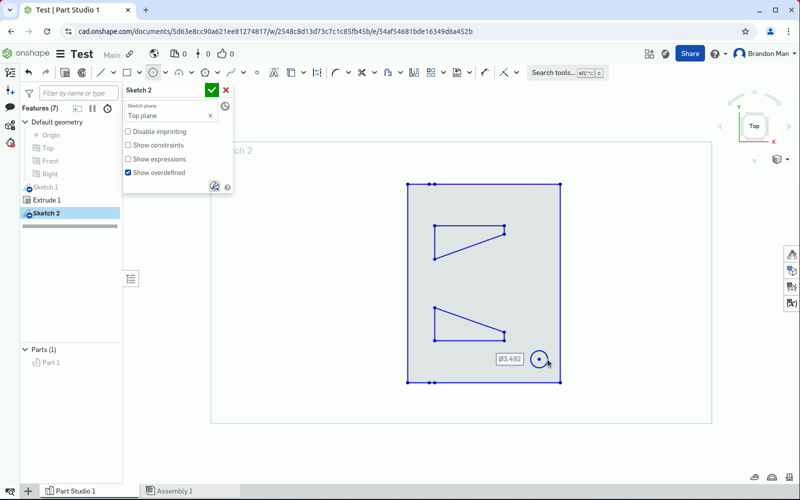
key(c)
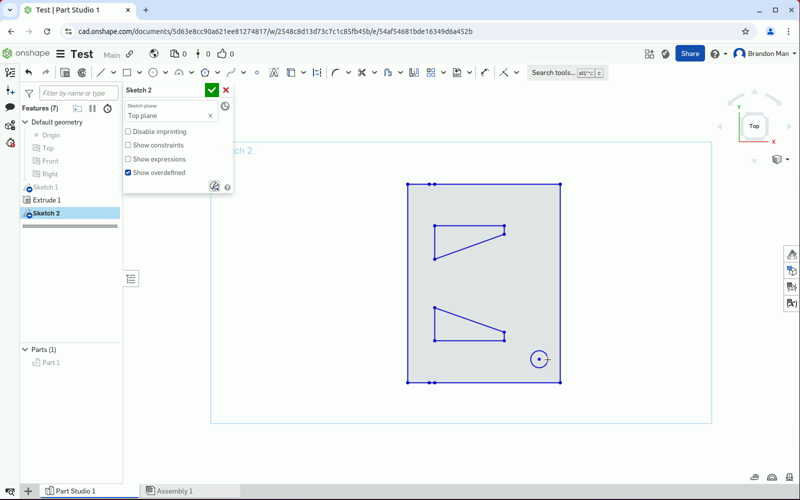
key_down(shift)
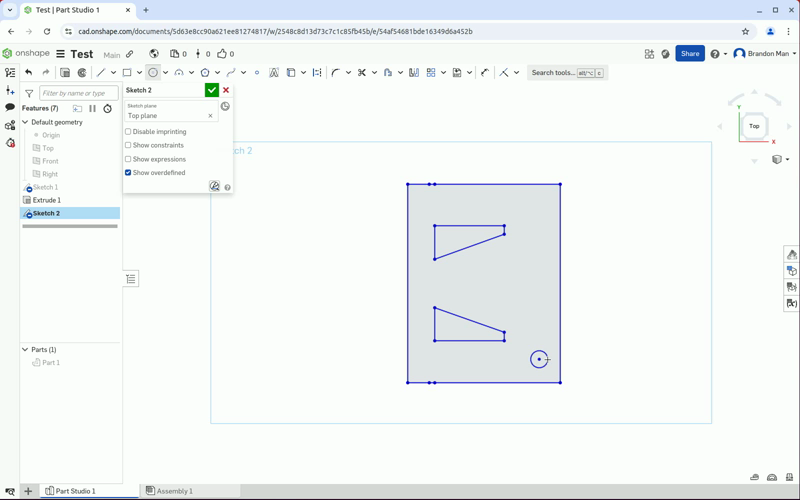
mouse_move(539, 207)
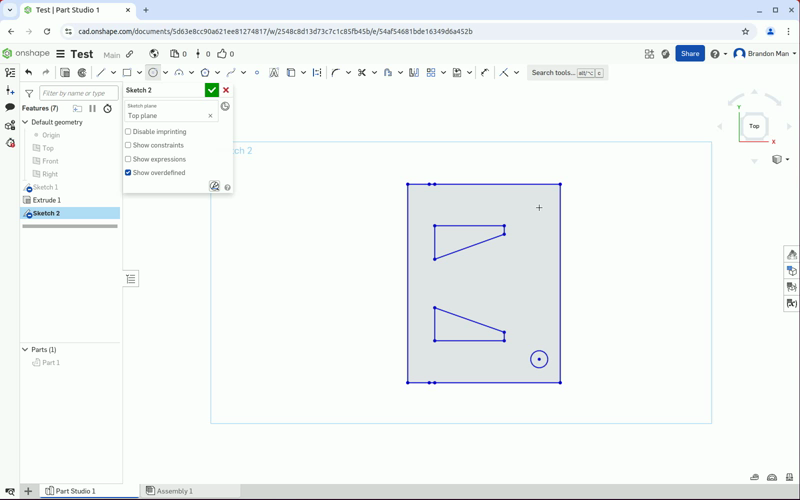
click(539, 207)
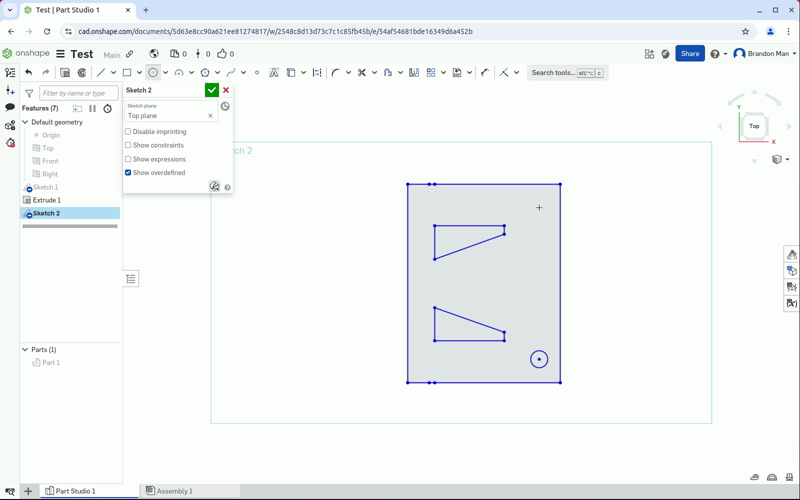
key_up(shift)
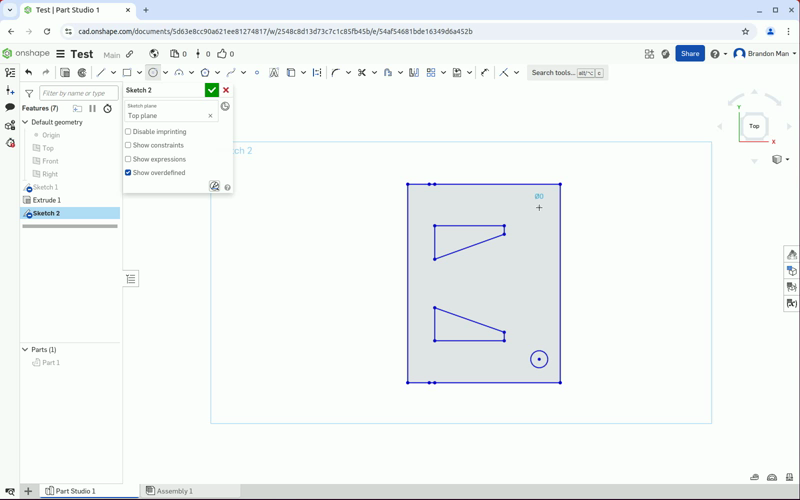
mouse_move(547, 207)
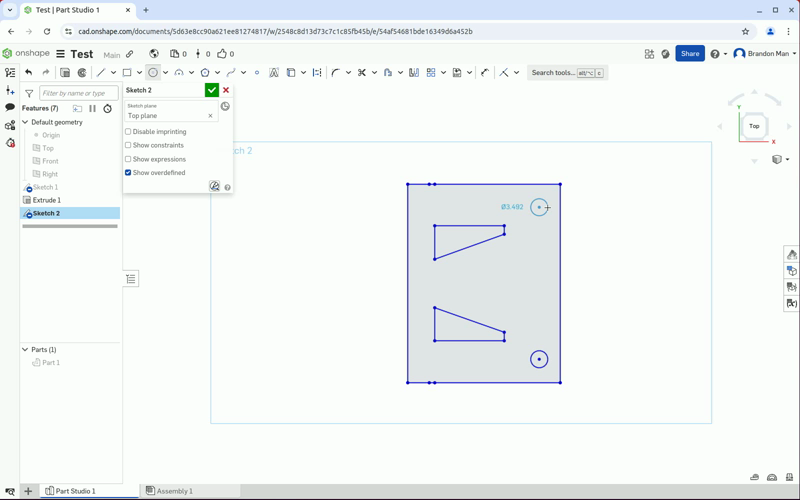
click(547, 207)
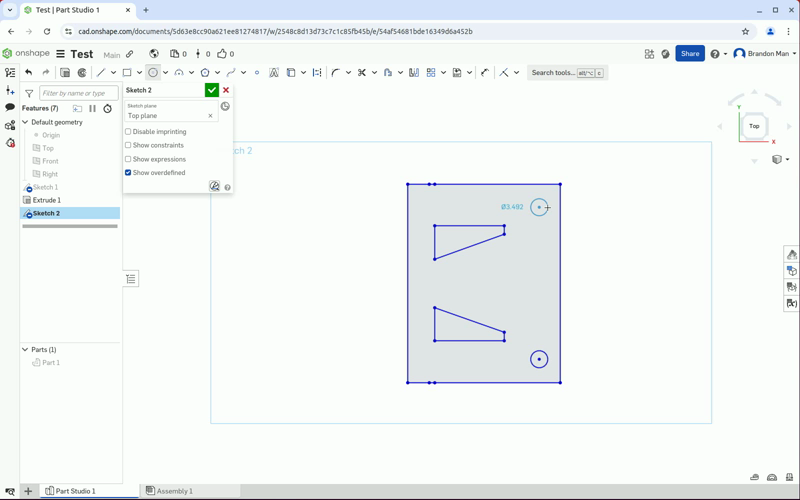
key(esc)
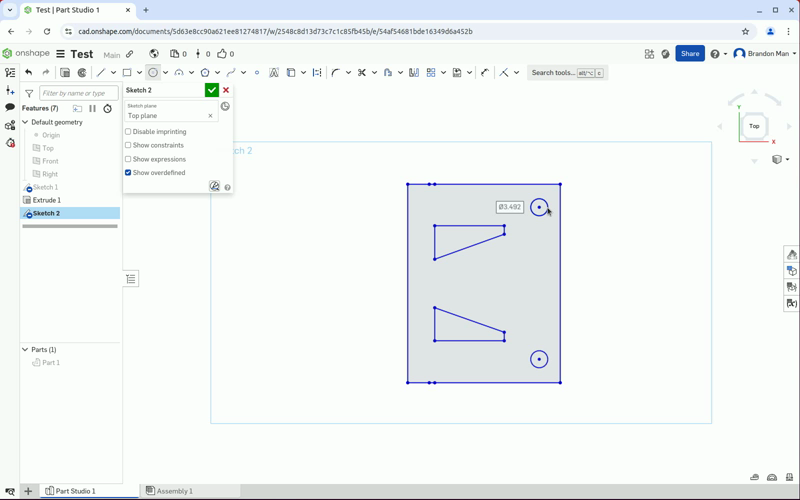
mouse_move(490, 286)
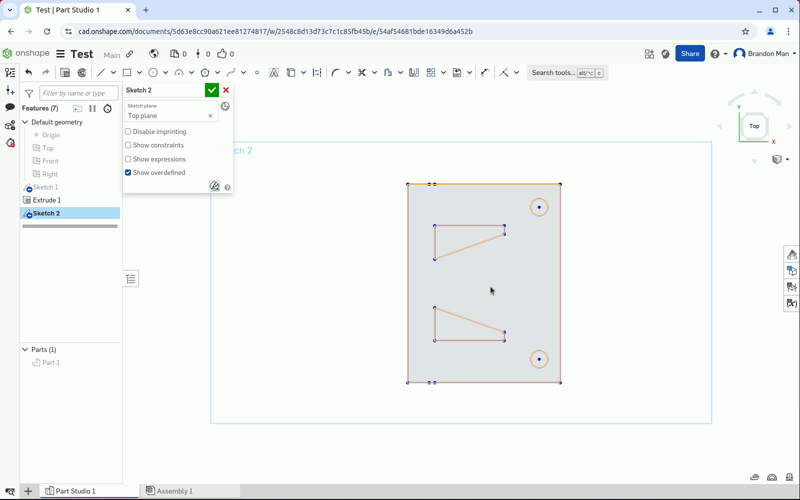
click(490, 286)
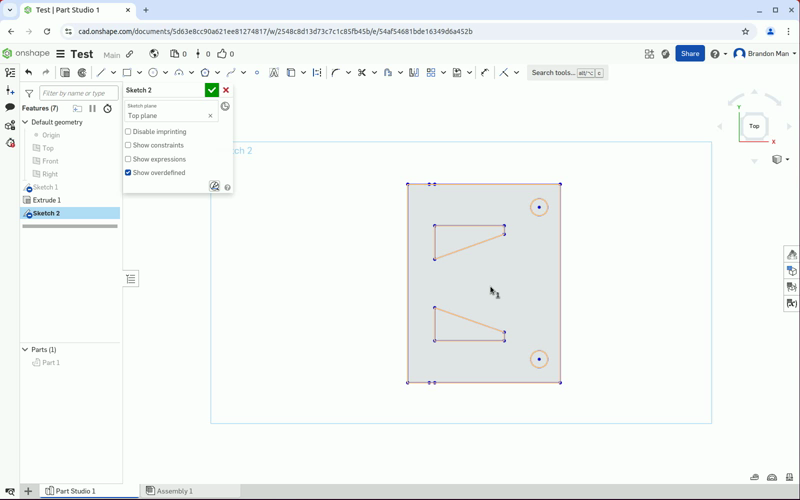
mouse_move(73, 352)
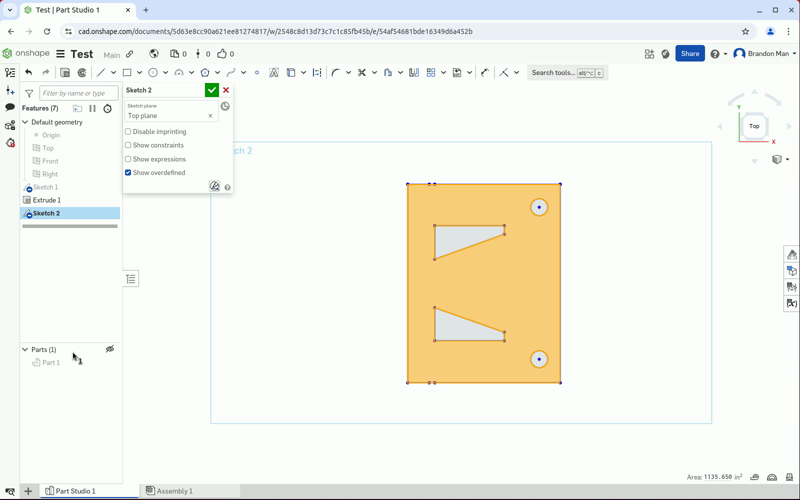
key(shift+y)
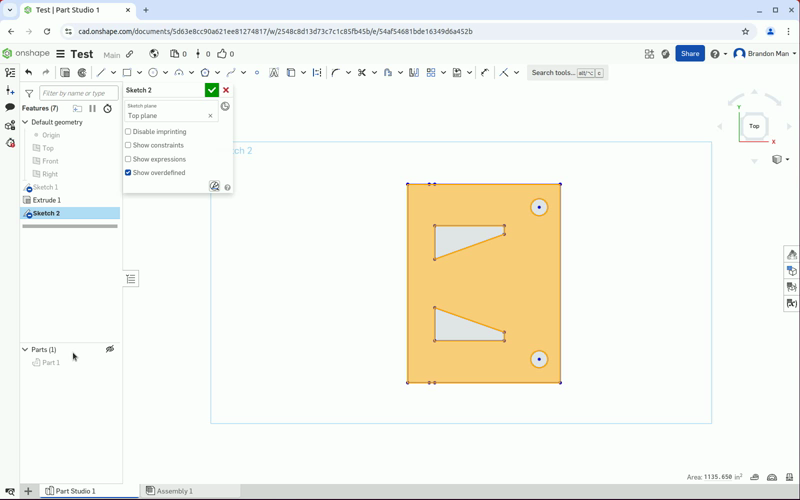
key(shift+e)
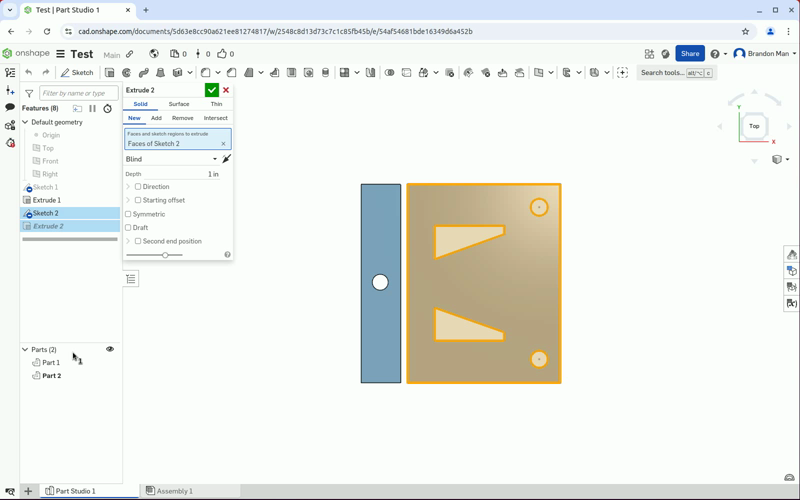
mouse_move(143, 106)
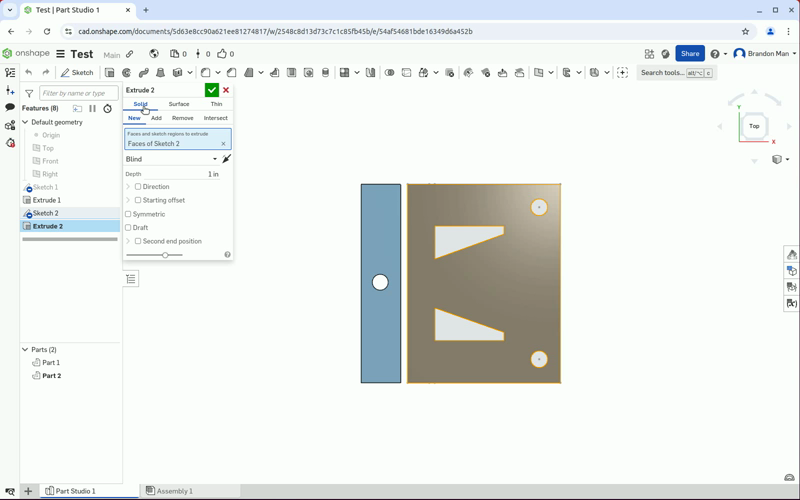
click(143, 106)
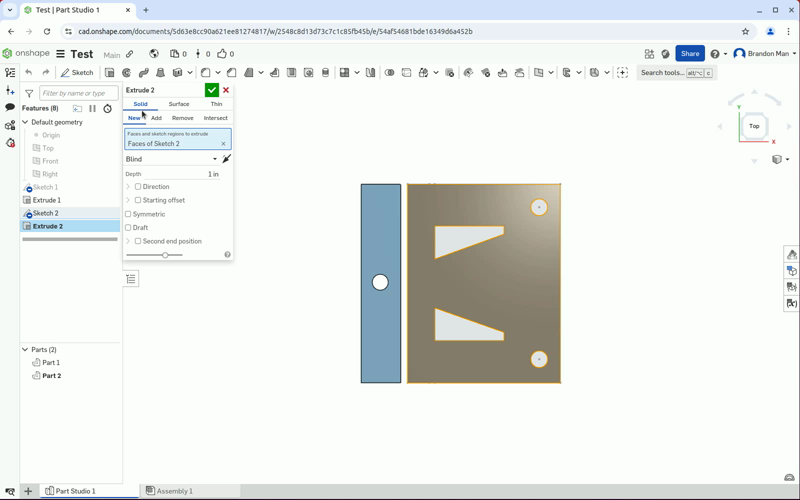
mouse_move(137, 120)
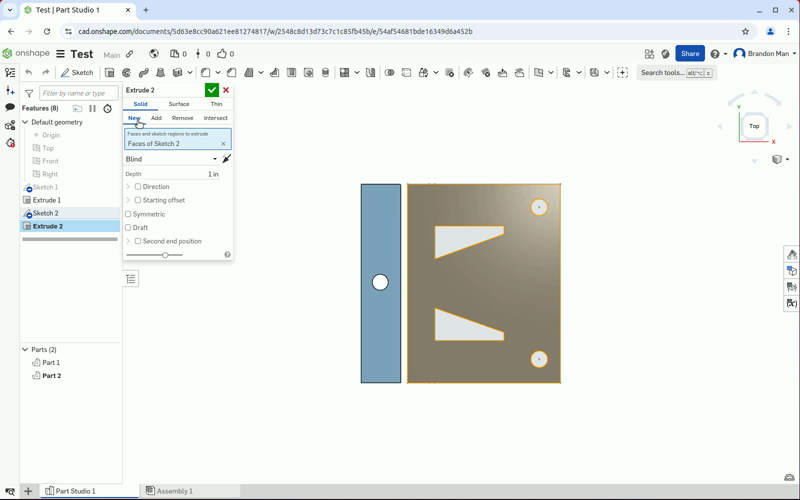
click(137, 120)
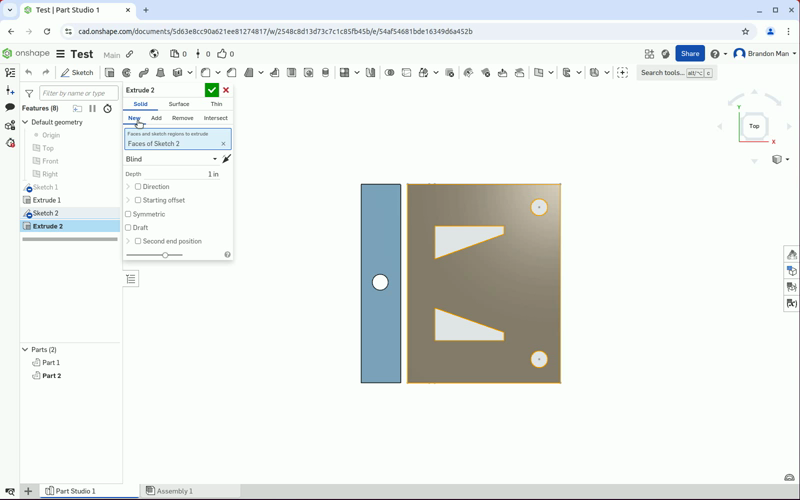
key(tab, 4)
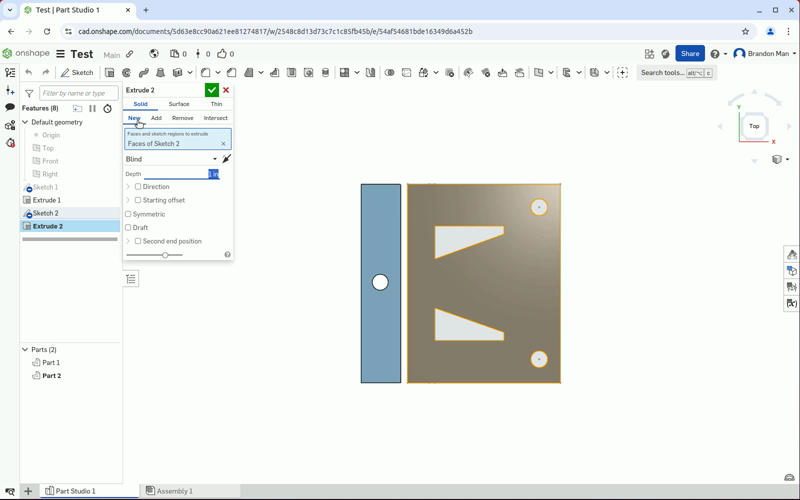
text(5.536)
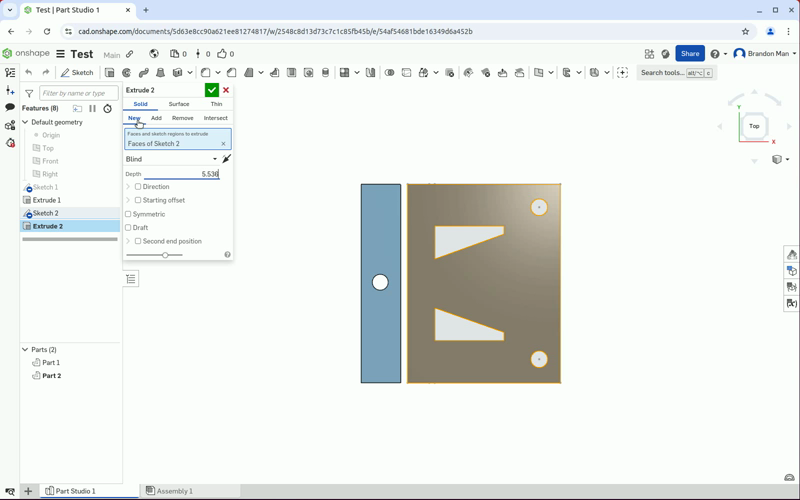
key(enter)
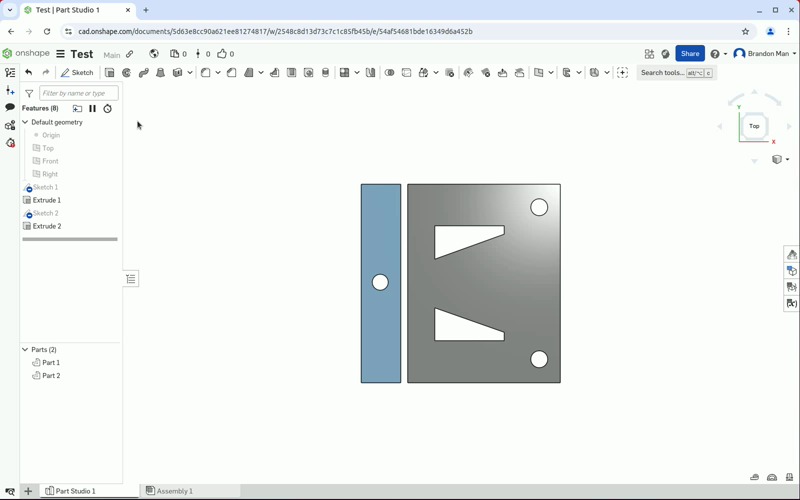
key(shift+h)
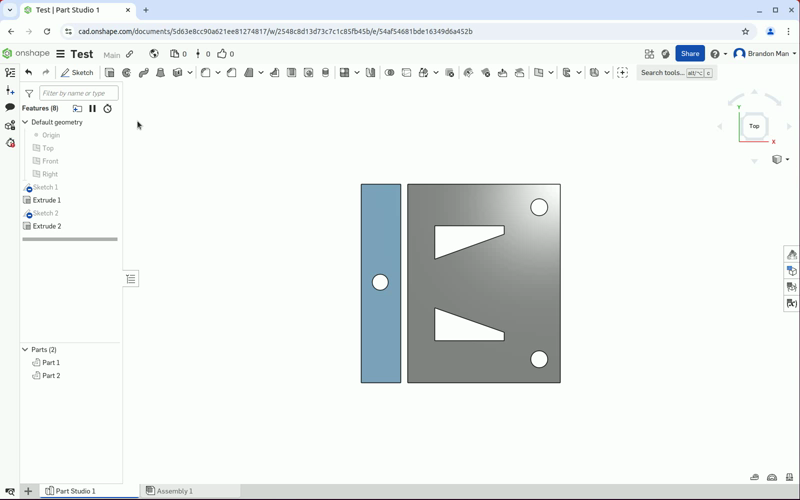
key(shift+h)
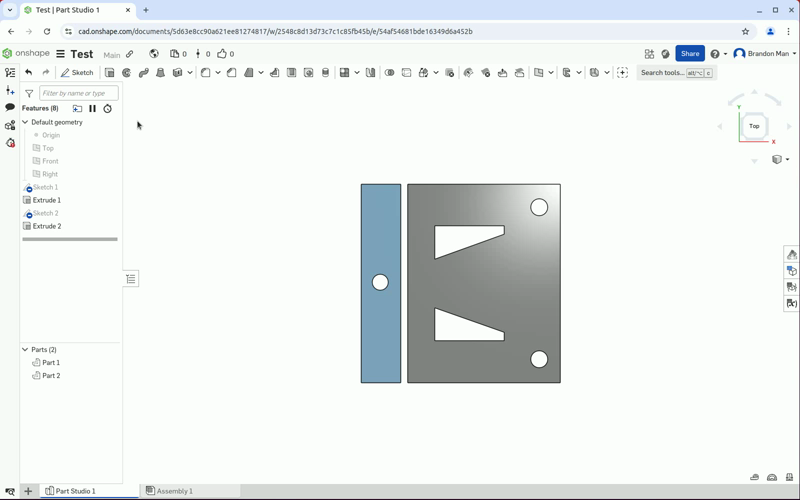
mouse_move(73, 189)
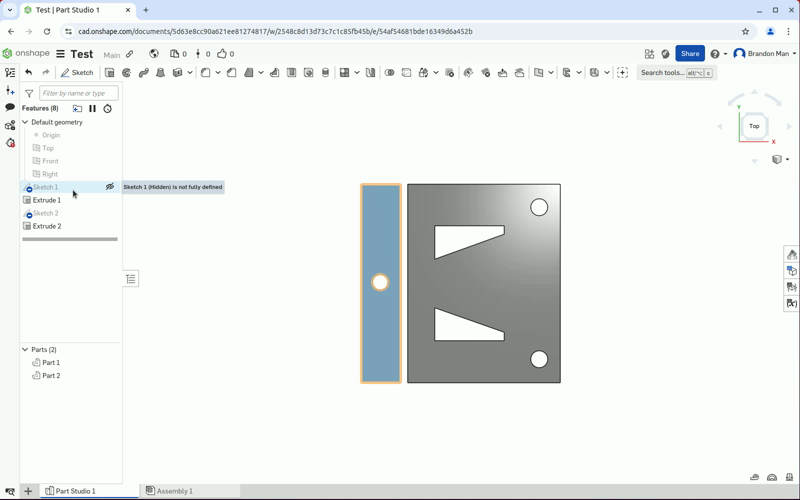
click(73, 189)
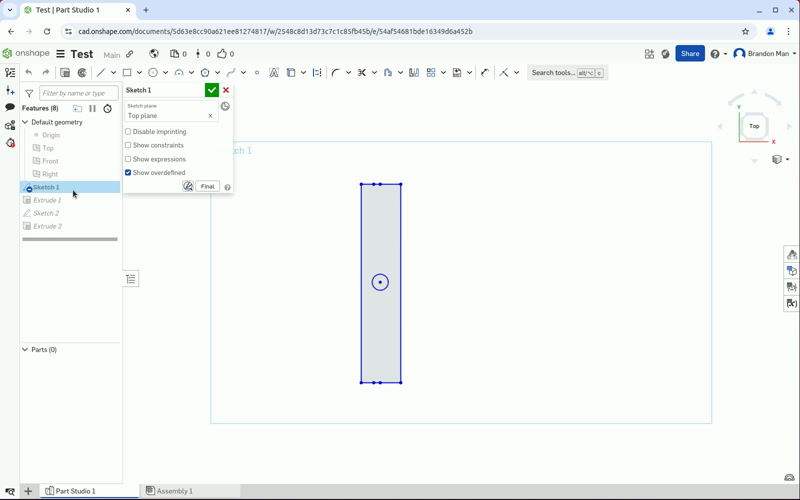
mouse_move(229, 92)
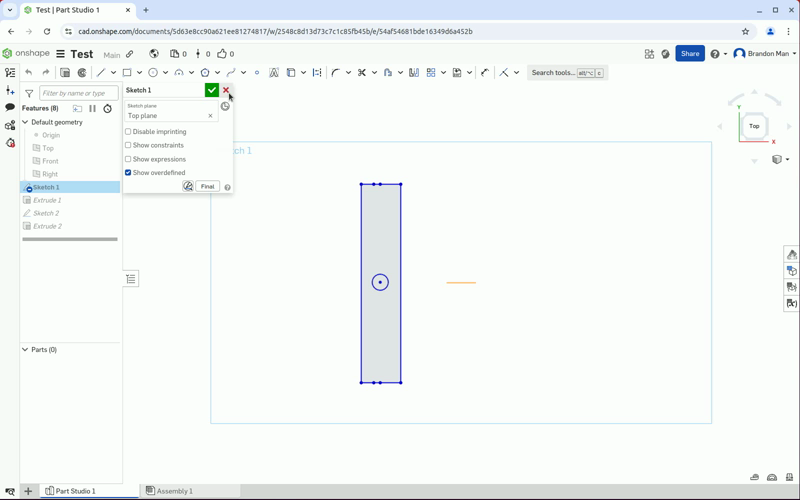
click(229, 92)
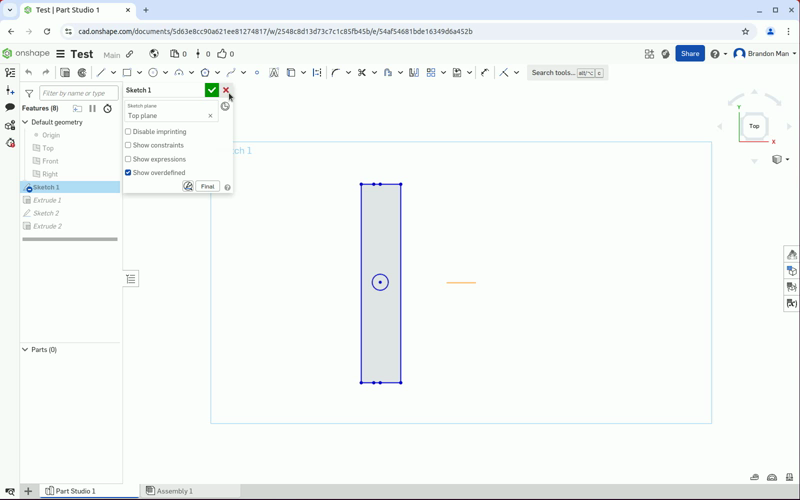
key(shift+s)
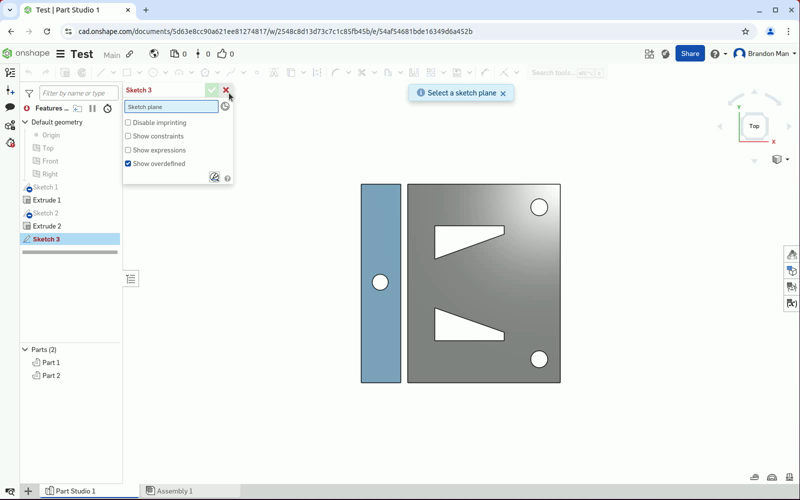
mouse_move(73, 150)
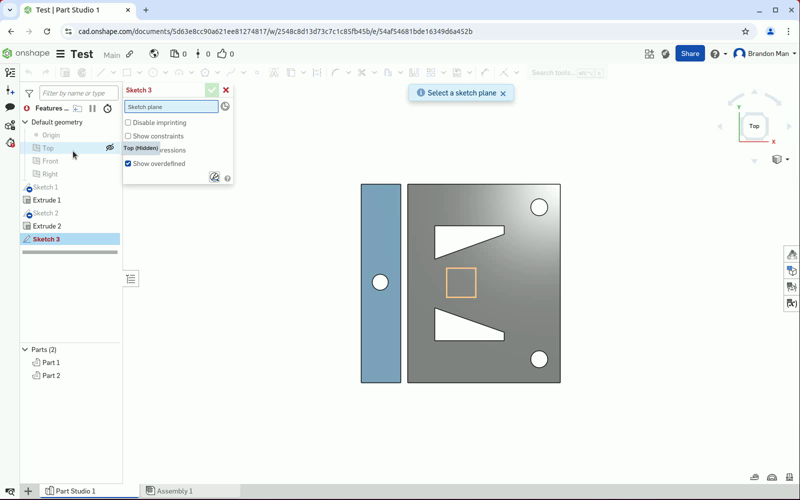
click(73, 150)
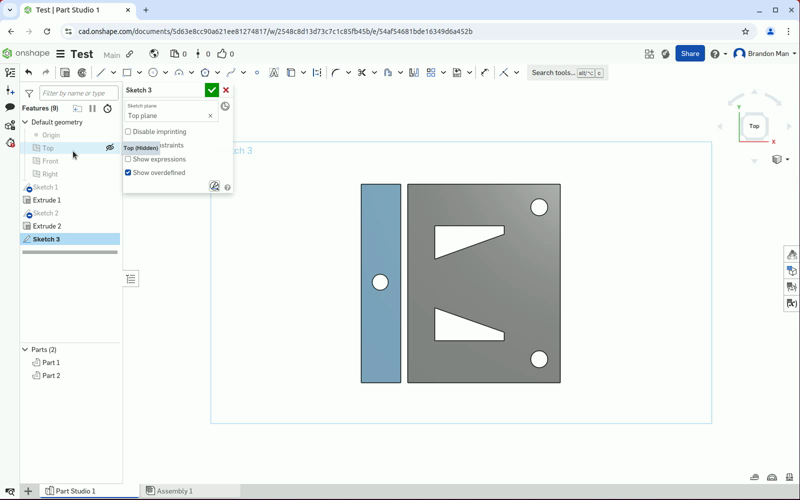
mouse_move(73, 352)
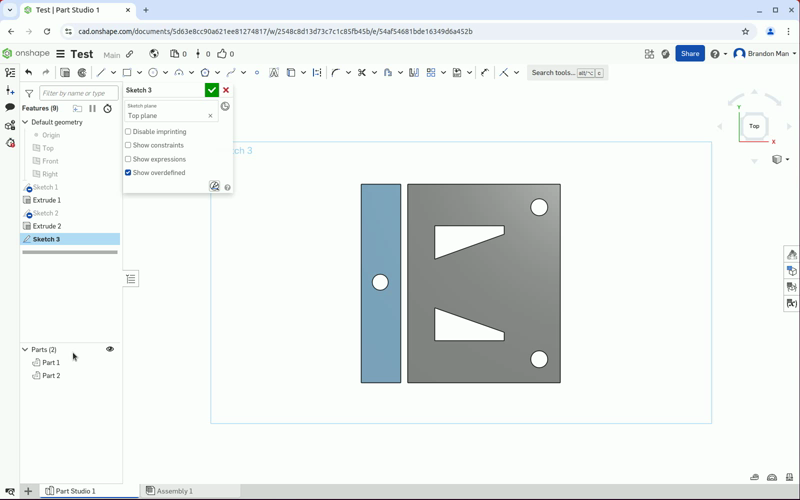
key(y)
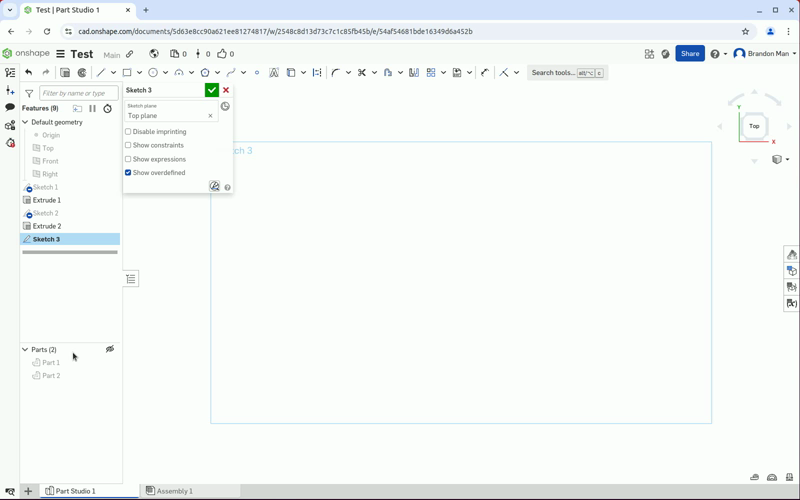
key(a)
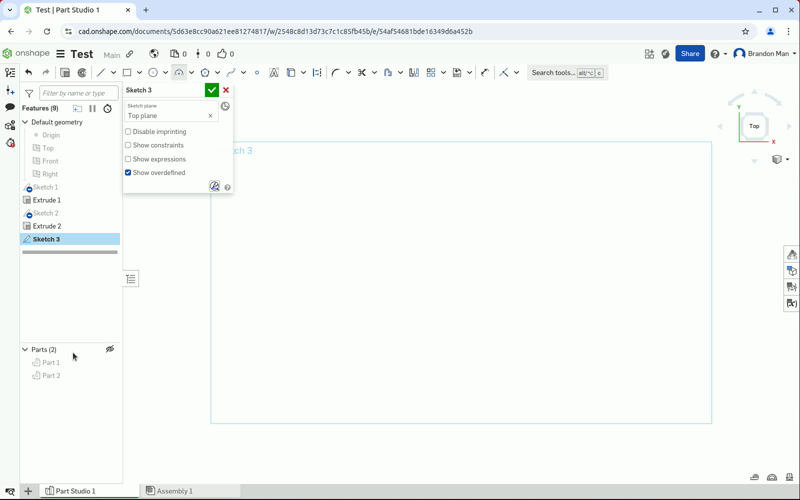
key_down(shift)
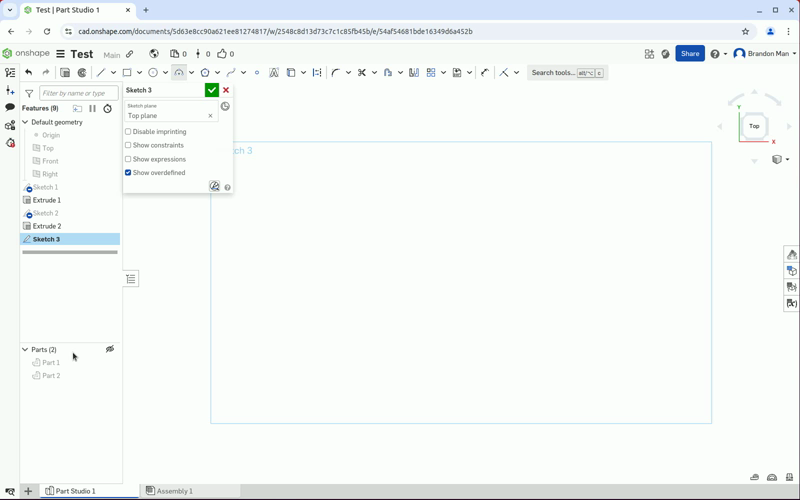
mouse_move(374, 382)
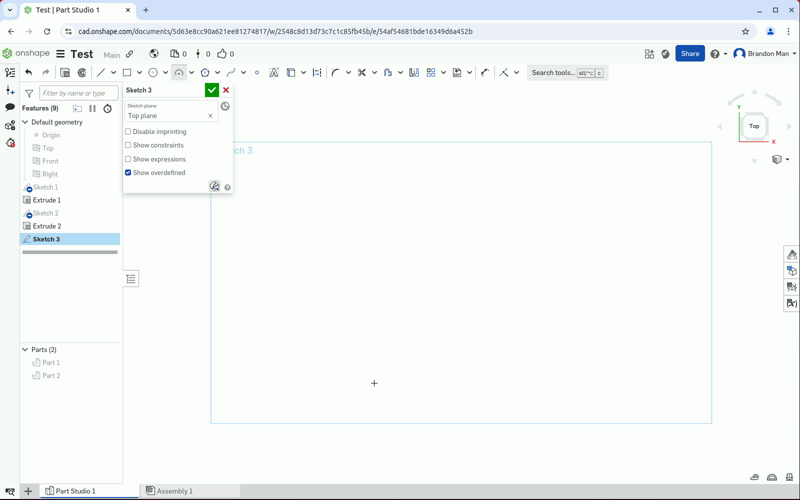
click(374, 382)
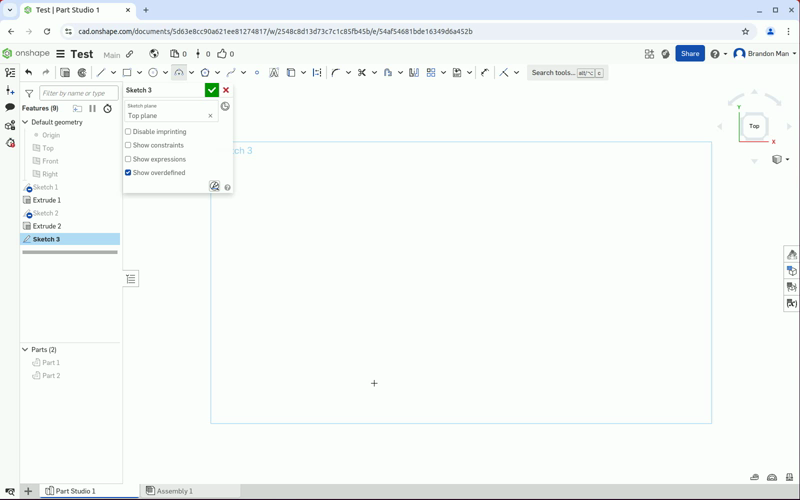
key_up(shift)
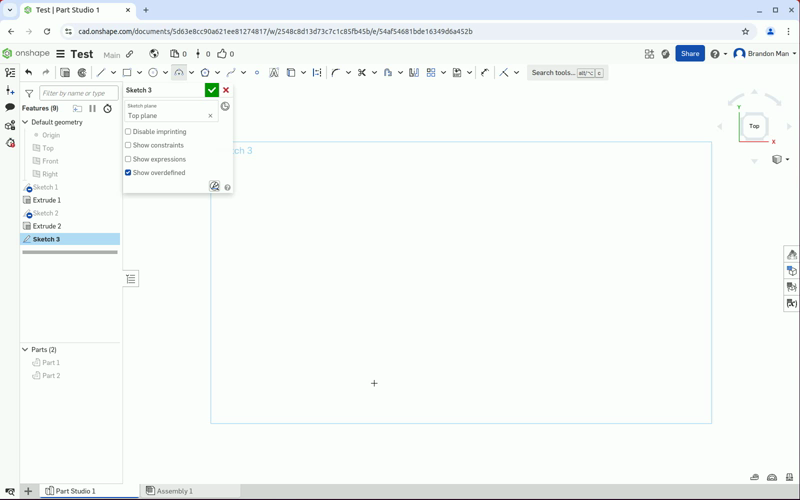
key_down(shift)
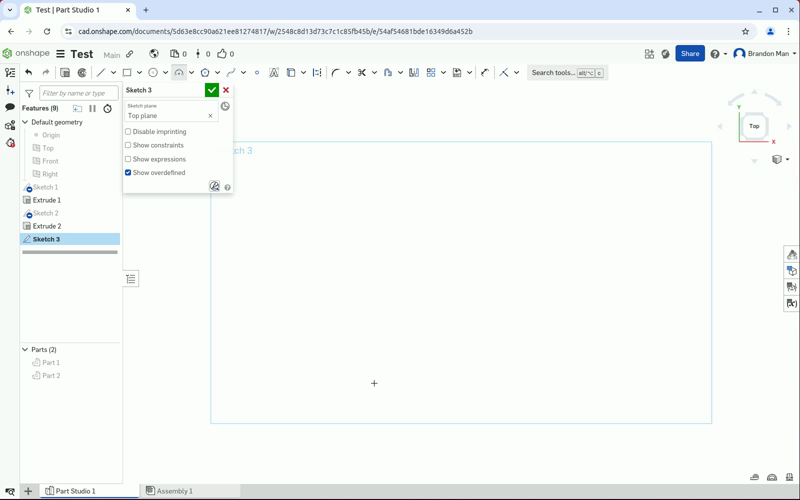
mouse_move(434, 382)
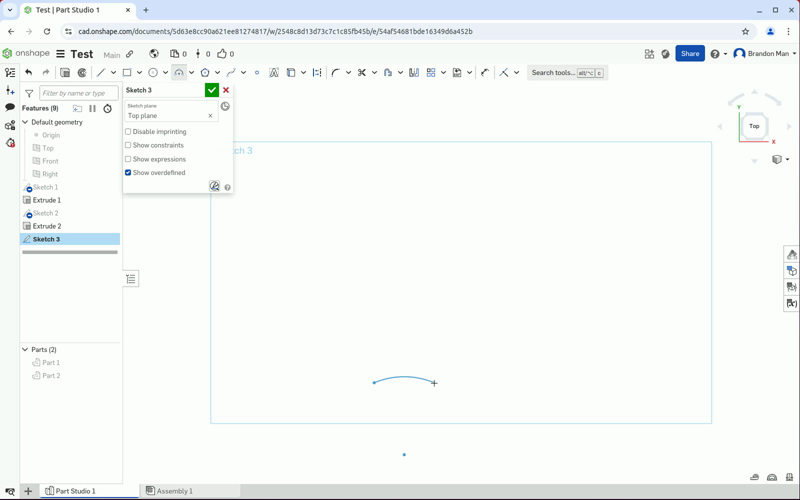
click(434, 382)
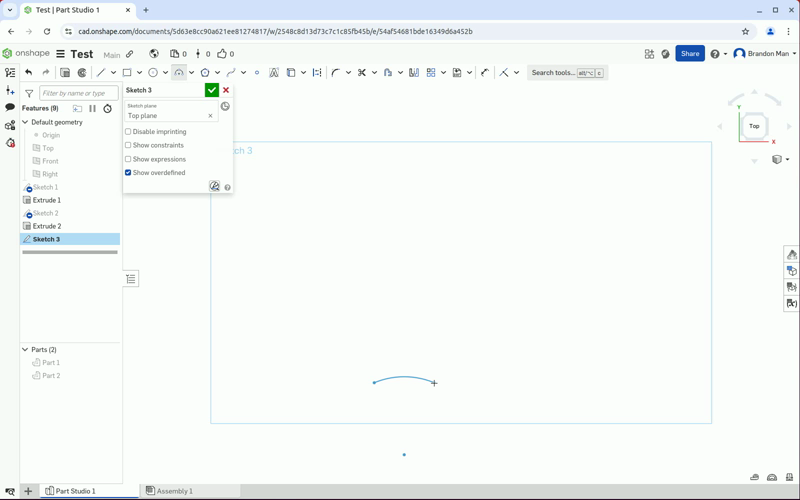
mouse_move(404, 395)
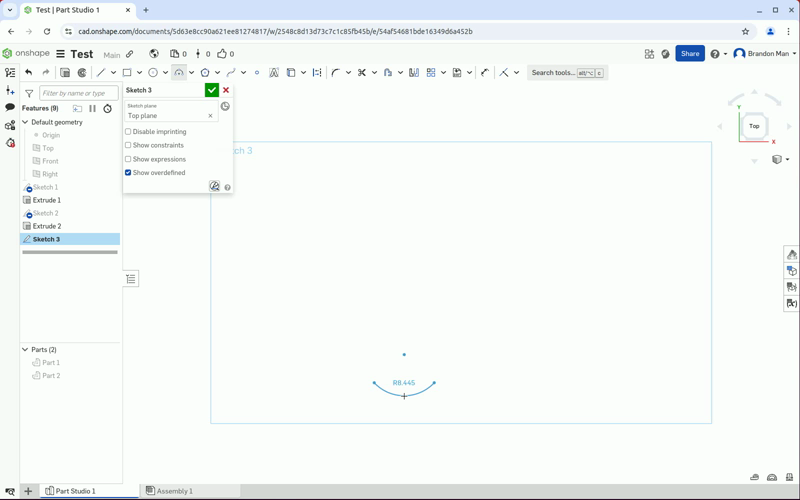
click(404, 395)
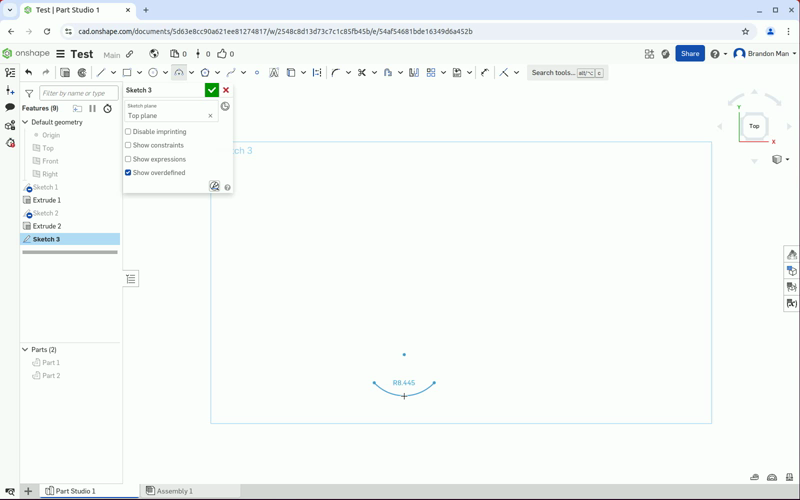
key_up(shift)
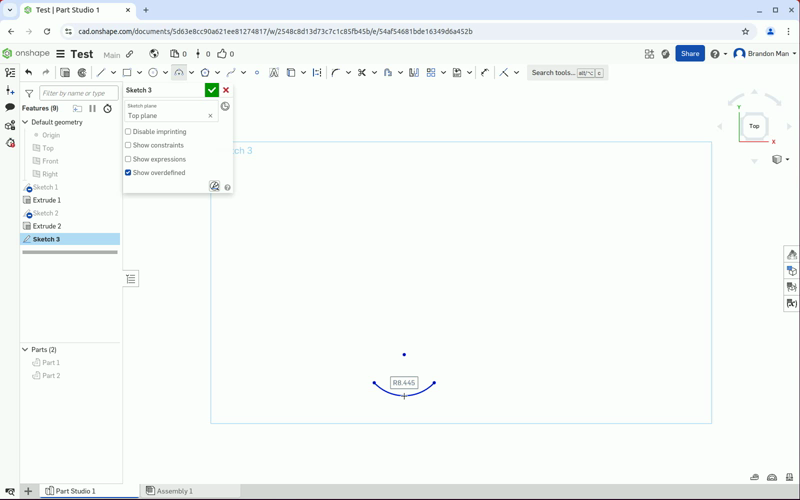
key(esc)
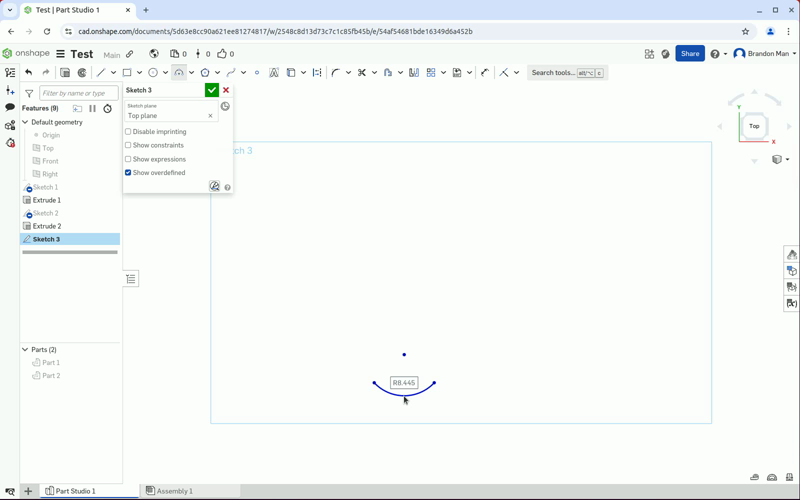
key(l)
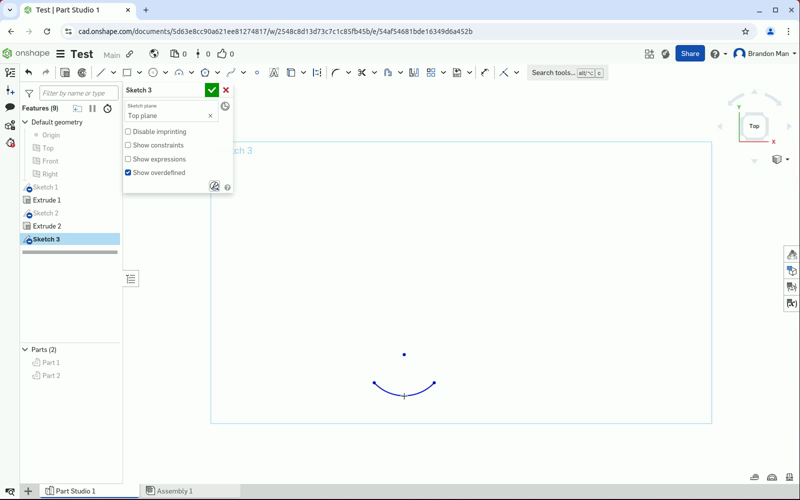
mouse_move(434, 382)
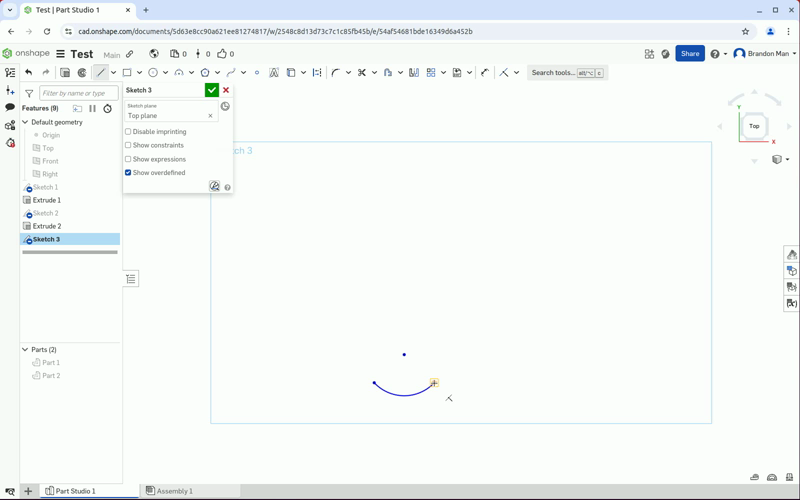
click(434, 382)
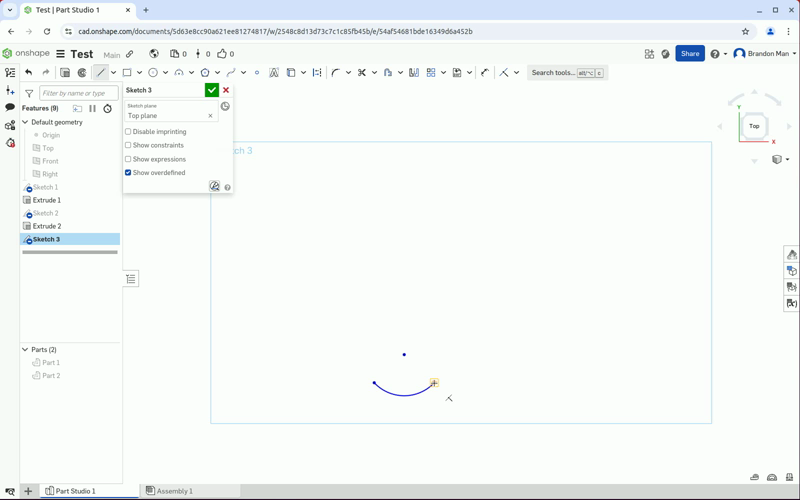
key_down(shift)
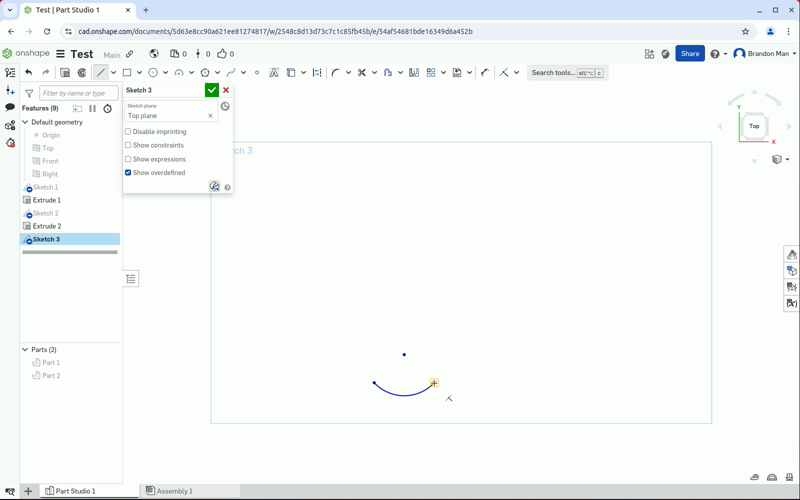
mouse_move(464, 382)
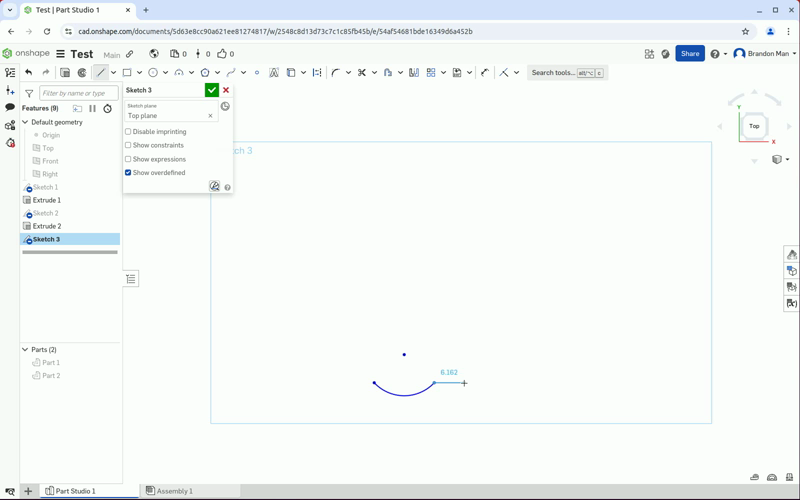
mouse_move(428, 382)
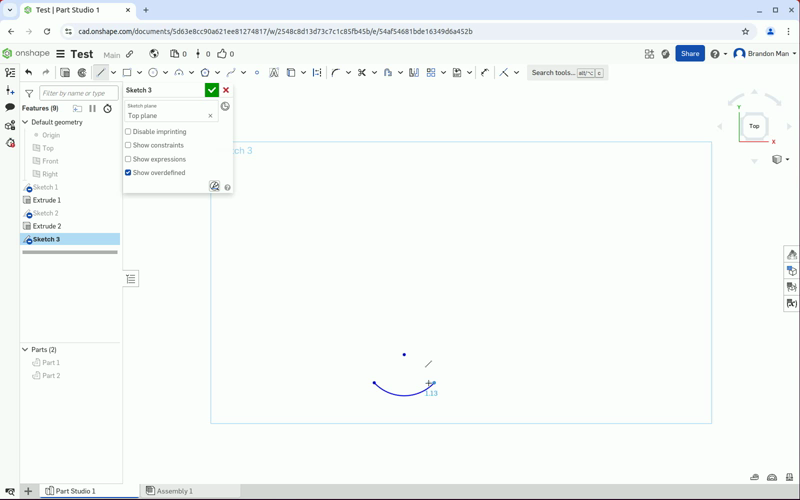
scroll(6)
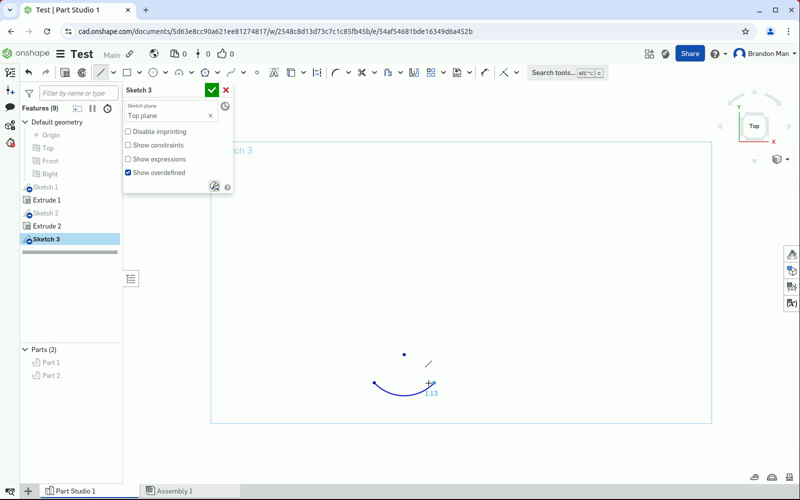
scroll(6)
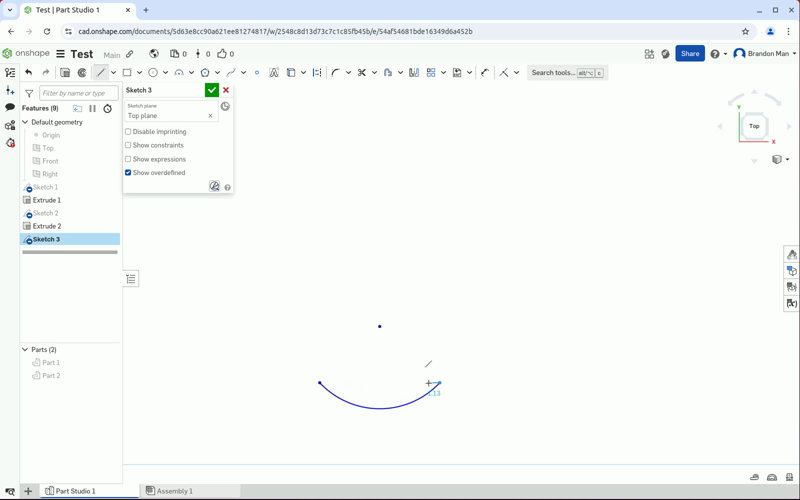
scroll(6)
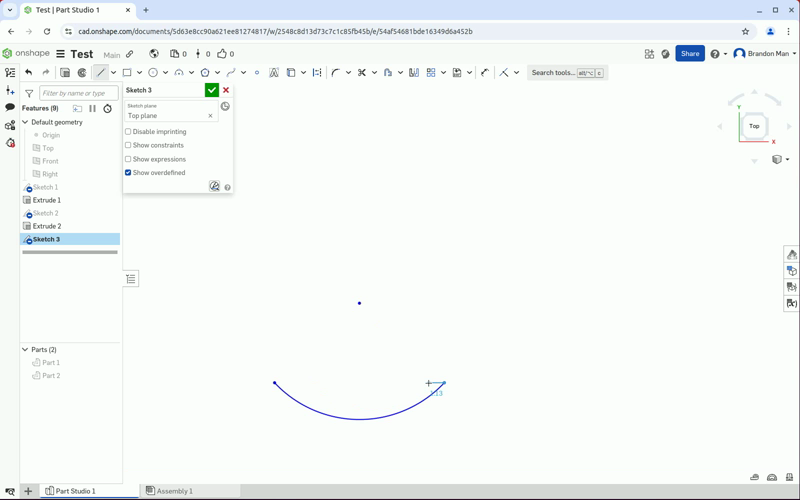
scroll(6)
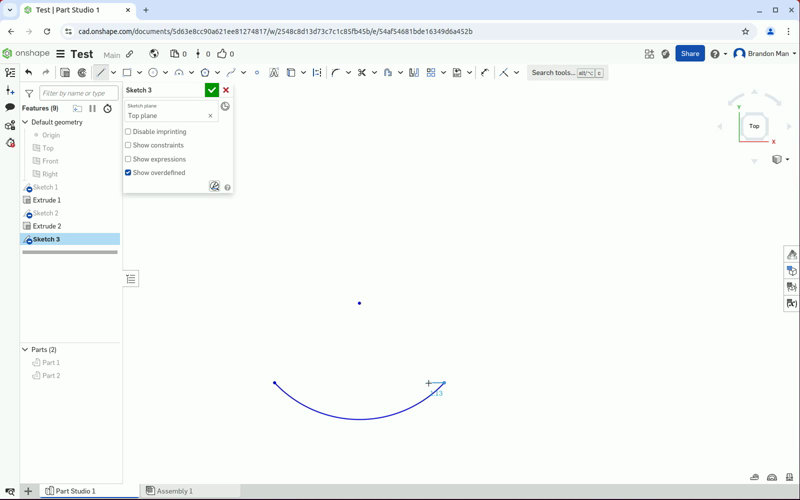
scroll(6)
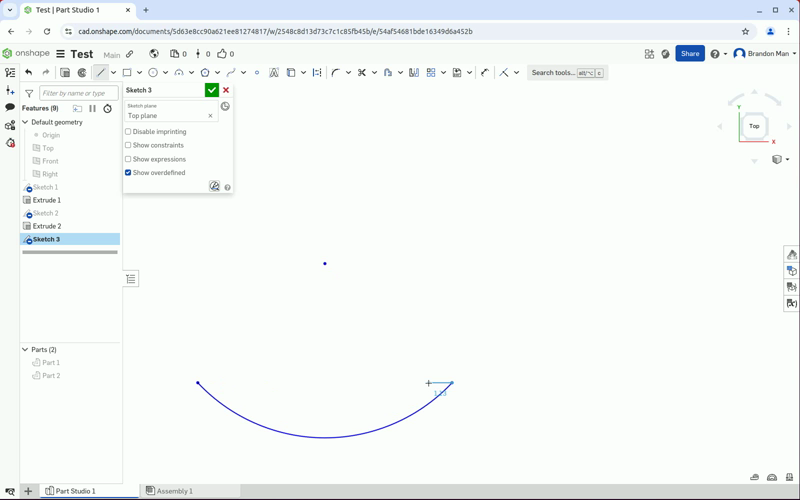
scroll(6)
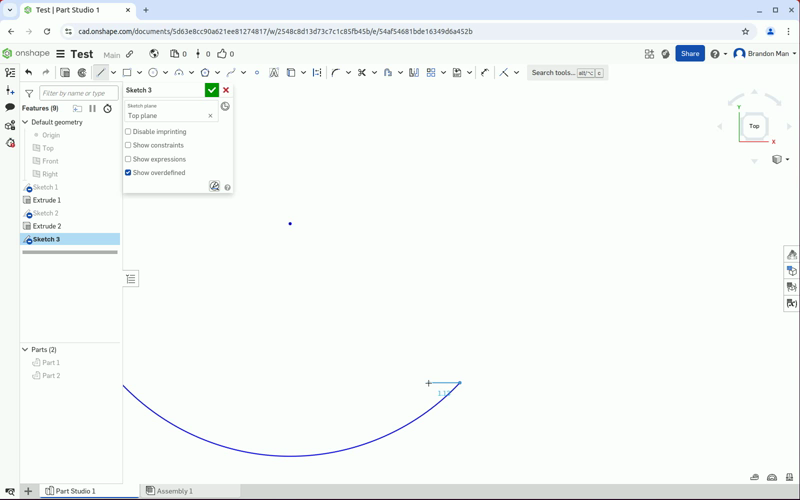
scroll(6)
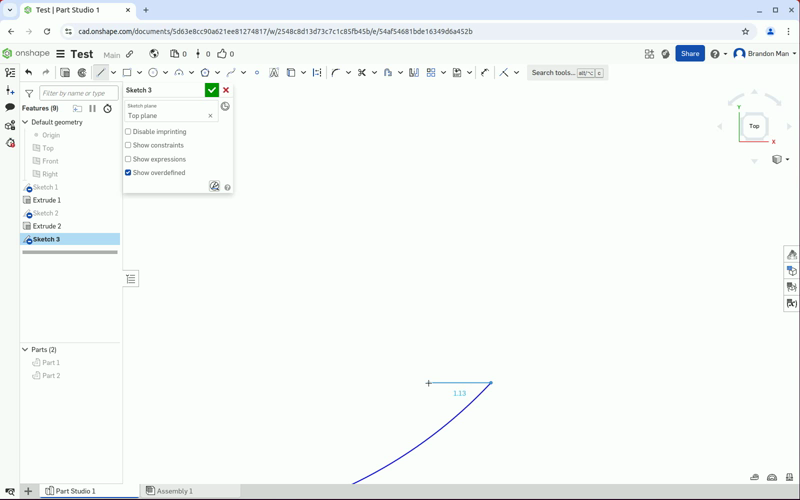
click(428, 382)
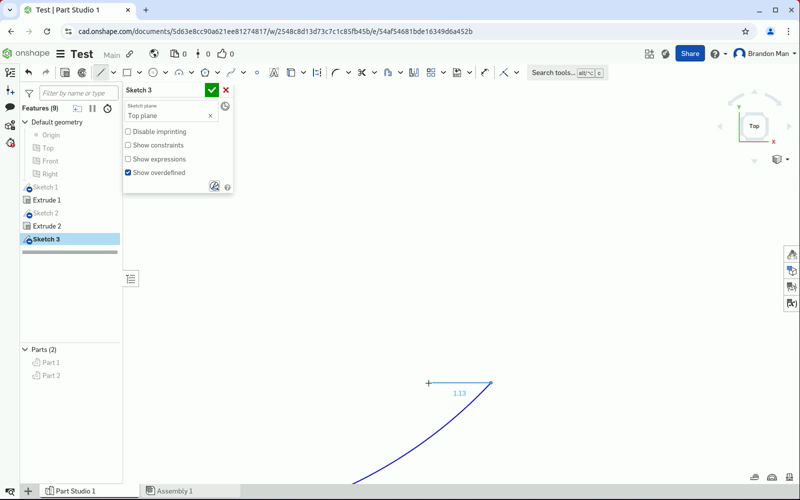
scroll(-6)
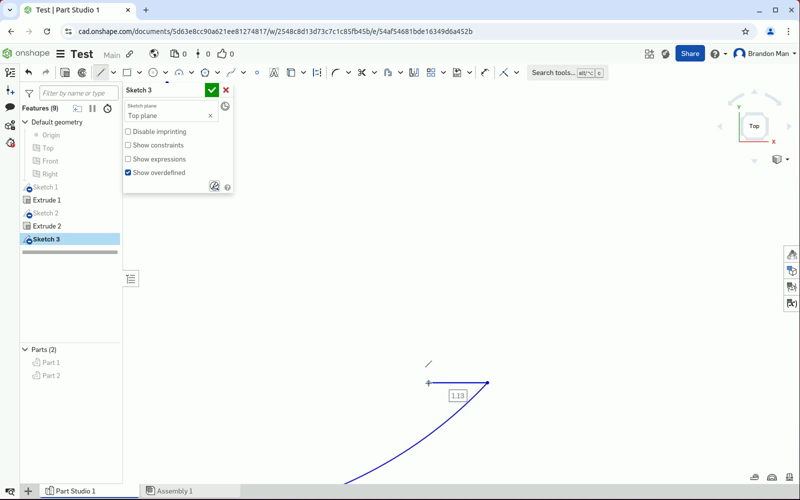
scroll(-6)
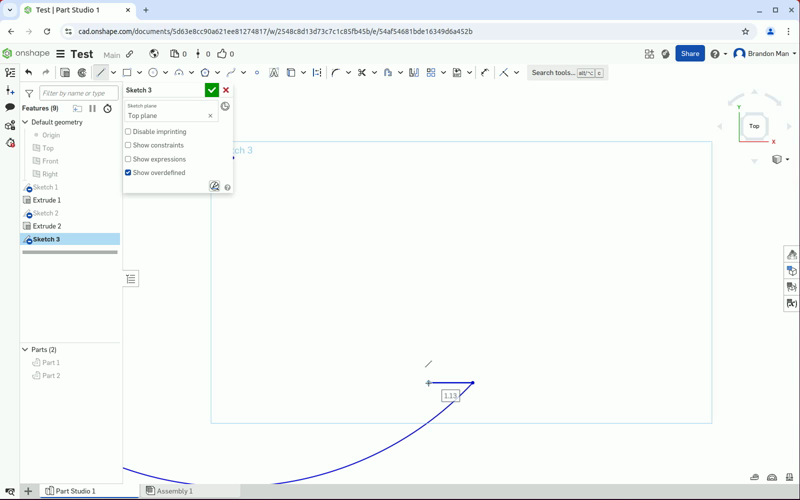
scroll(-6)
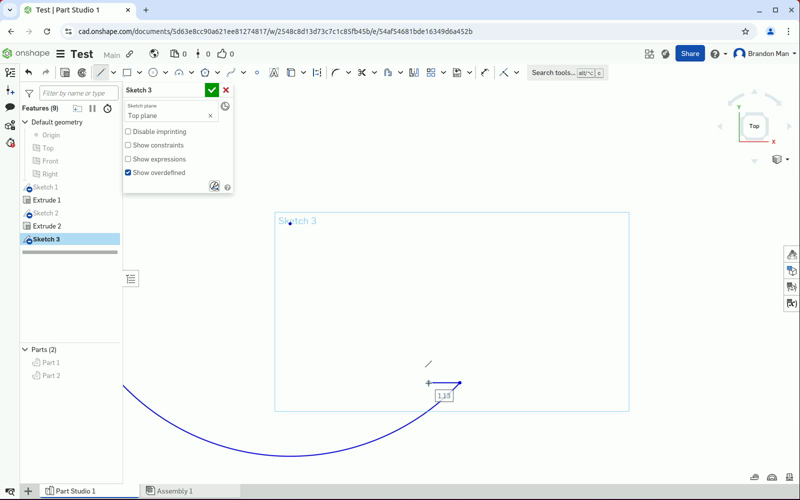
scroll(-6)
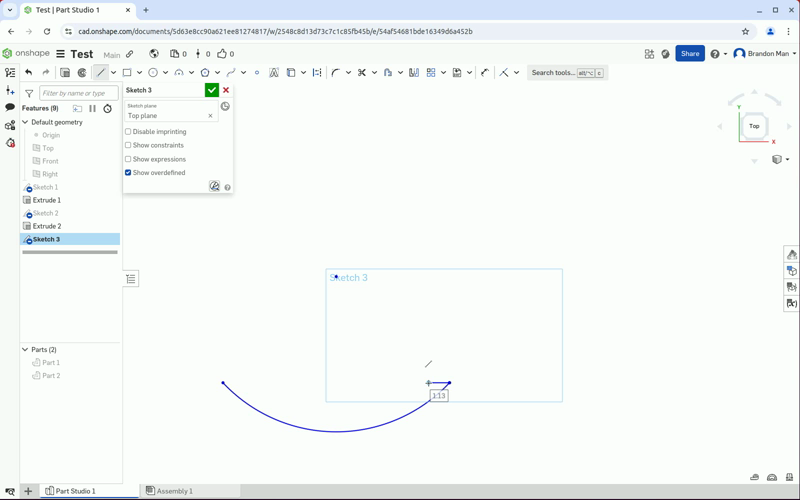
scroll(-6)
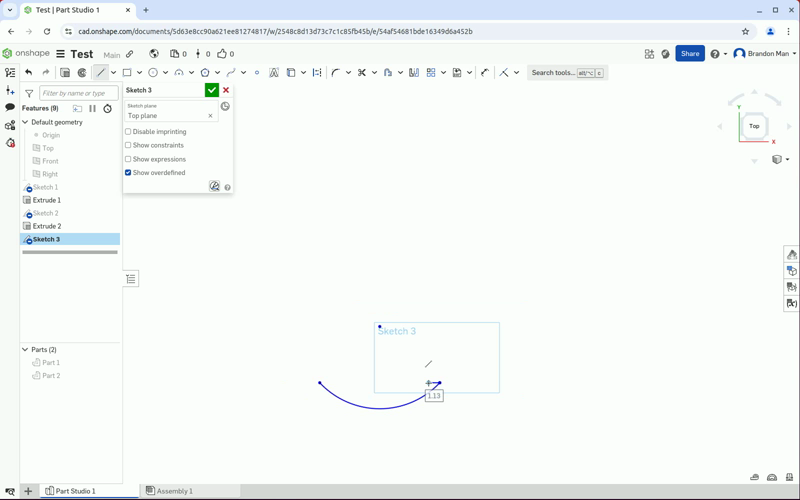
scroll(-6)
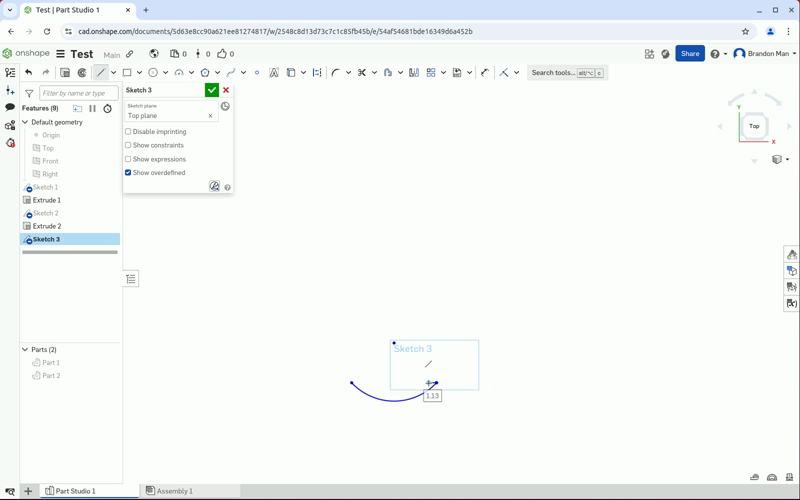
scroll(-6)
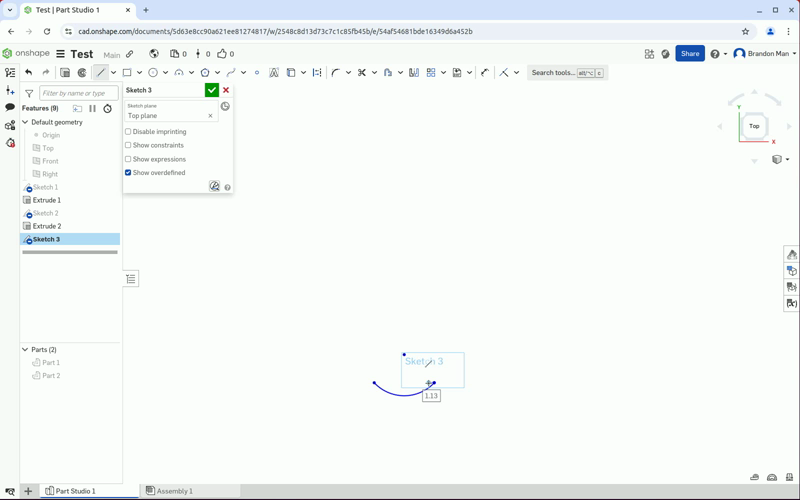
key_up(shift)
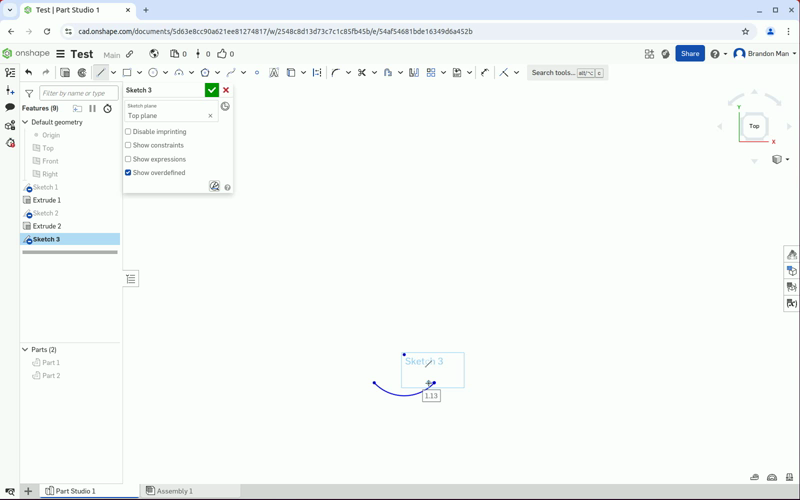
key(esc)
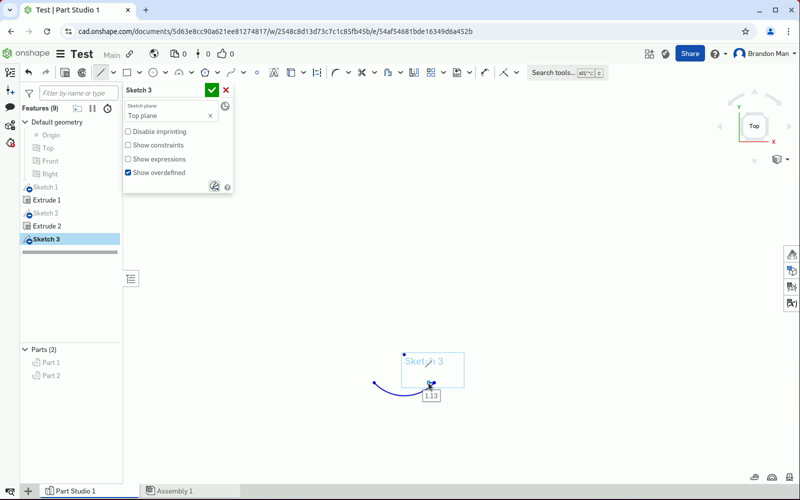
key(a)
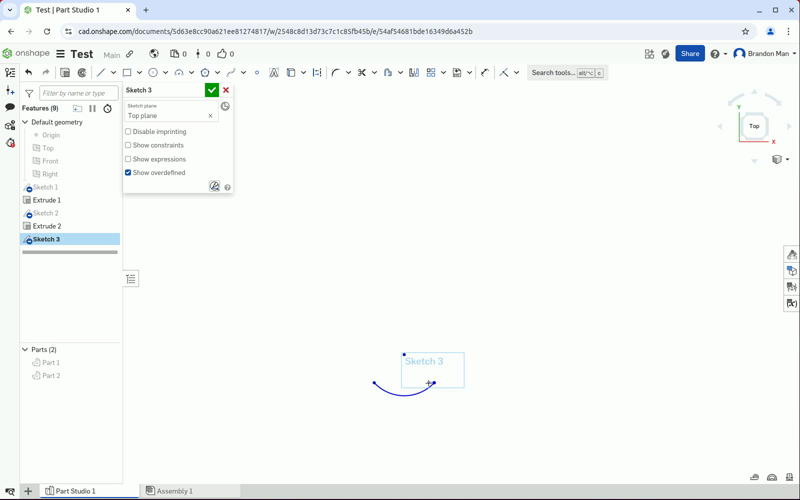
mouse_move(428, 382)
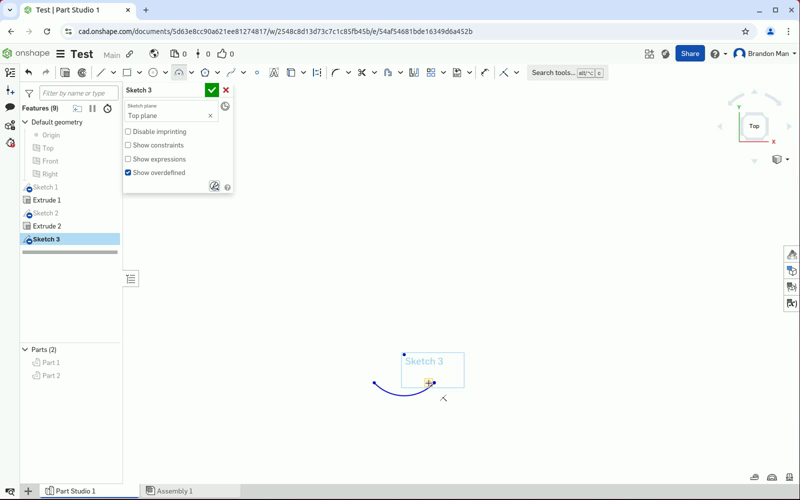
click(428, 382)
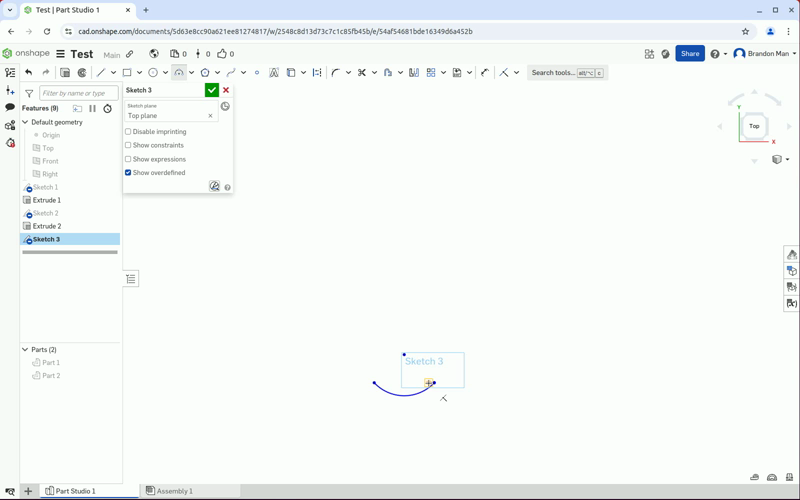
key_down(shift)
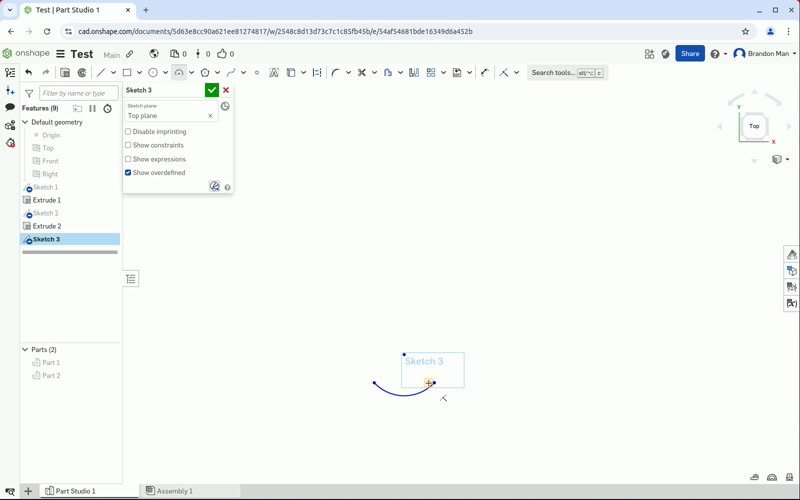
mouse_move(379, 382)
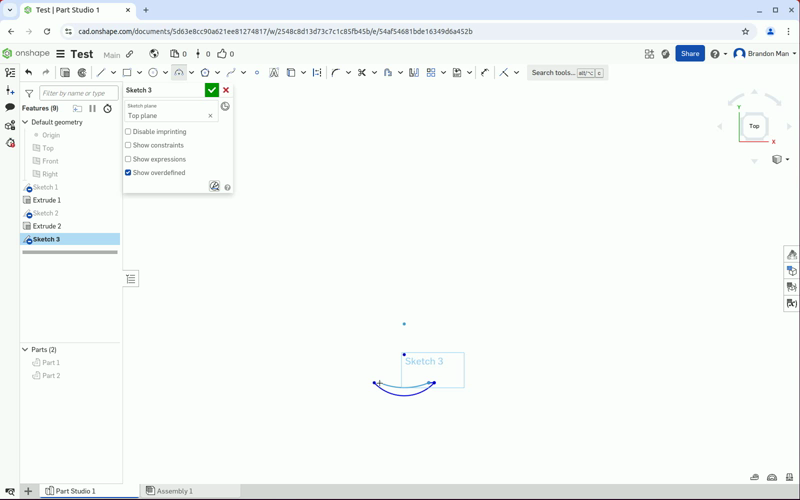
click(379, 382)
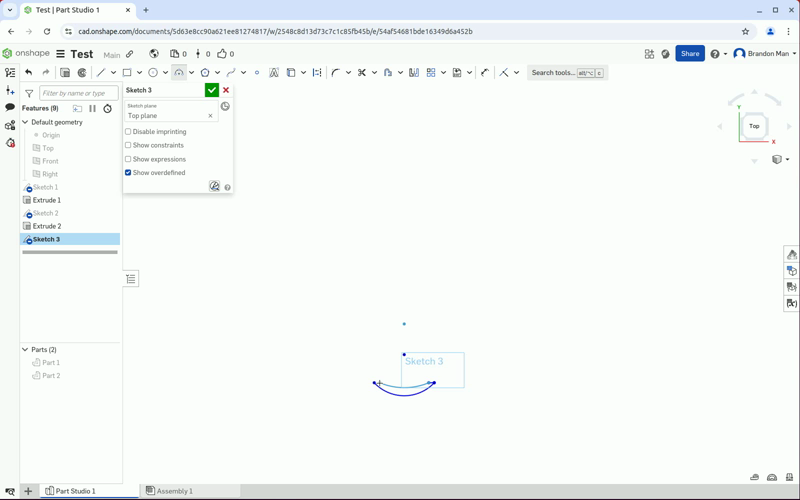
mouse_move(404, 391)
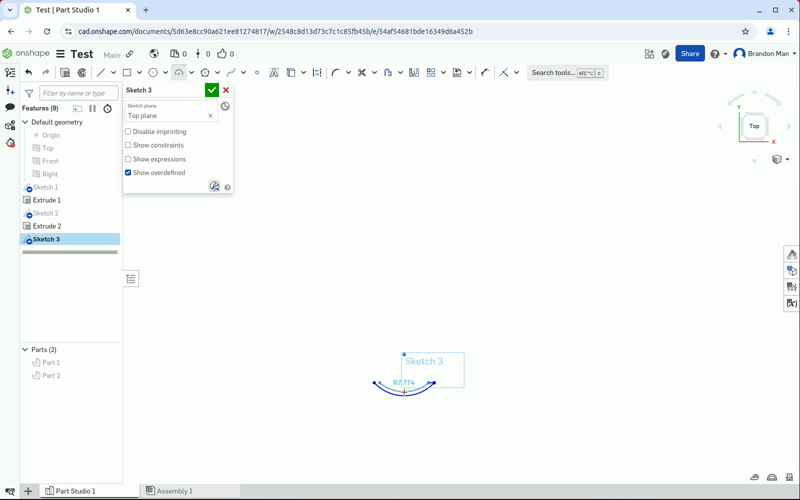
scroll(6)
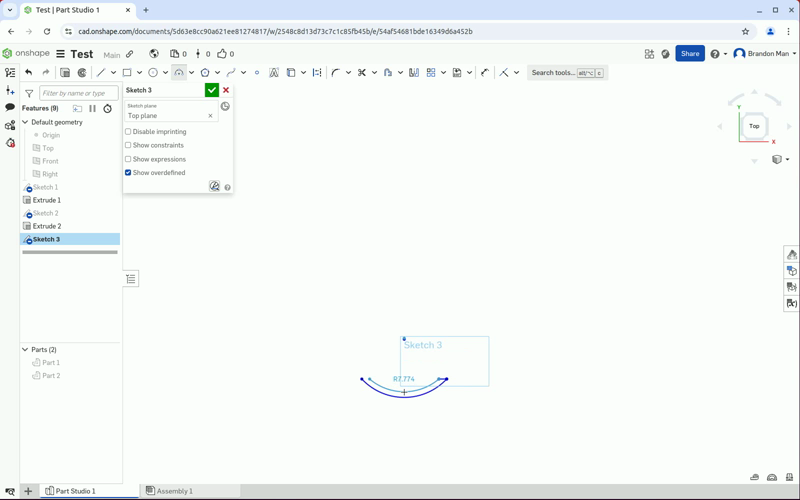
scroll(6)
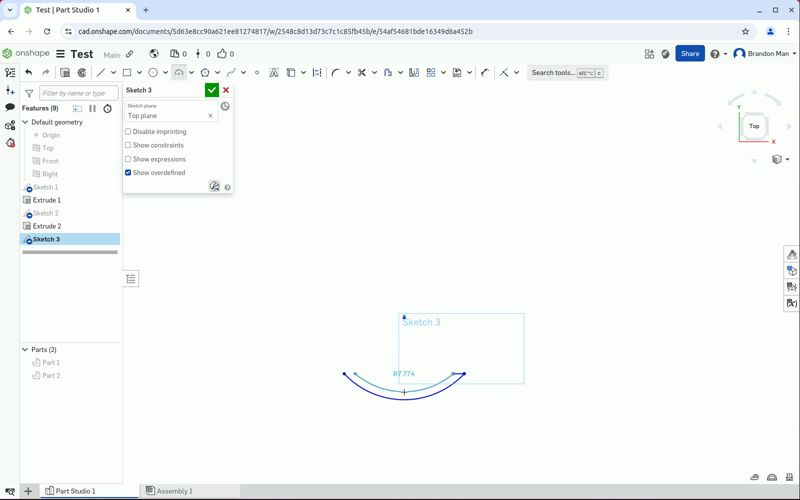
scroll(6)
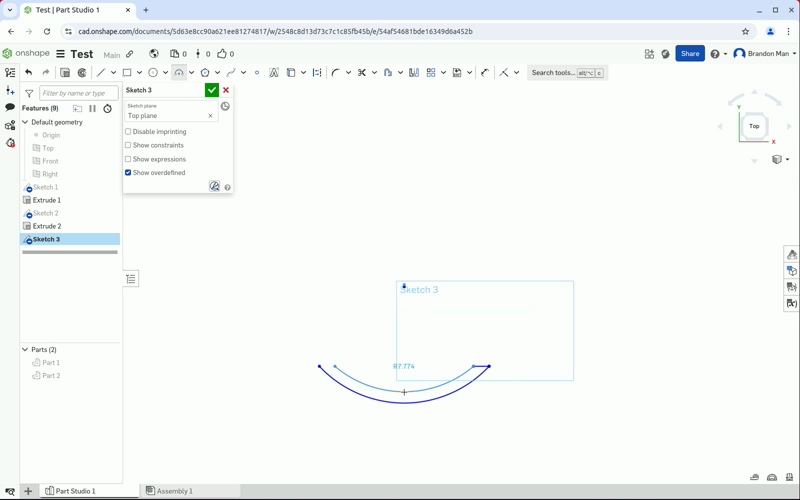
scroll(6)
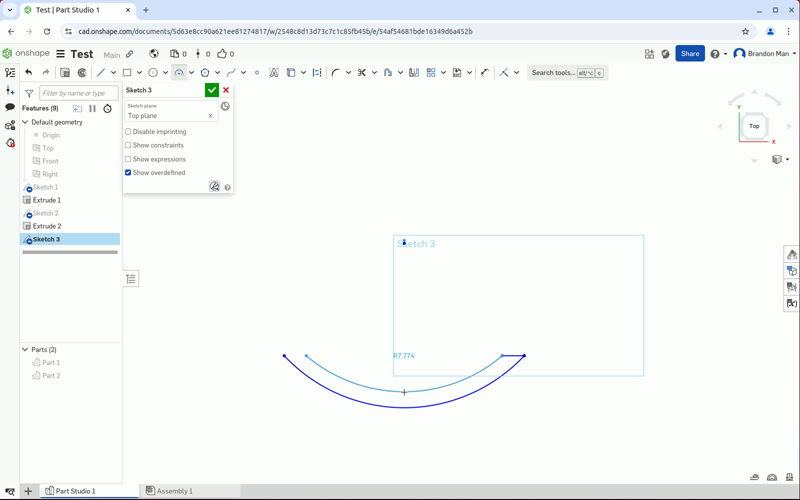
scroll(6)
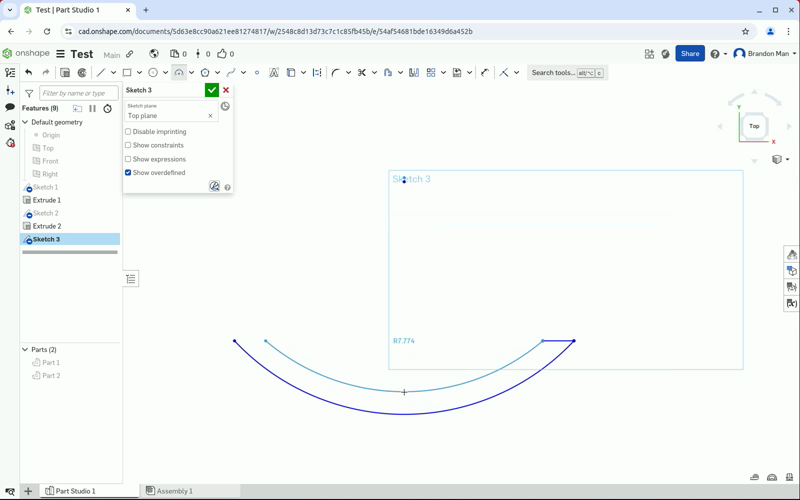
scroll(6)
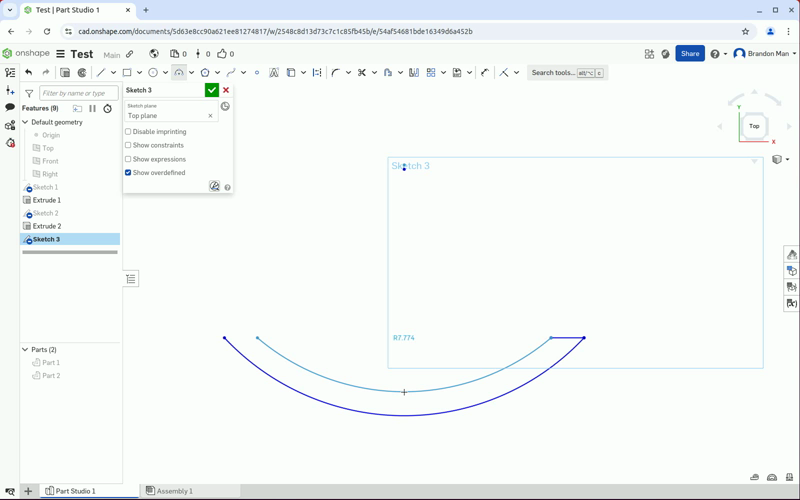
scroll(6)
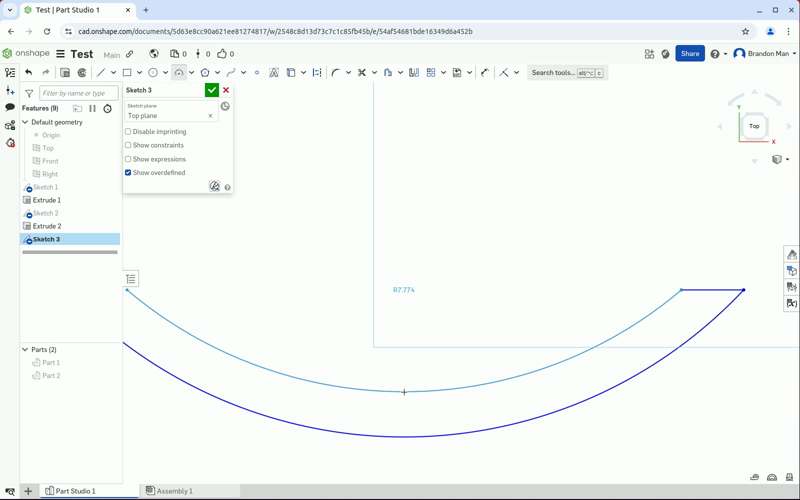
click(404, 391)
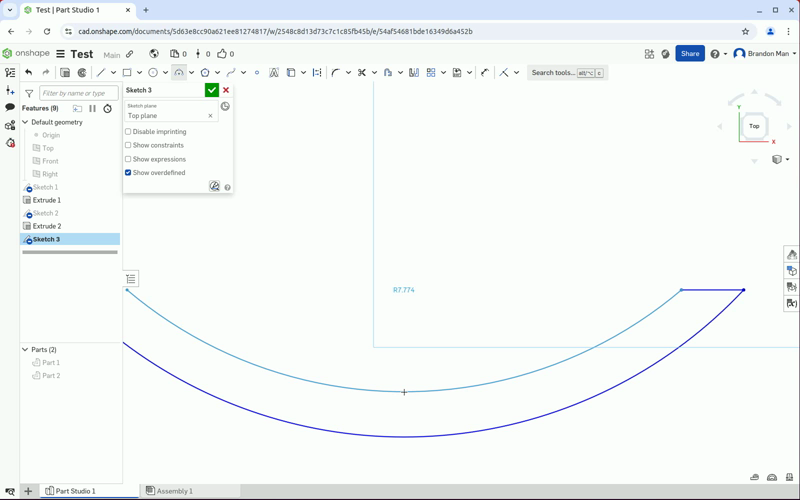
scroll(-6)
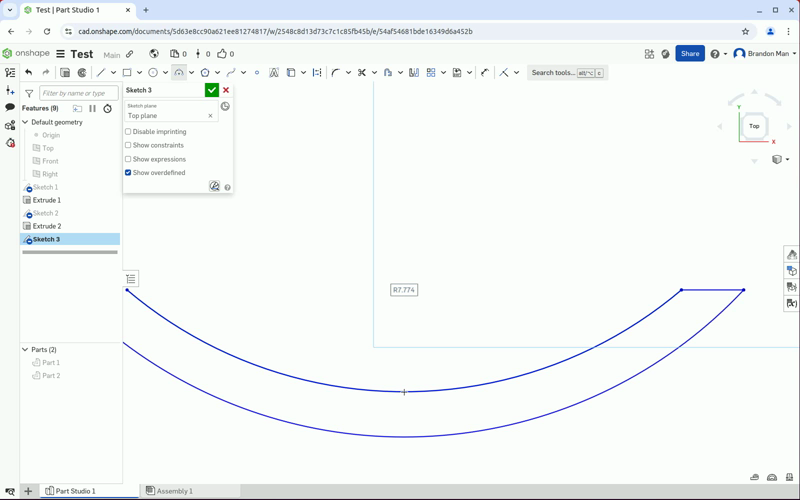
scroll(-6)
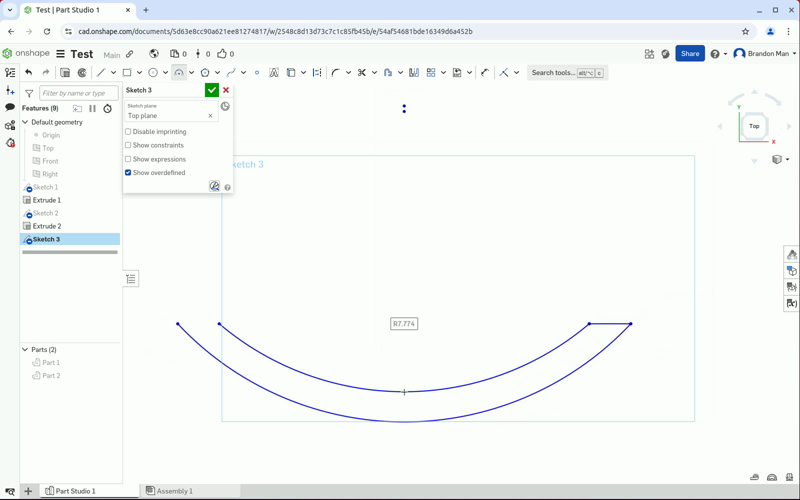
scroll(-6)
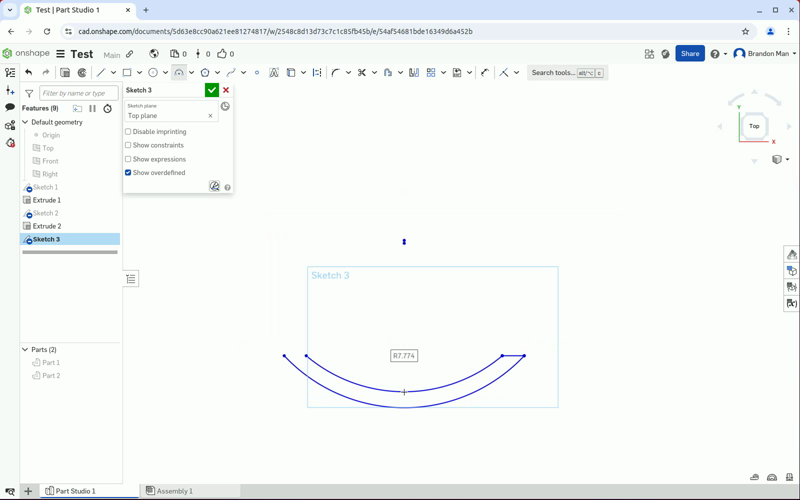
scroll(-6)
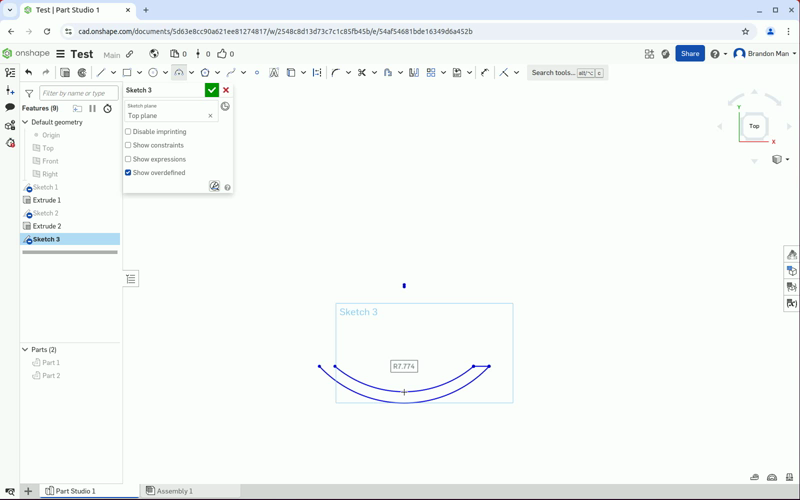
scroll(-6)
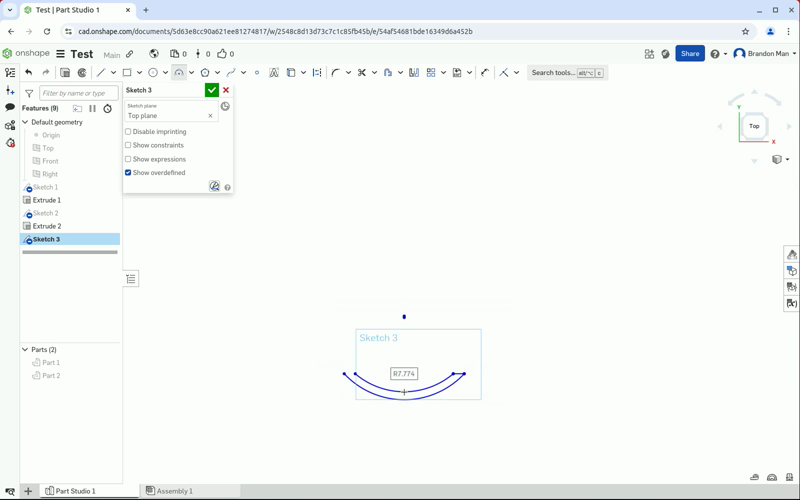
scroll(-6)
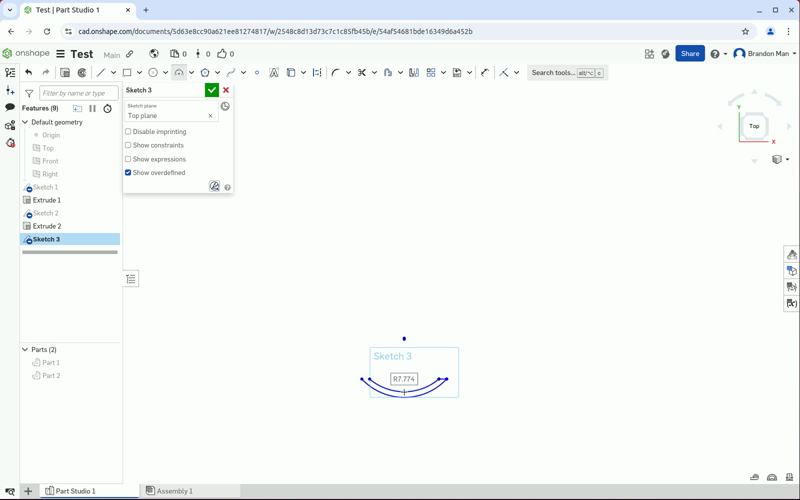
scroll(-6)
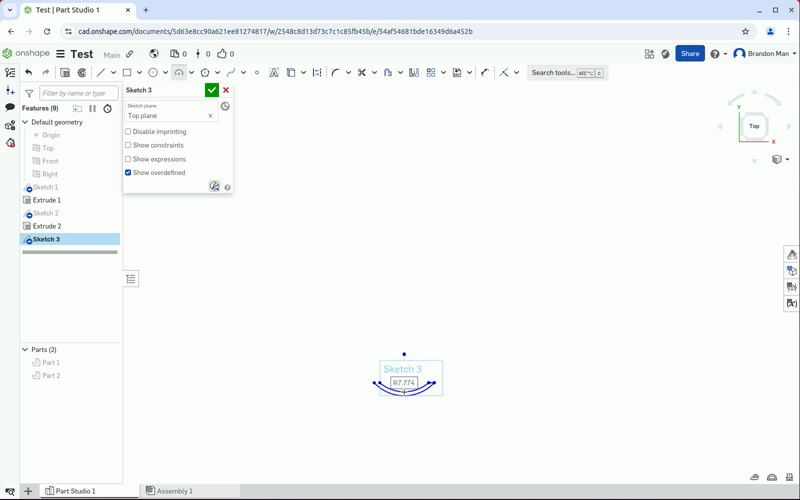
key_up(shift)
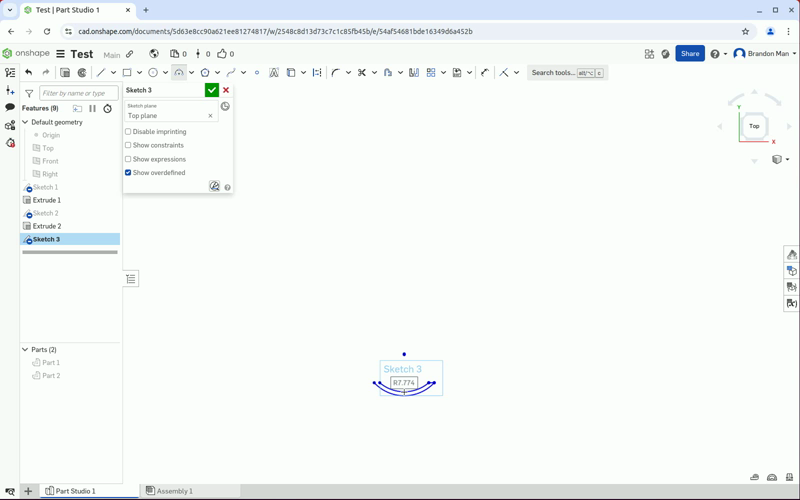
key(esc)
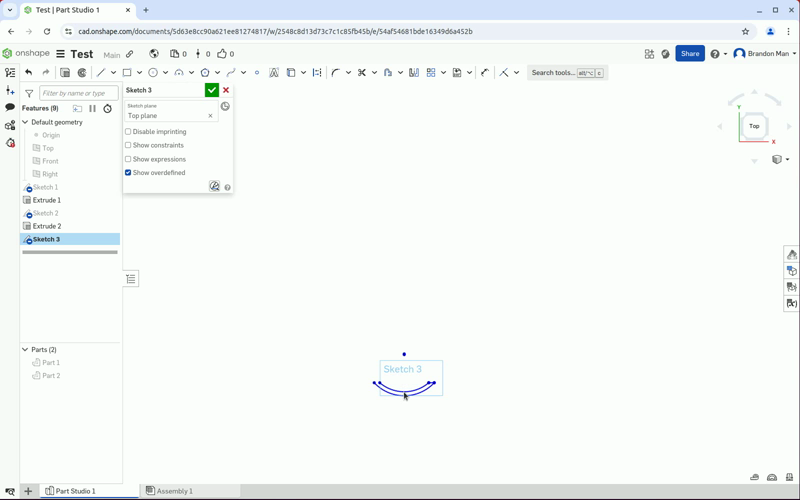
key(l)
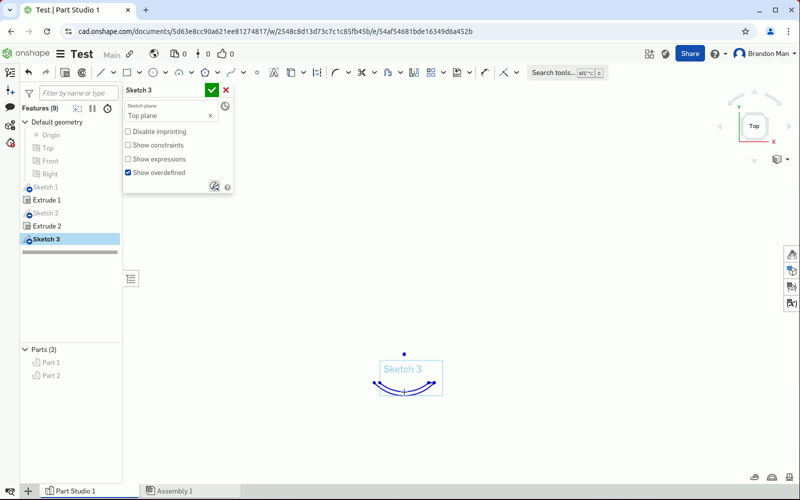
mouse_move(379, 382)
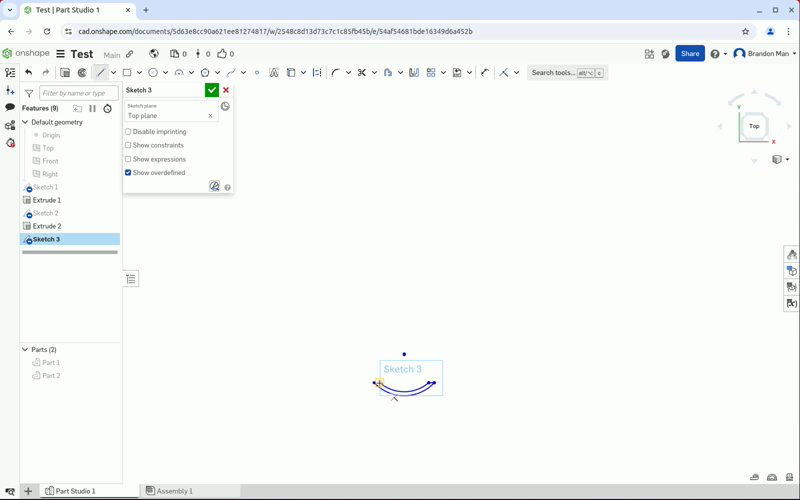
click(379, 382)
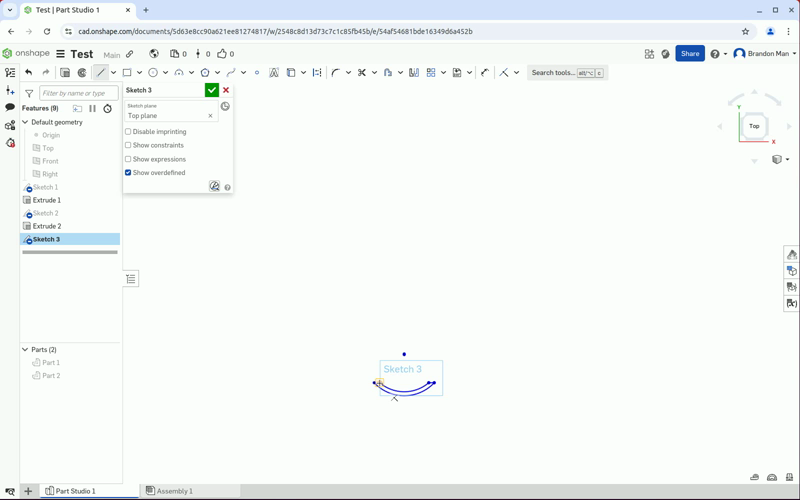
mouse_move(409, 382)
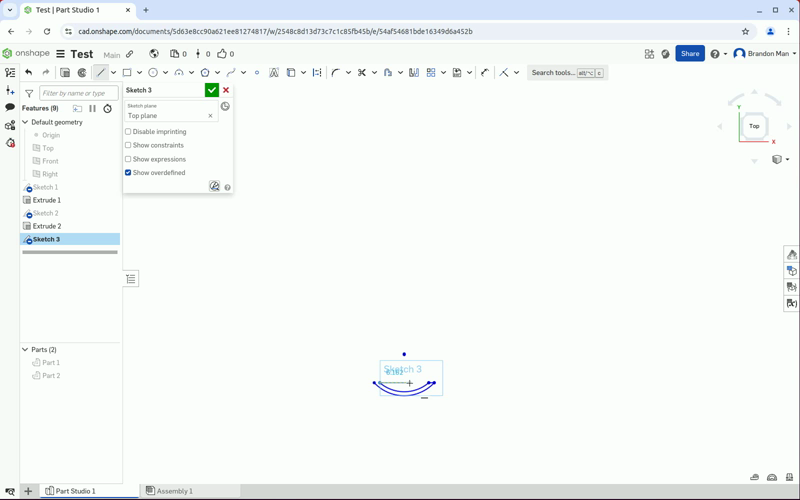
key_down(shift)
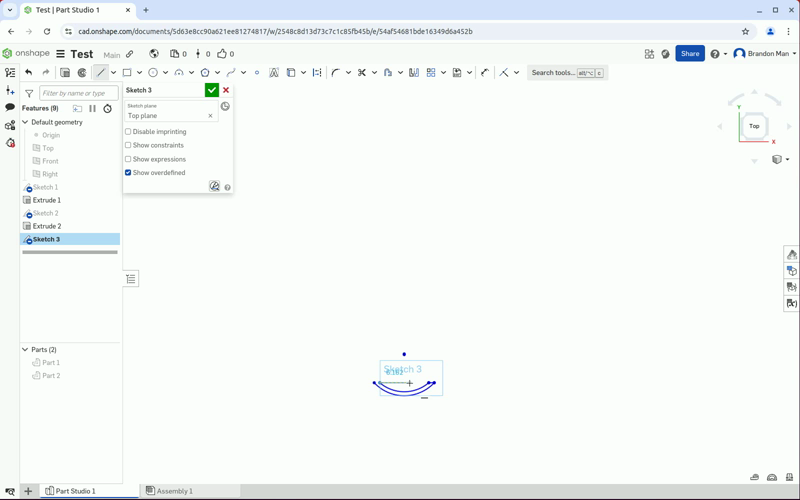
mouse_move(374, 382)
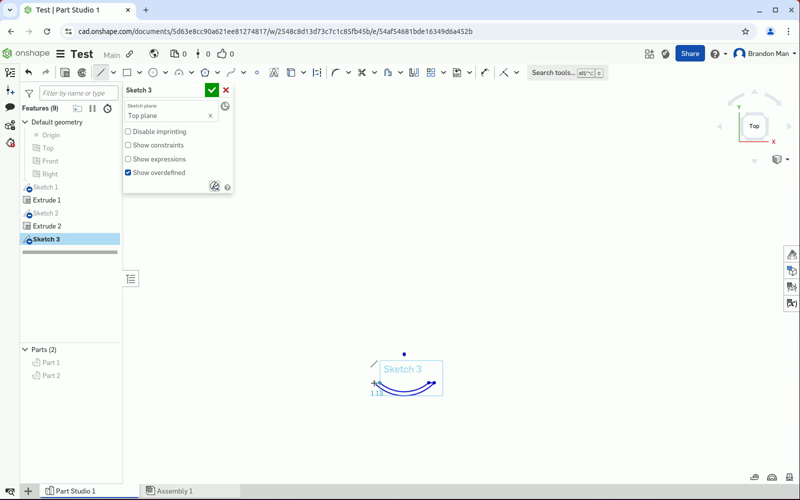
scroll(6)
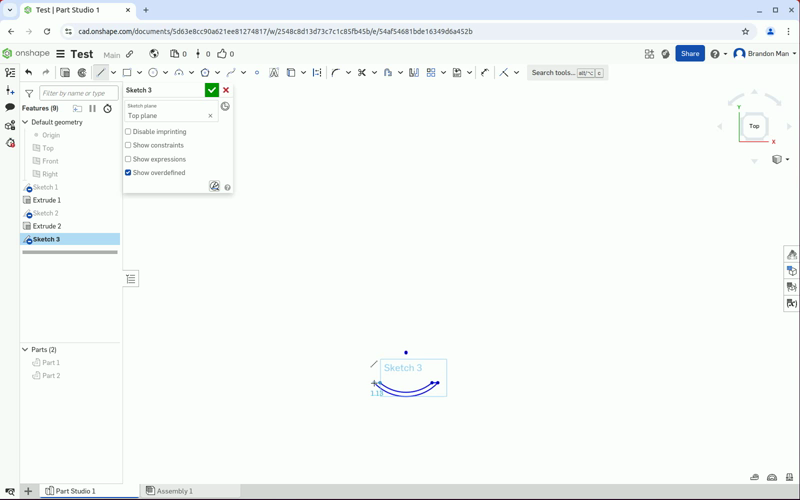
scroll(6)
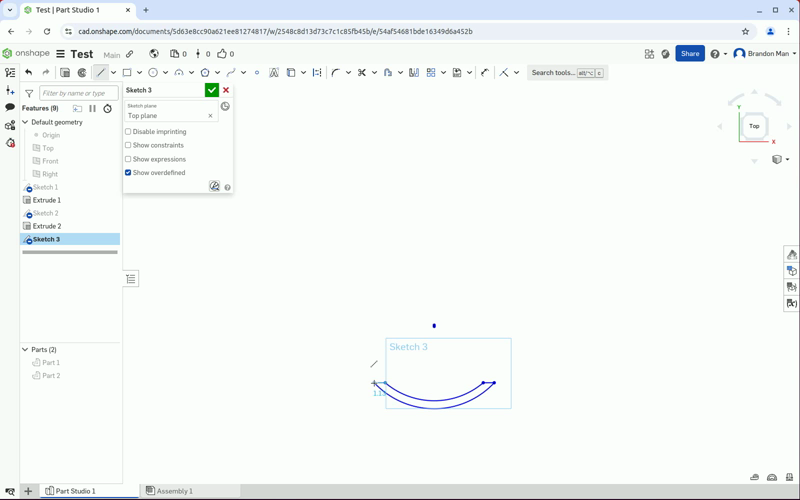
scroll(6)
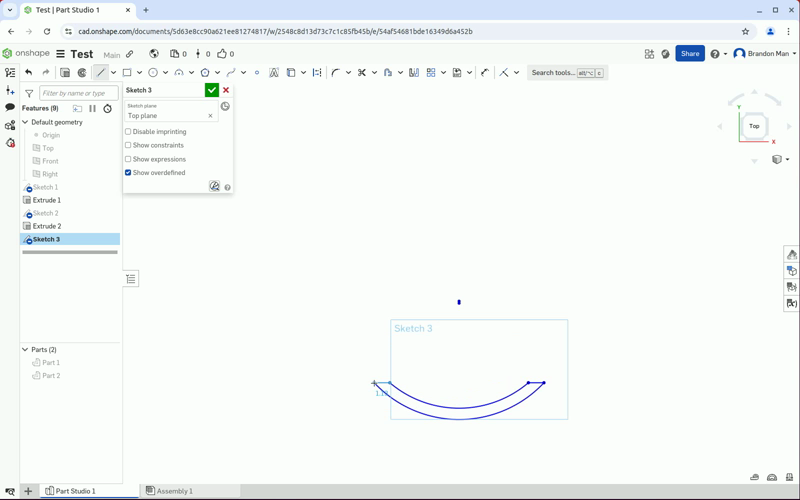
scroll(6)
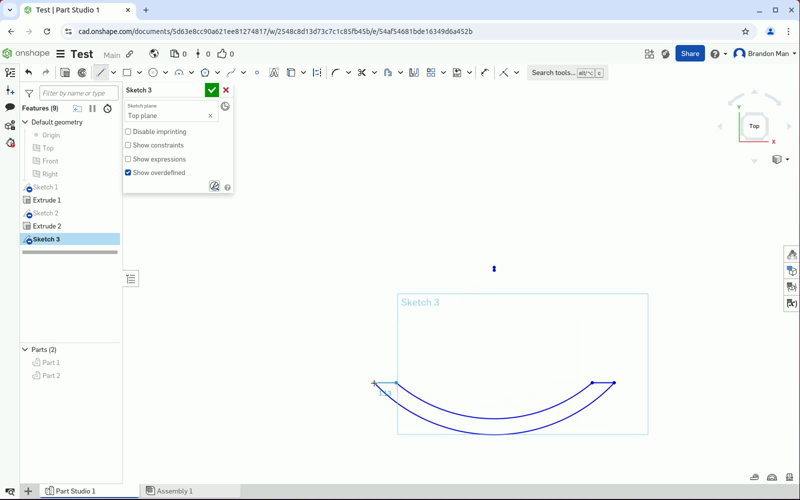
scroll(6)
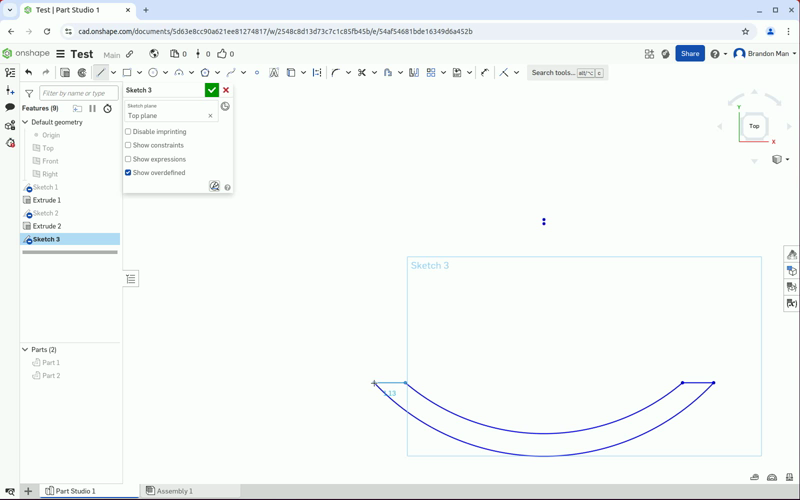
scroll(6)
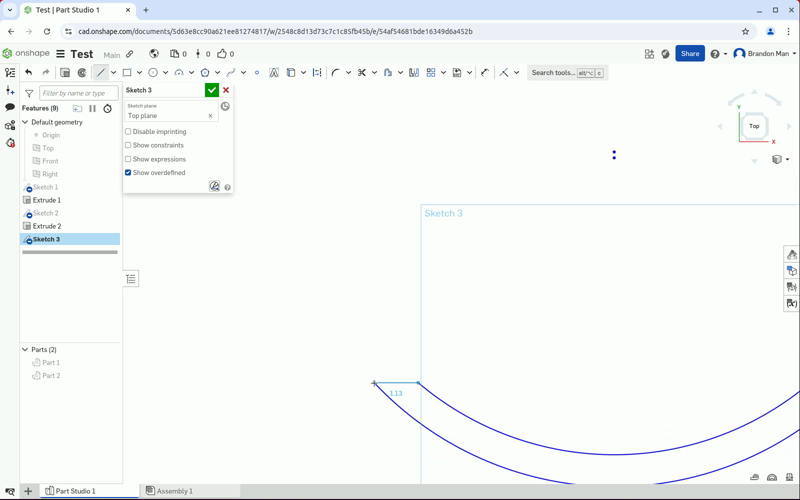
scroll(6)
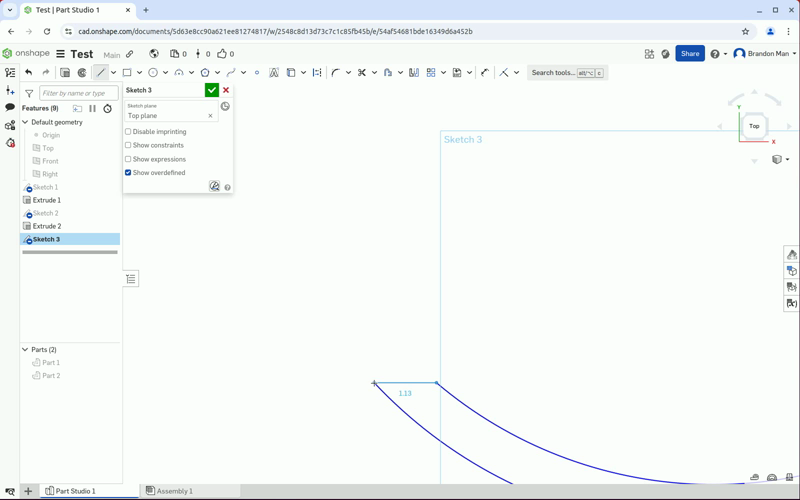
key_up(shift)
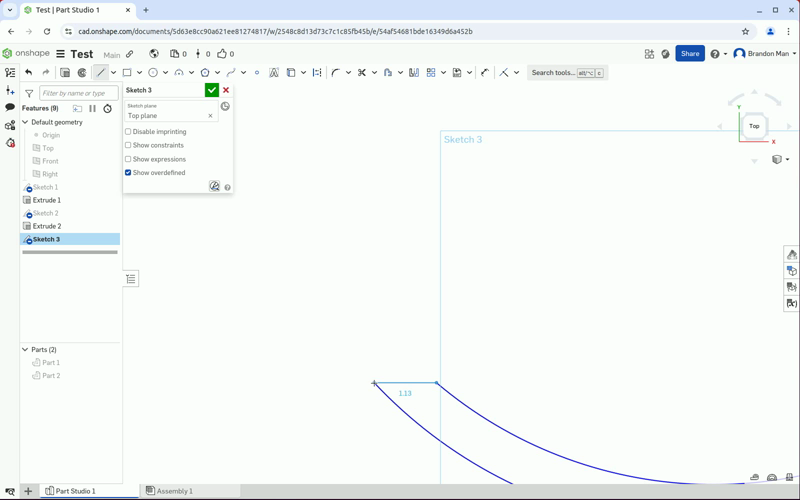
click(374, 382)
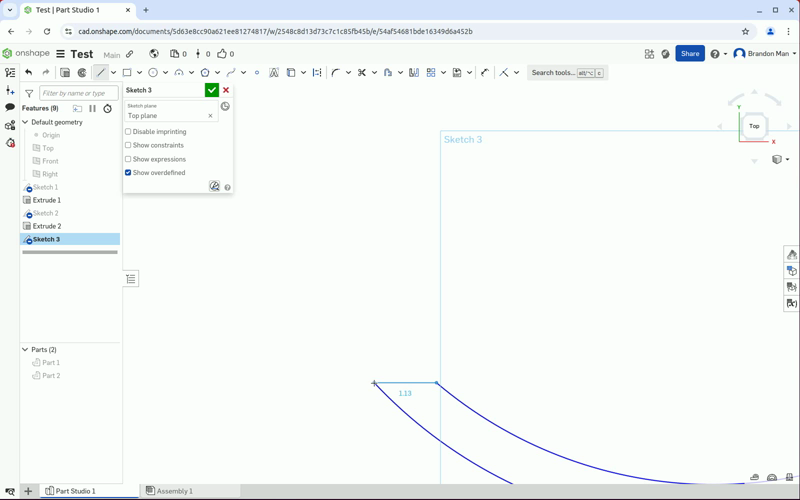
scroll(-6)
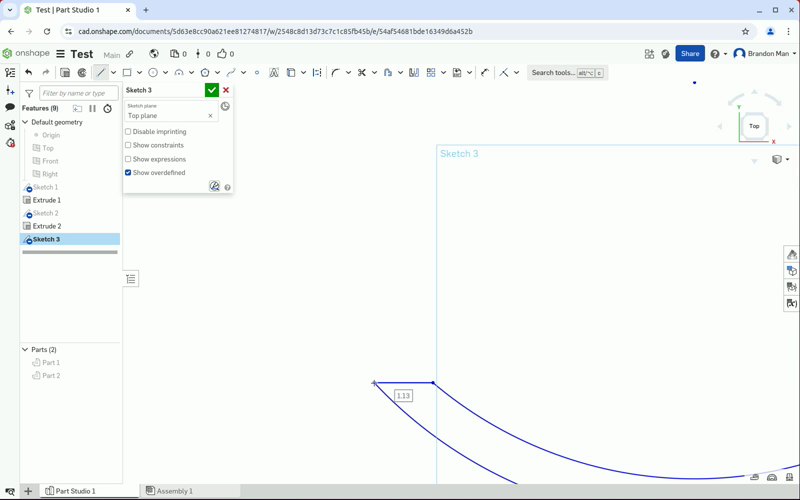
scroll(-6)
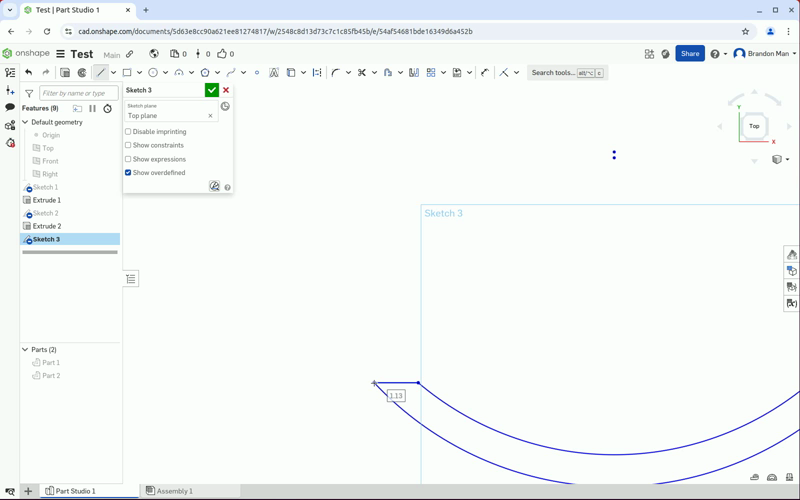
scroll(-6)
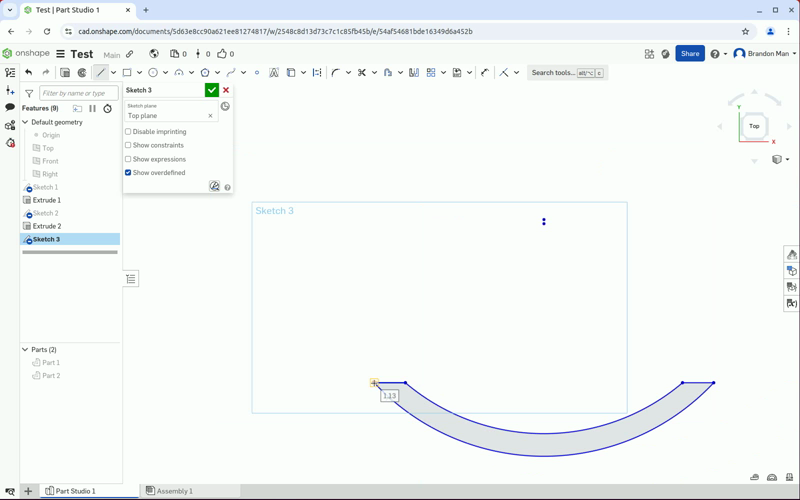
scroll(-6)
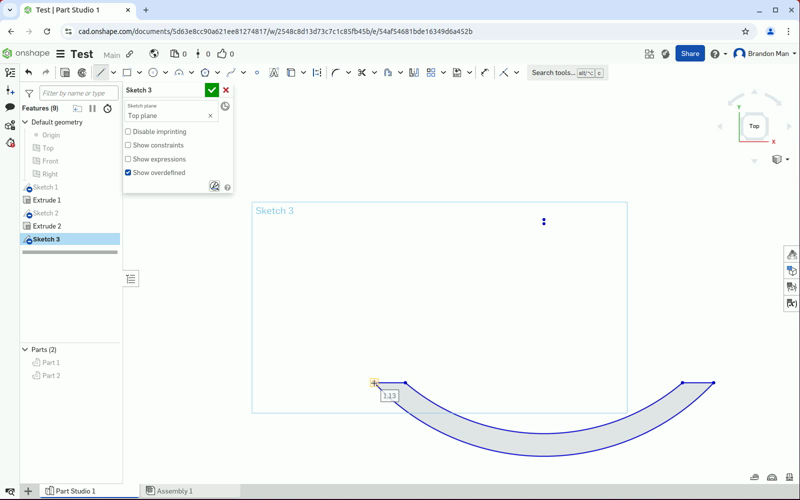
scroll(-6)
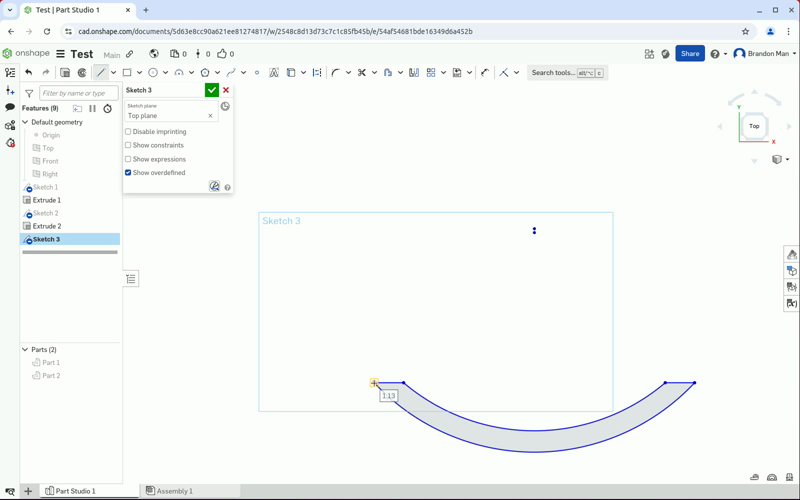
scroll(-6)
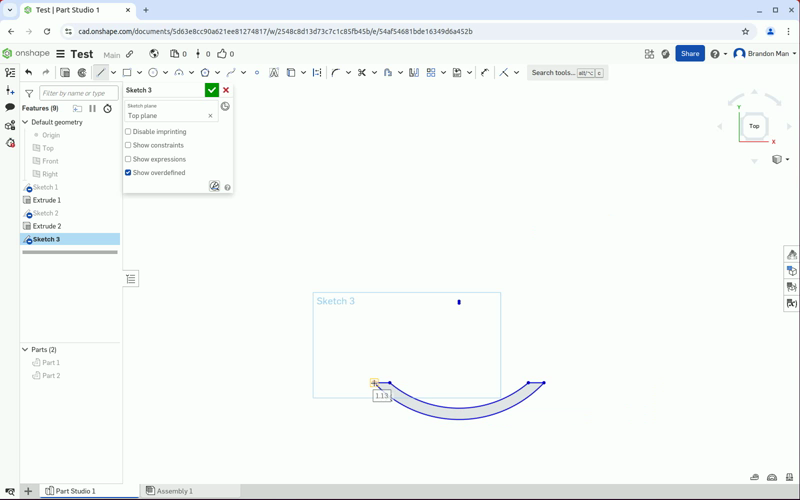
scroll(-6)
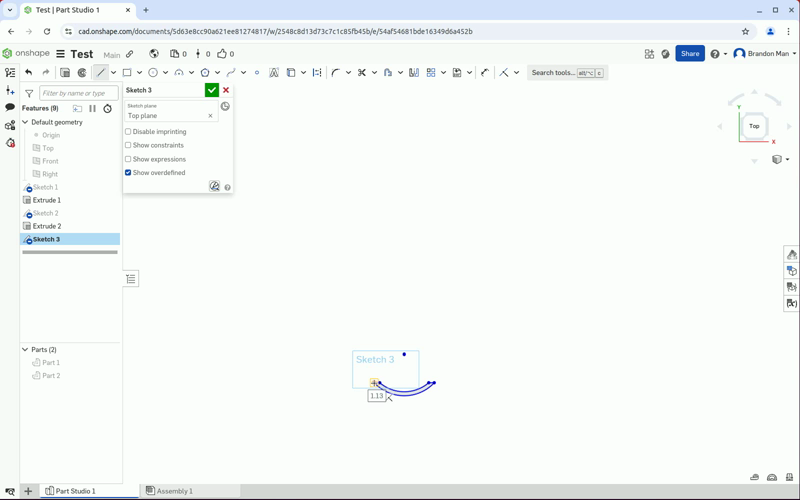
key(esc)
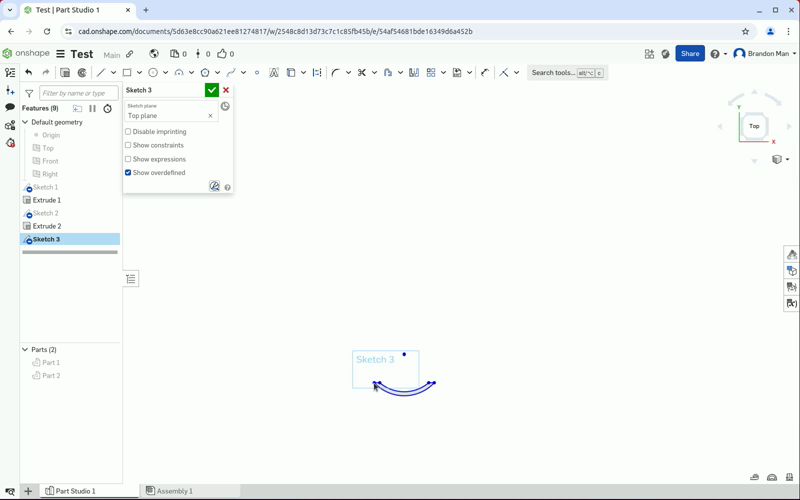
mouse_move(379, 385)
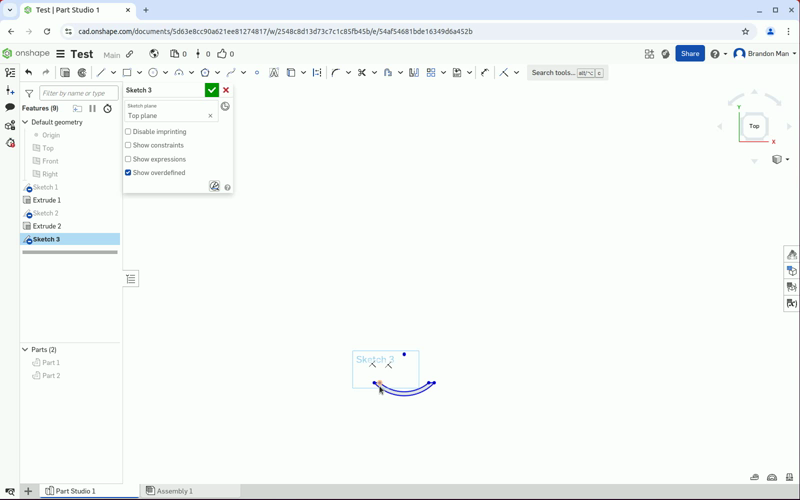
scroll(6)
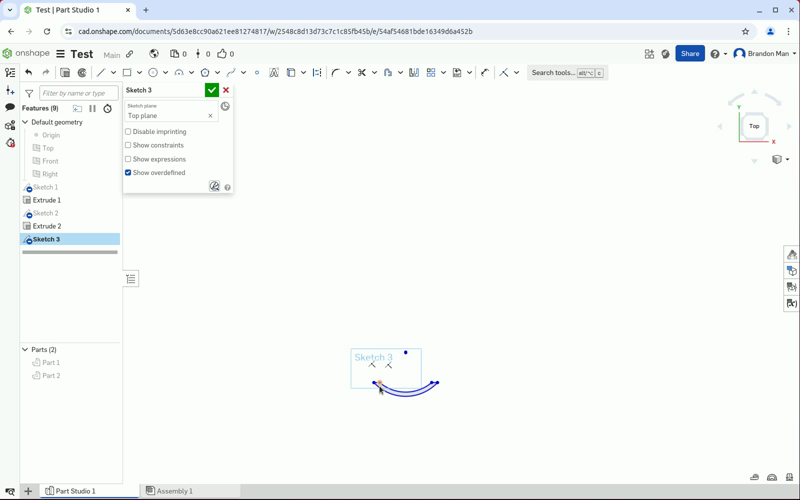
scroll(6)
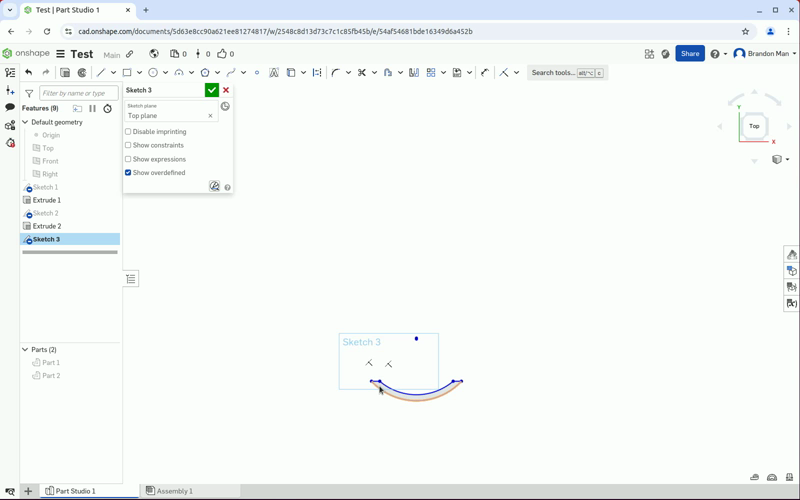
scroll(6)
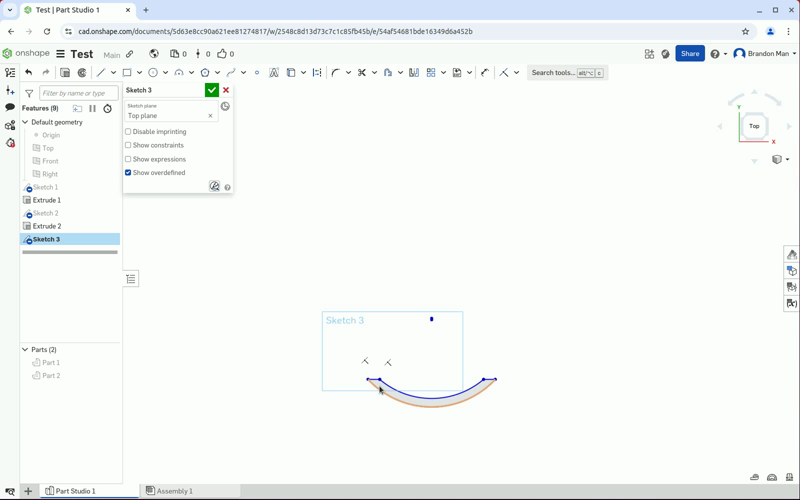
scroll(6)
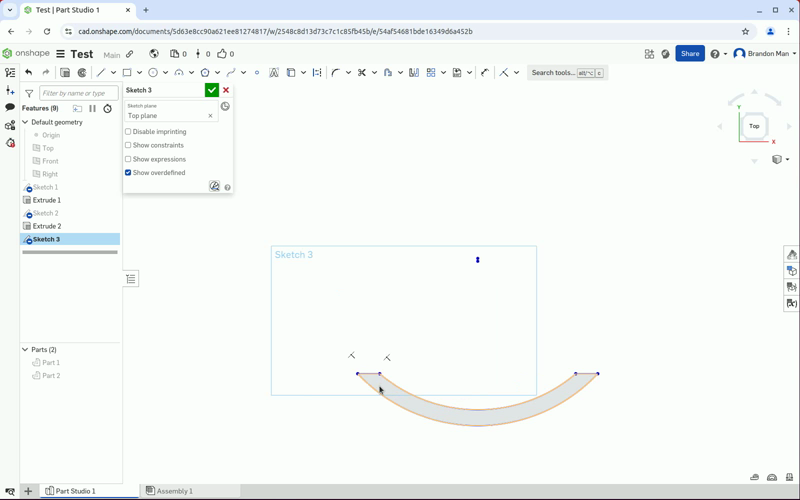
scroll(6)
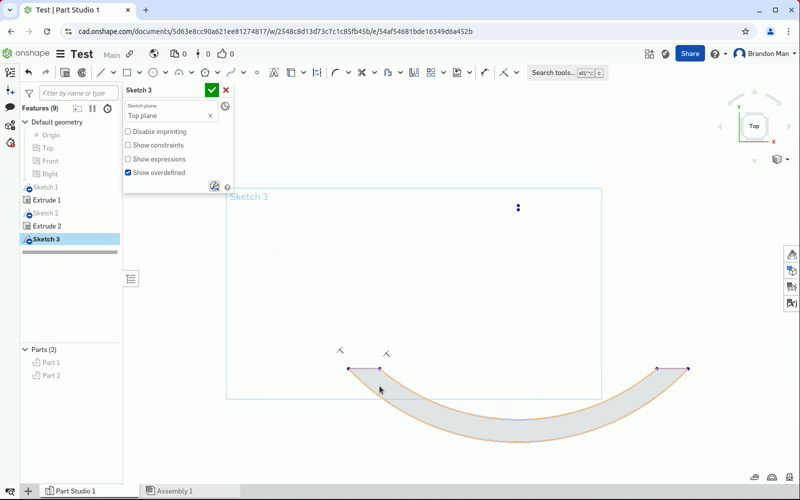
scroll(6)
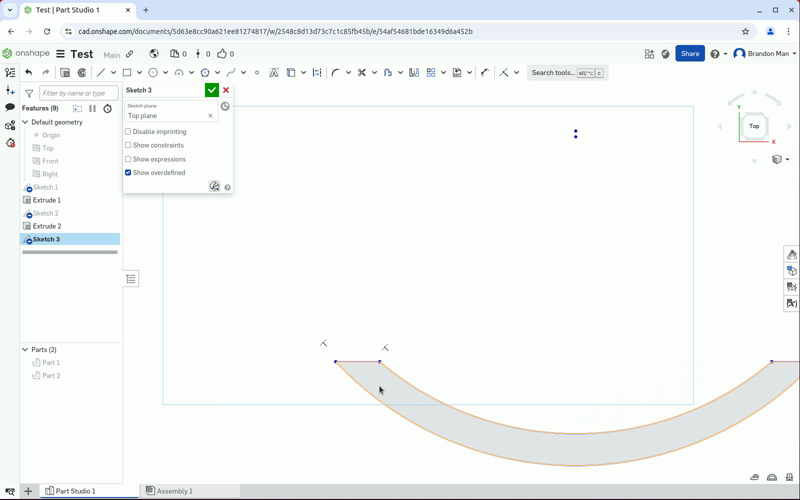
scroll(6)
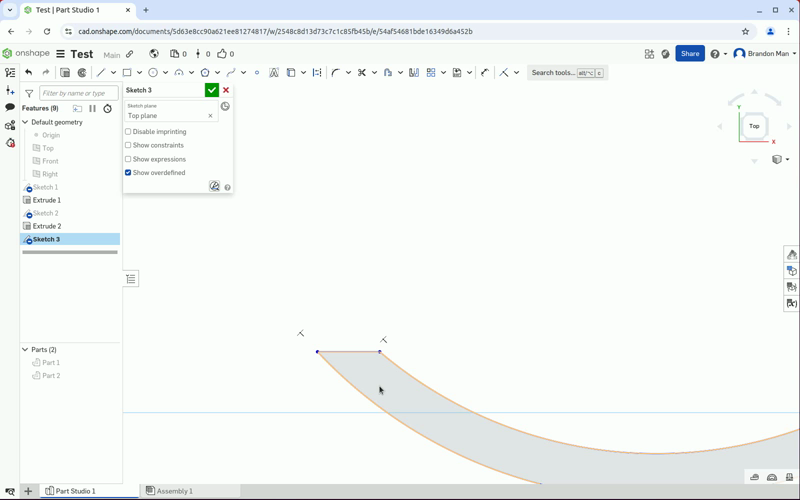
click(379, 385)
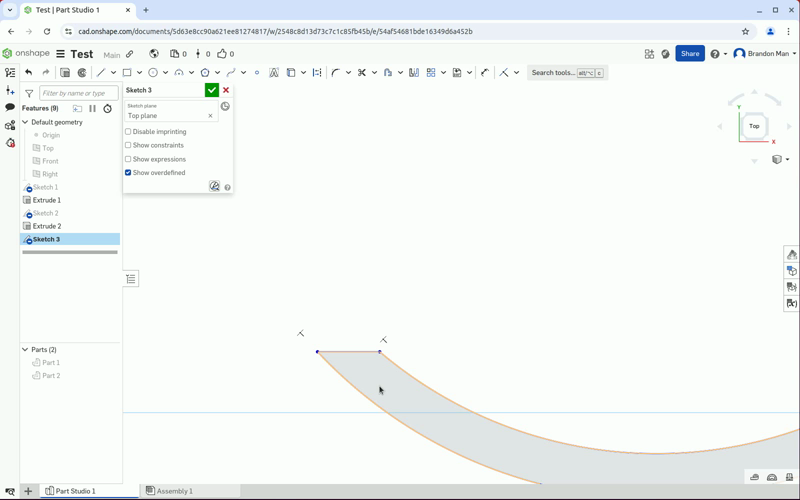
scroll(-6)
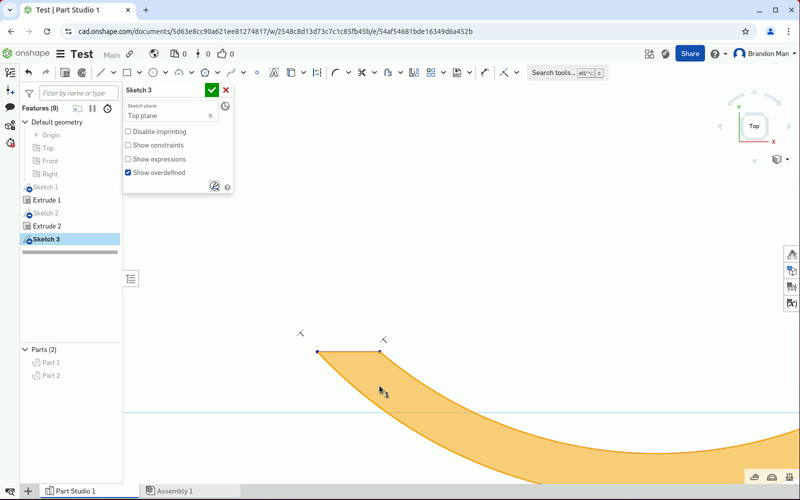
scroll(-6)
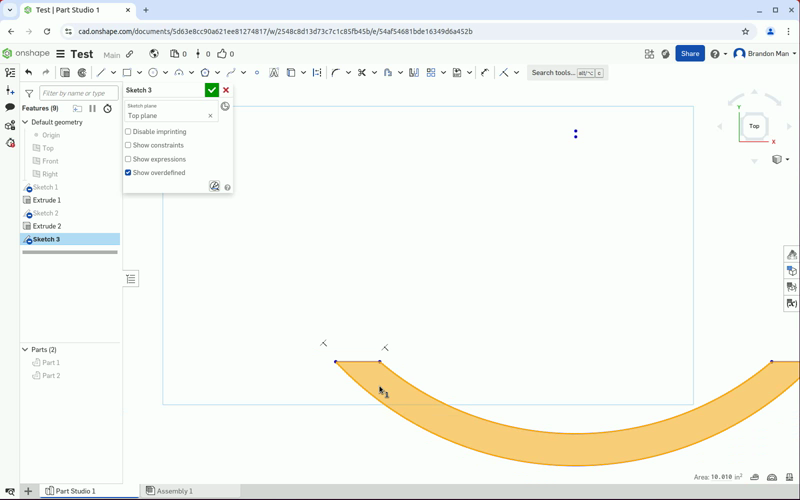
scroll(-6)
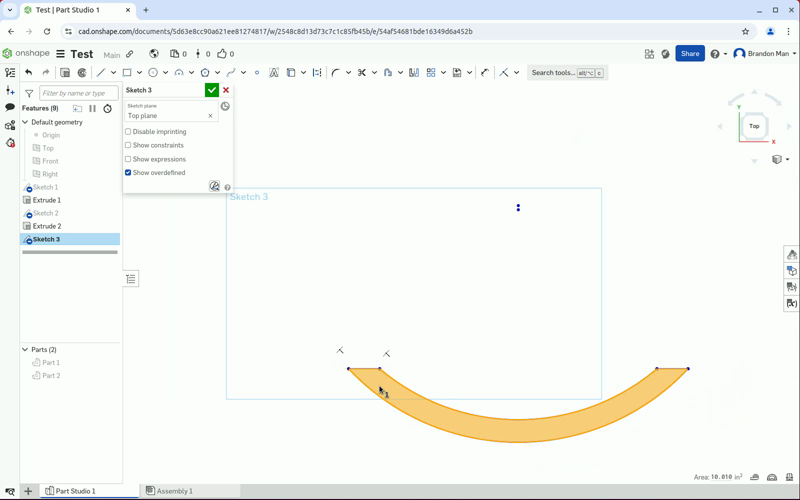
scroll(-6)
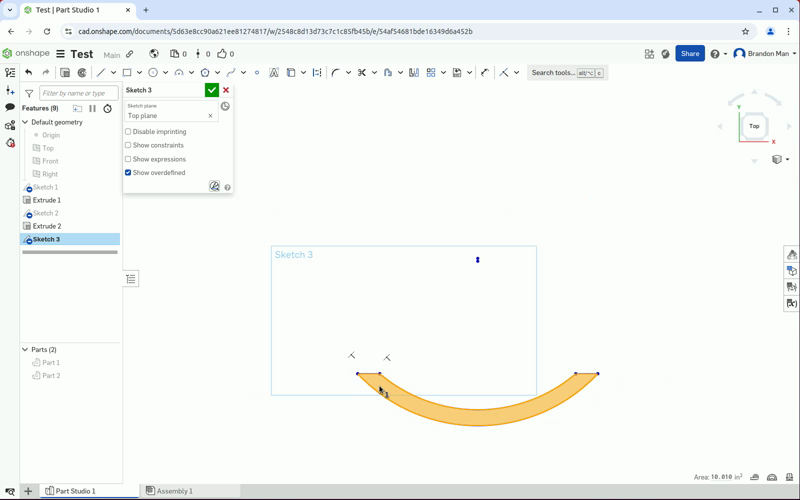
scroll(-6)
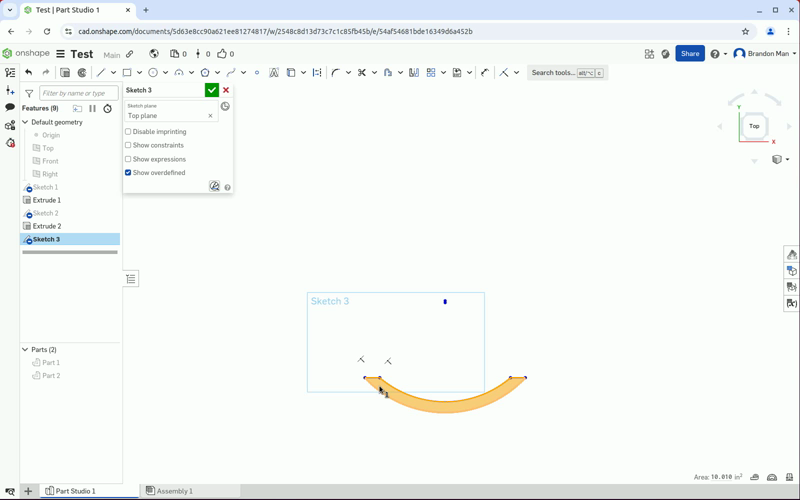
scroll(-6)
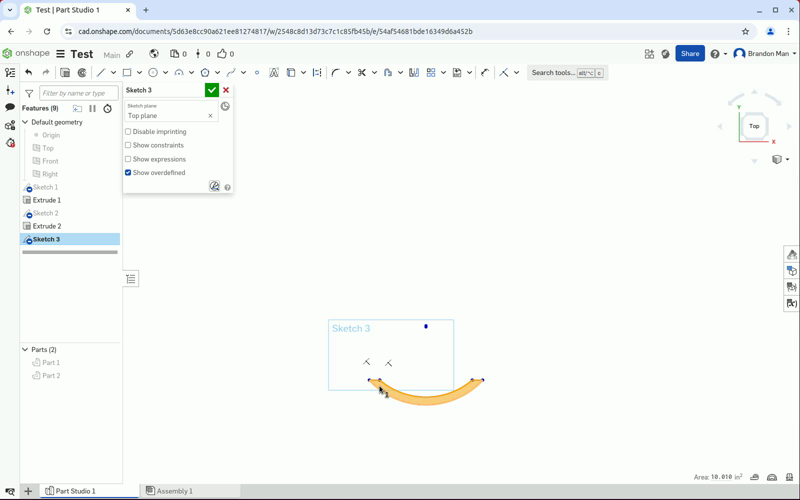
scroll(-6)
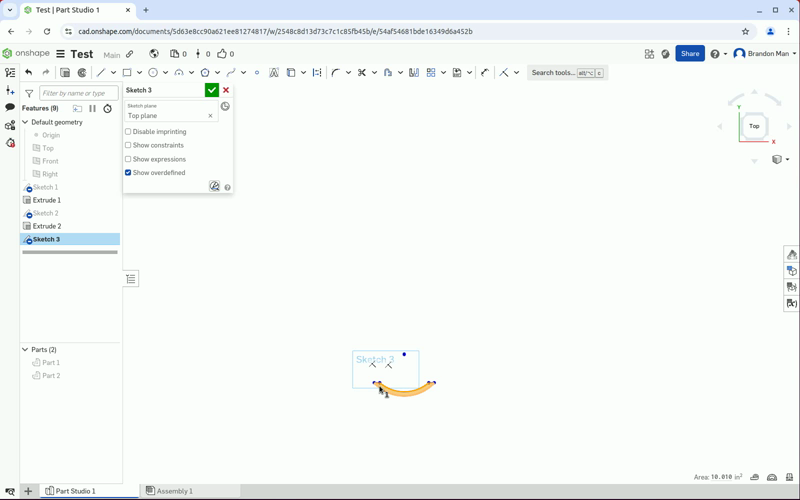
mouse_move(73, 352)
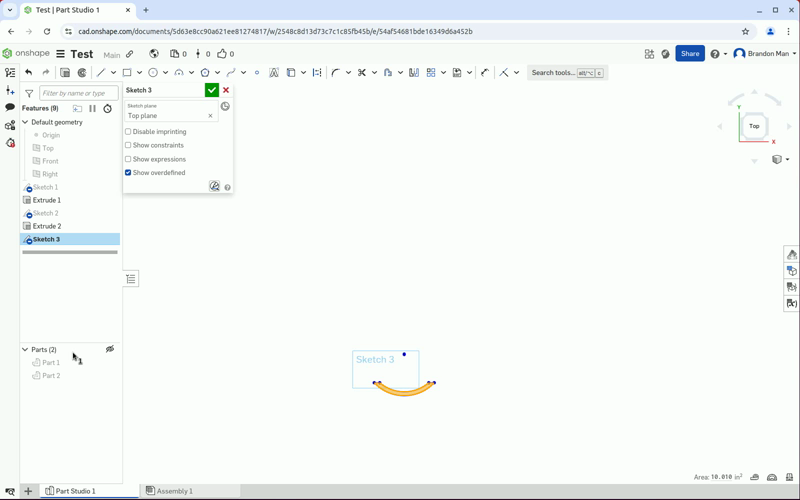
key(shift+y)
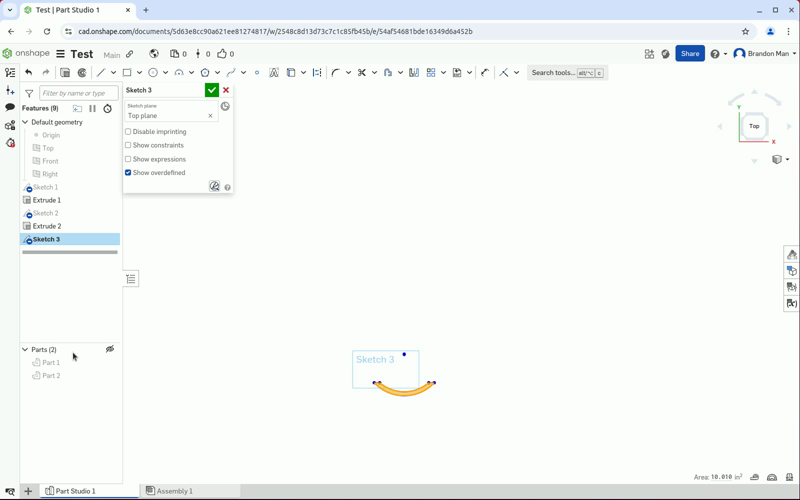
key(shift+e)
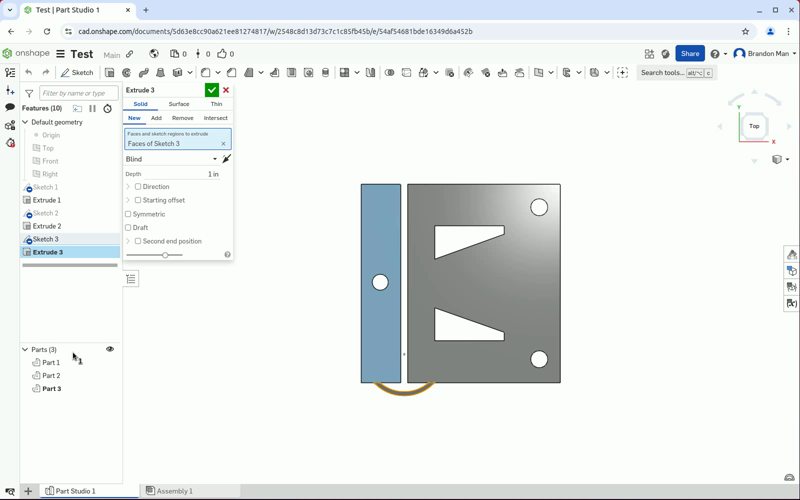
mouse_move(143, 106)
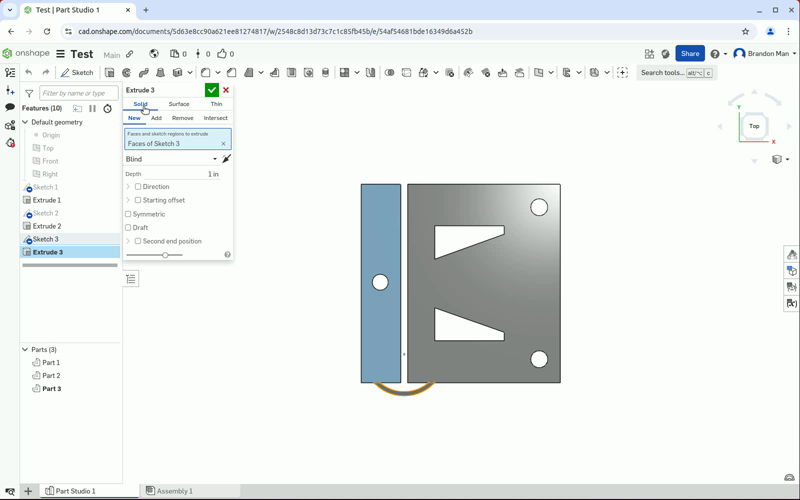
click(143, 106)
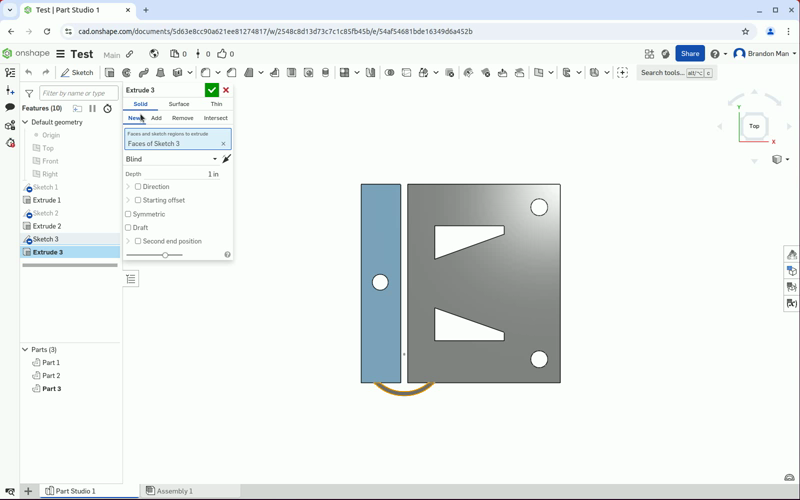
mouse_move(137, 120)
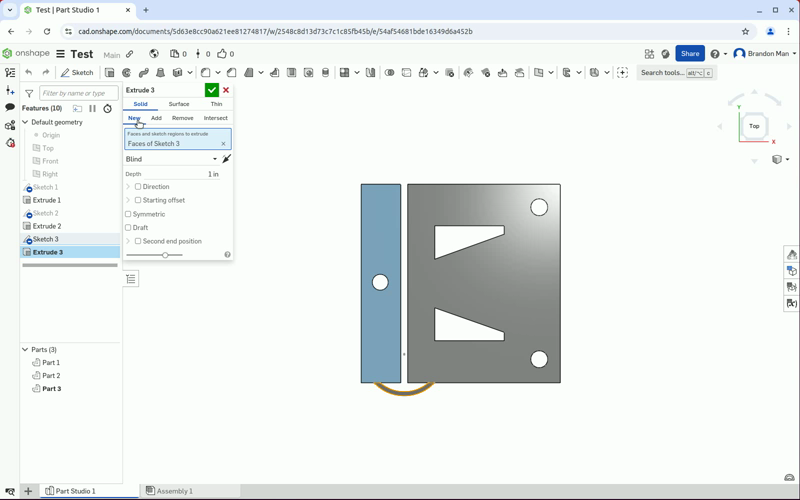
click(137, 120)
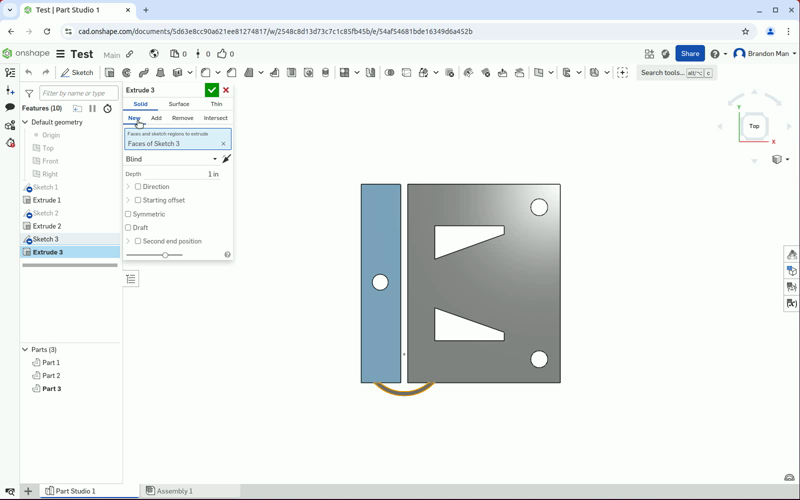
key(tab, 4)
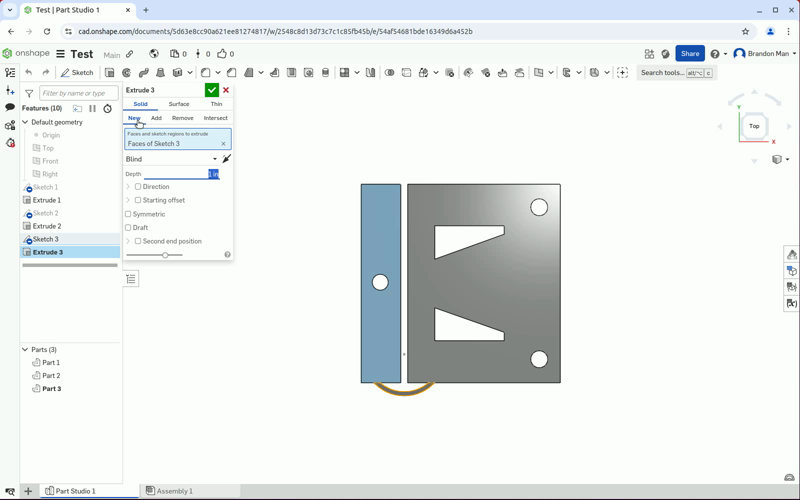
text(5.536)
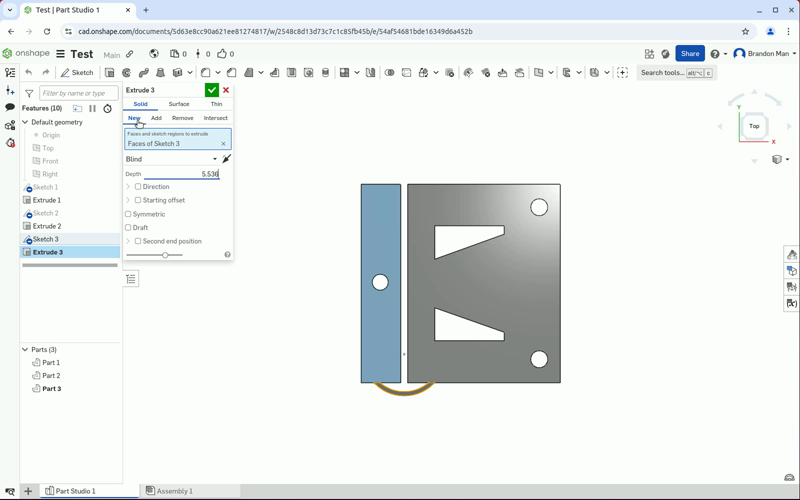
key(enter)
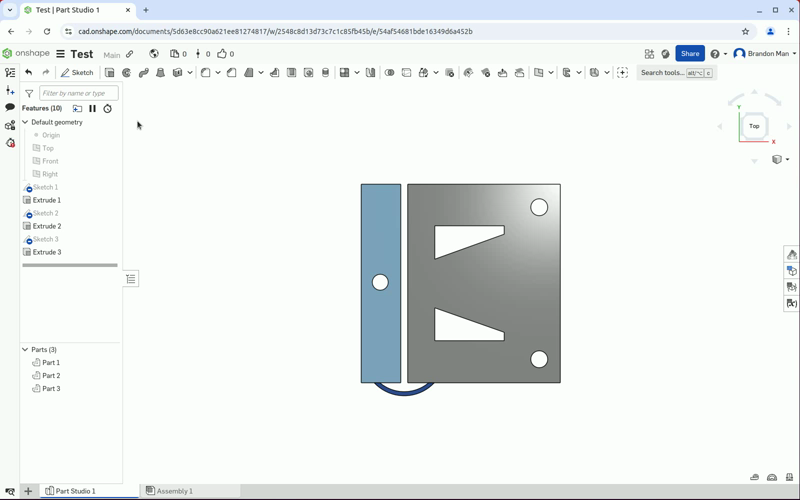
key(shift+h)
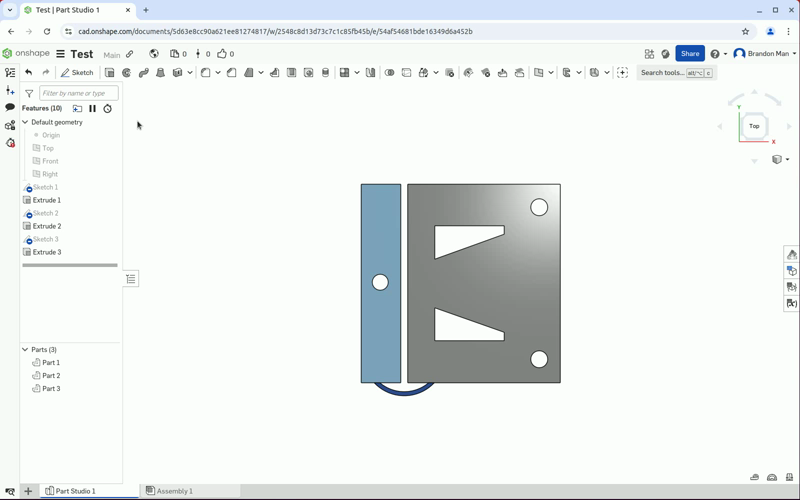
key(shift+h)
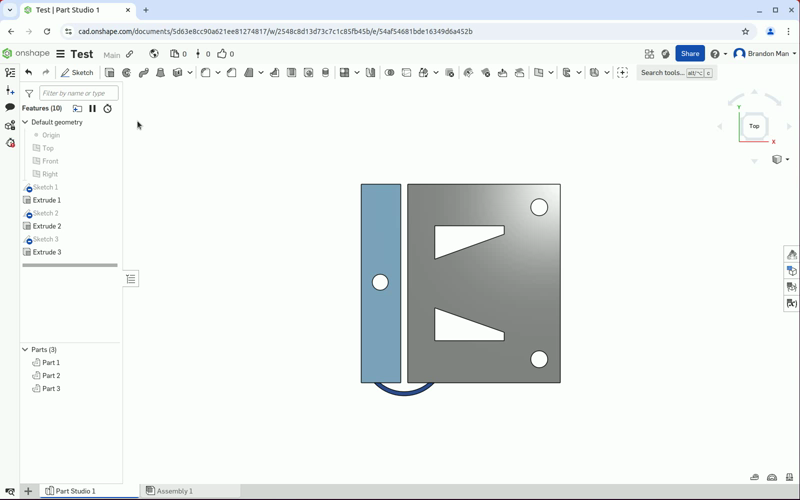
mouse_move(73, 189)
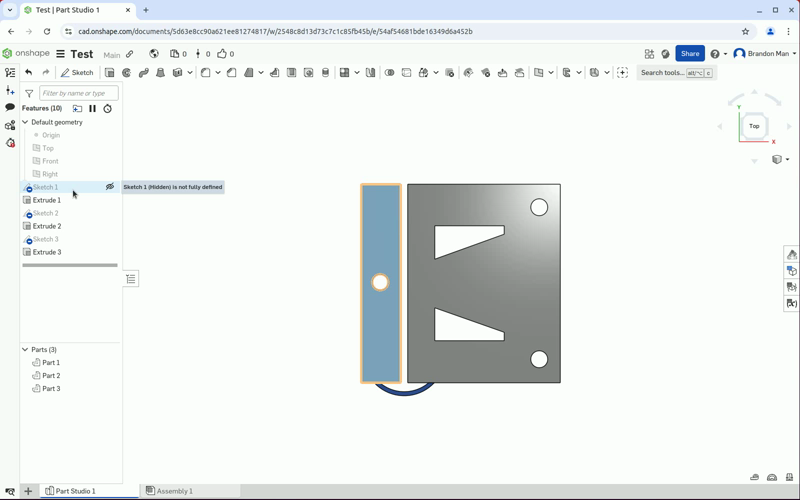
click(73, 189)
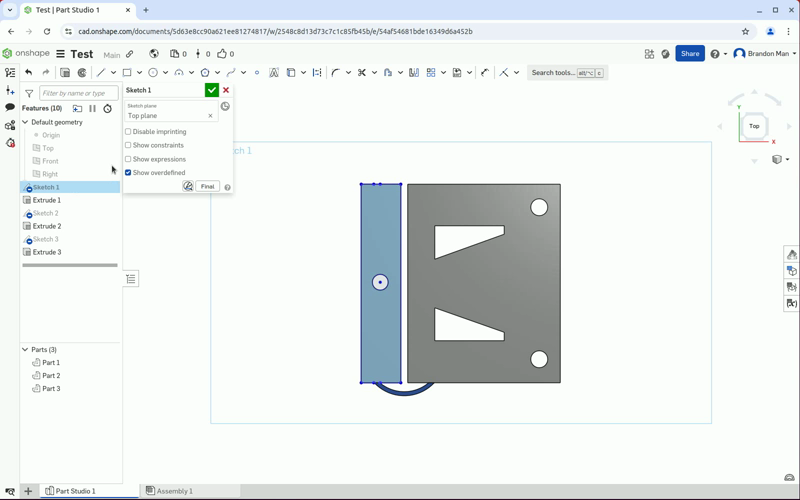
mouse_move(229, 92)
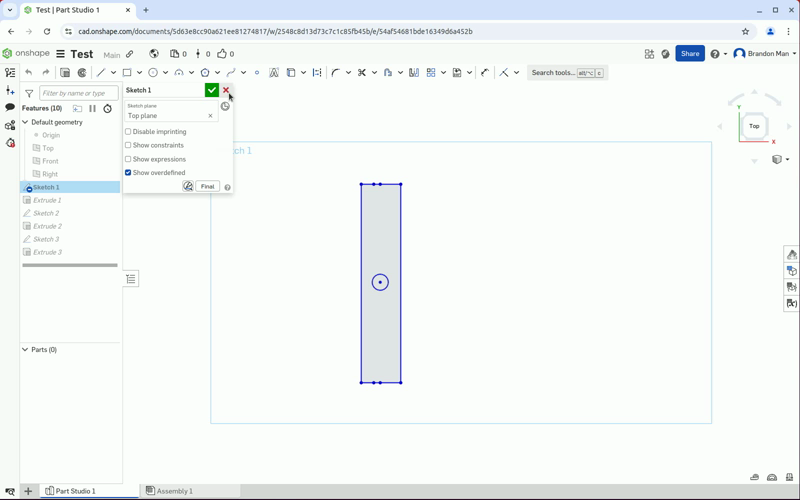
click(229, 92)
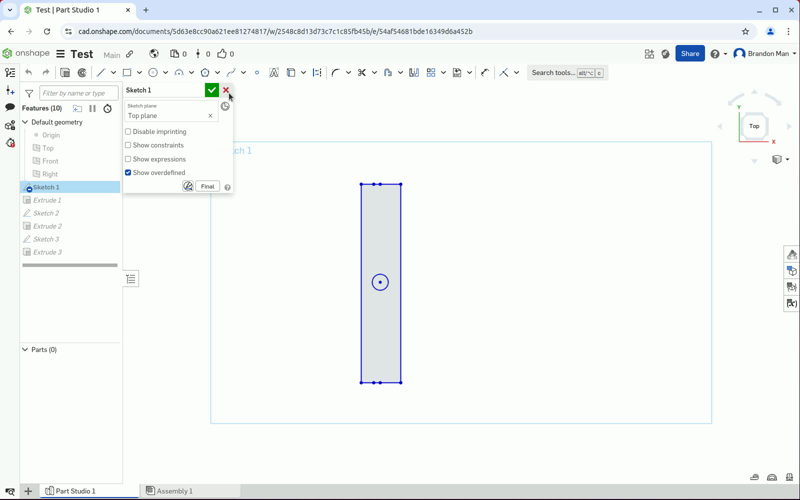
key(shift+s)
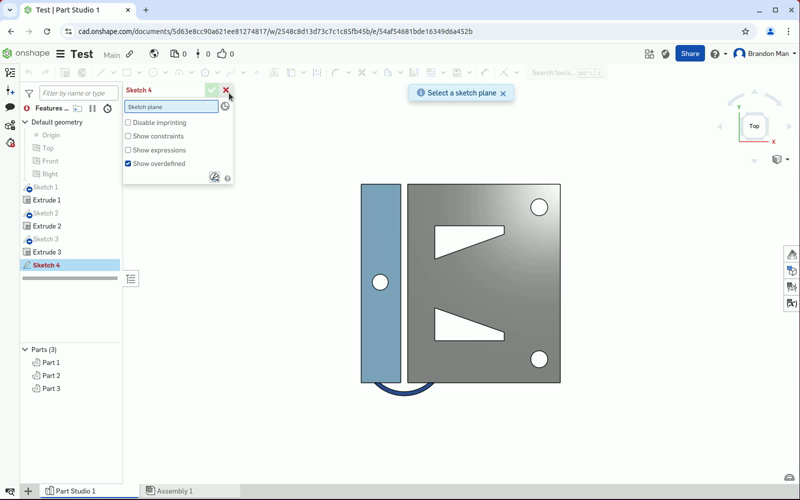
mouse_move(73, 150)
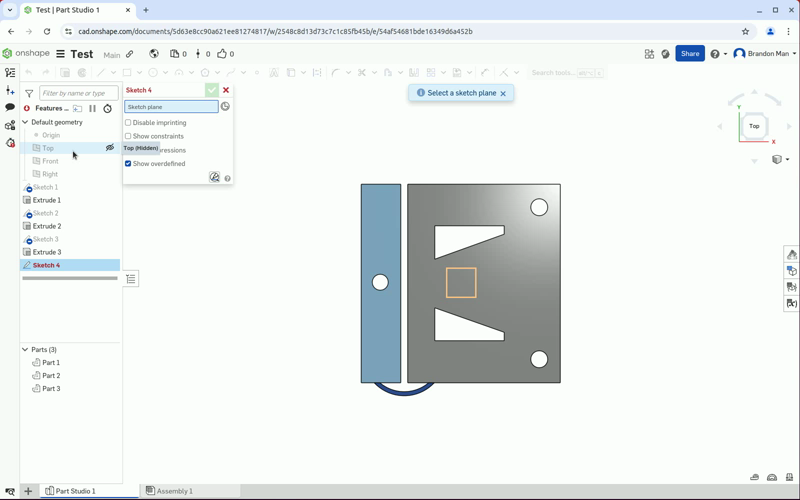
click(73, 150)
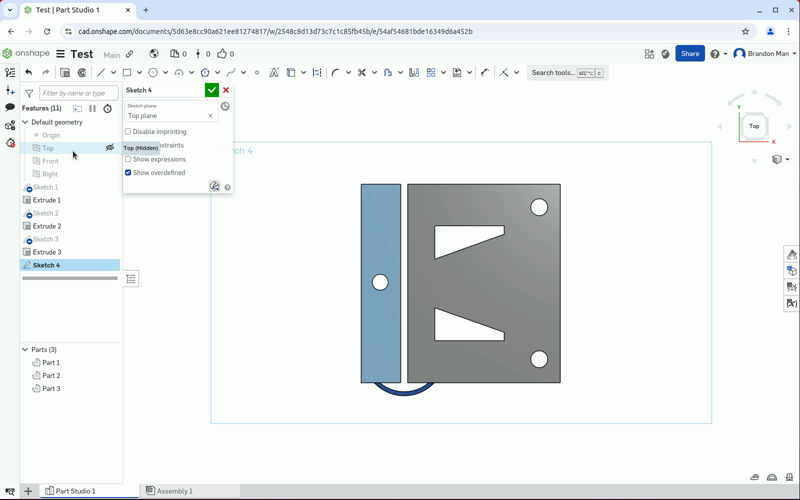
mouse_move(73, 352)
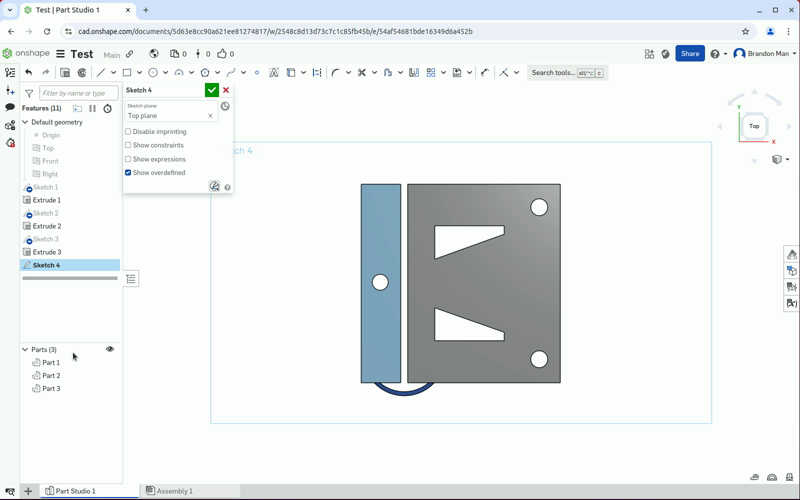
key(y)
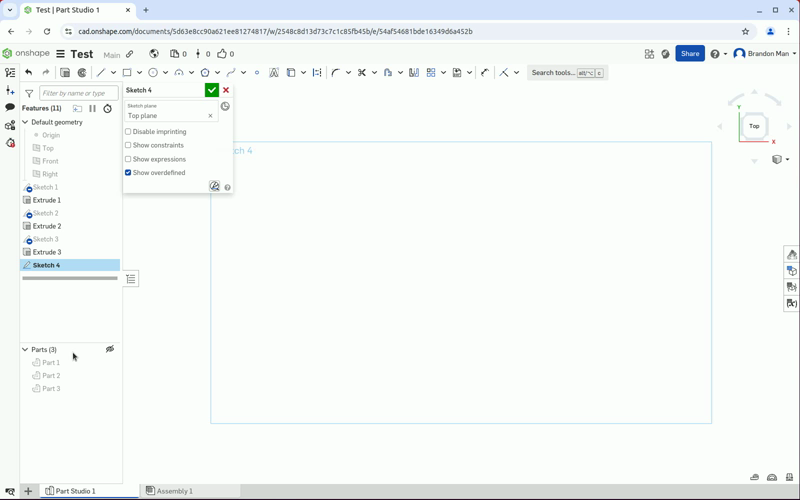
key(l)
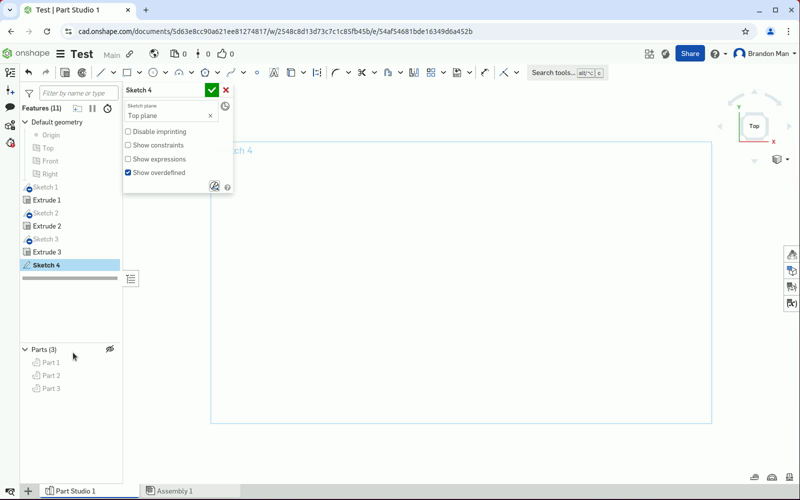
key_down(shift)
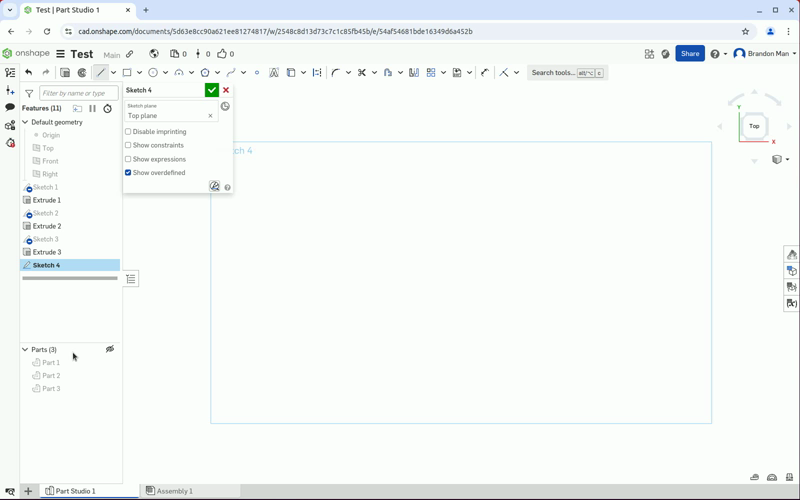
mouse_move(374, 183)
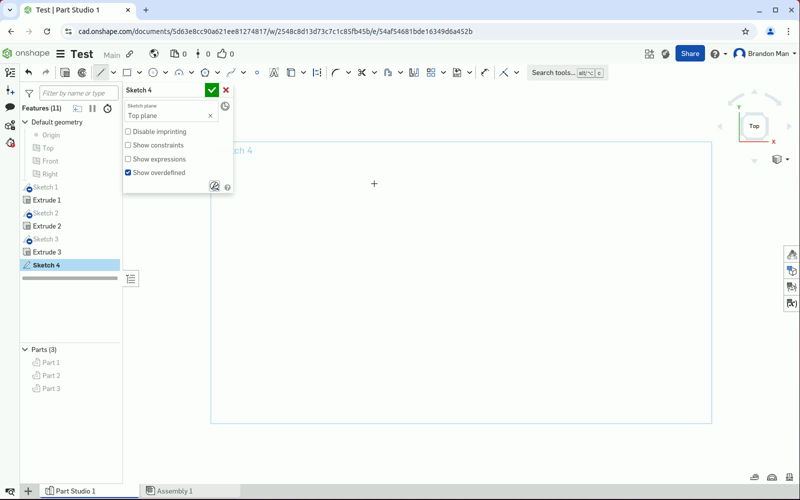
click(374, 183)
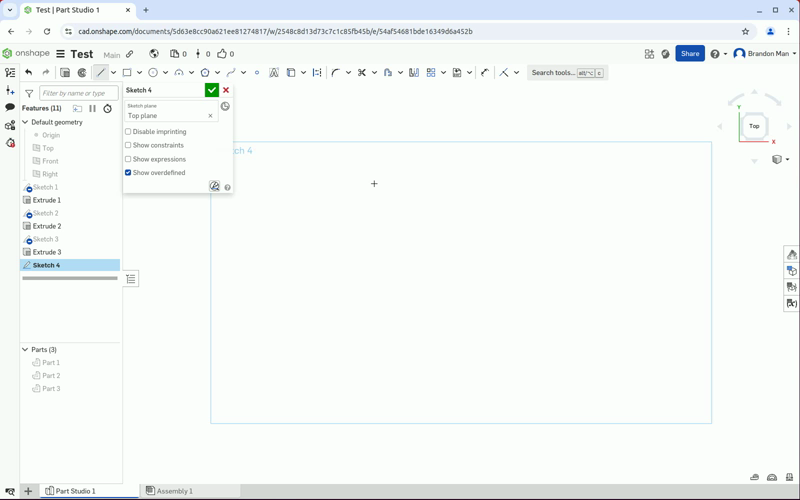
key_up(shift)
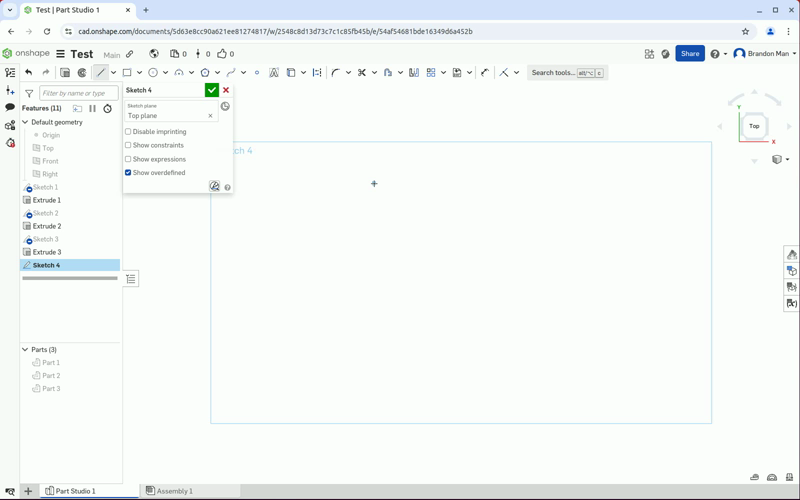
key_down(shift)
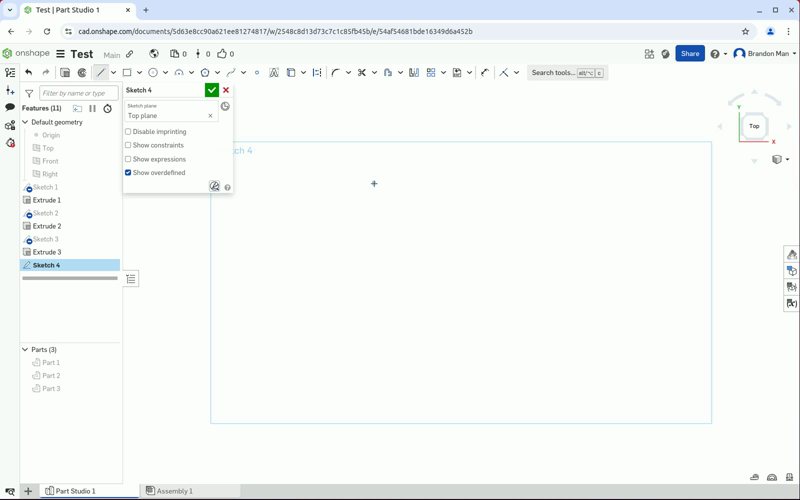
mouse_move(404, 183)
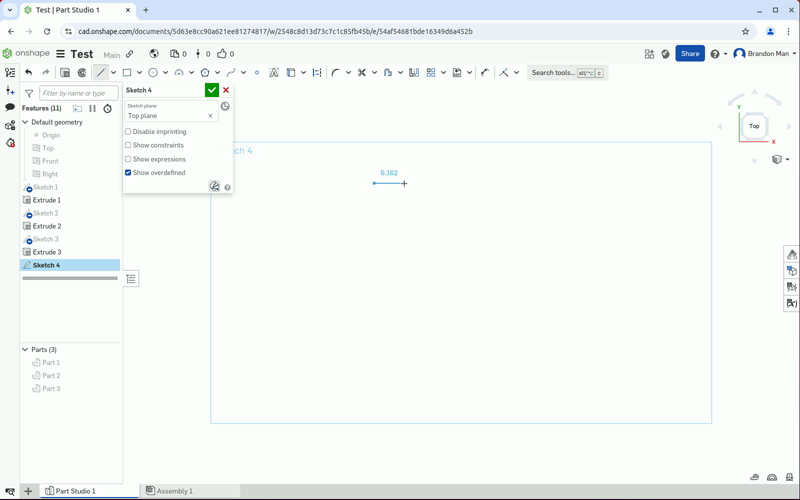
mouse_move(379, 183)
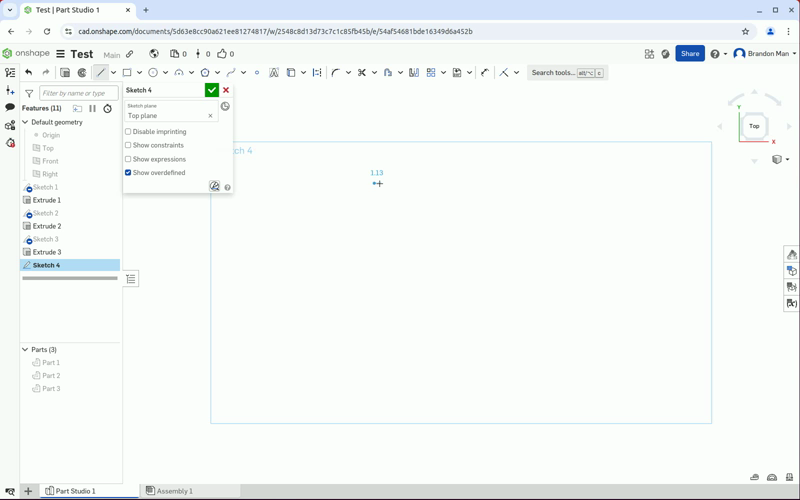
scroll(6)
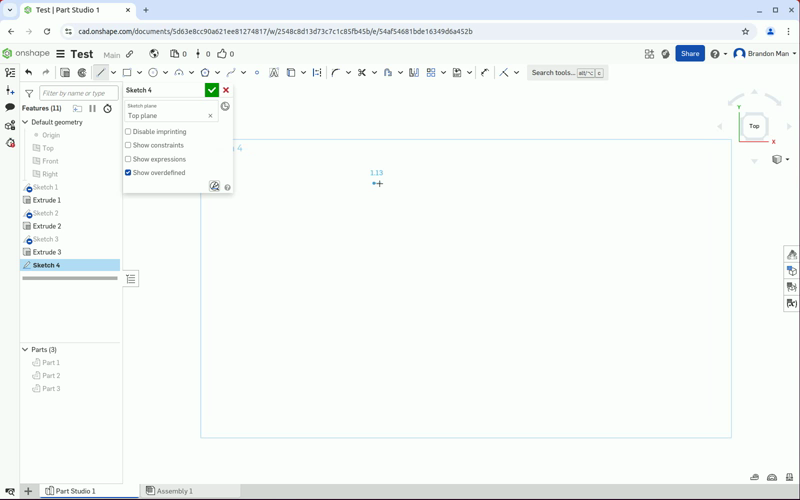
scroll(6)
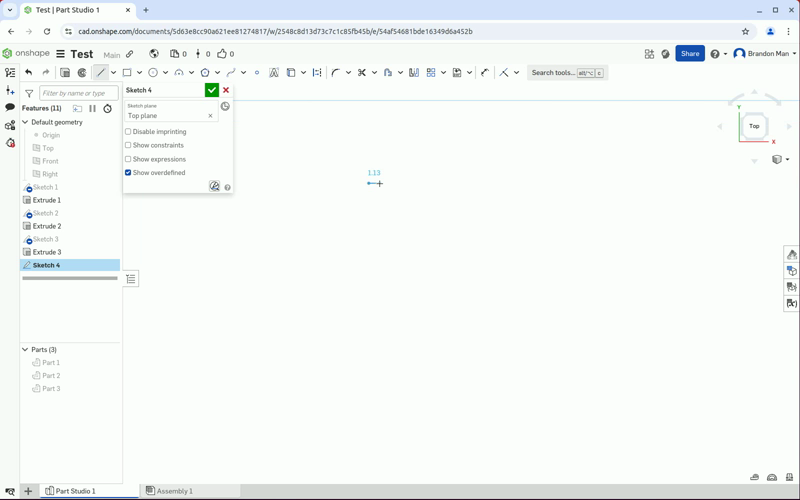
scroll(6)
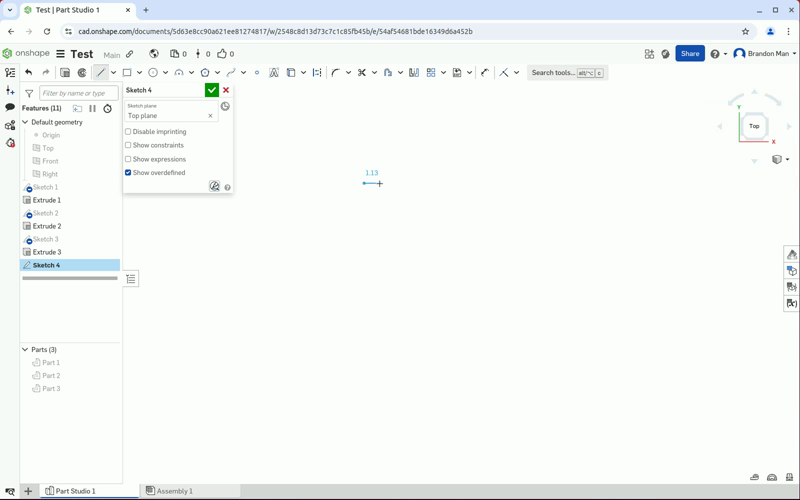
scroll(6)
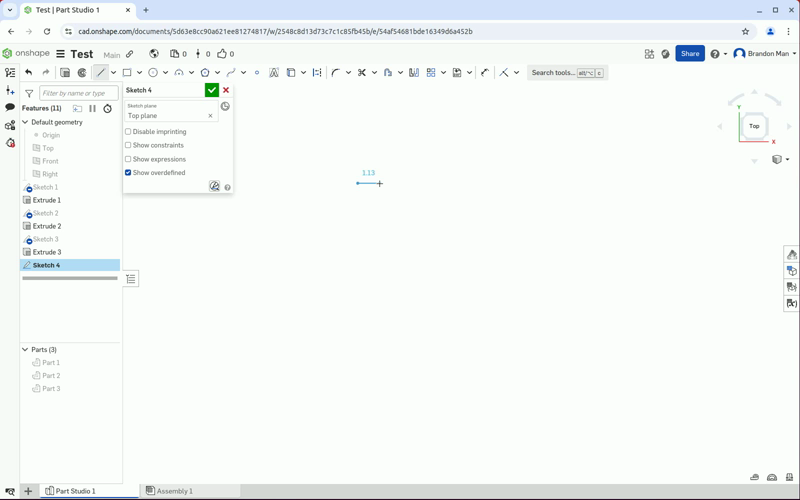
scroll(6)
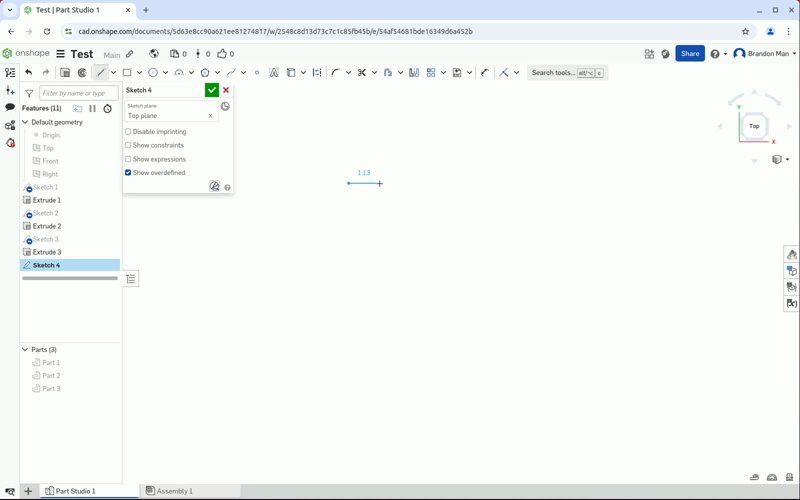
scroll(6)
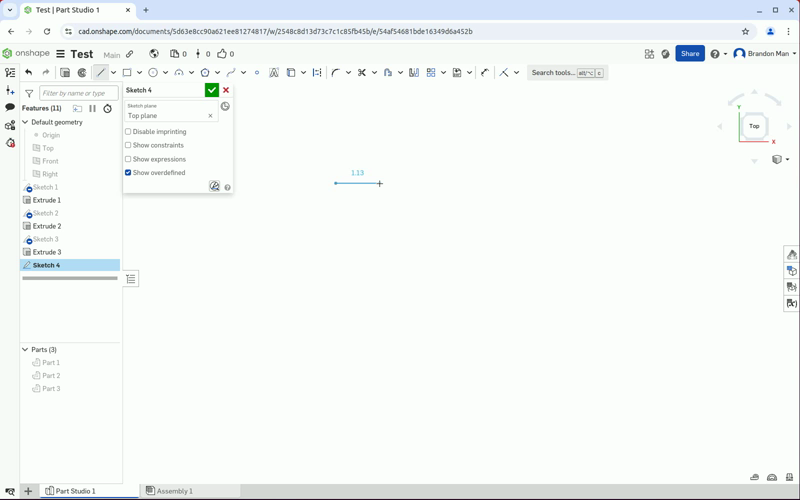
scroll(6)
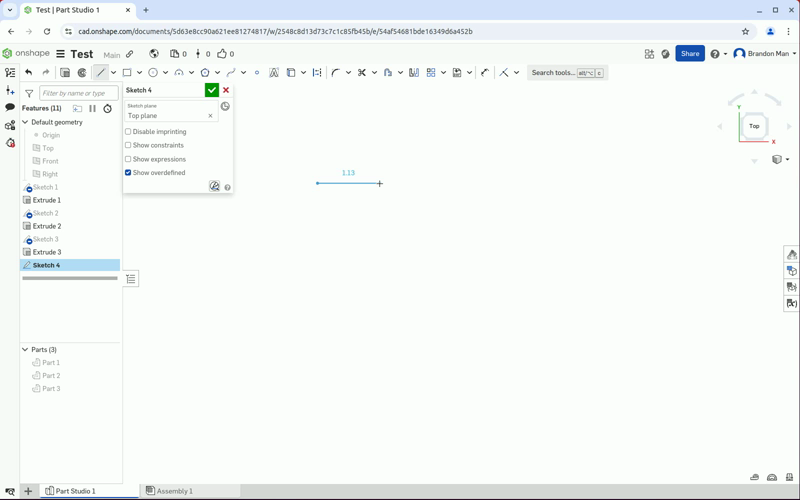
click(379, 183)
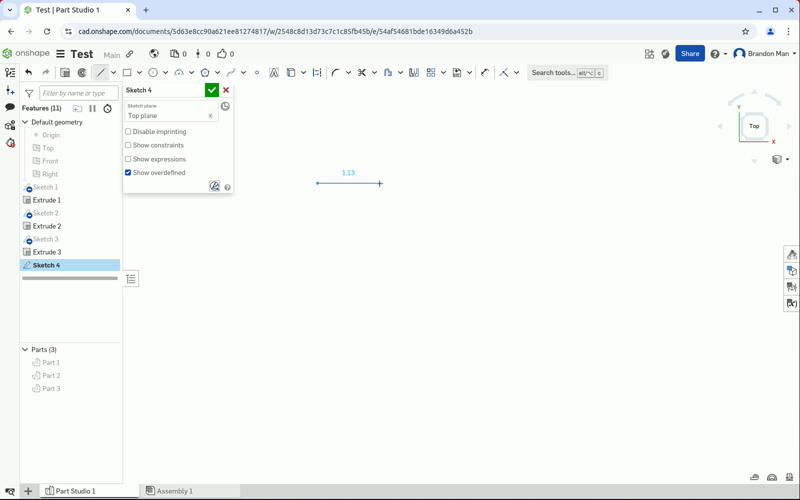
scroll(-6)
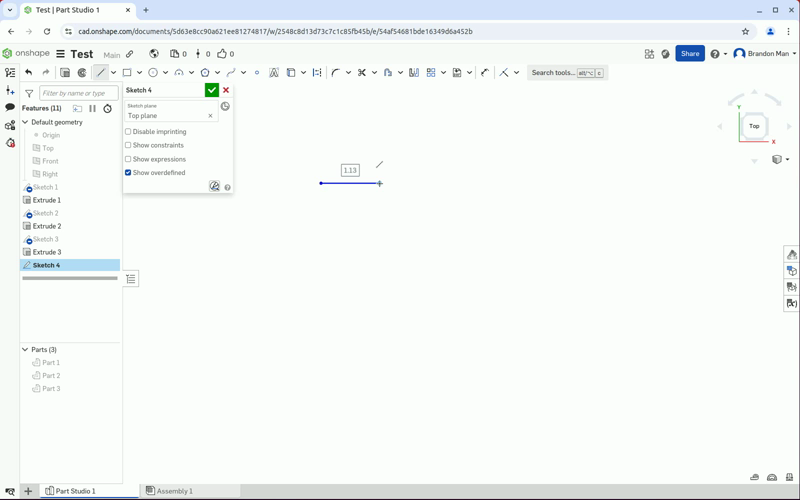
scroll(-6)
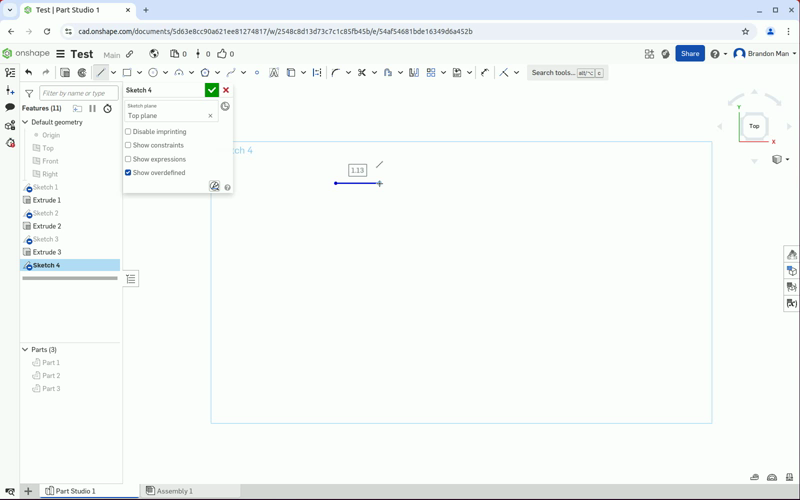
scroll(-6)
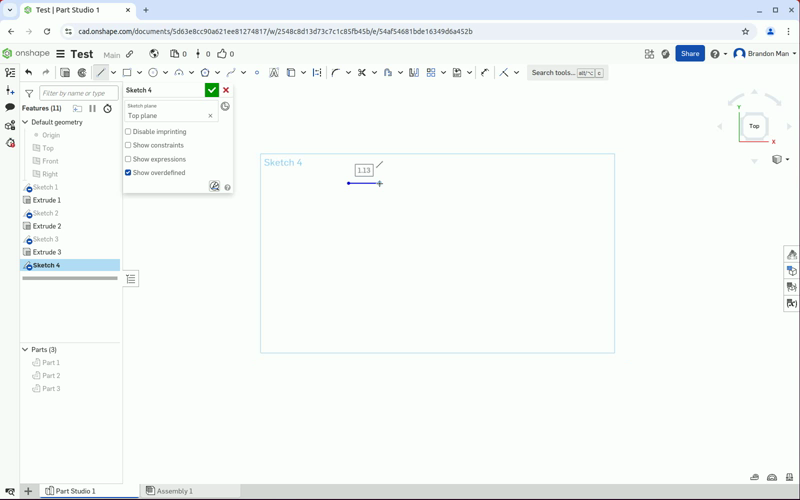
scroll(-6)
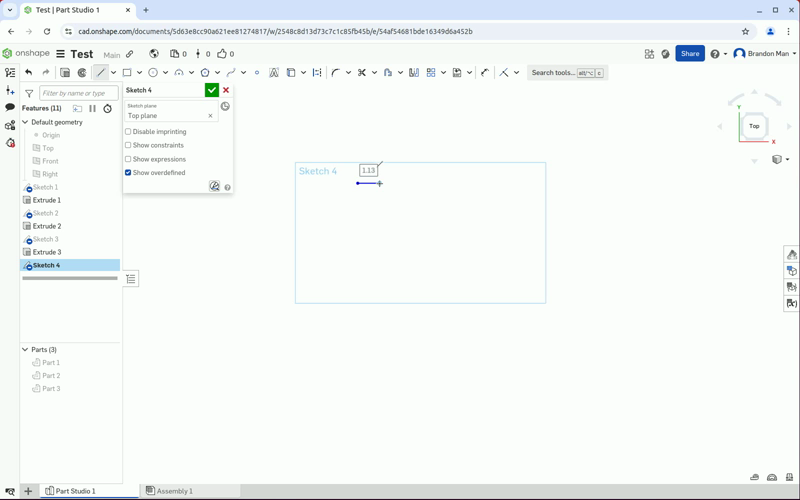
scroll(-6)
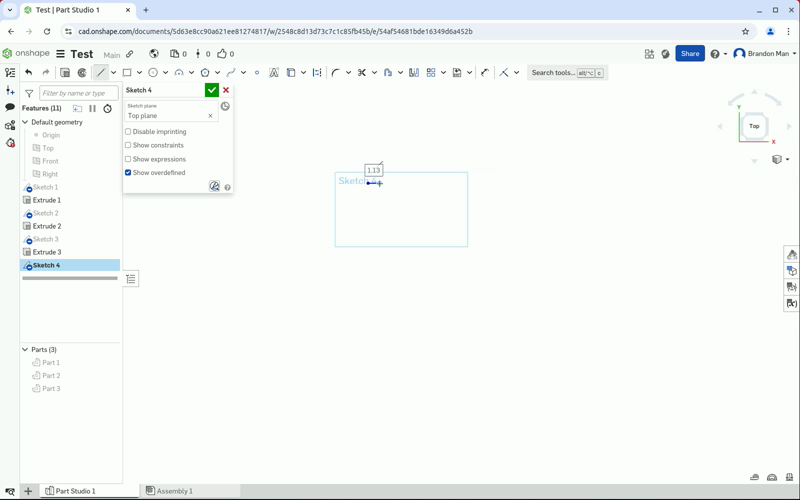
scroll(-6)
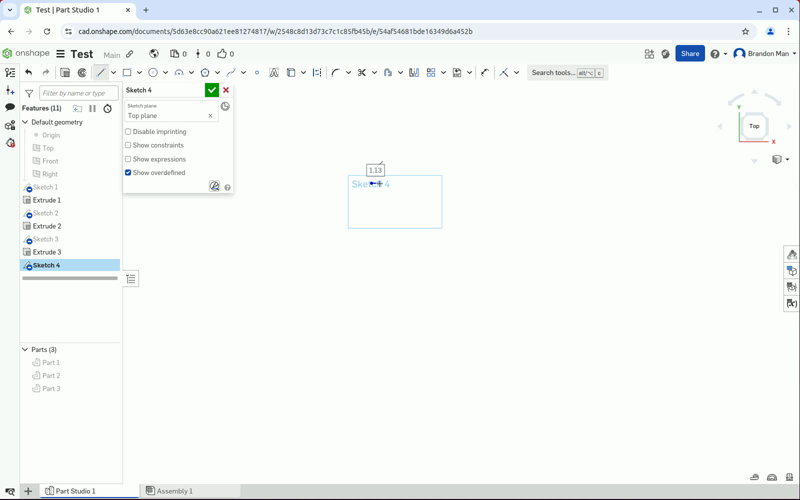
scroll(-6)
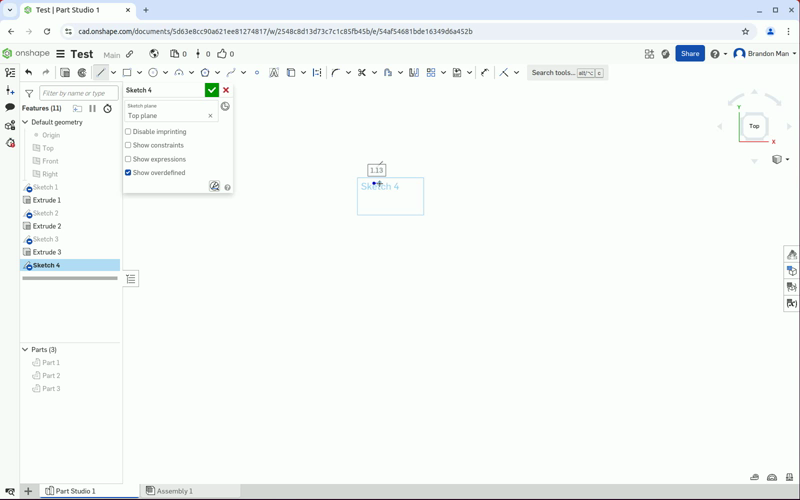
key_up(shift)
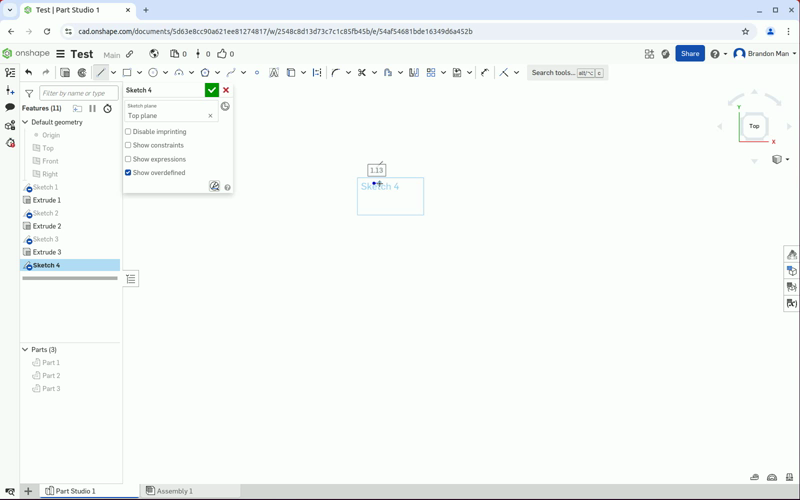
key(esc)
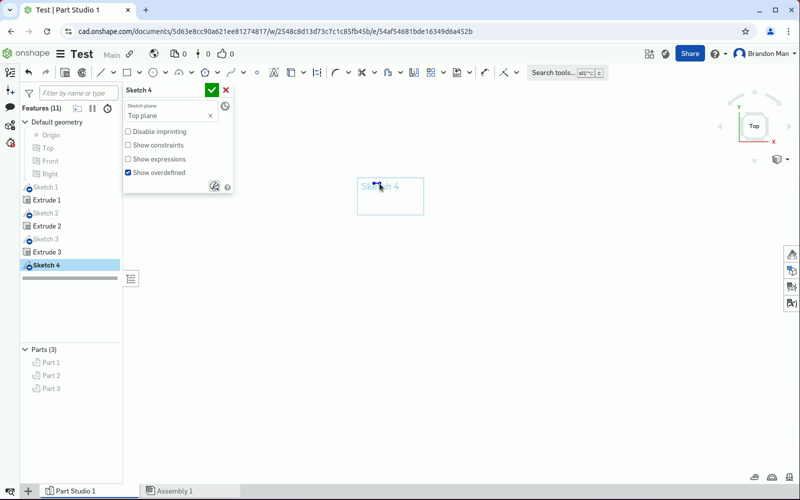
key(a)
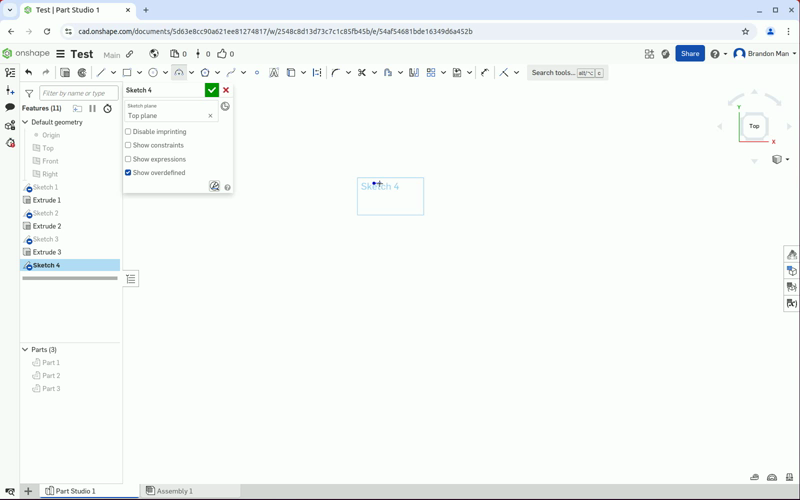
mouse_move(379, 183)
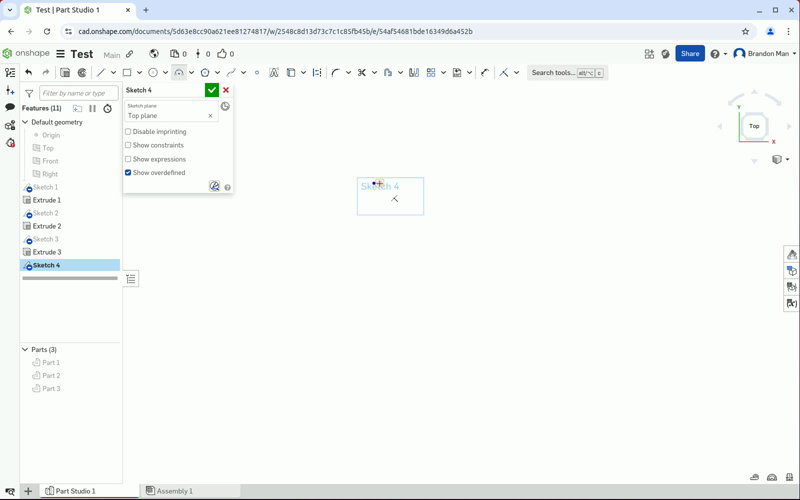
click(379, 183)
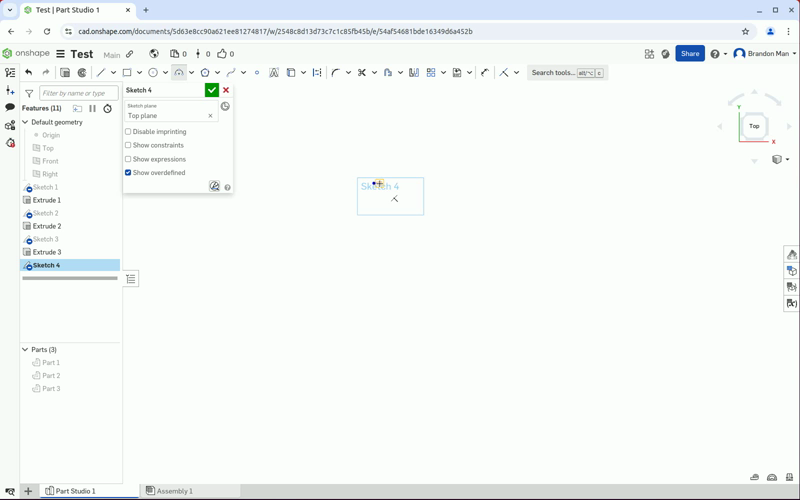
key_down(shift)
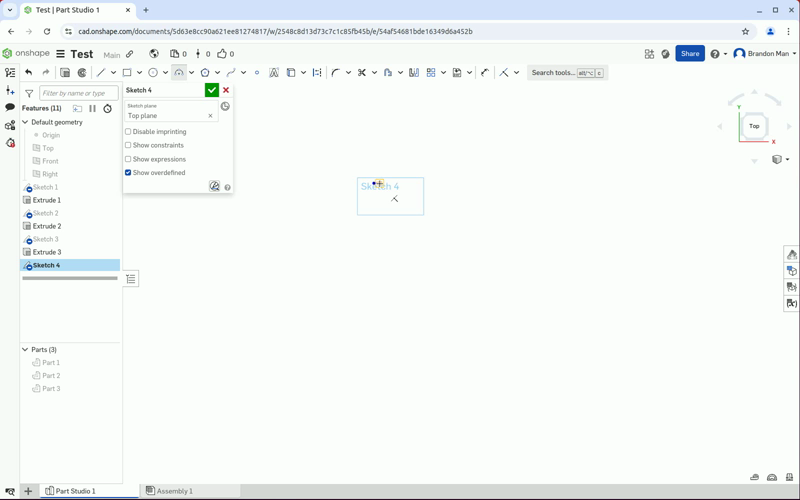
mouse_move(428, 183)
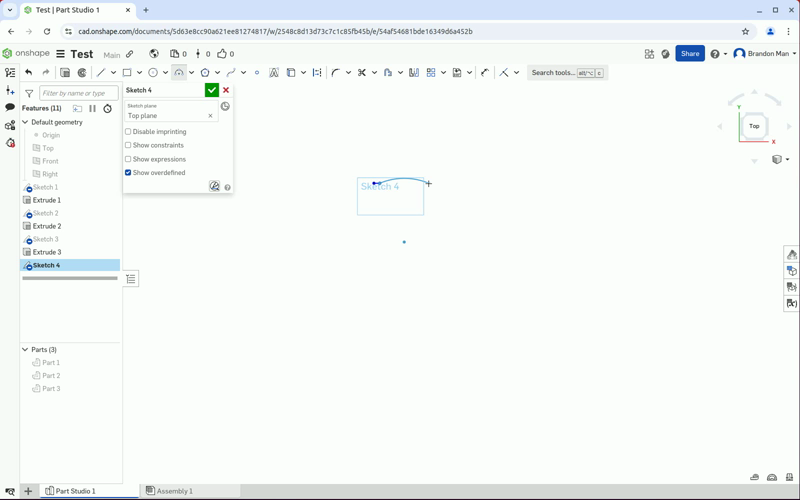
click(428, 183)
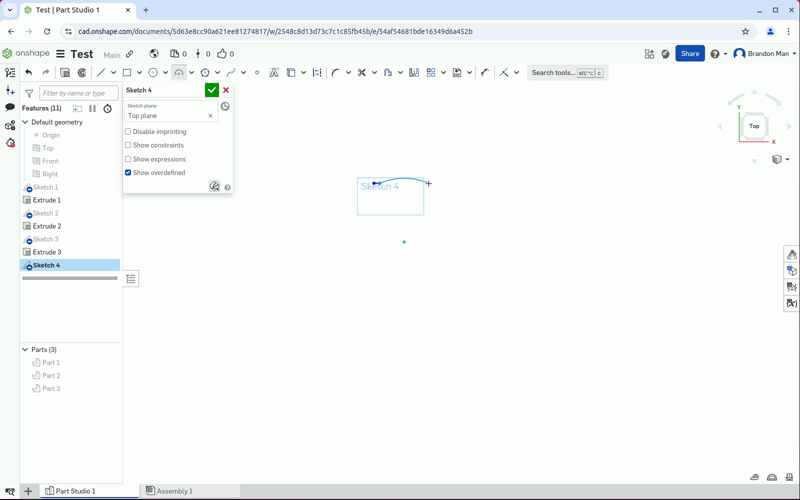
mouse_move(404, 174)
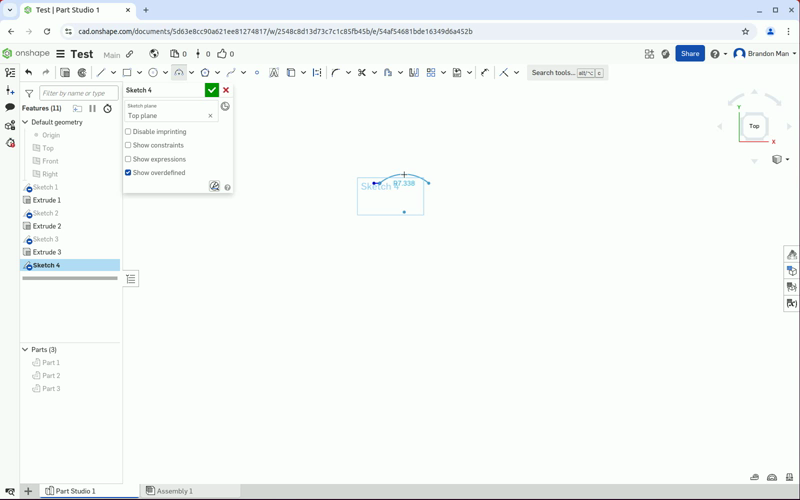
click(404, 174)
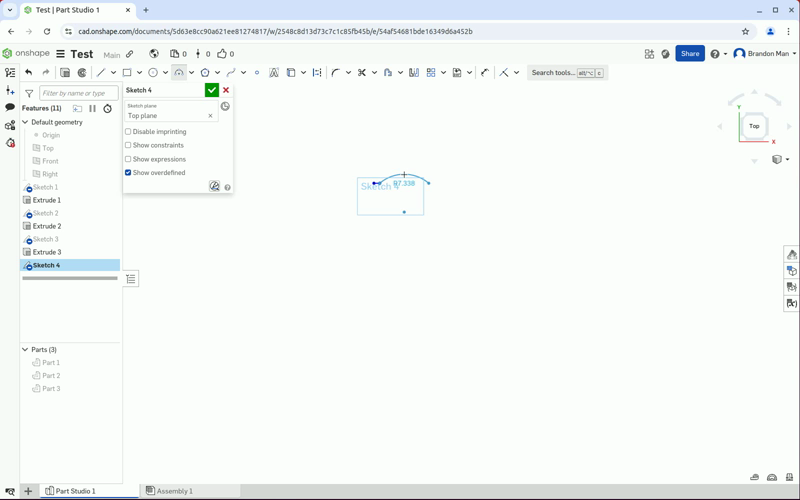
key_up(shift)
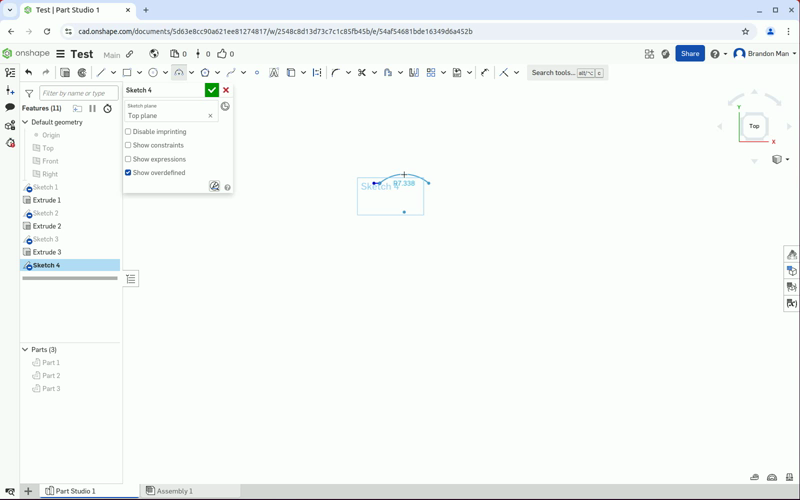
key(esc)
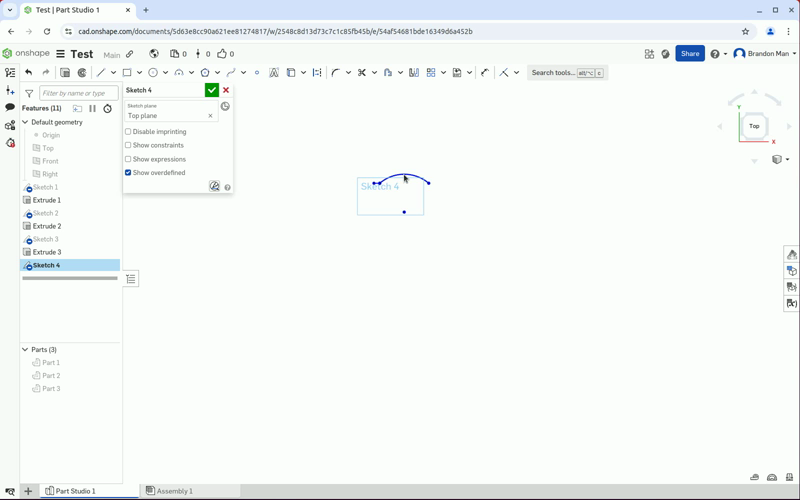
key(l)
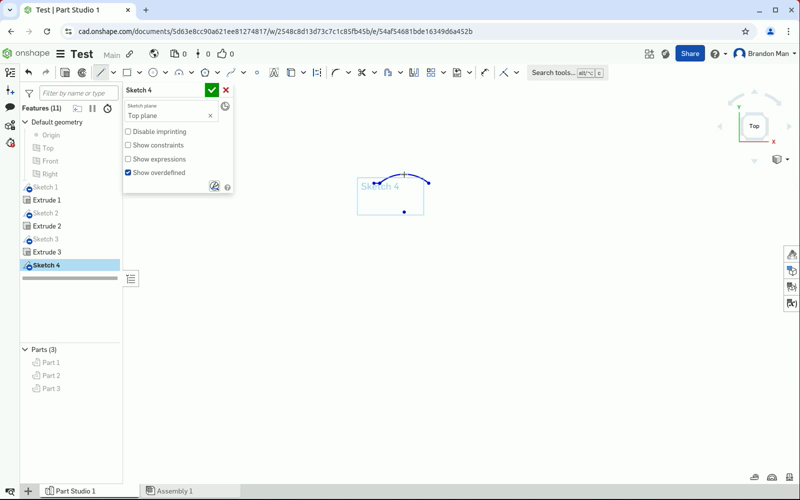
mouse_move(428, 183)
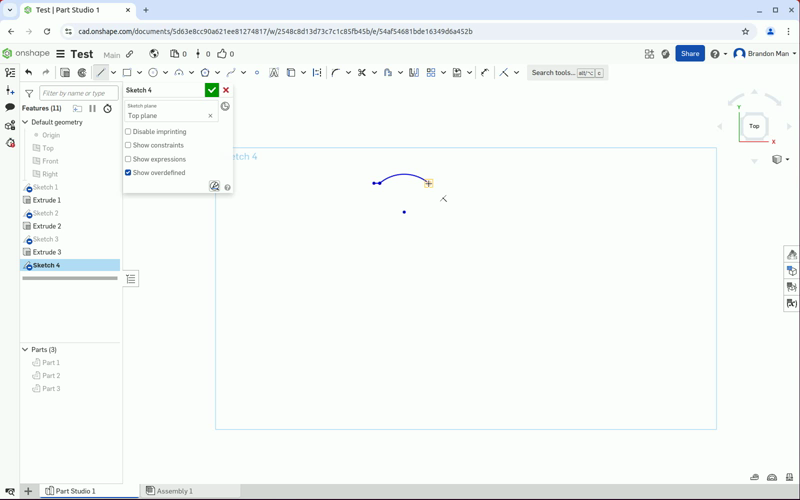
click(428, 183)
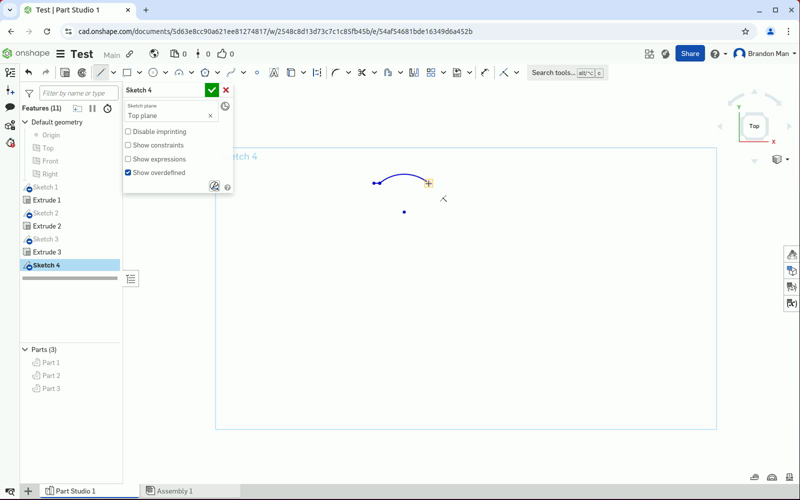
key_down(shift)
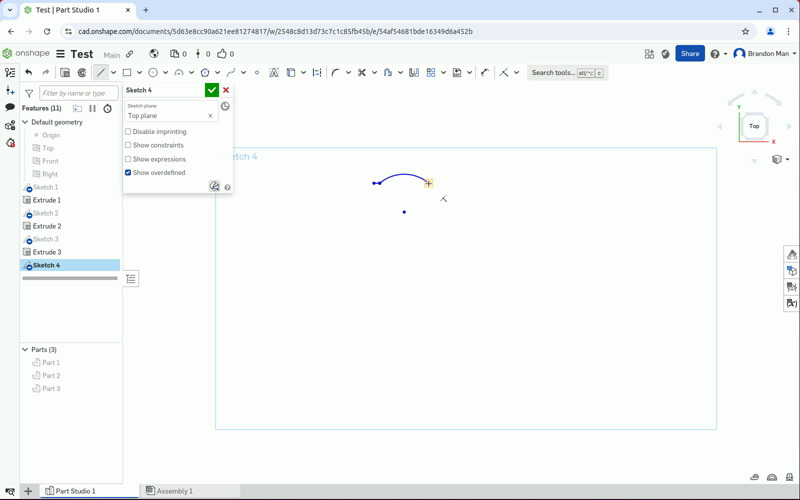
mouse_move(458, 183)
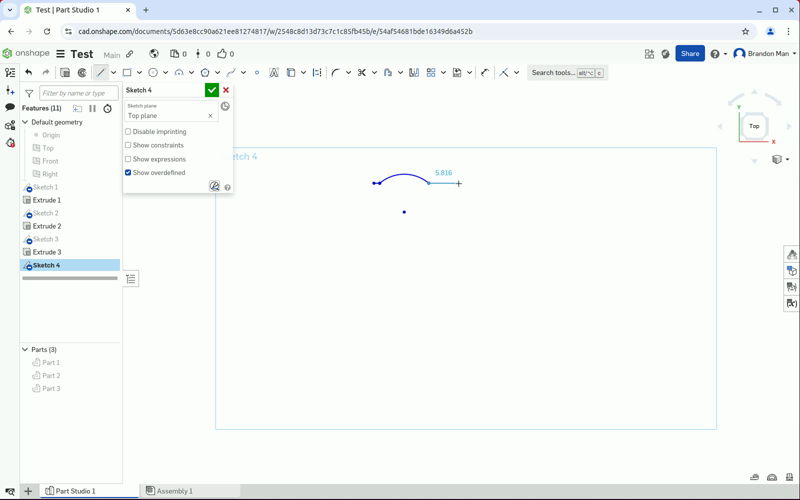
mouse_move(434, 183)
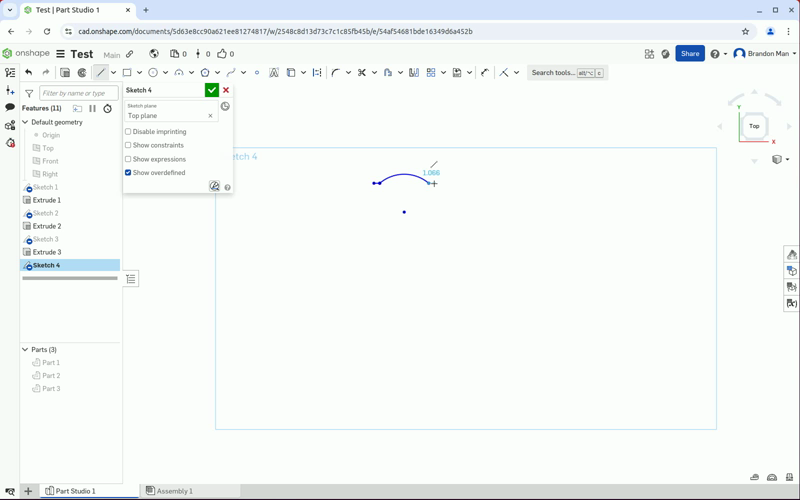
scroll(6)
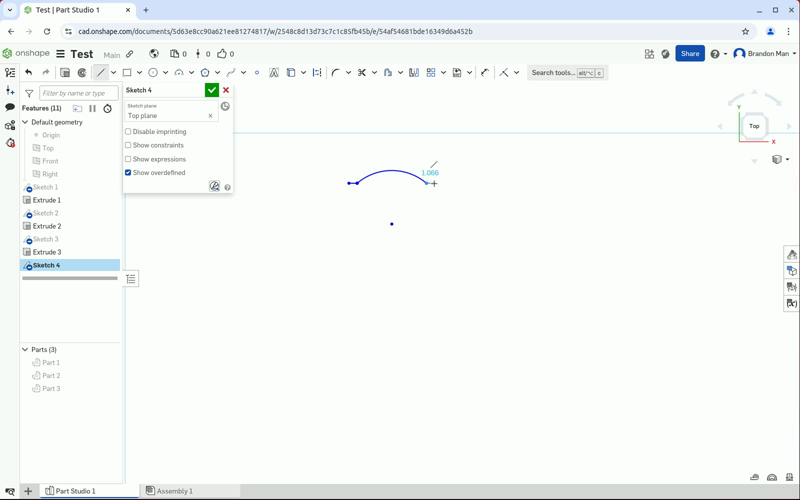
scroll(6)
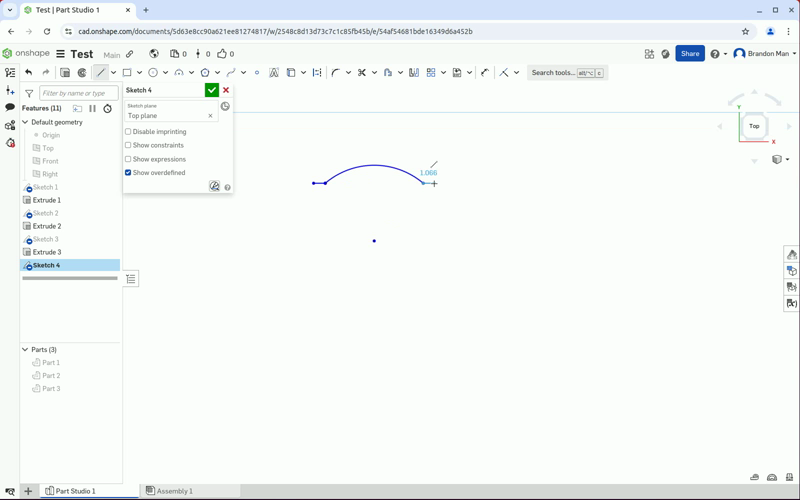
scroll(6)
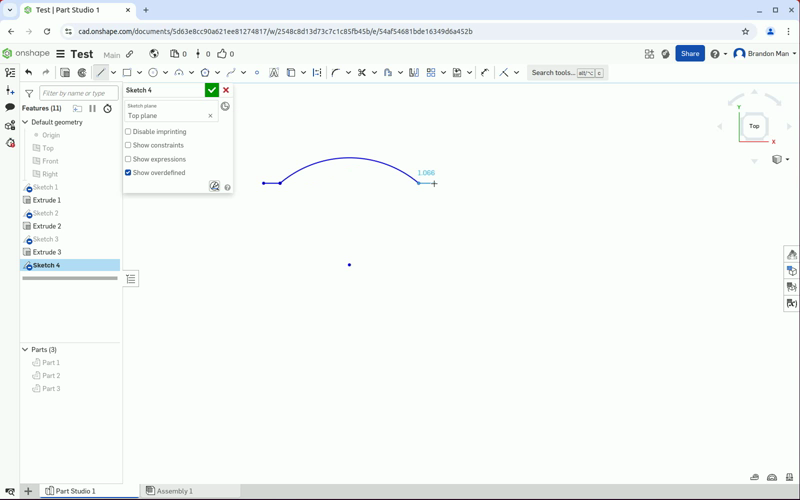
scroll(6)
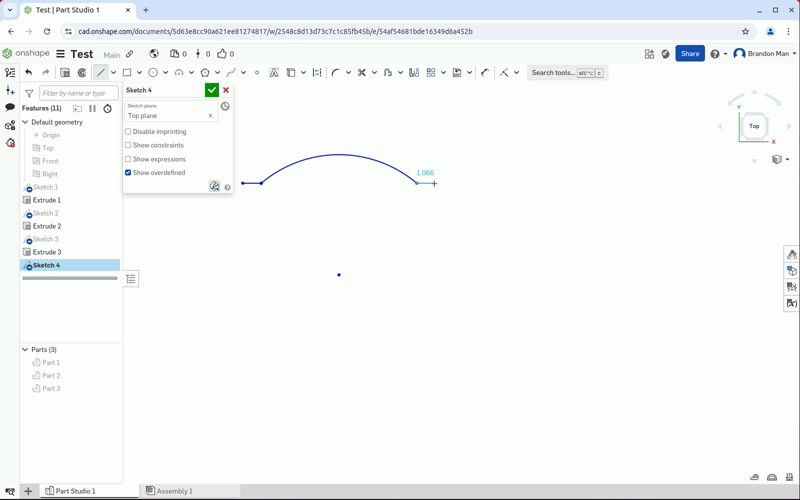
scroll(6)
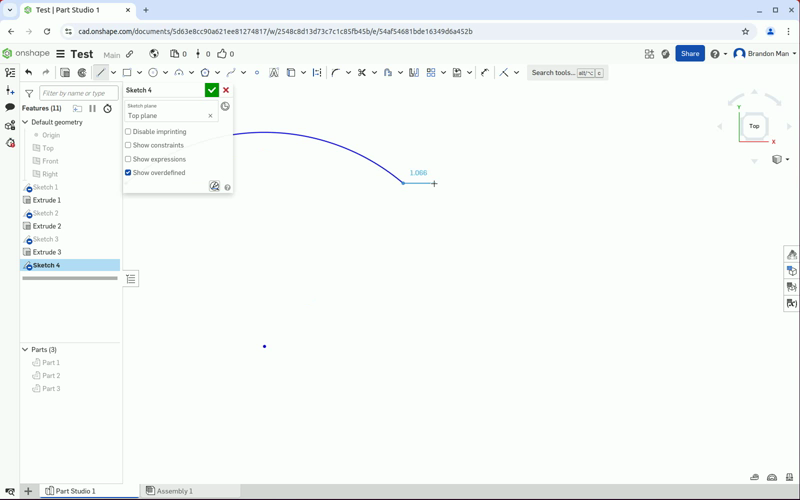
scroll(6)
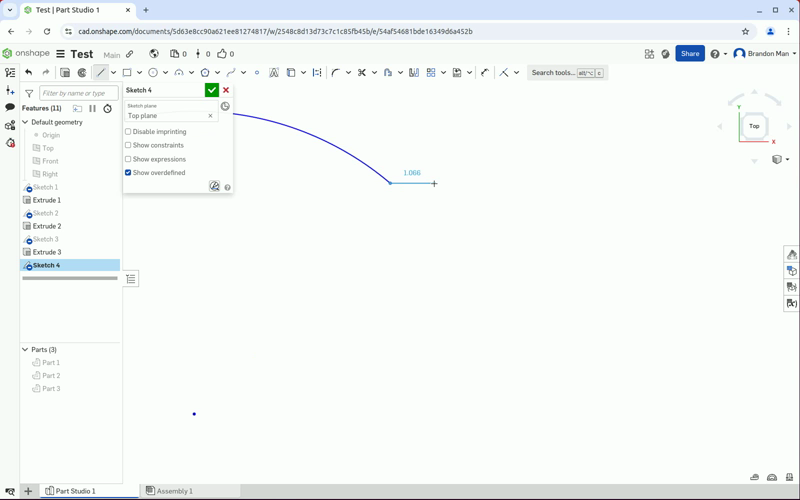
scroll(6)
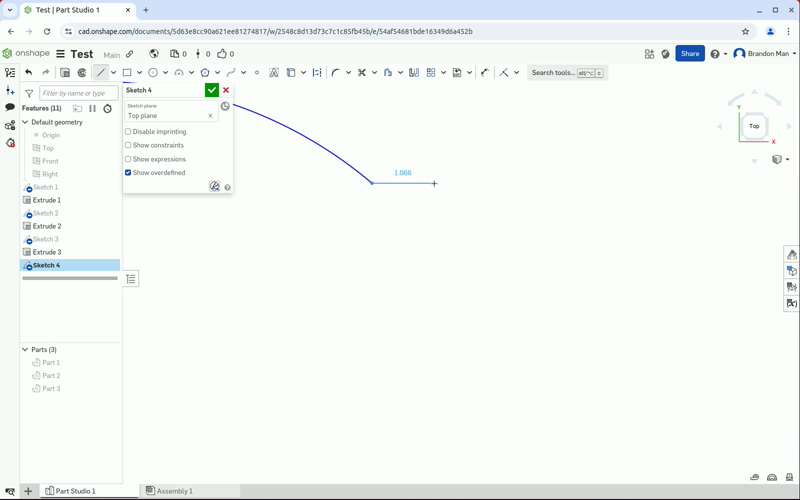
click(434, 183)
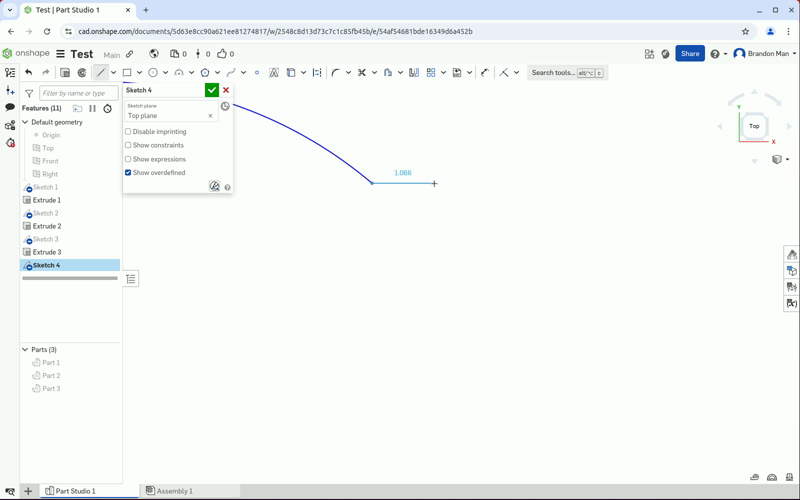
scroll(-6)
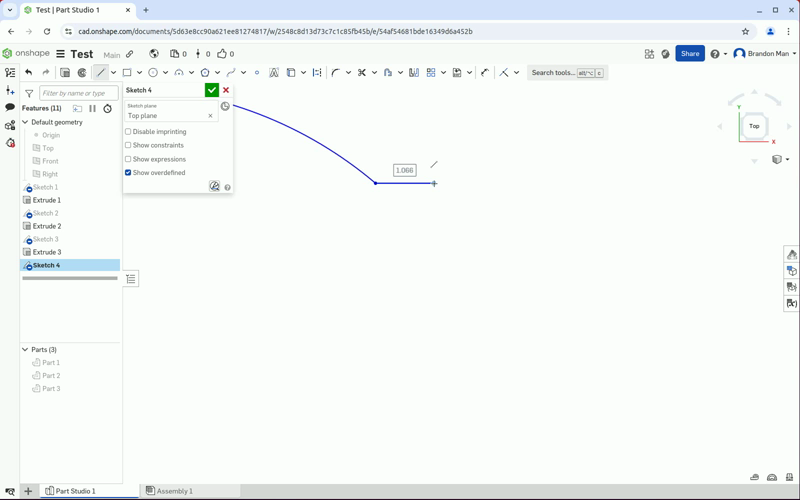
scroll(-6)
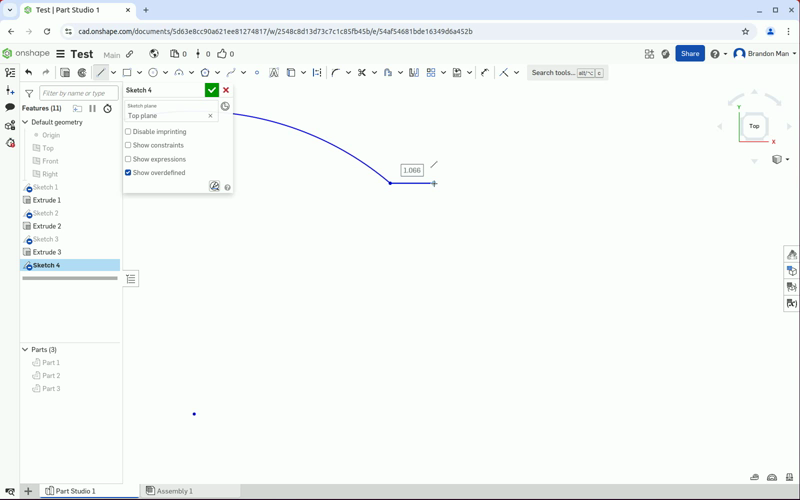
scroll(-6)
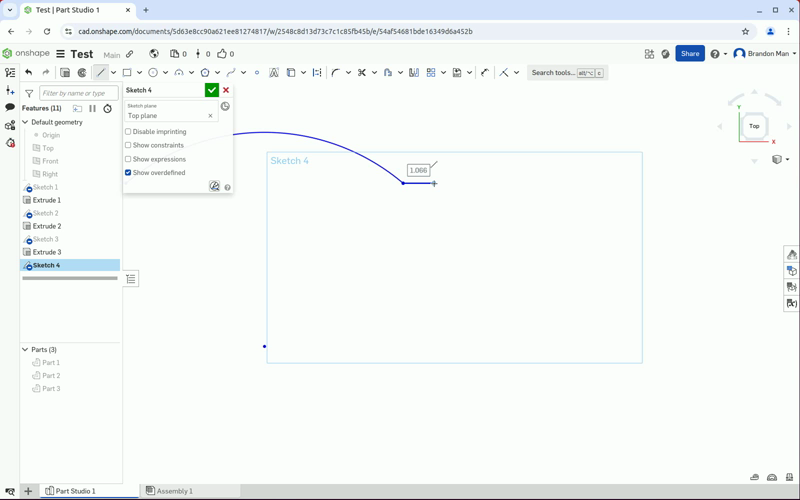
scroll(-6)
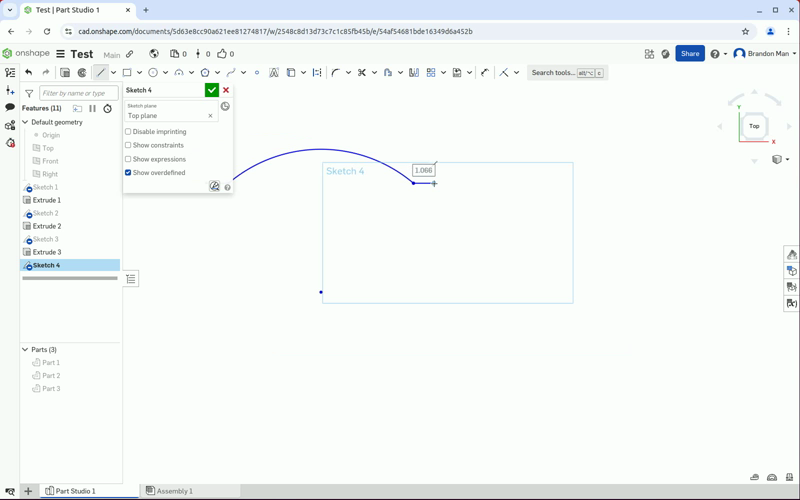
scroll(-6)
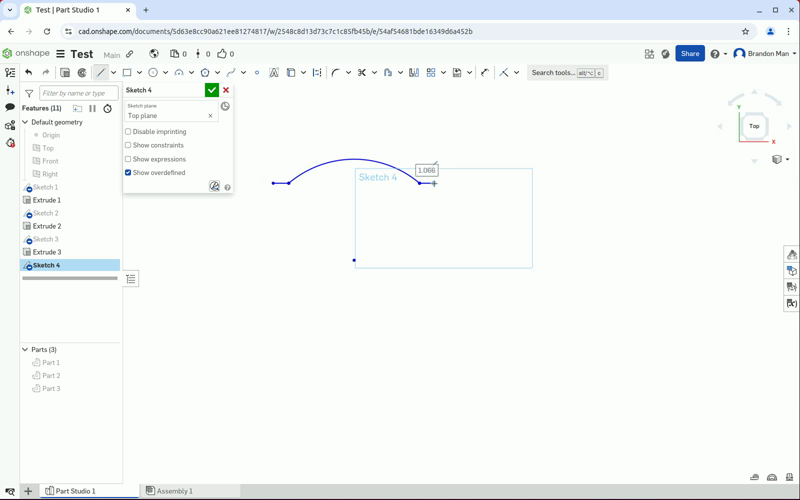
scroll(-6)
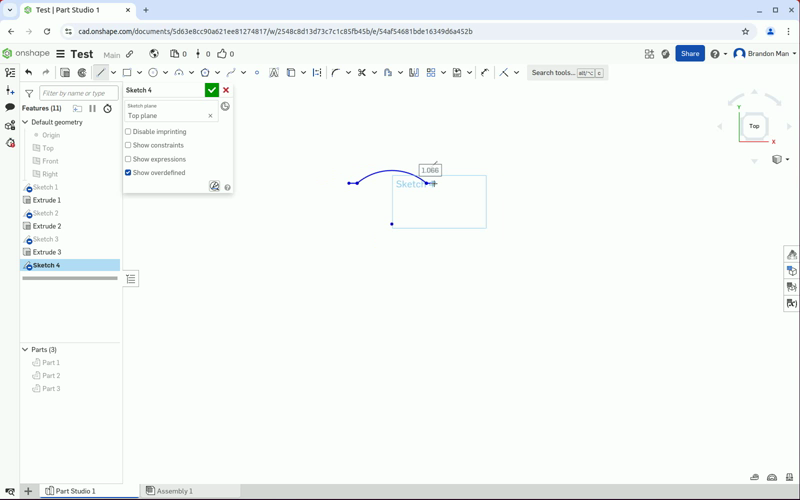
scroll(-6)
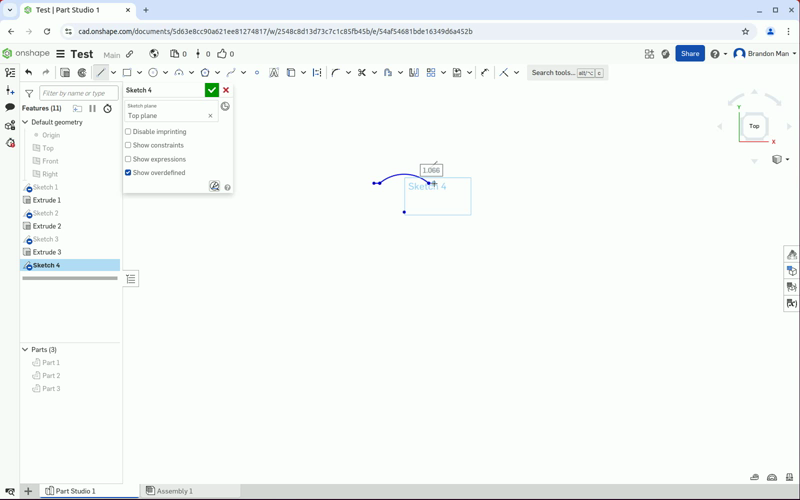
key_up(shift)
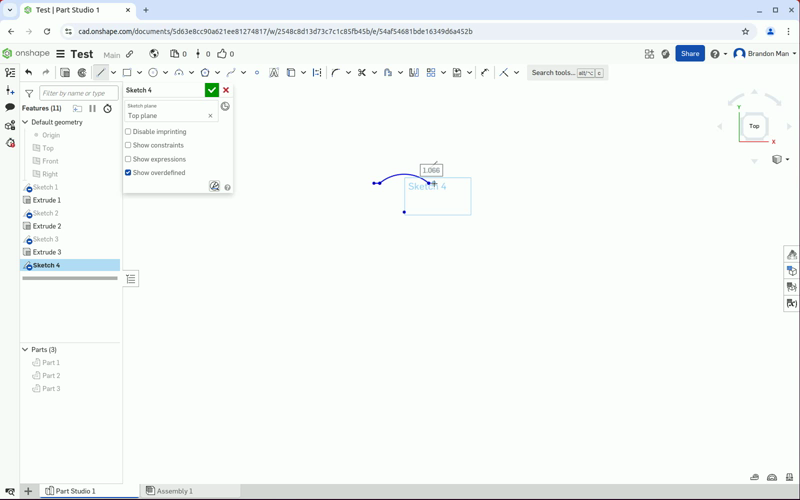
key(esc)
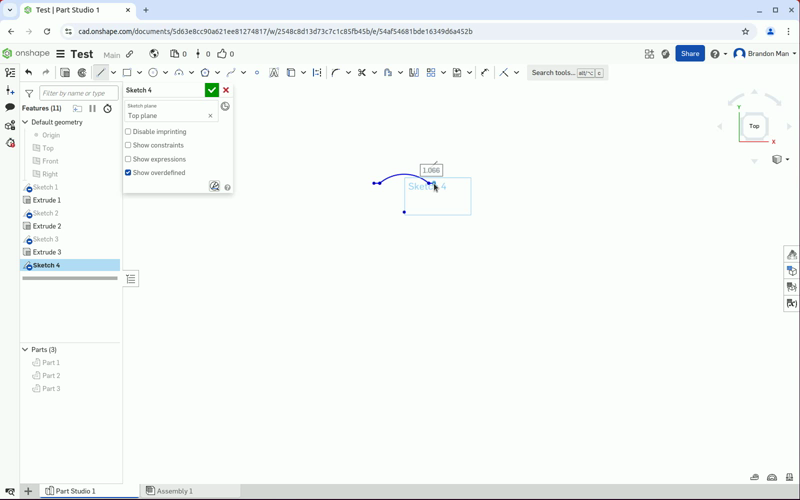
key(a)
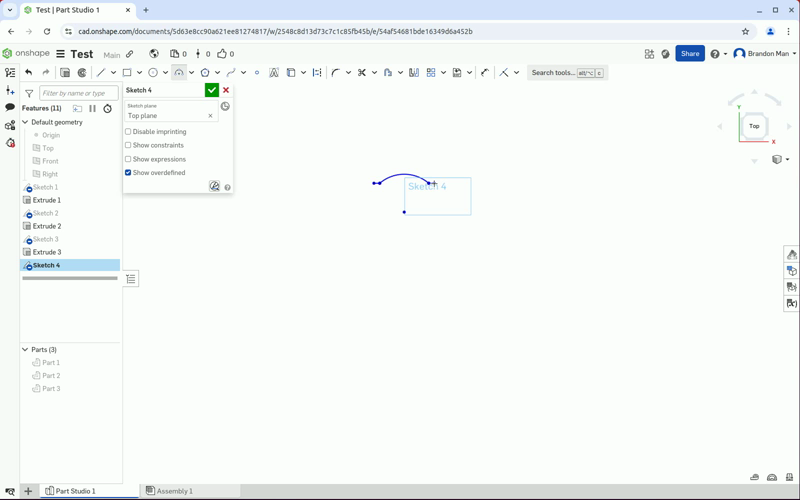
mouse_move(434, 183)
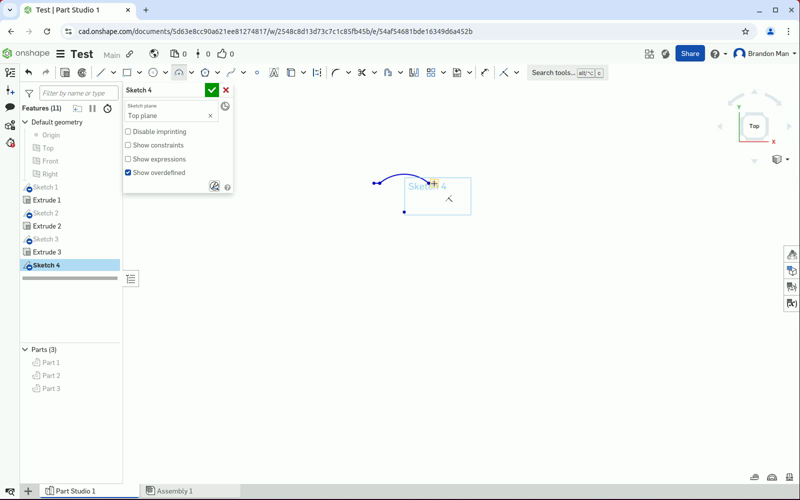
click(434, 183)
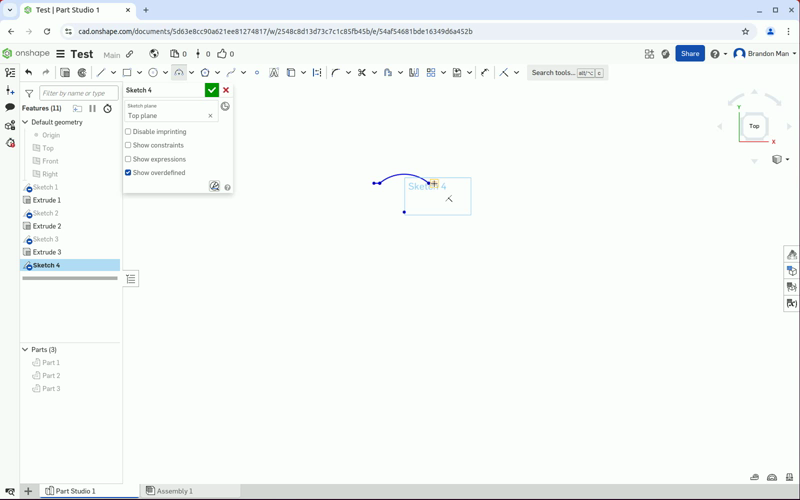
mouse_move(374, 183)
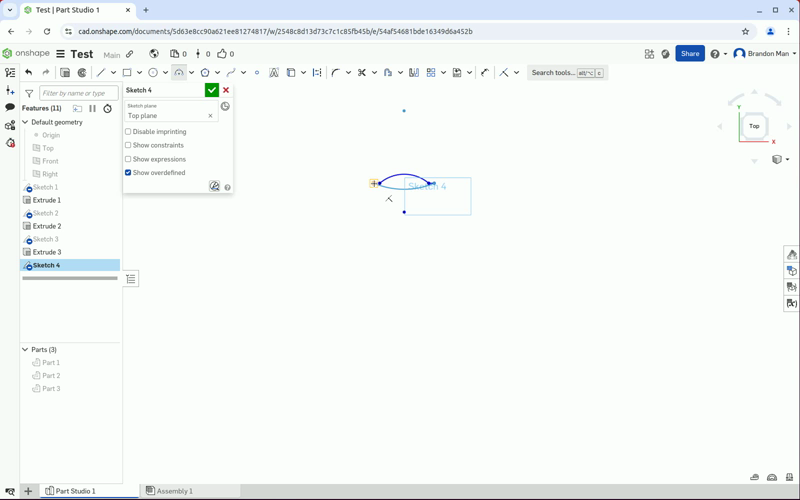
click(374, 183)
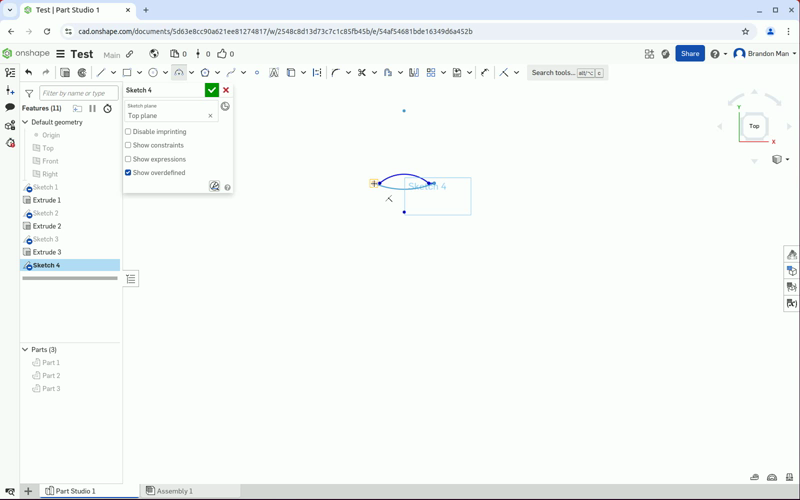
key_down(shift)
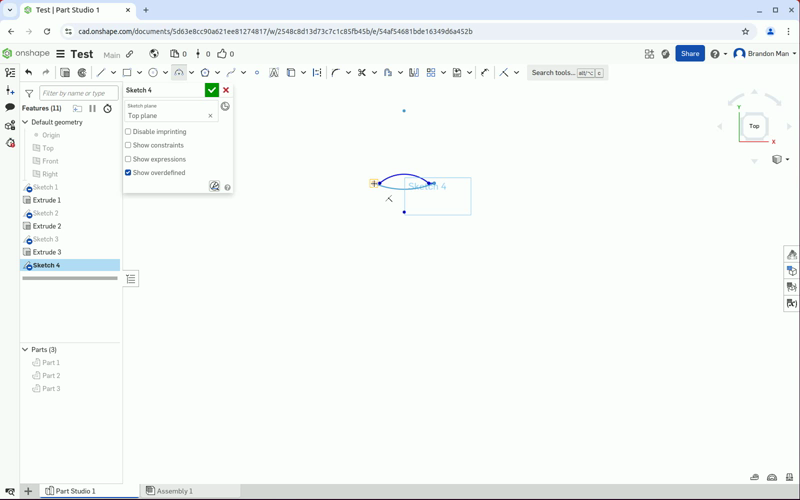
mouse_move(404, 170)
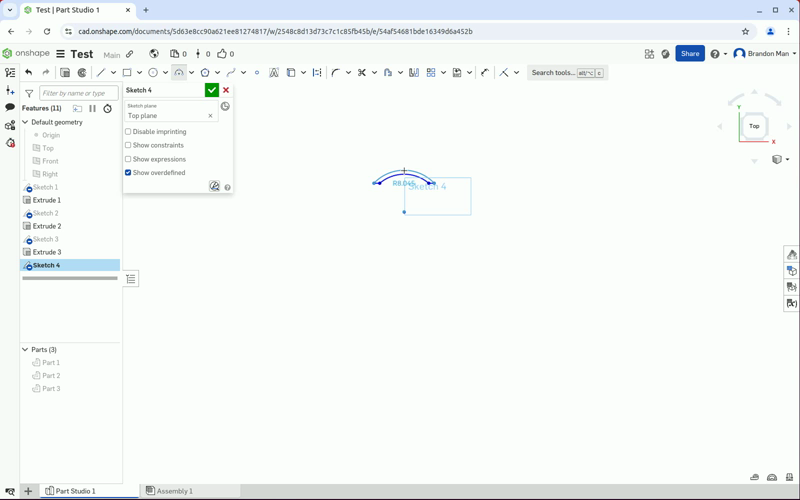
scroll(6)
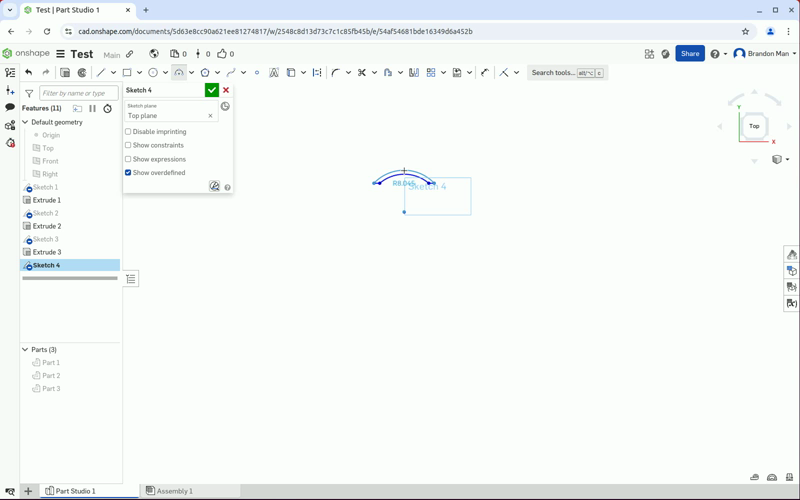
scroll(6)
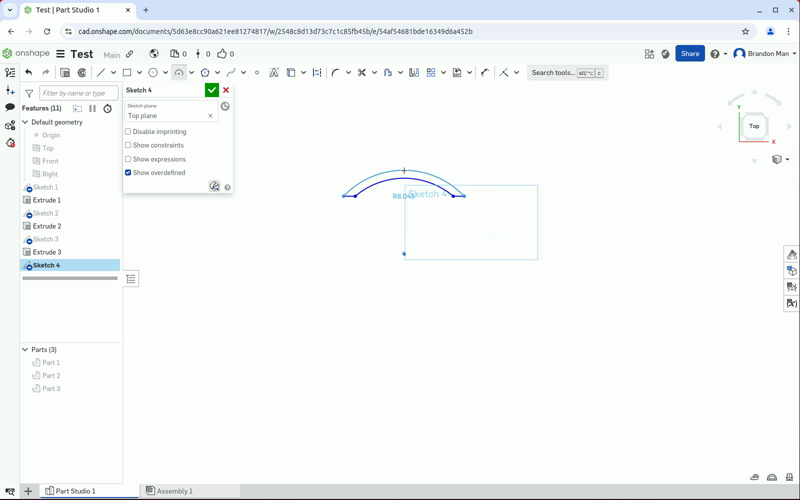
scroll(6)
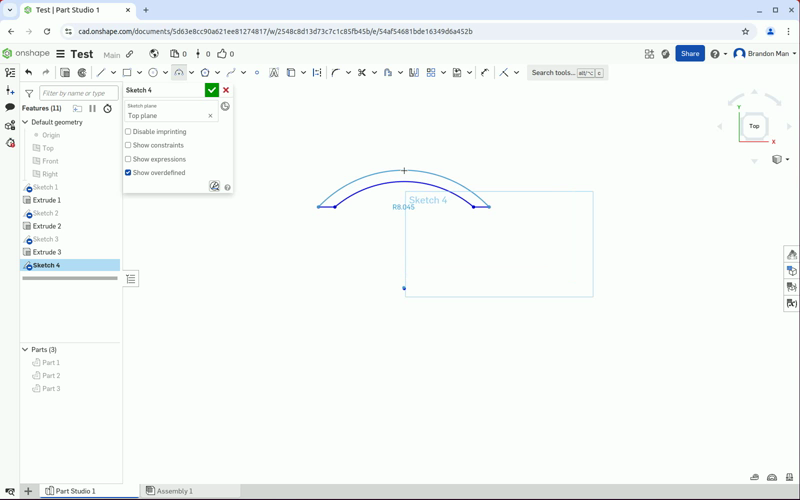
scroll(6)
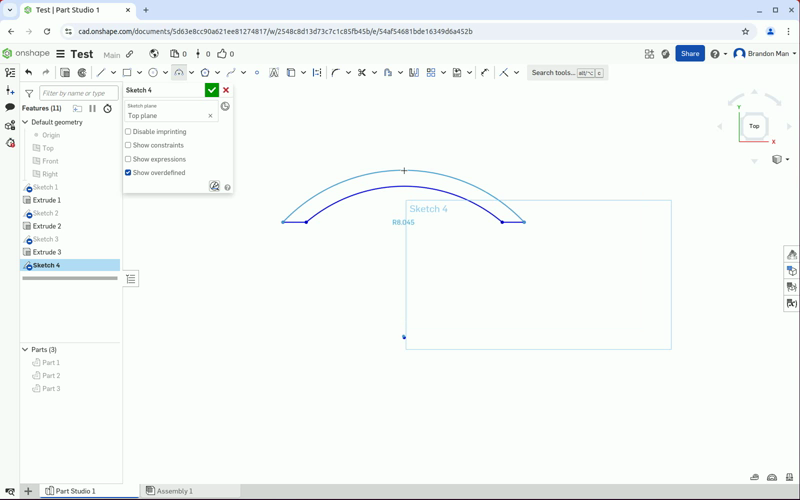
scroll(6)
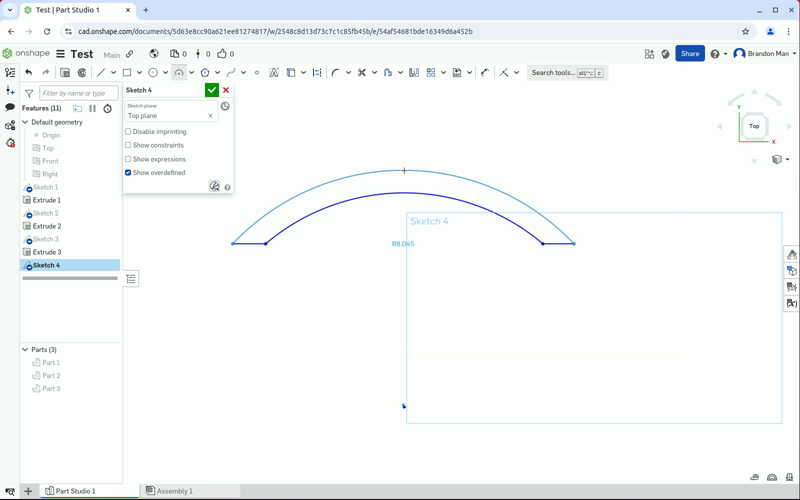
scroll(6)
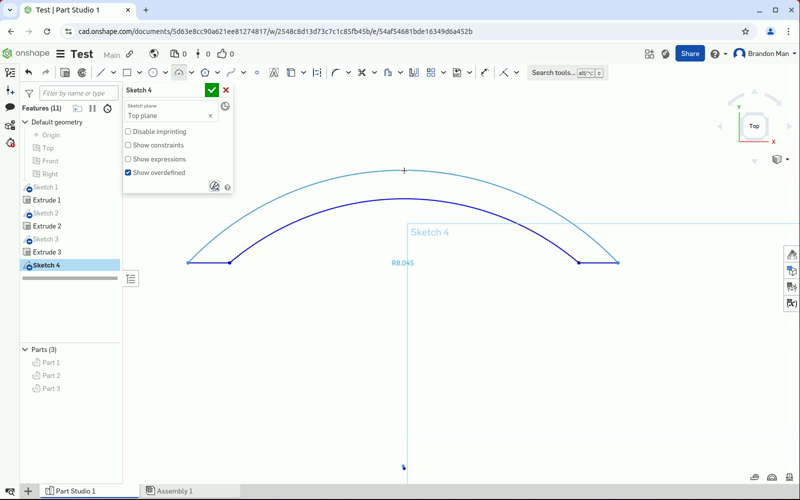
scroll(6)
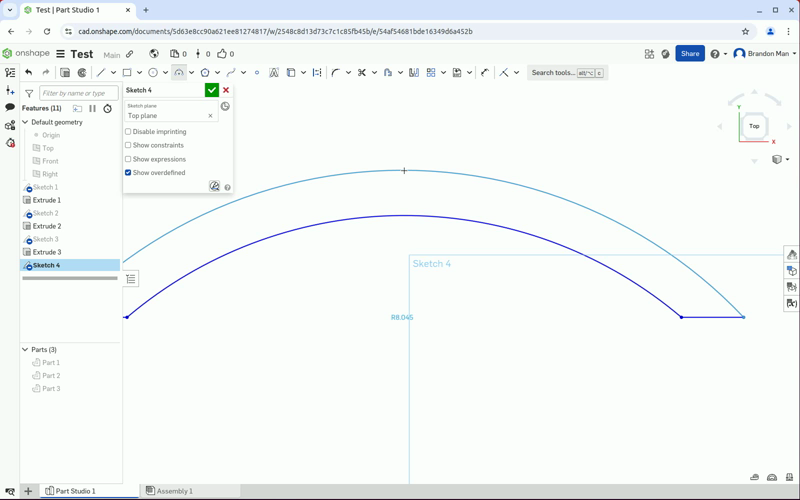
click(404, 170)
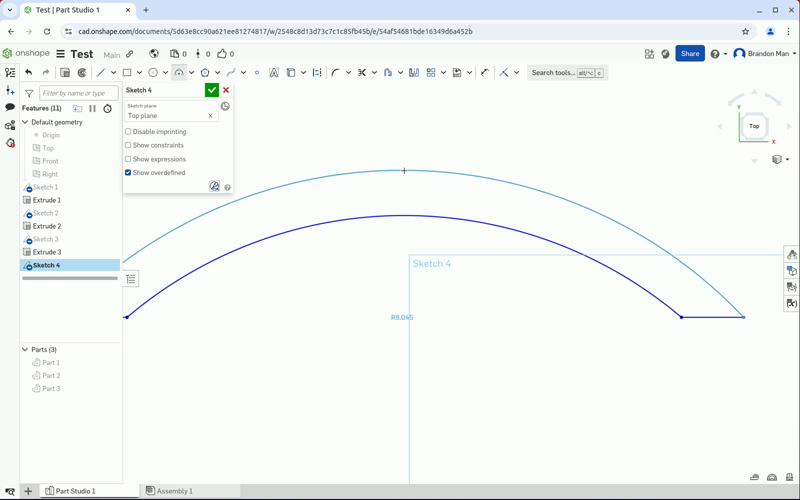
scroll(-6)
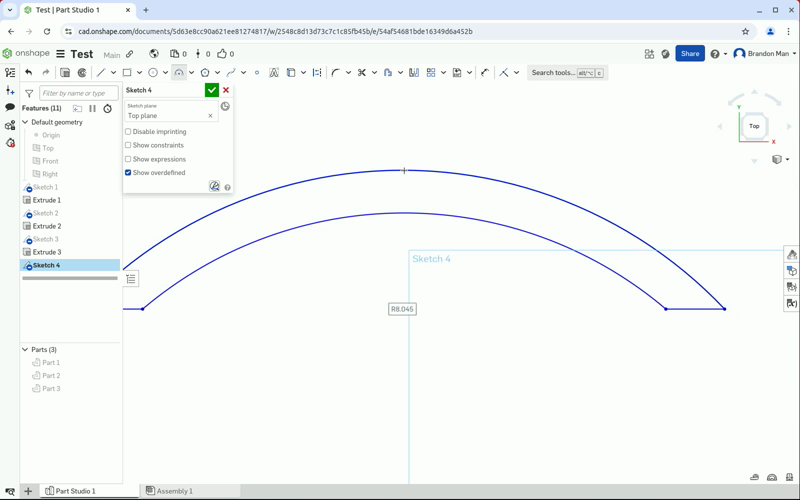
scroll(-6)
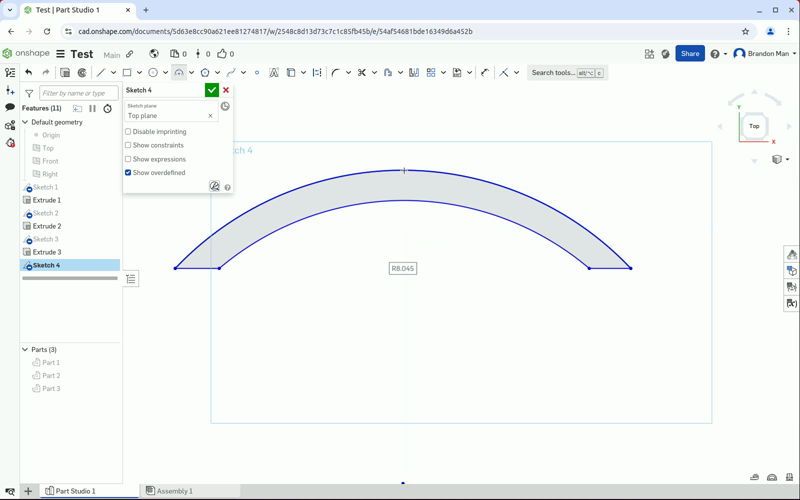
scroll(-6)
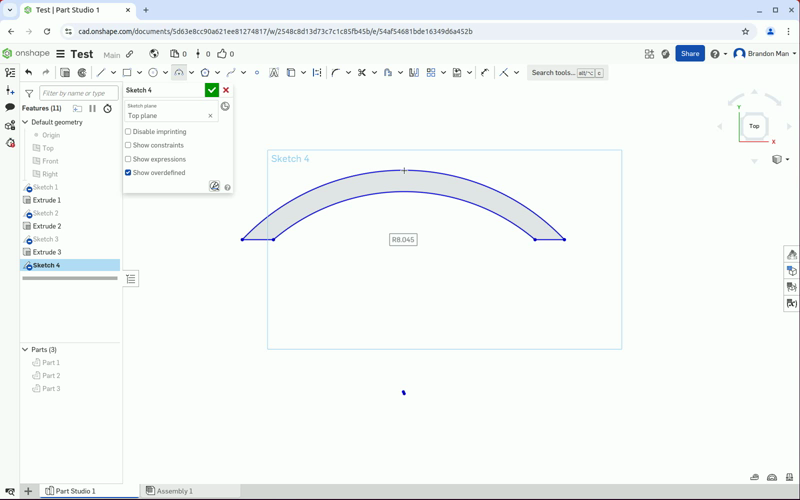
scroll(-6)
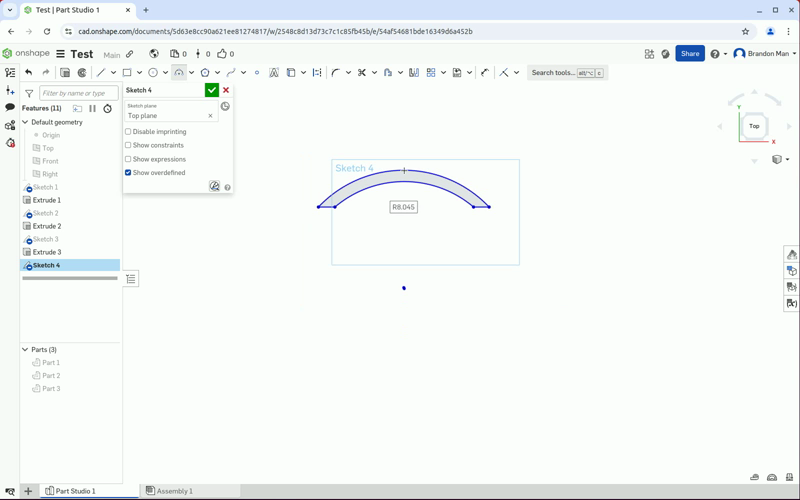
scroll(-6)
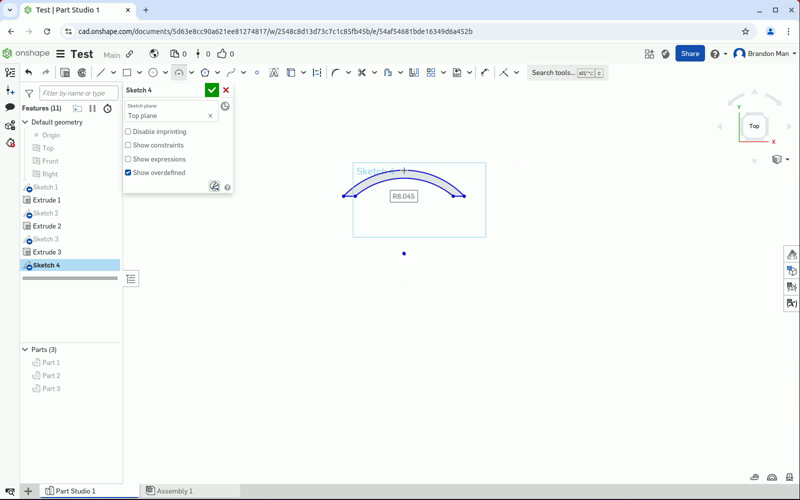
scroll(-6)
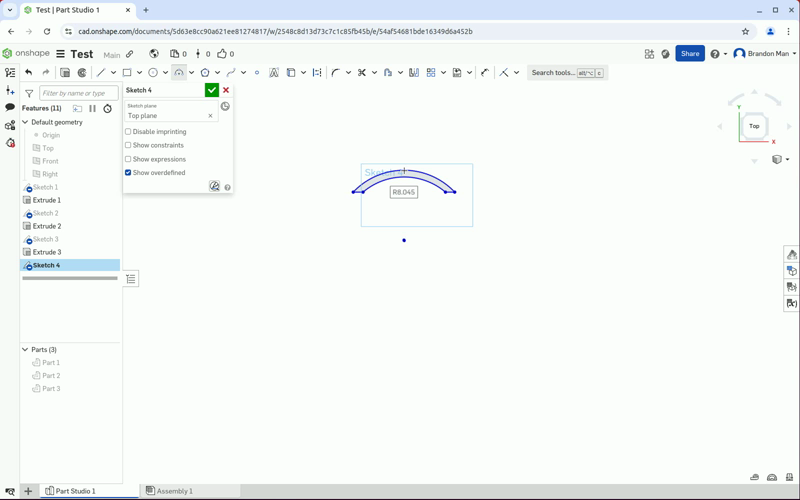
scroll(-6)
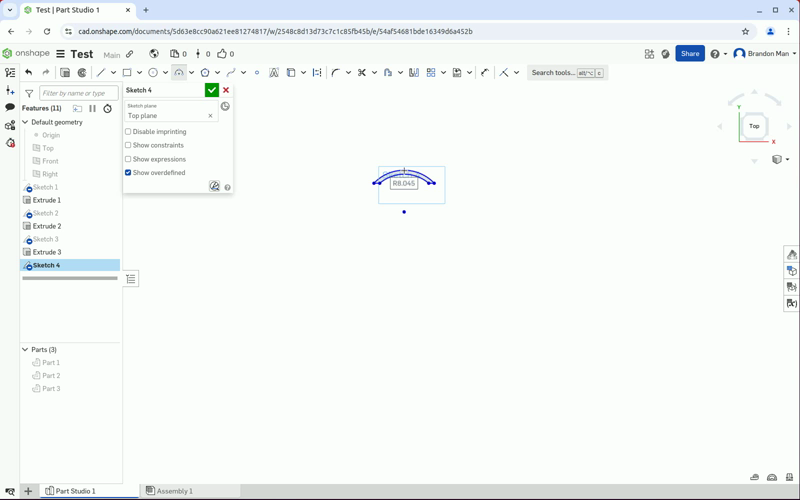
key_up(shift)
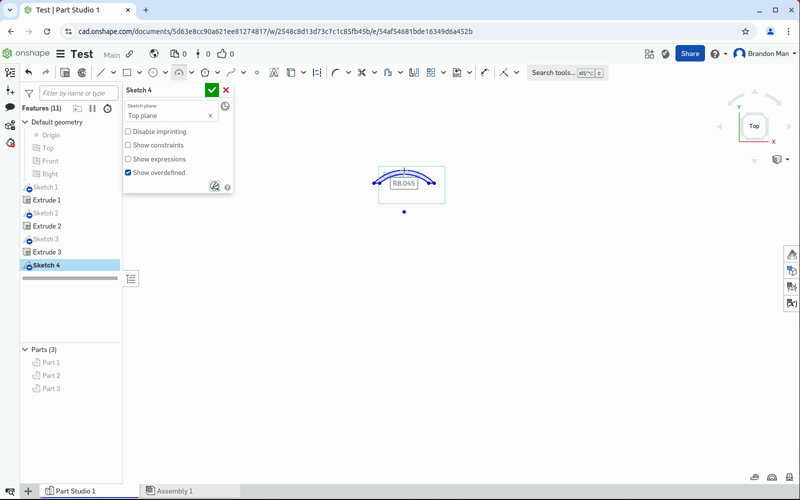
key(esc)
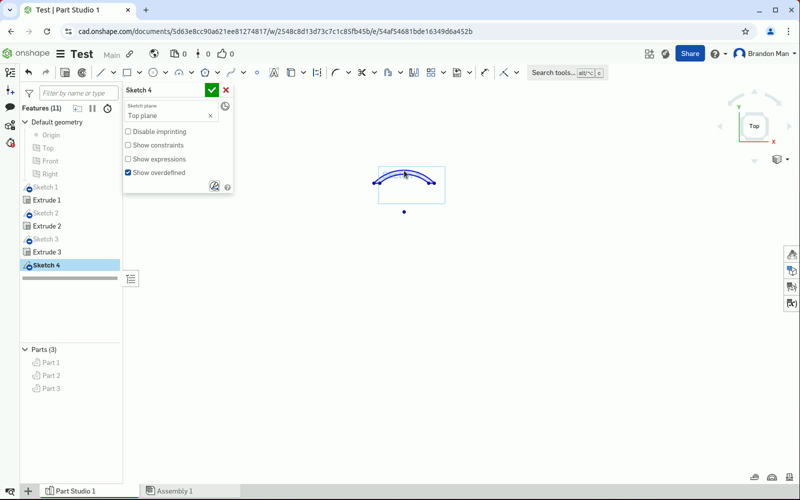
mouse_move(402, 170)
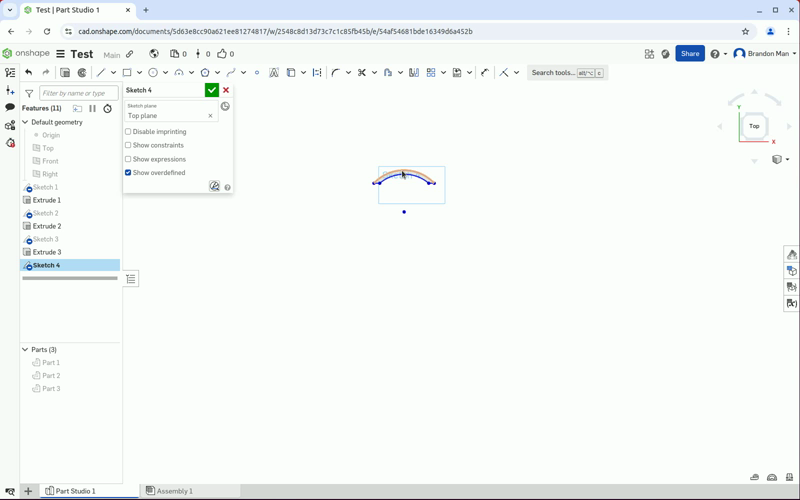
scroll(6)
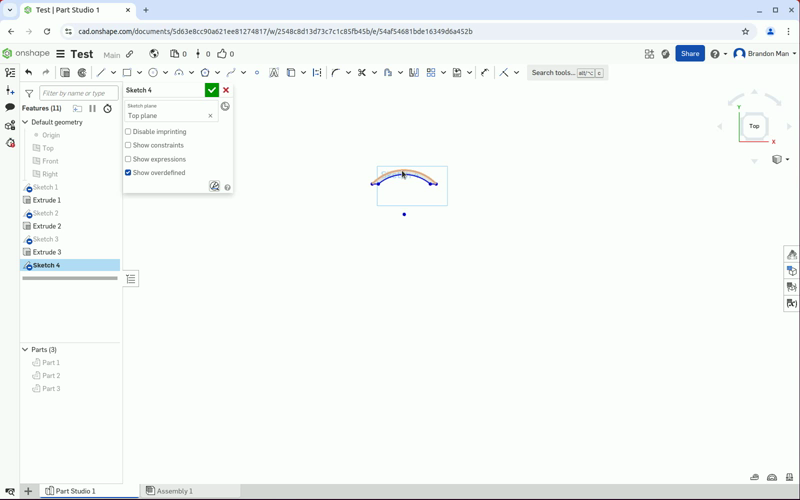
scroll(6)
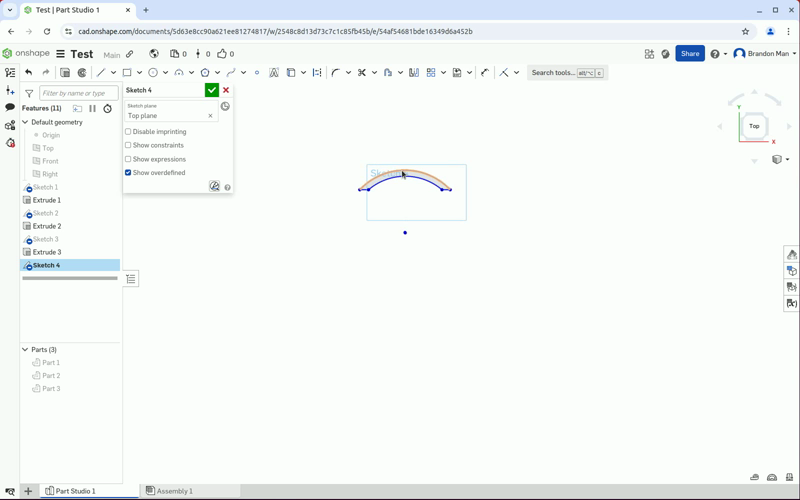
scroll(6)
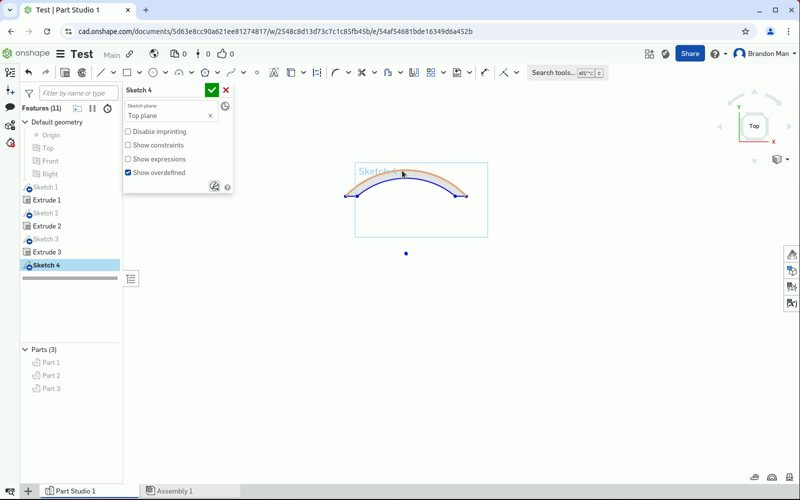
scroll(6)
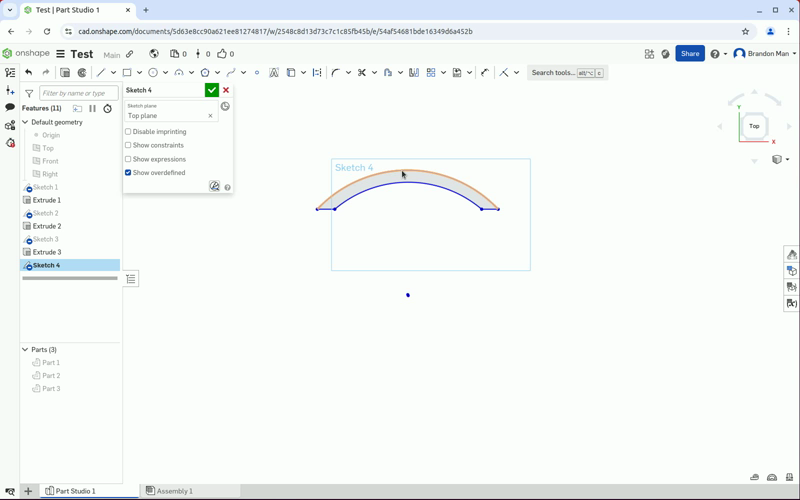
scroll(6)
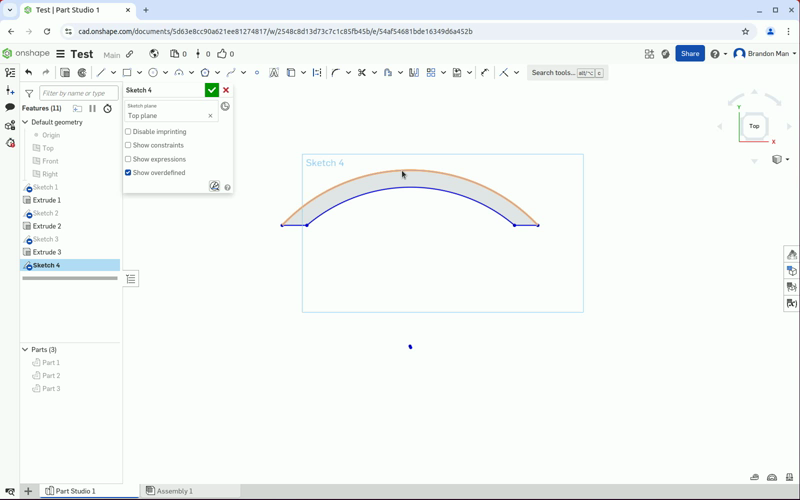
scroll(6)
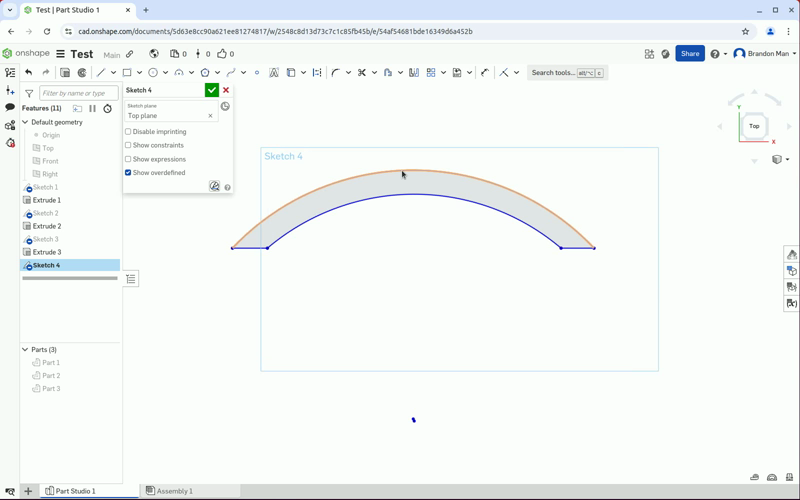
scroll(6)
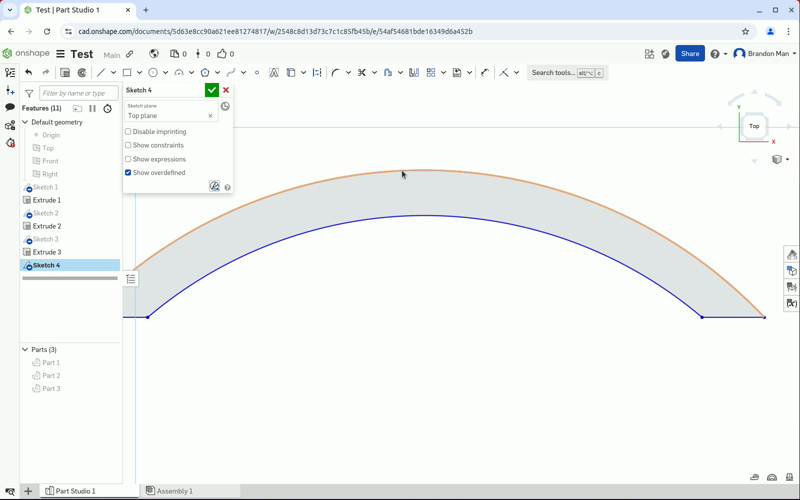
click(402, 170)
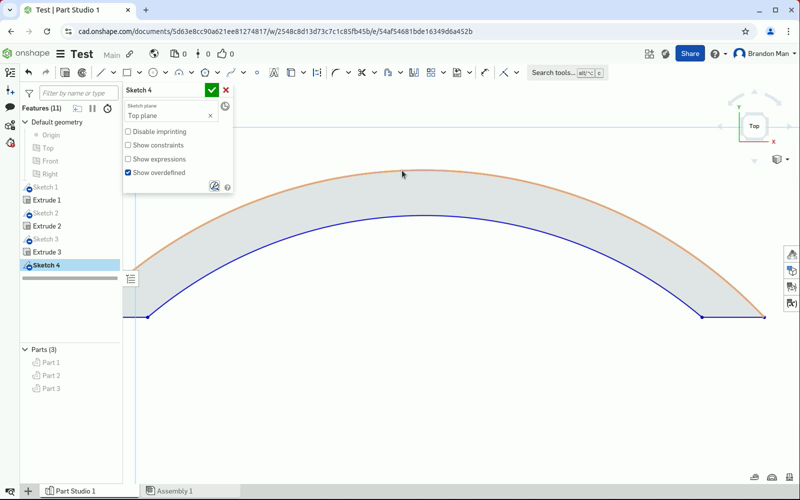
scroll(-6)
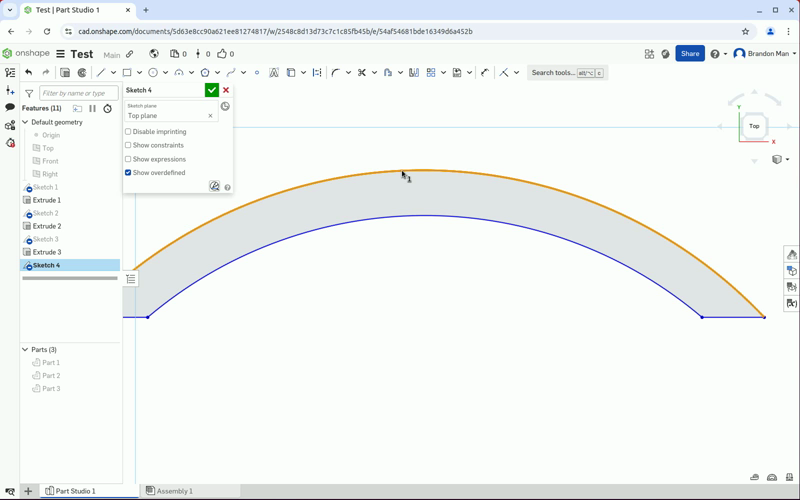
scroll(-6)
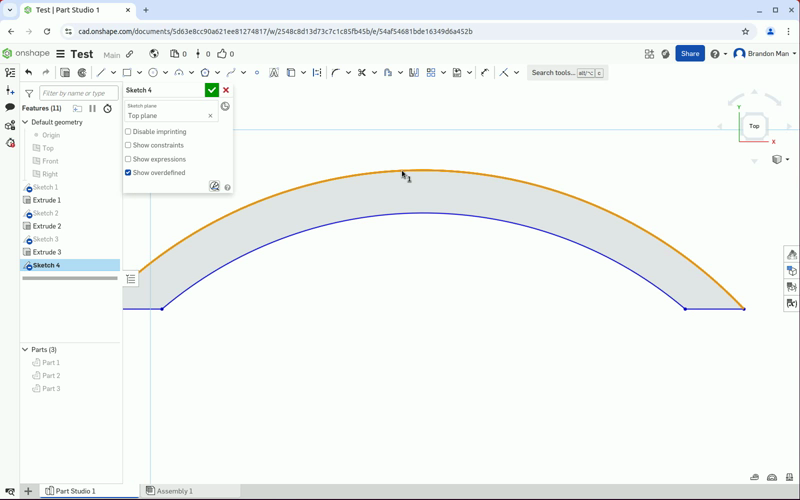
scroll(-6)
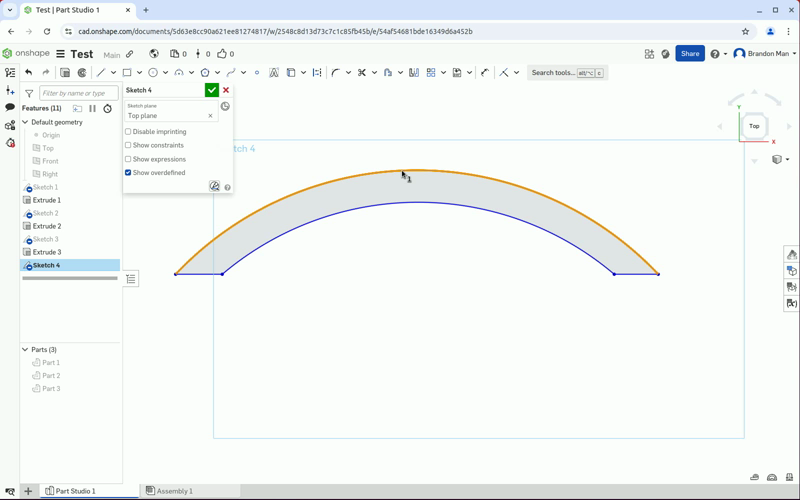
scroll(-6)
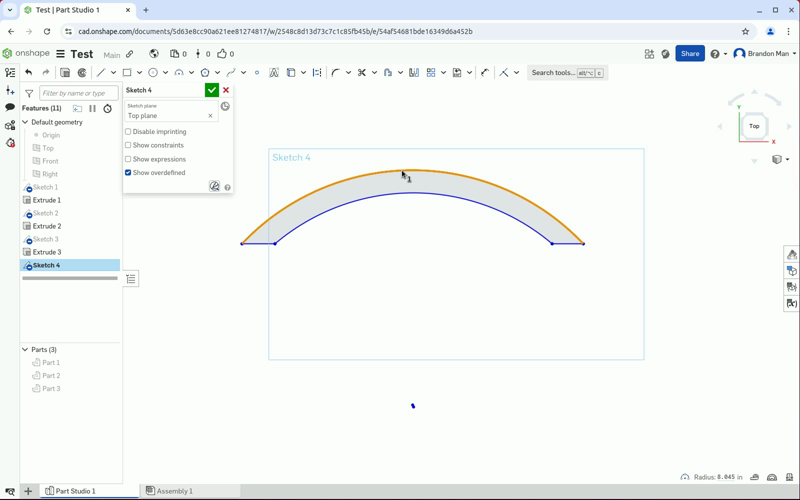
scroll(-6)
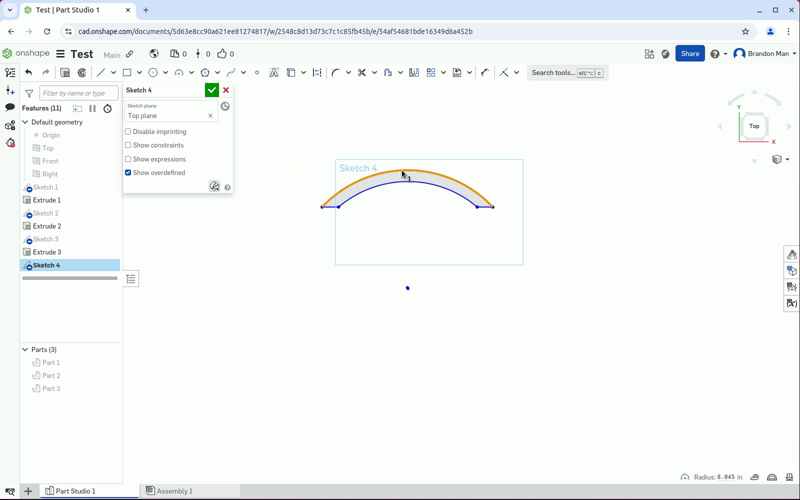
scroll(-6)
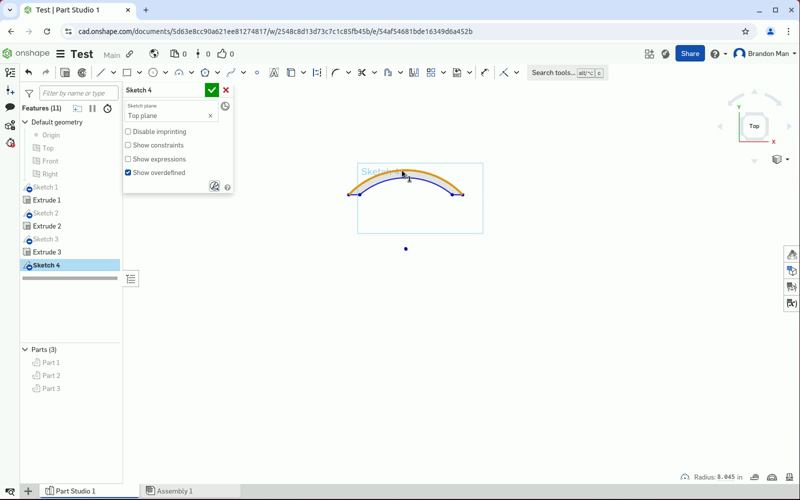
scroll(-6)
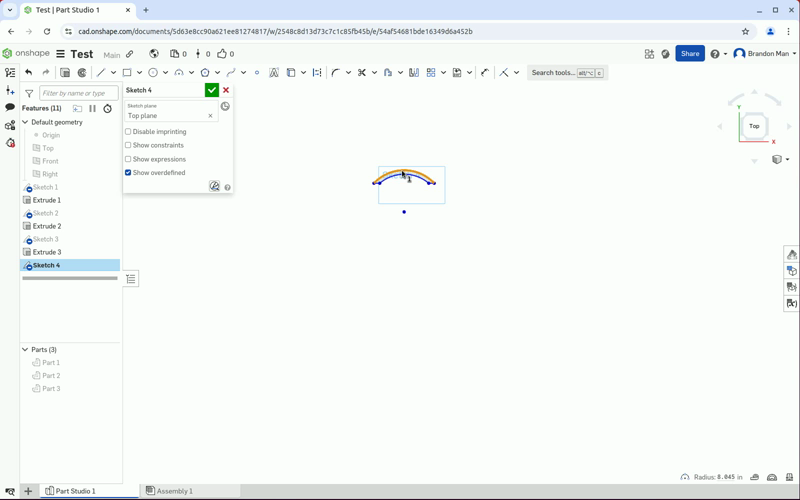
mouse_move(73, 352)
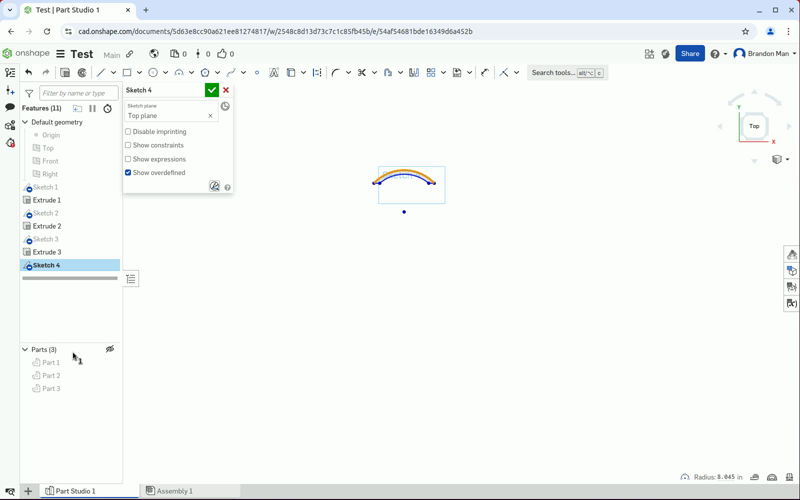
key(shift+y)
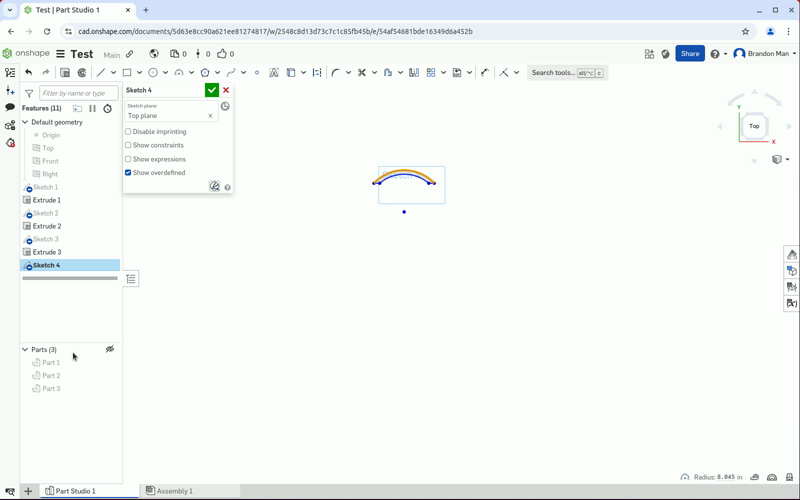
key(shift+e)
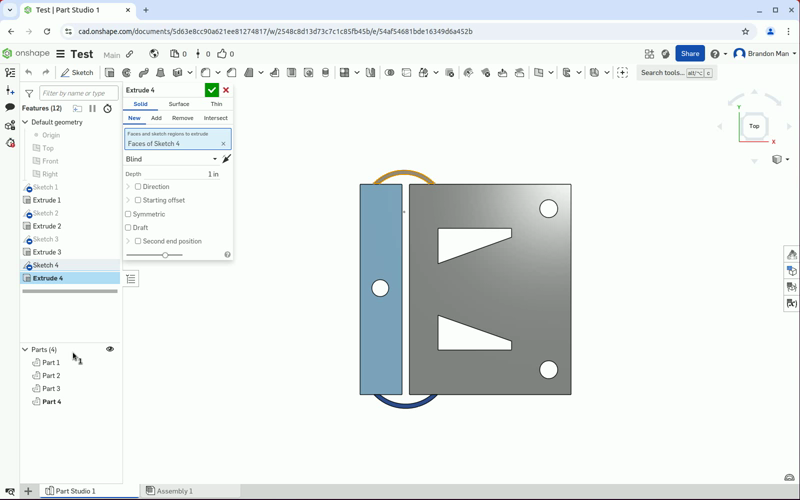
mouse_move(143, 106)
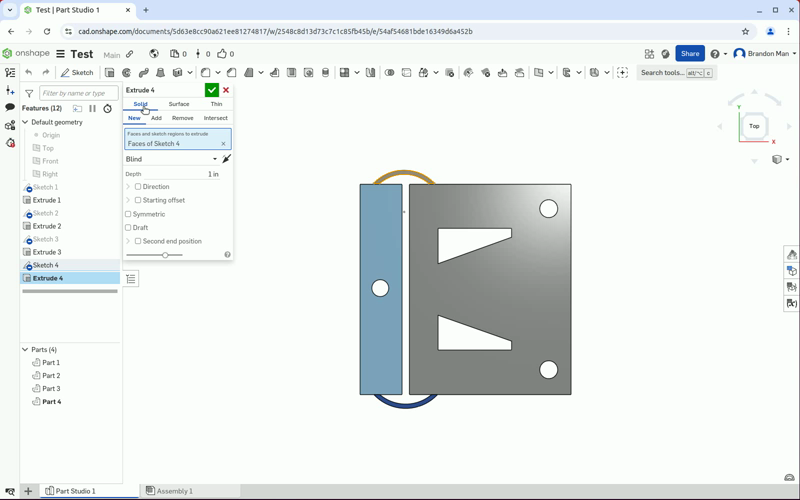
click(143, 106)
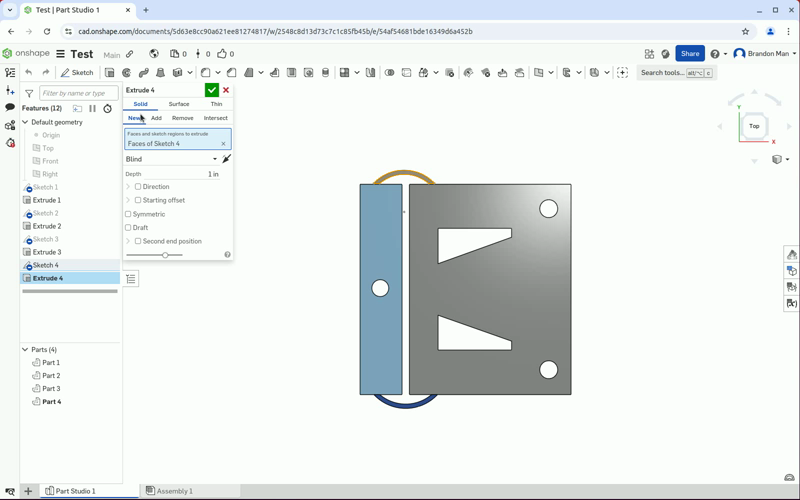
mouse_move(137, 120)
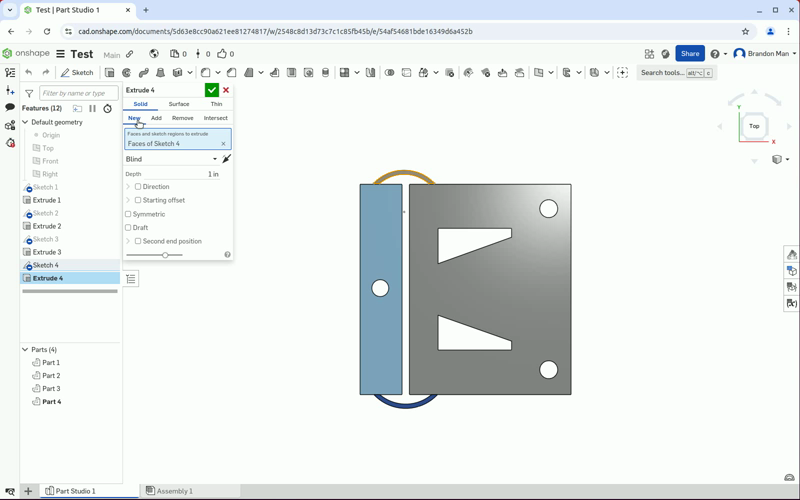
click(137, 120)
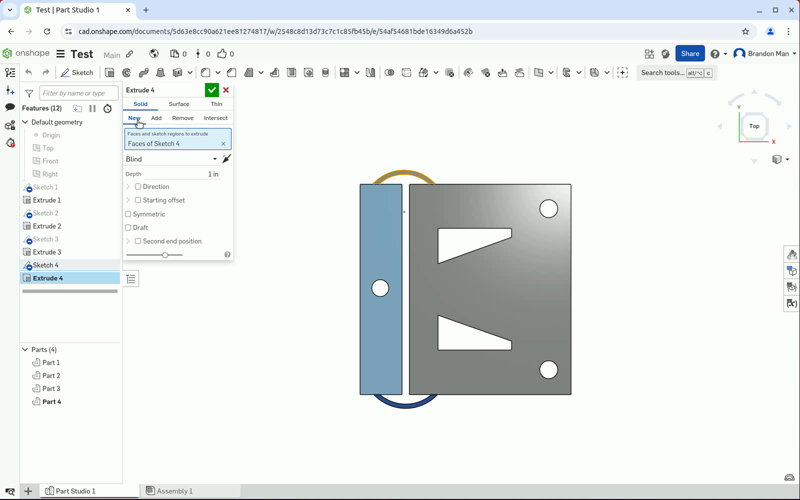
key(tab, 4)
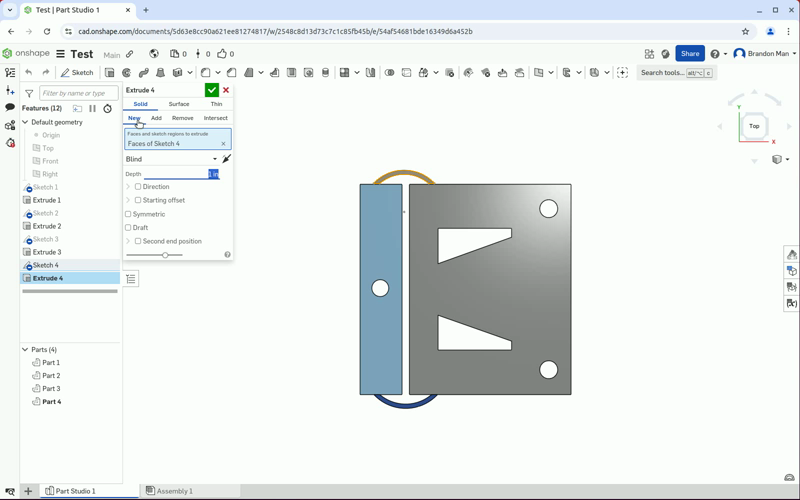
text(5.536)
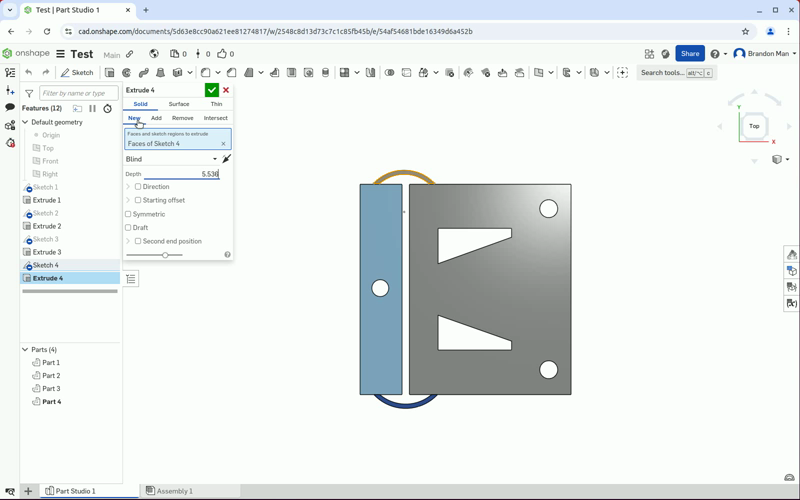
key(enter)
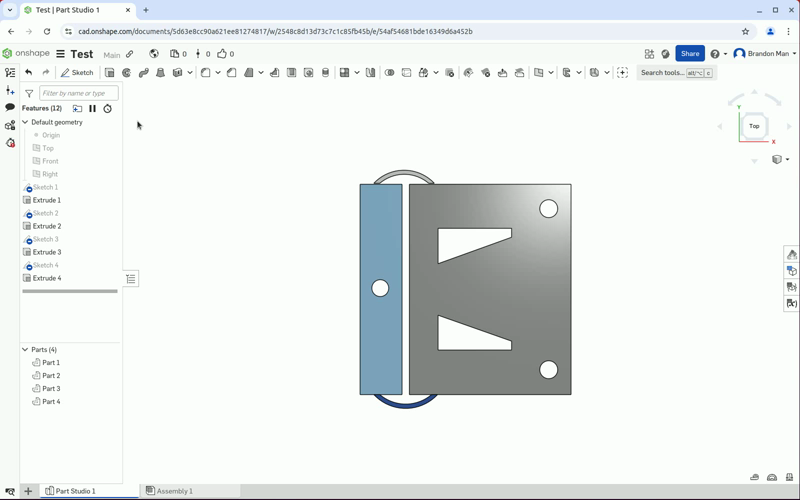
key(shift+h)
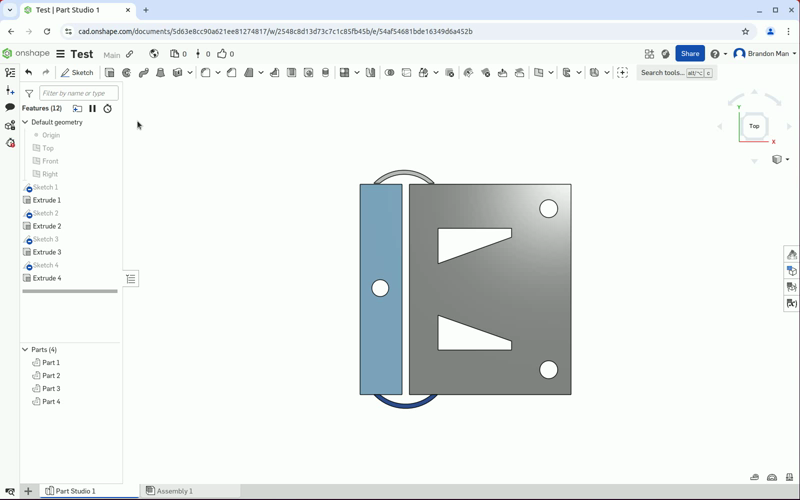
key(shift+h)
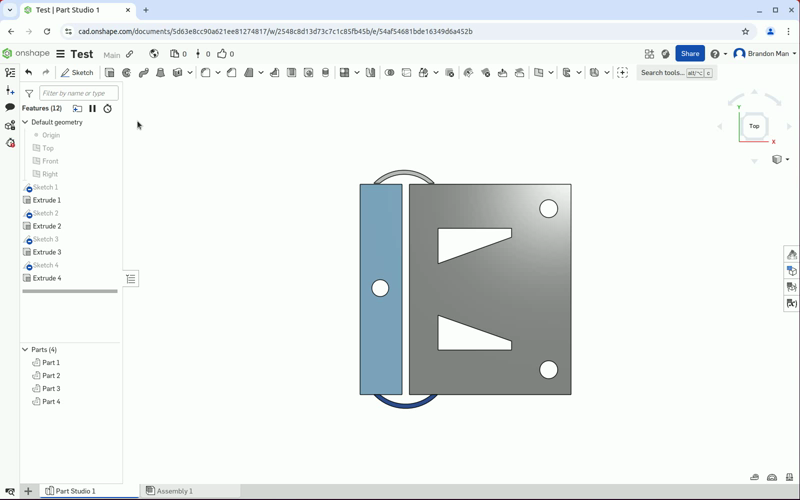
mouse_move(73, 189)
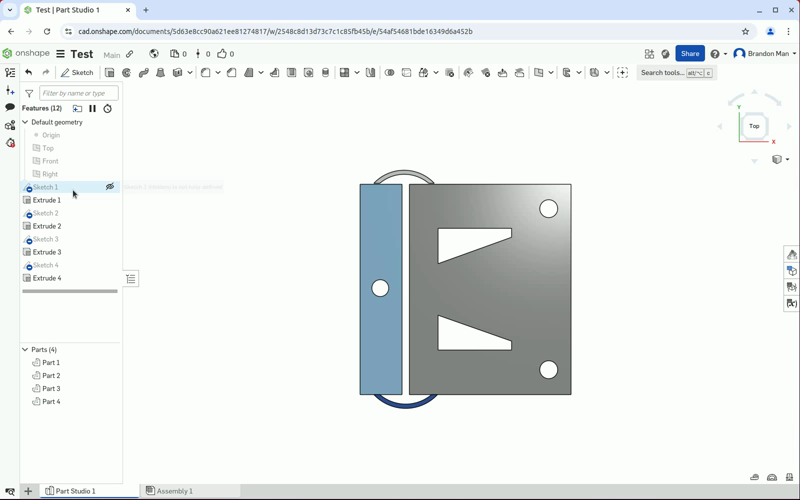
click(73, 189)
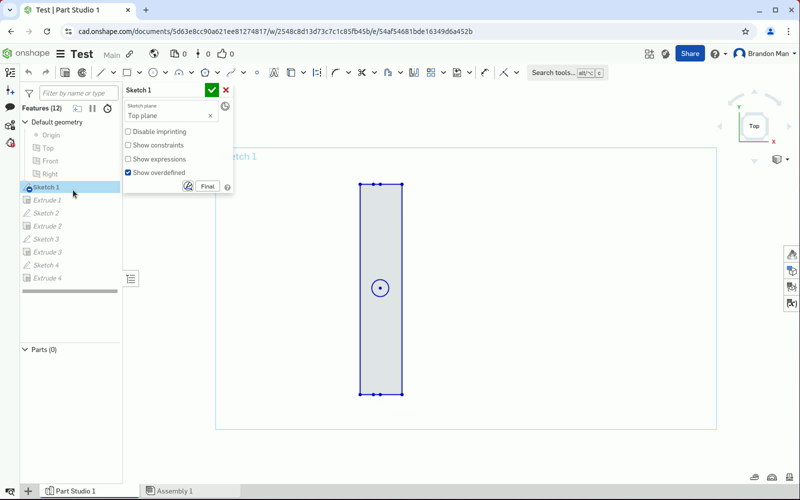
mouse_move(229, 92)
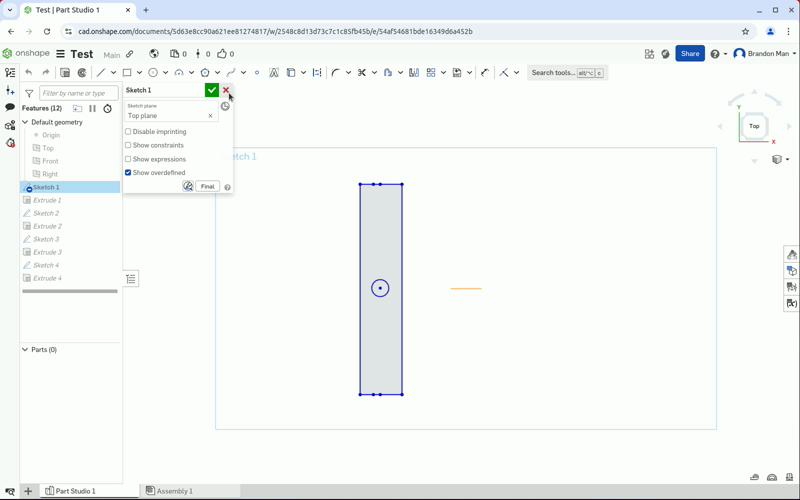
click(229, 92)
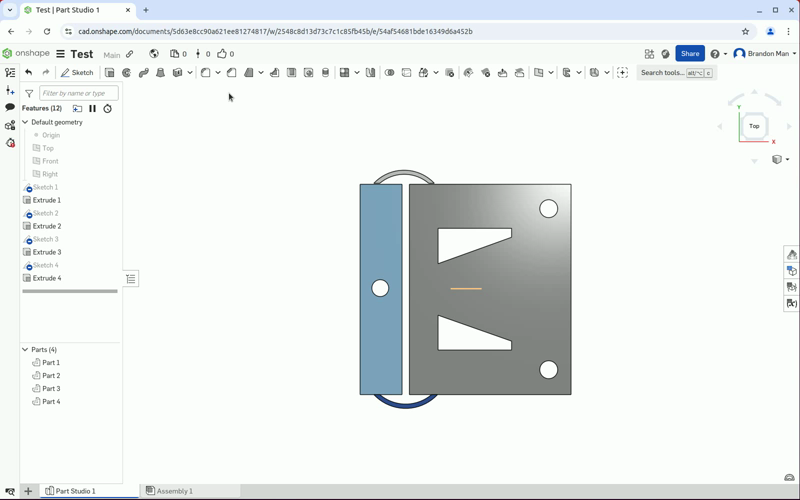
mouse_move(73, 352)
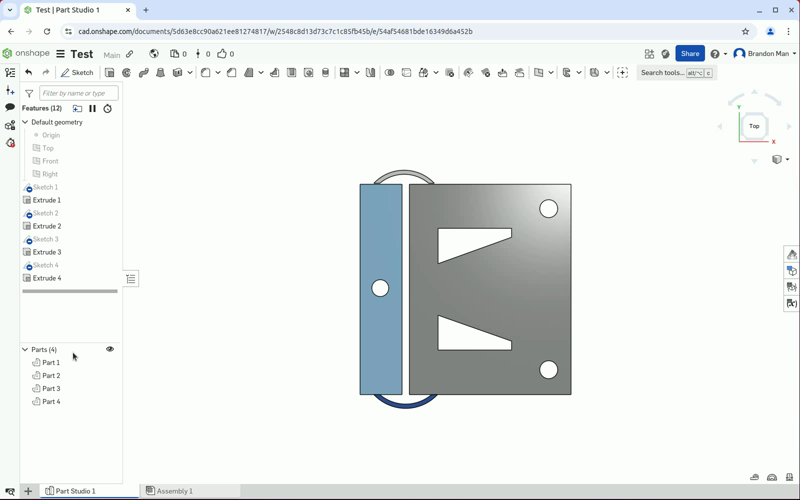
key(y)
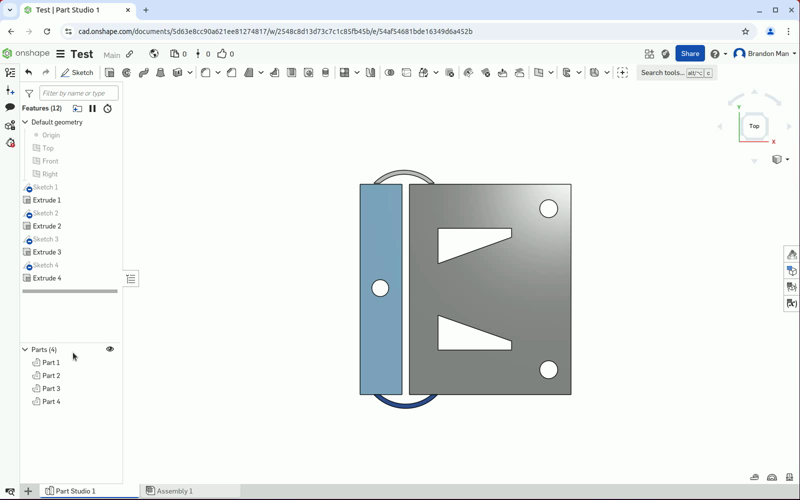
key(shift+p)
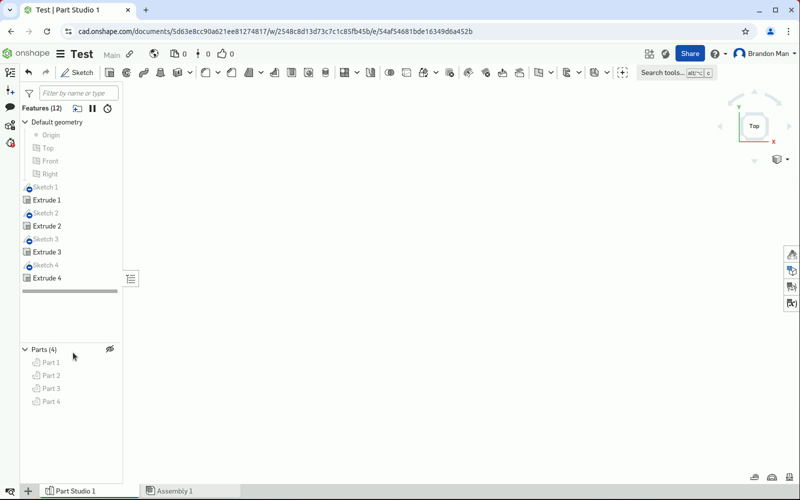
key(space)
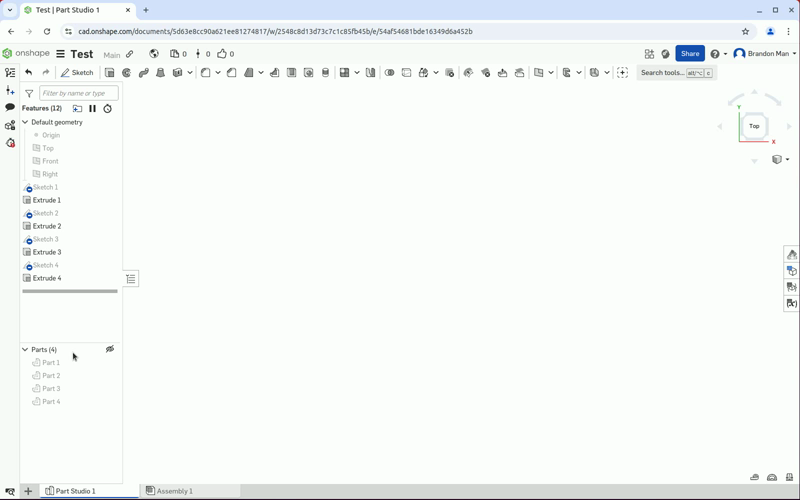
key_down(shift)
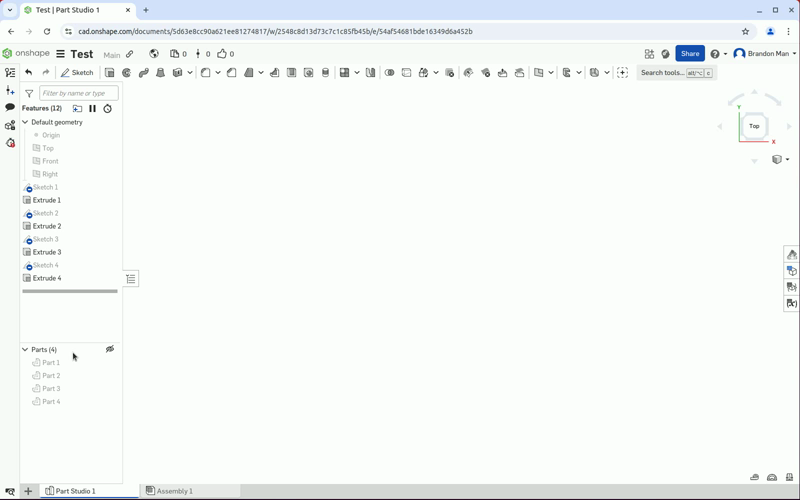
key(up)
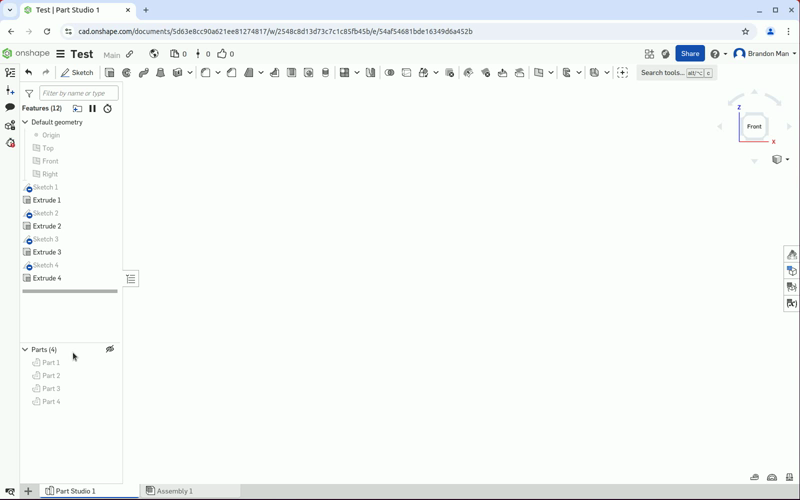
key_up(shift)
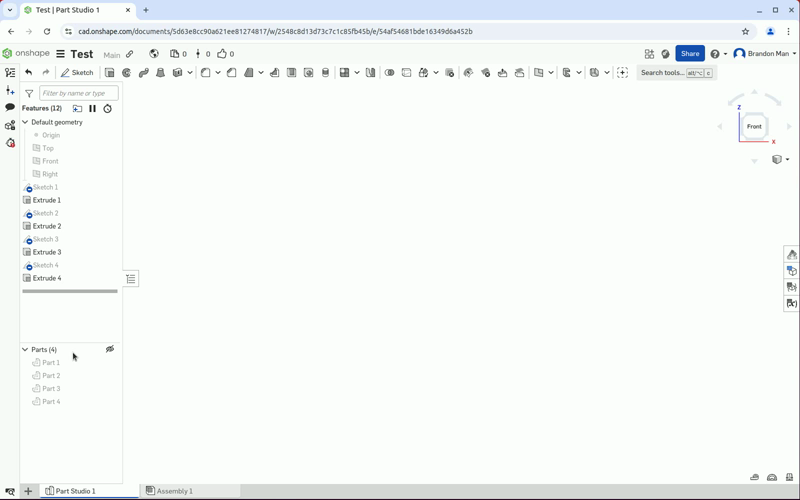
key(space)
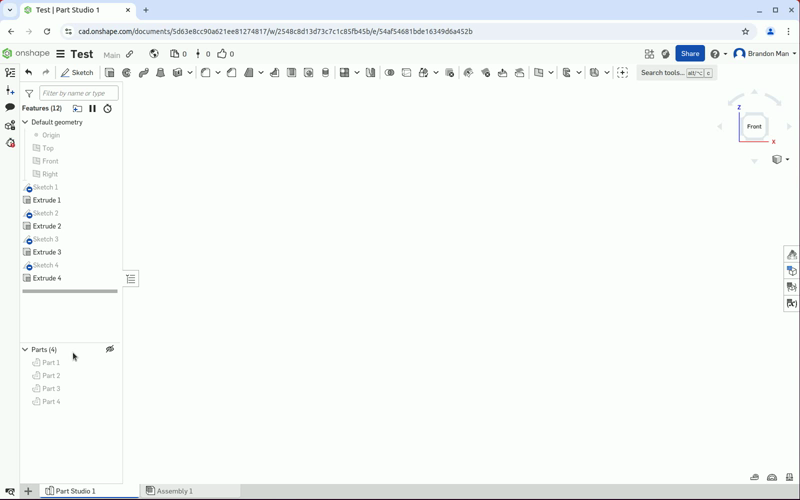
key_down(shift)
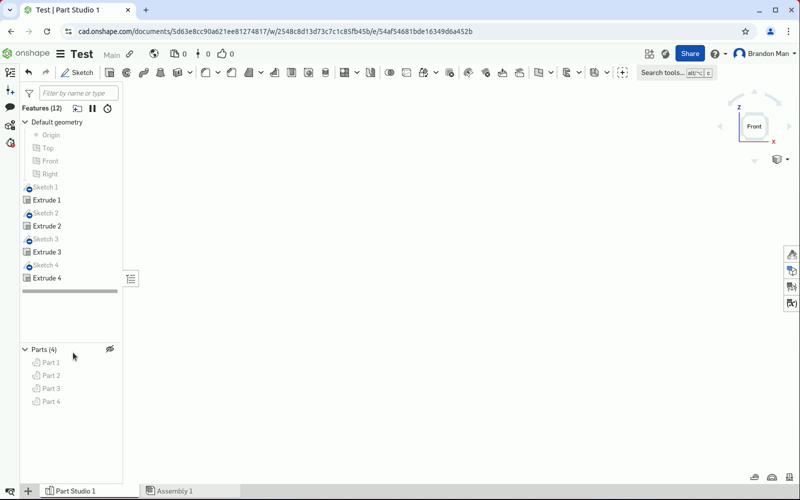
key(left)
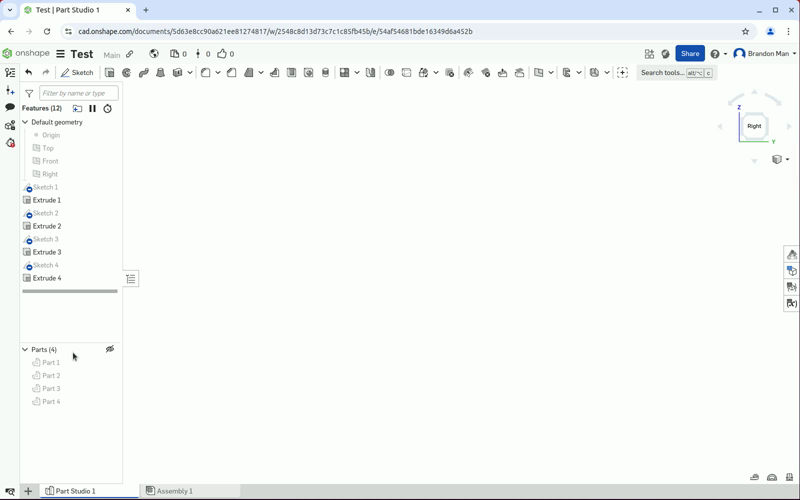
key_up(shift)
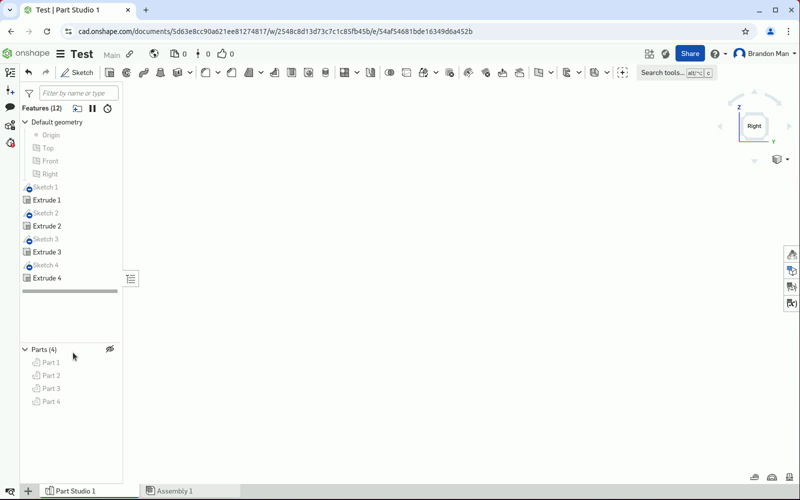
mouse_move(73, 352)
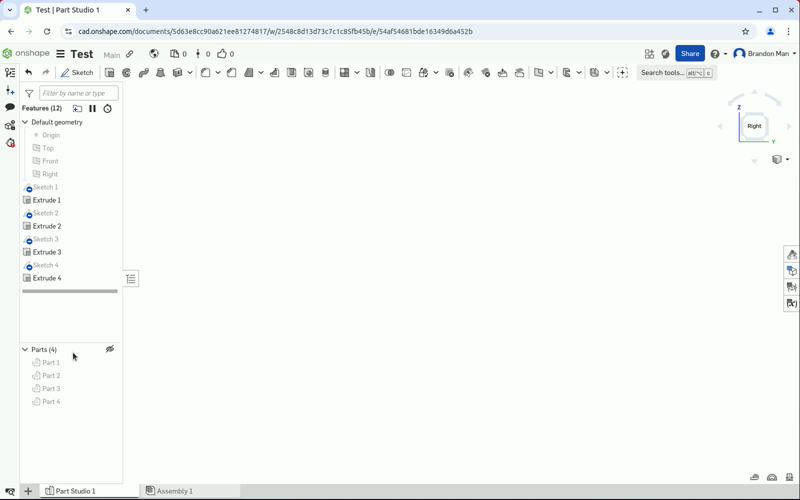
key(shift+y)
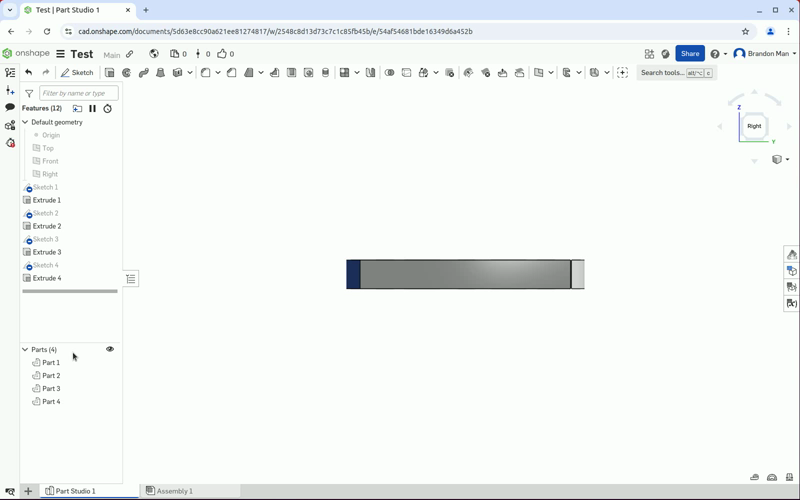
mouse_move(541, 75)
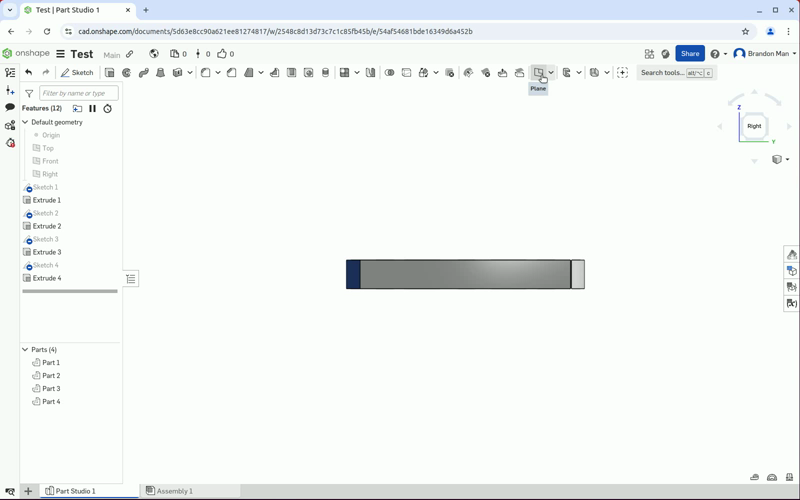
click(541, 75)
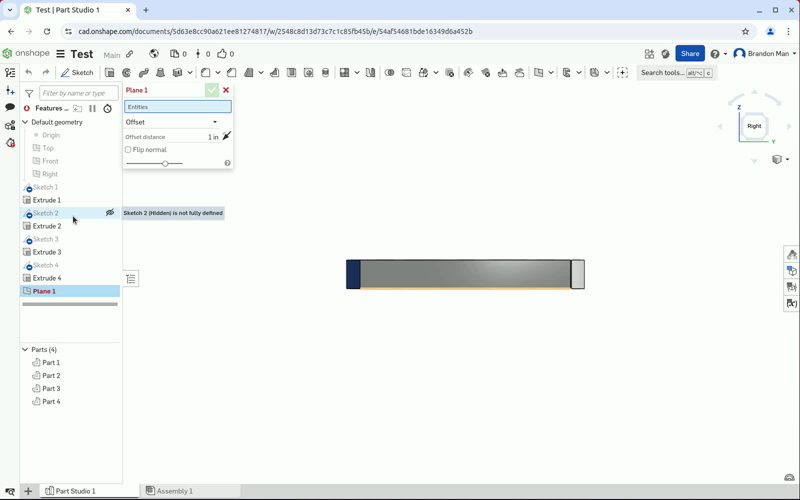
scroll(3)
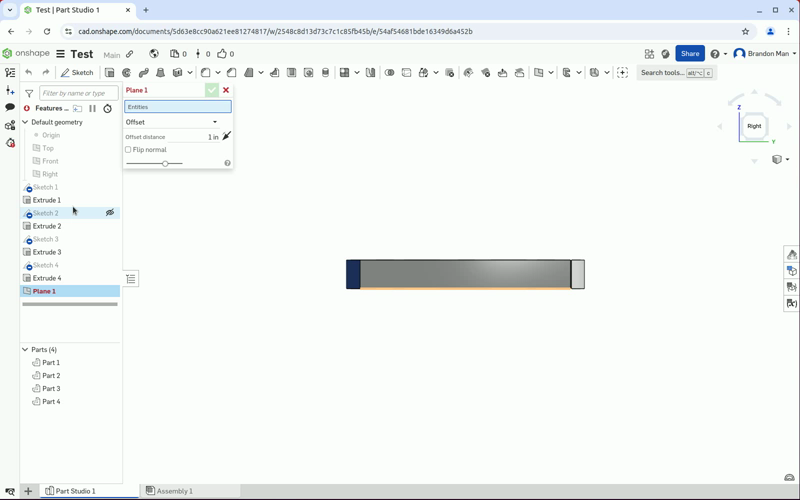
mouse_move(73, 176)
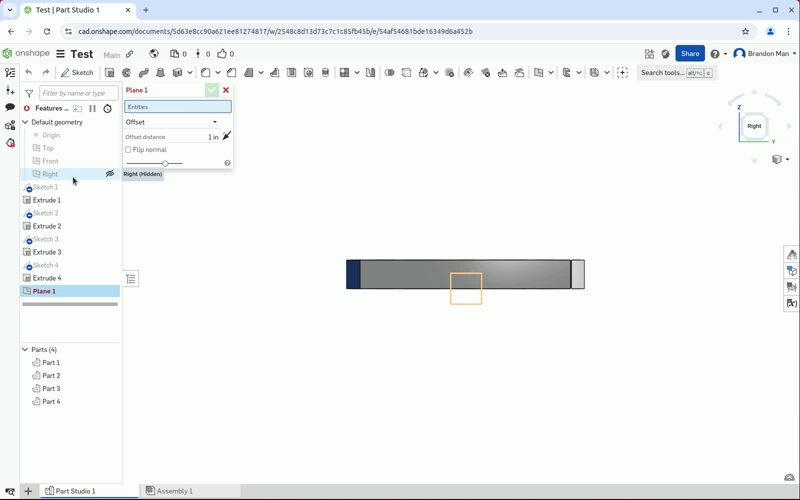
click(73, 176)
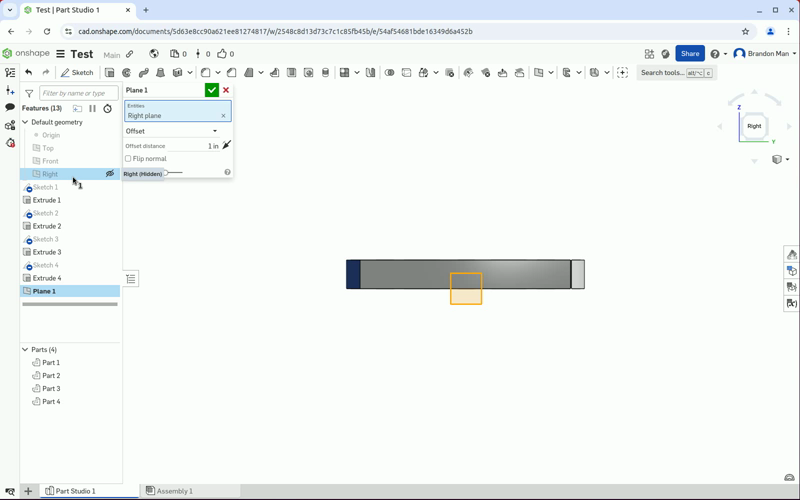
key(tab, 2)
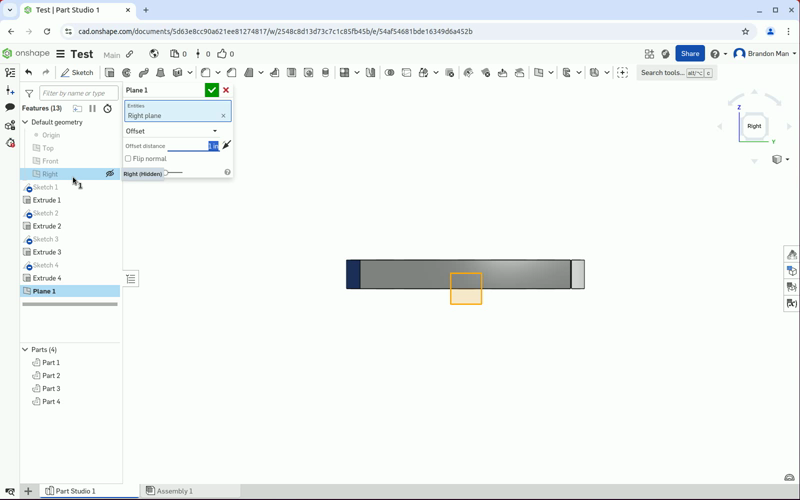
text(20.459)
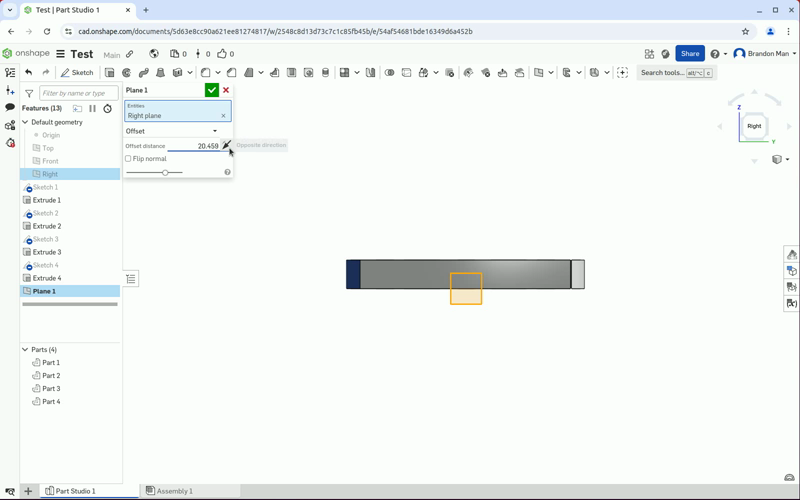
mouse_move(229, 147)
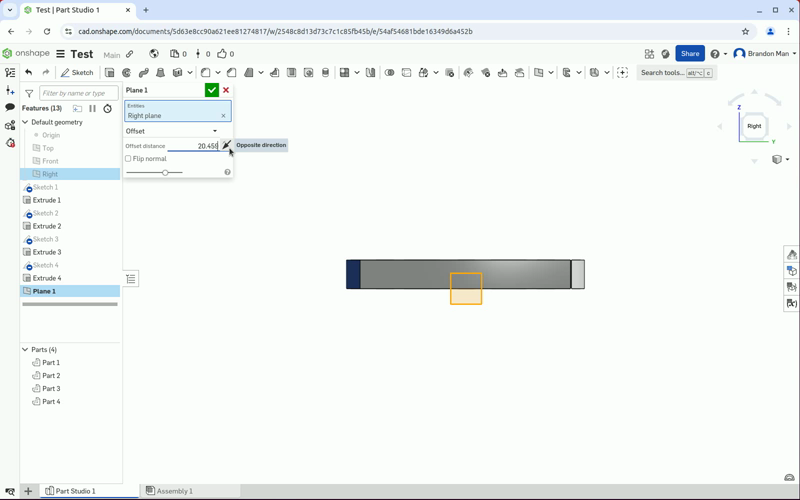
click(229, 147)
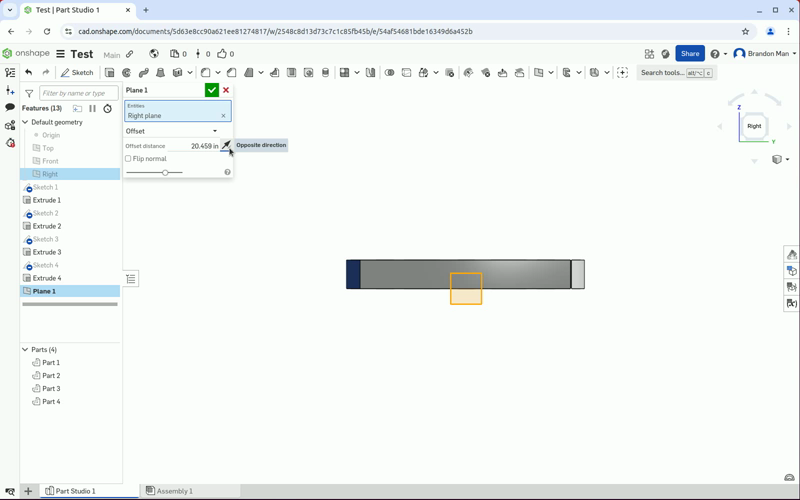
key(enter, 2)
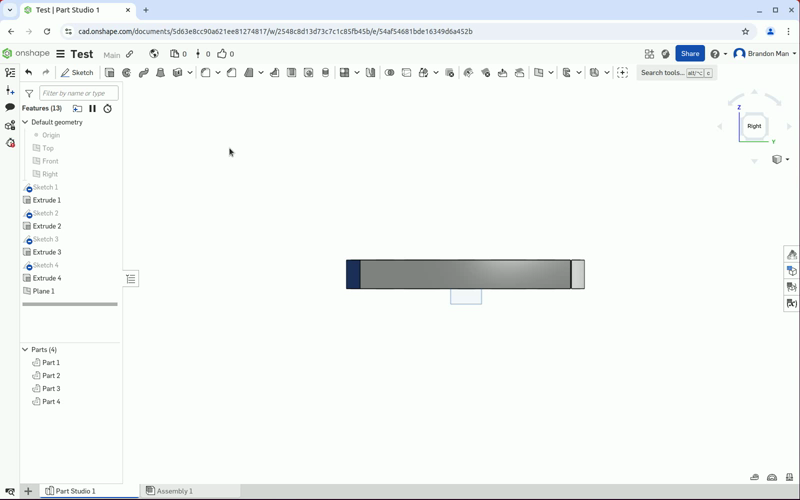
key(shift+s)
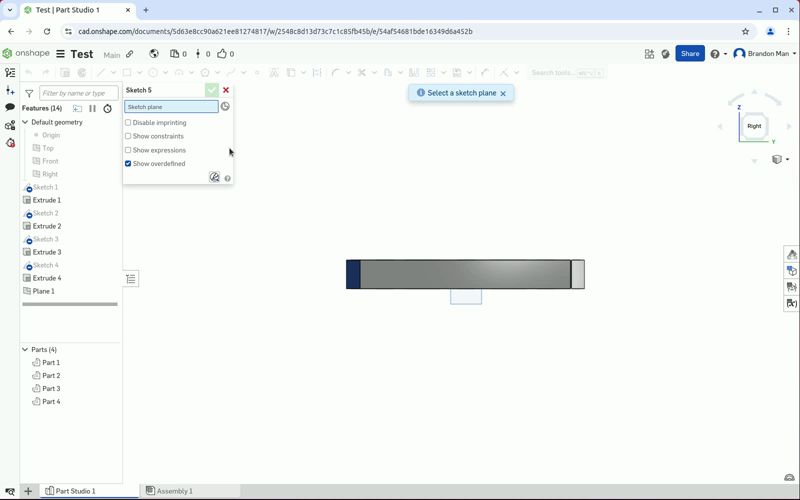
mouse_move(73, 293)
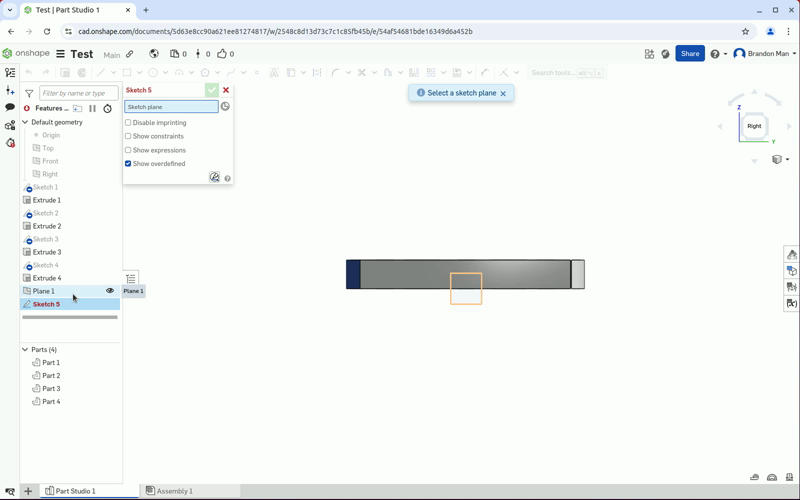
click(73, 293)
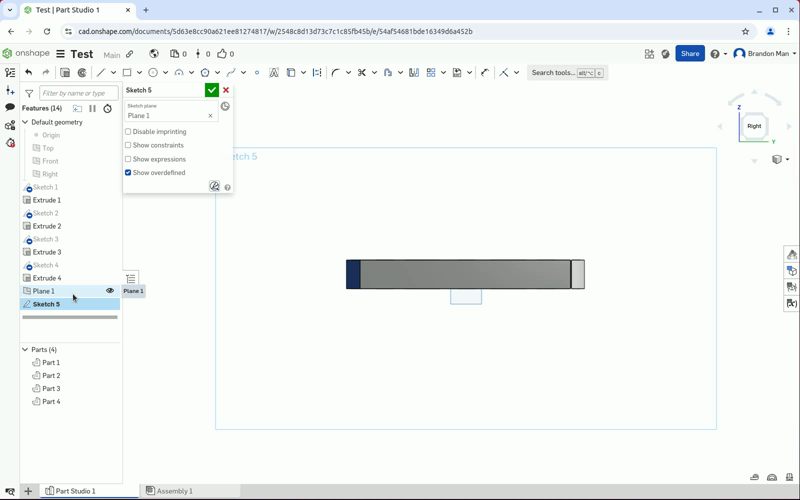
mouse_move(73, 352)
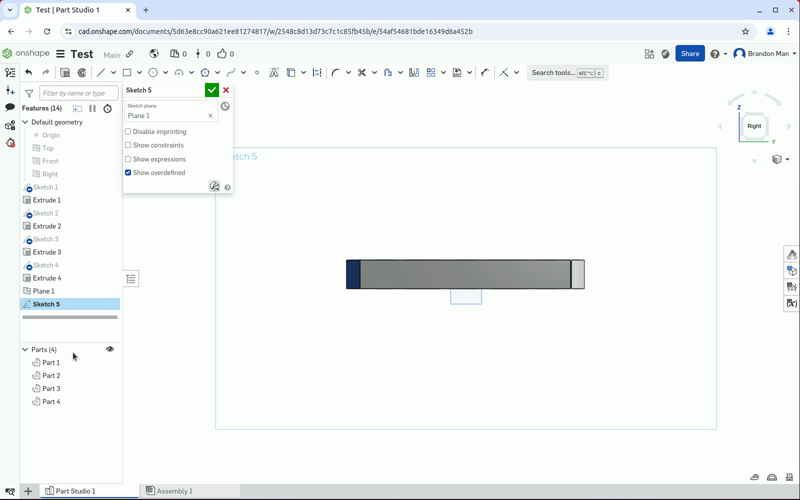
key(y)
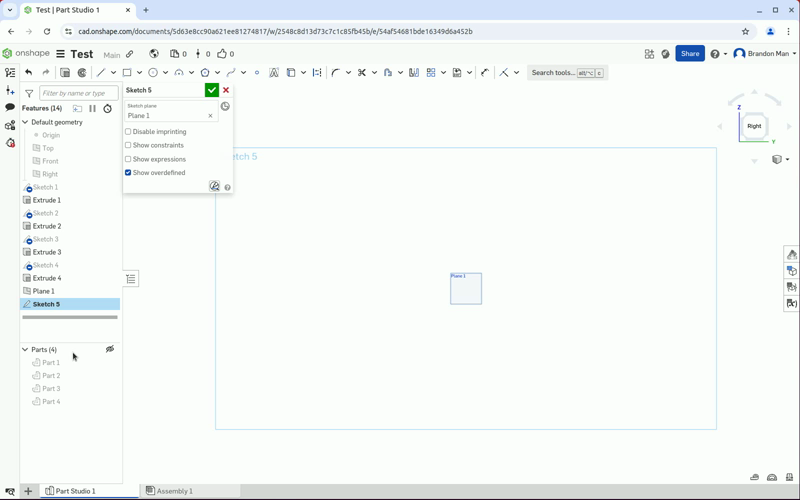
key(c)
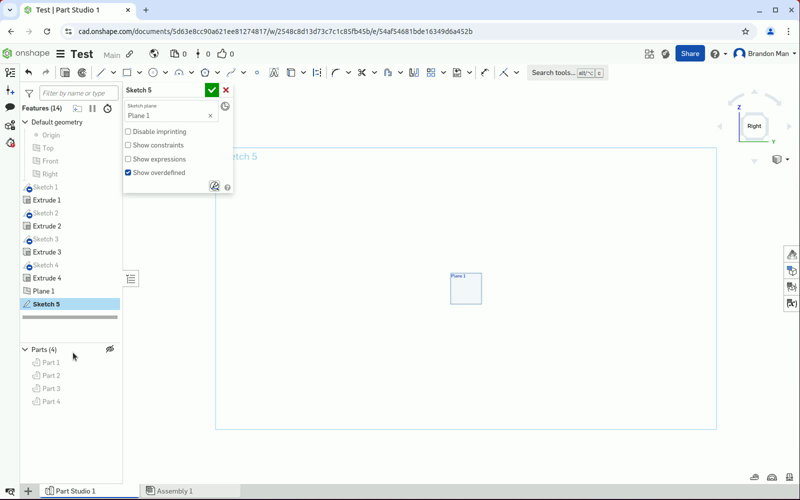
key_down(shift)
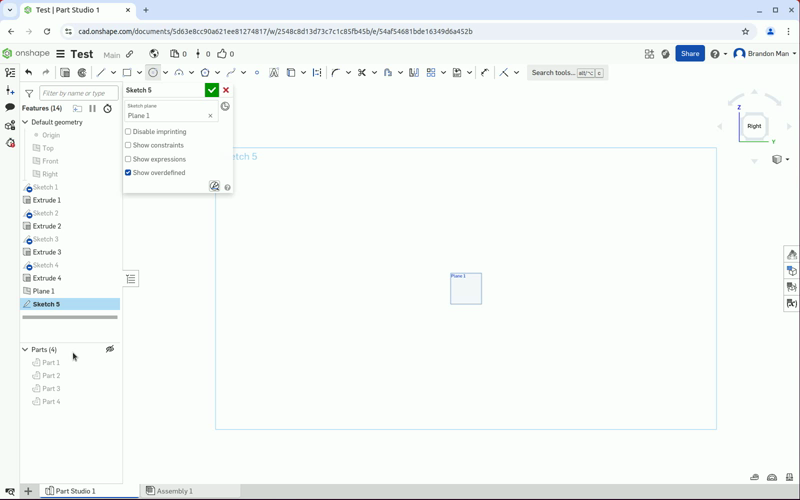
mouse_move(543, 268)
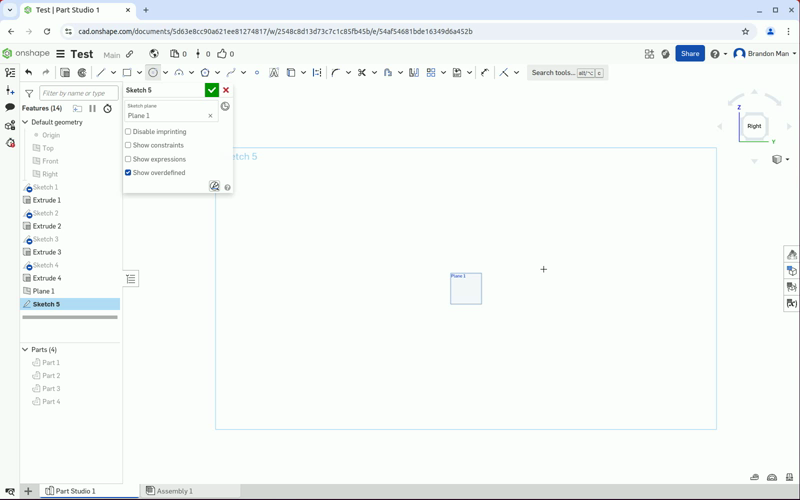
click(543, 268)
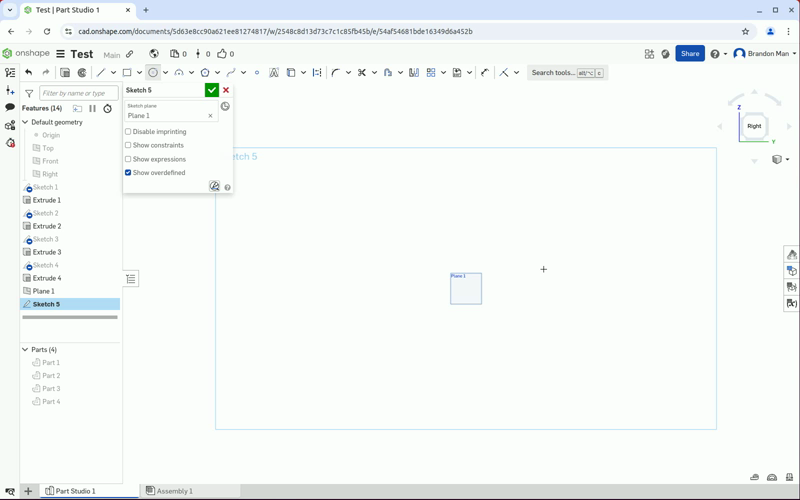
key_up(shift)
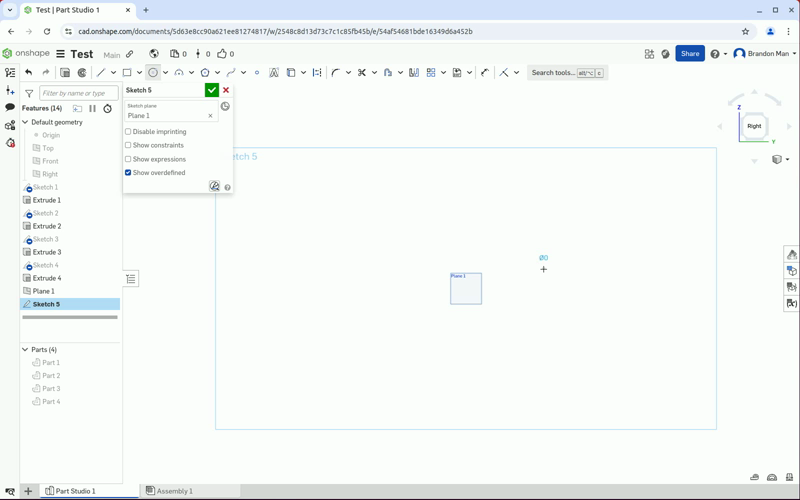
mouse_move(550, 268)
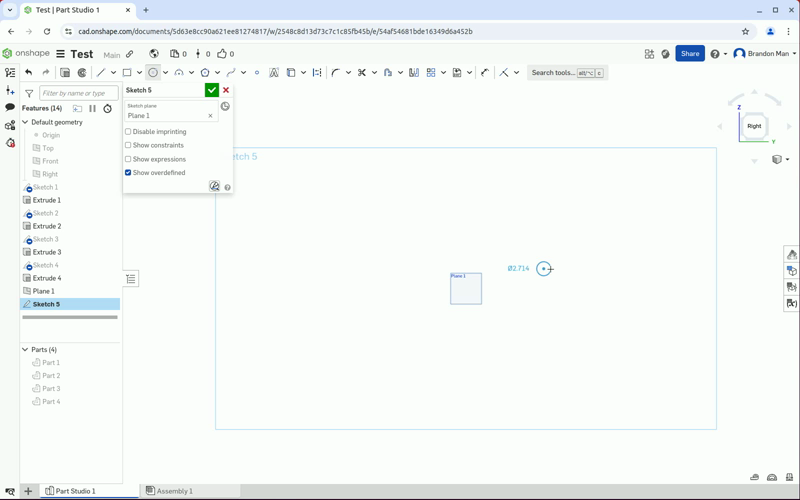
click(550, 268)
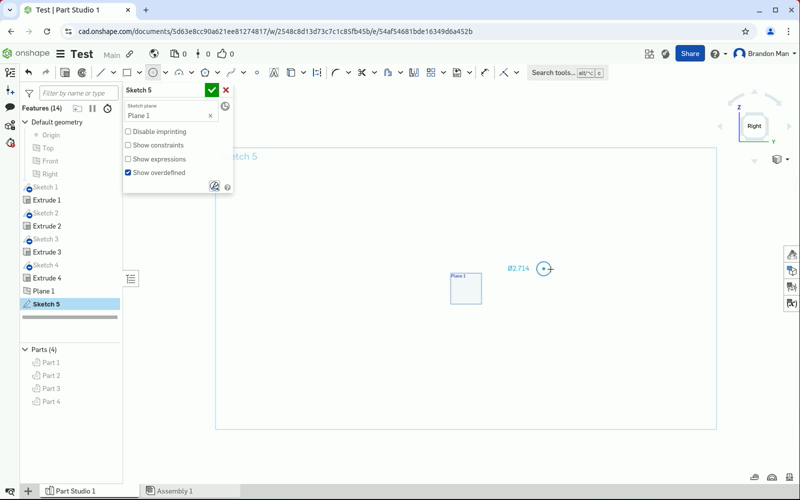
key(esc)
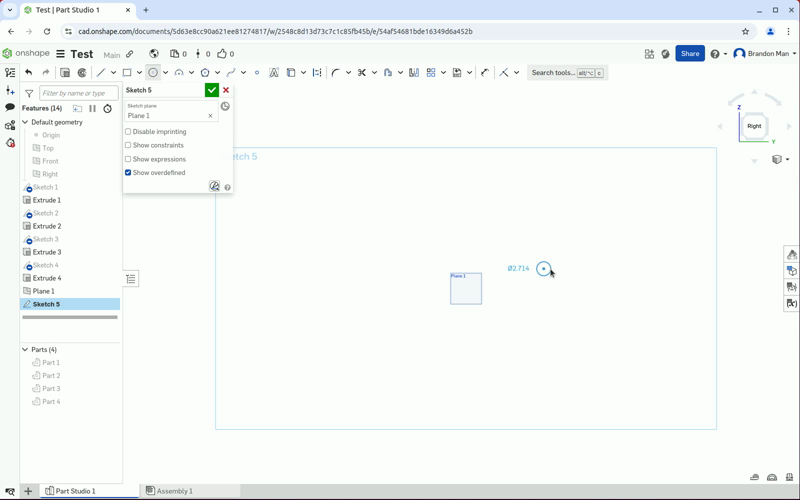
mouse_move(538, 273)
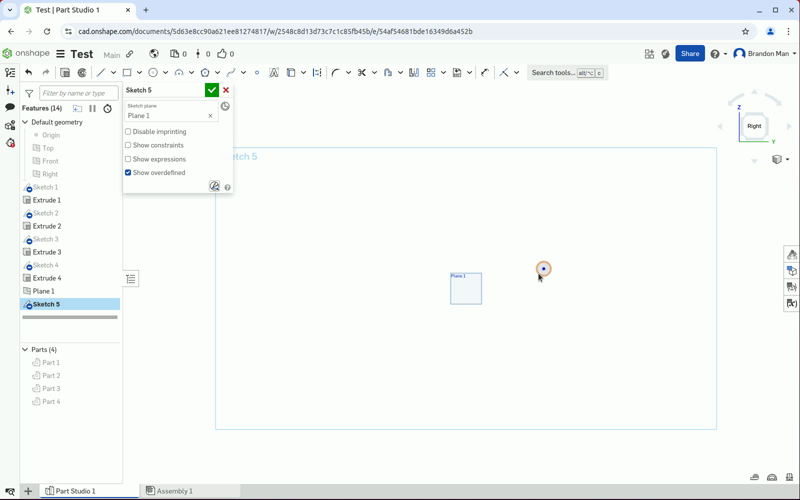
scroll(6)
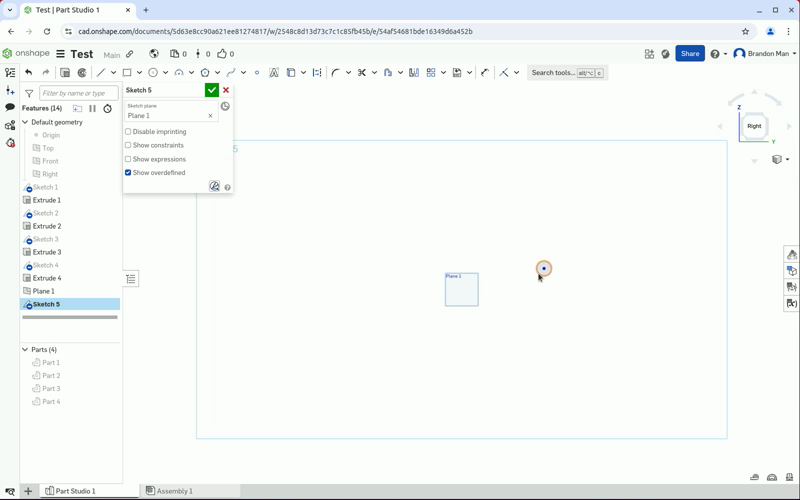
scroll(6)
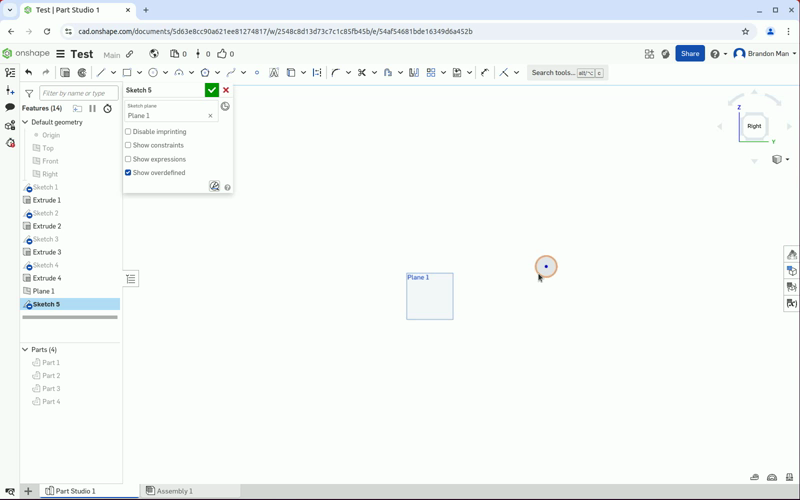
scroll(6)
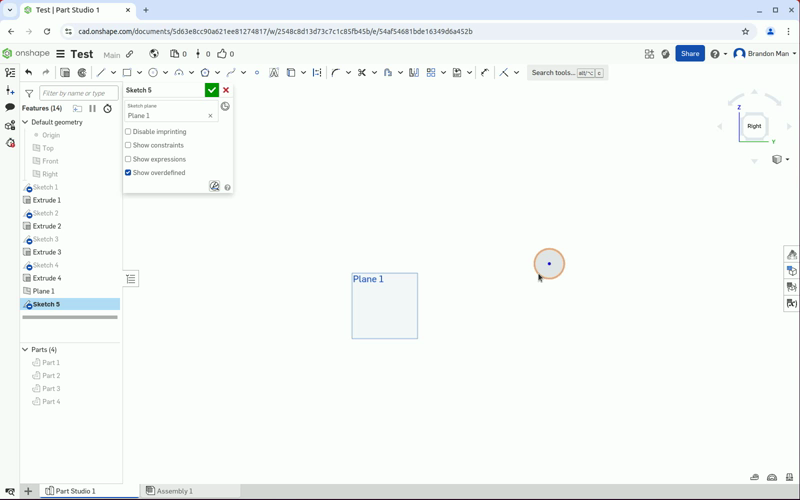
scroll(6)
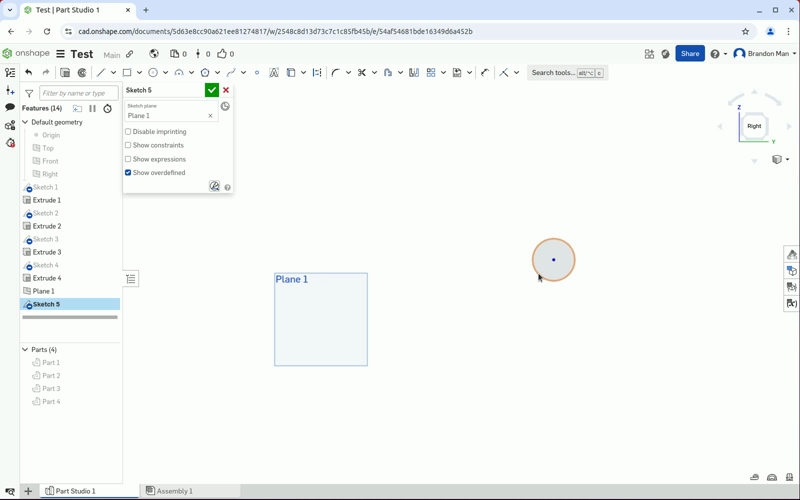
scroll(6)
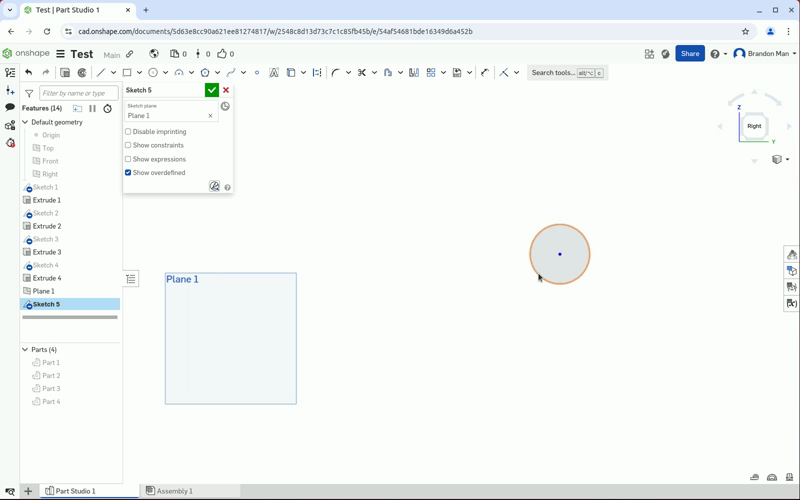
scroll(6)
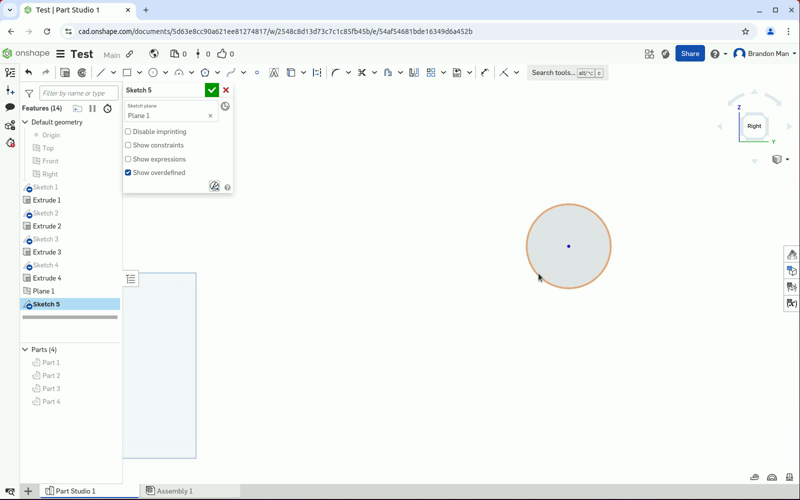
scroll(6)
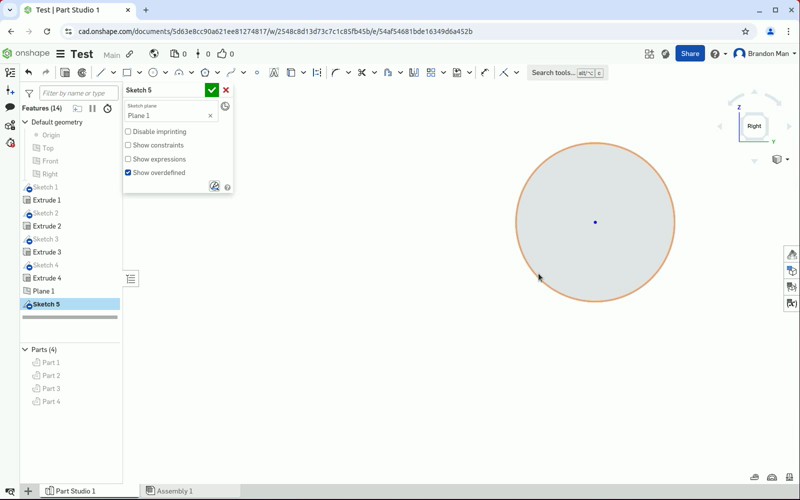
click(538, 273)
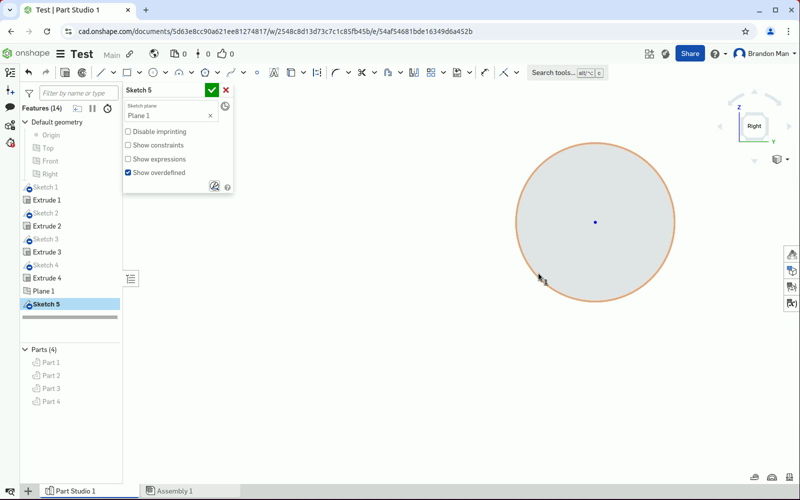
scroll(-6)
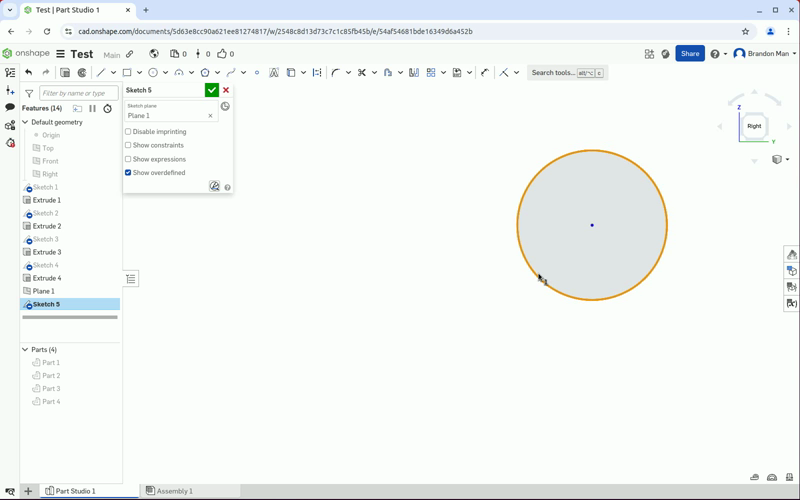
scroll(-6)
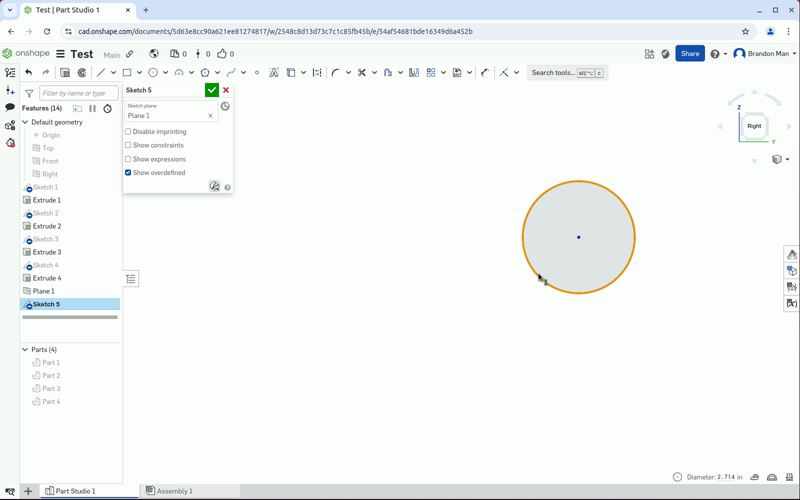
scroll(-6)
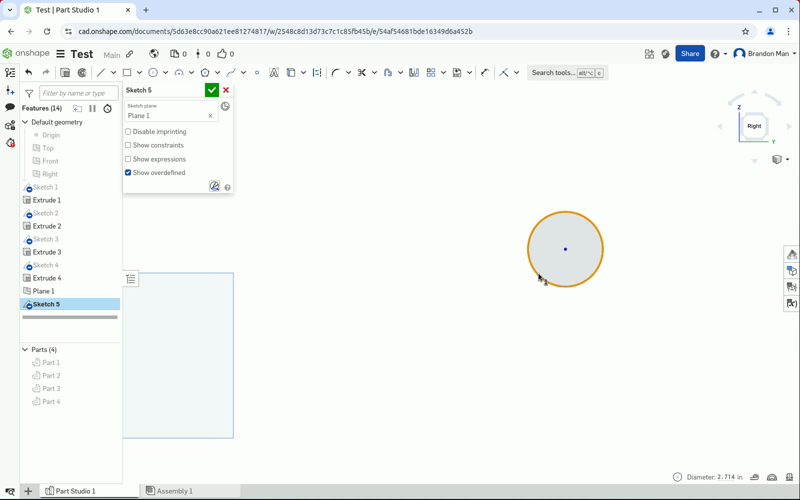
scroll(-6)
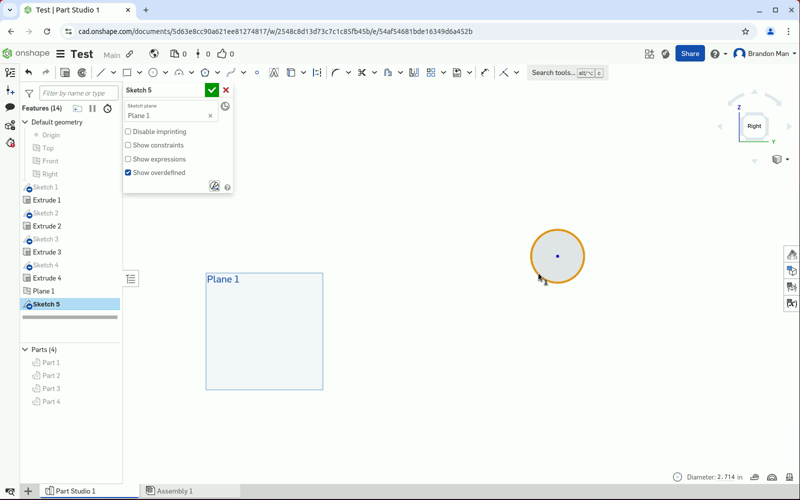
scroll(-6)
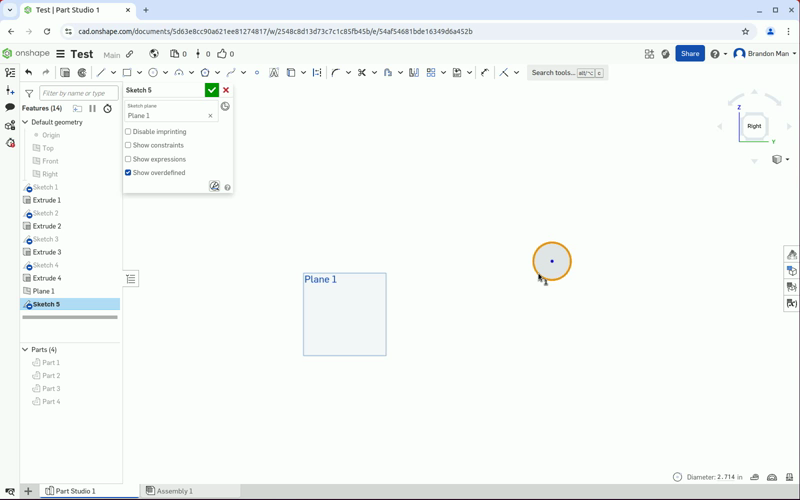
scroll(-6)
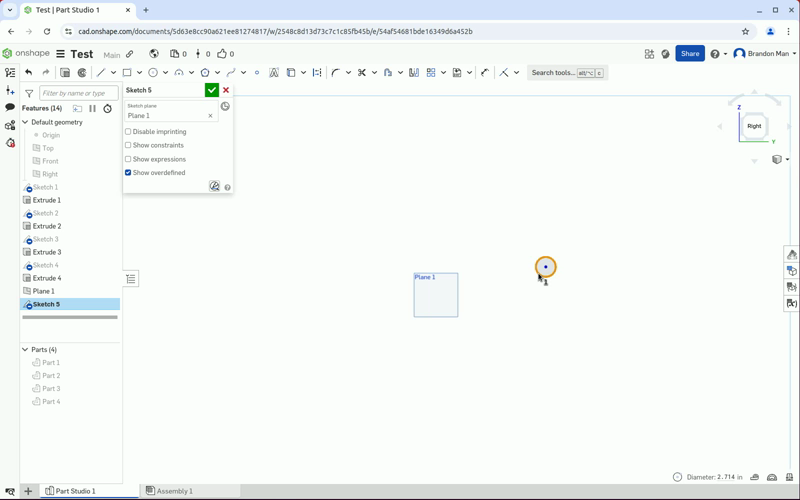
scroll(-6)
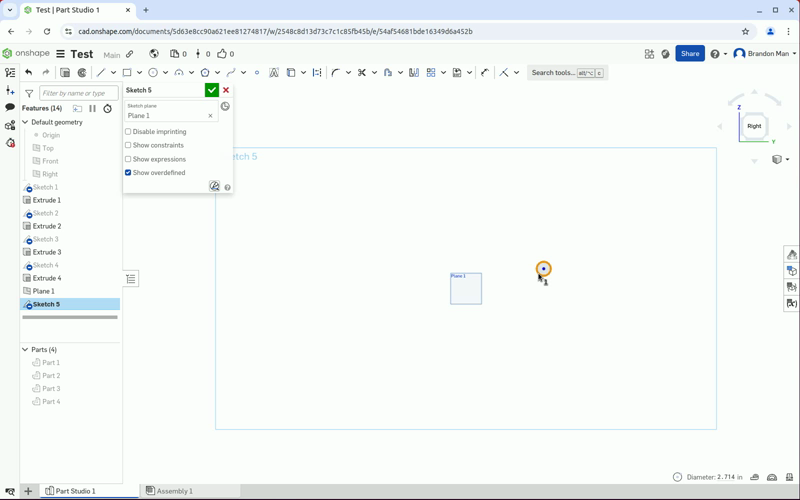
mouse_move(73, 352)
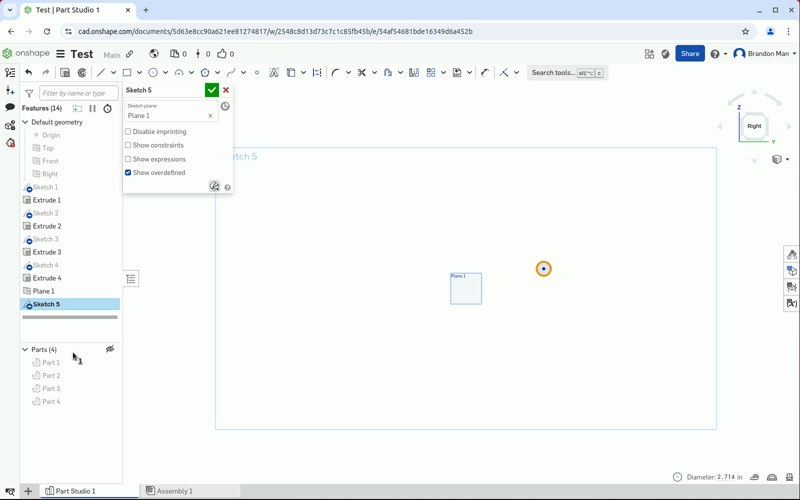
key(shift+y)
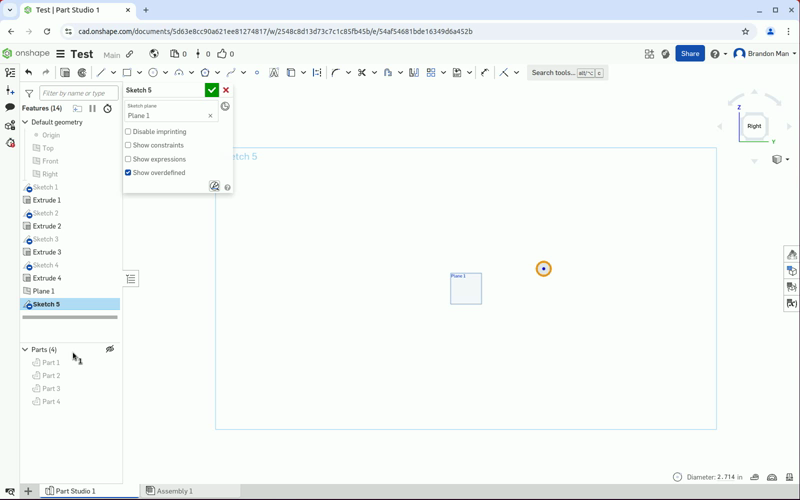
key(shift+e)
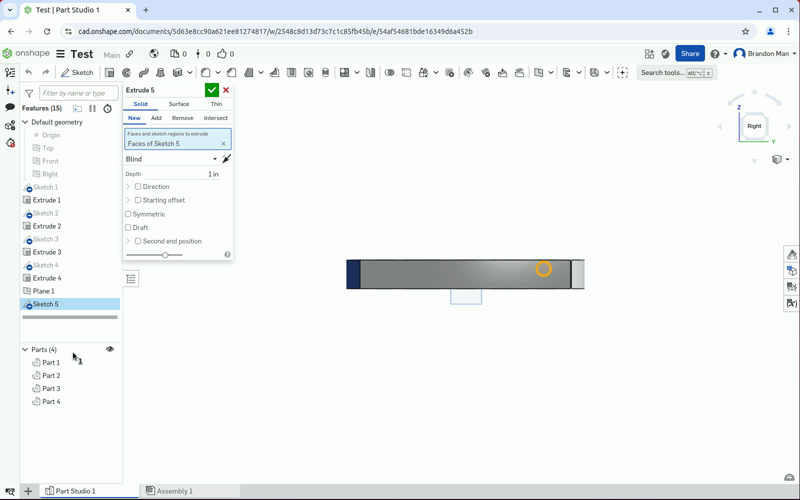
mouse_move(143, 106)
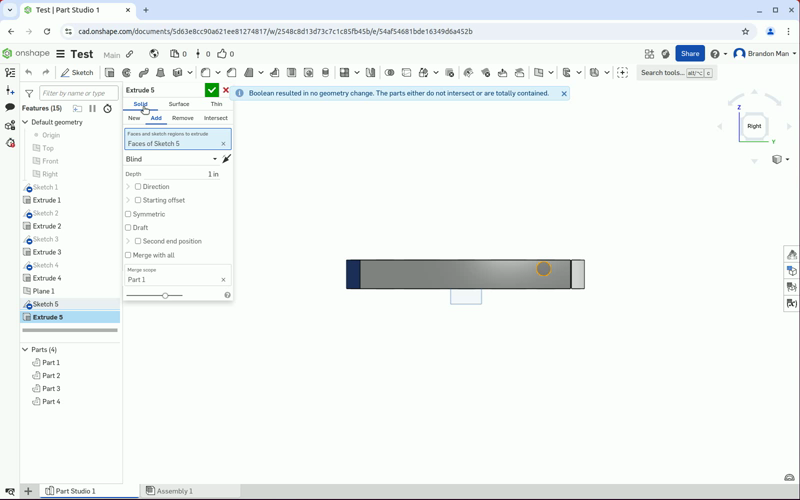
click(143, 106)
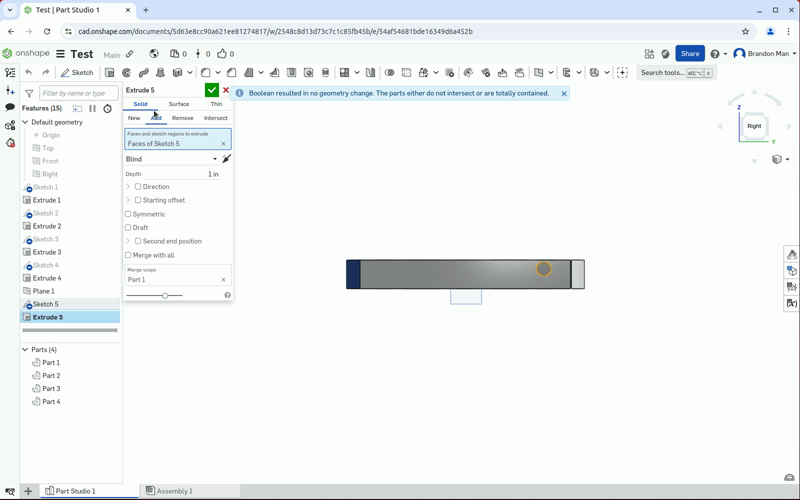
mouse_move(186, 120)
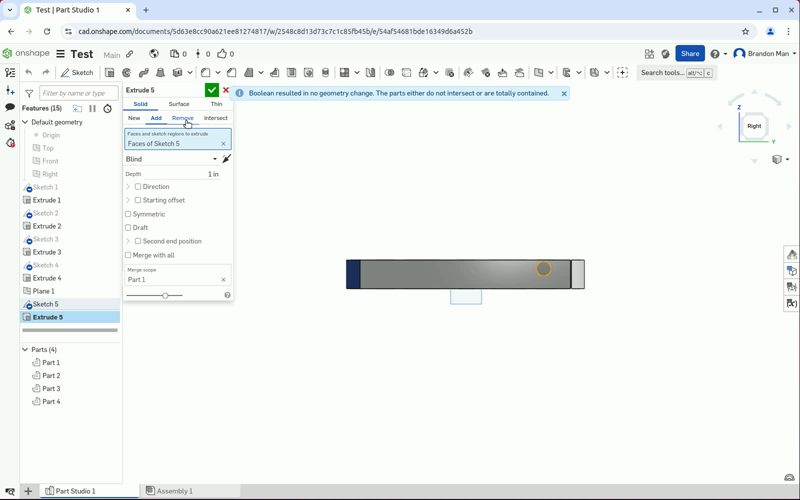
click(186, 120)
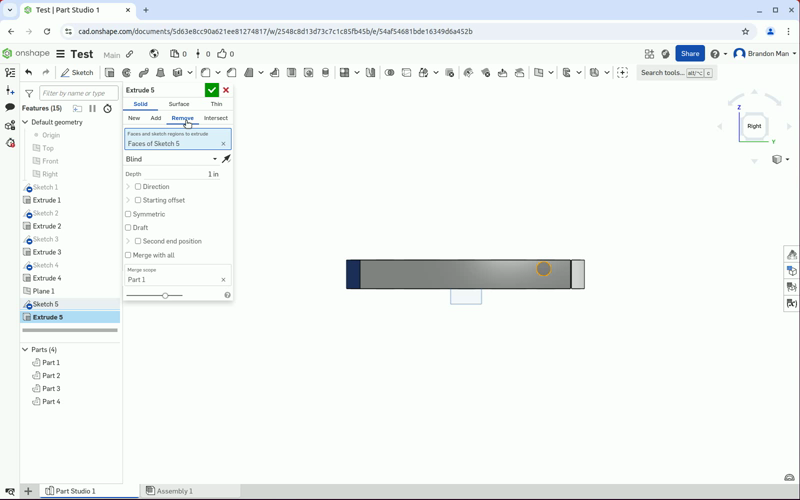
key(tab, 4)
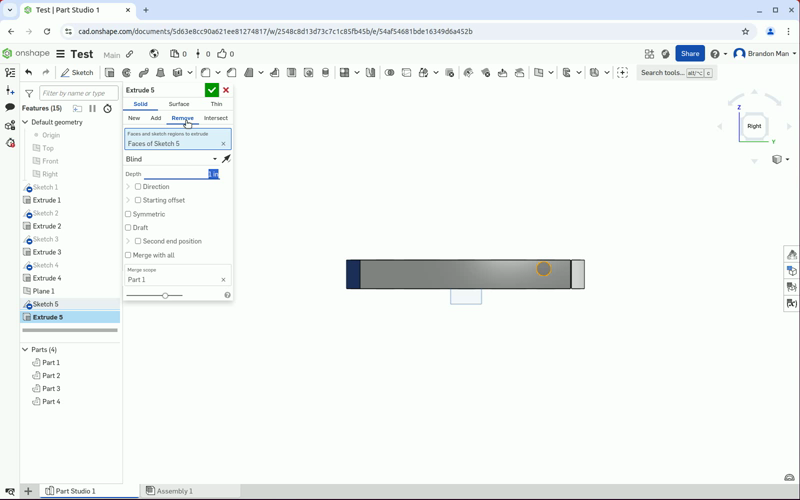
text(30.811)
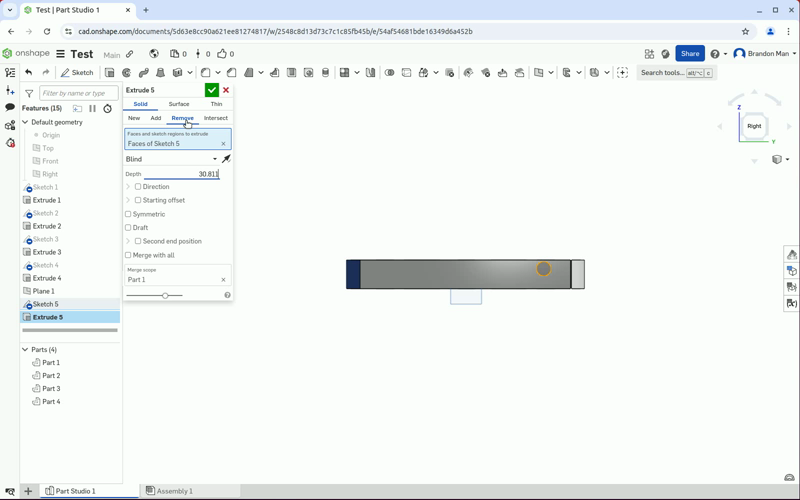
key(tab, 6)
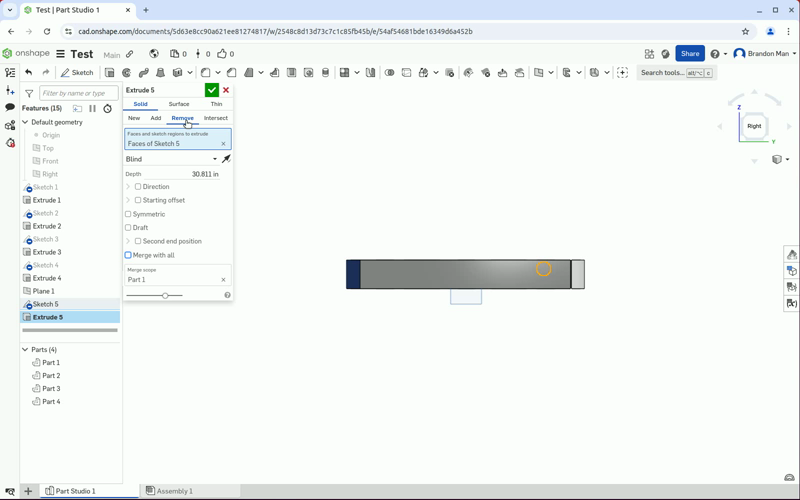
key(space)
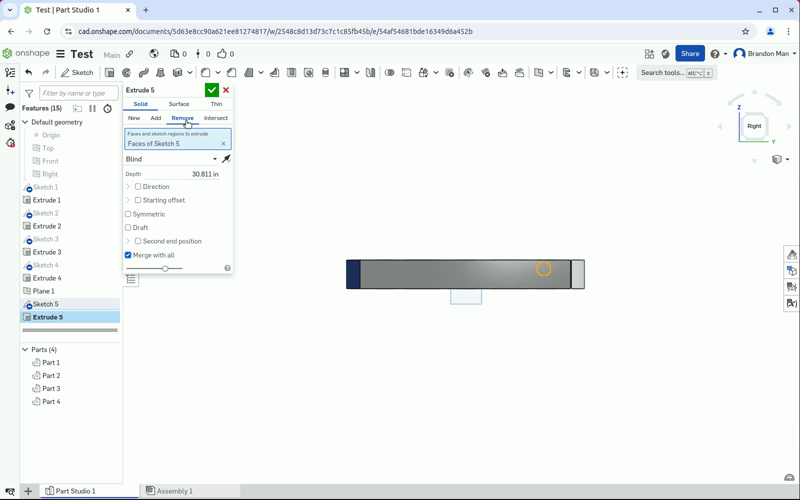
key(enter)
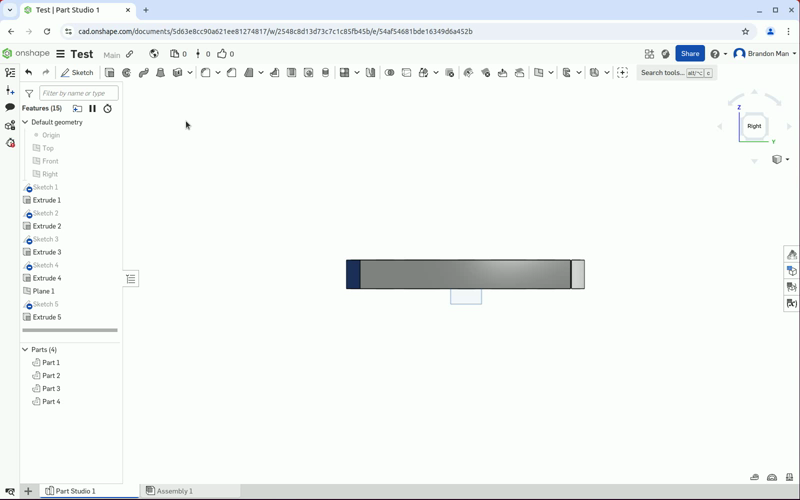
key(shift+h)
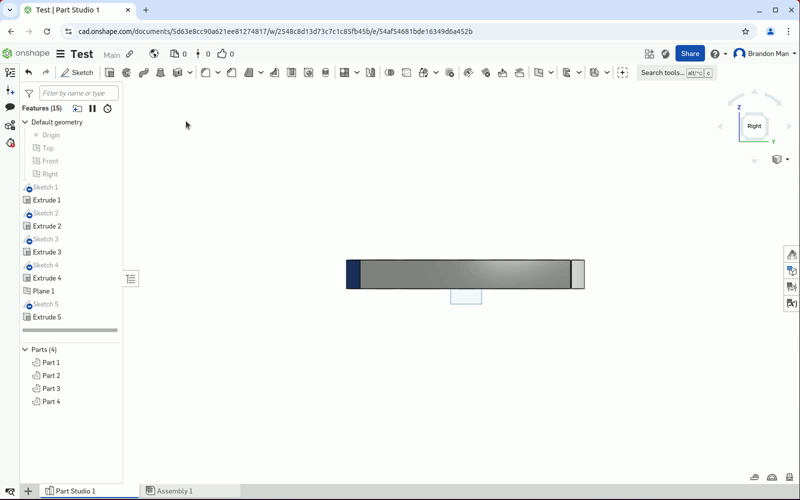
key(shift+h)
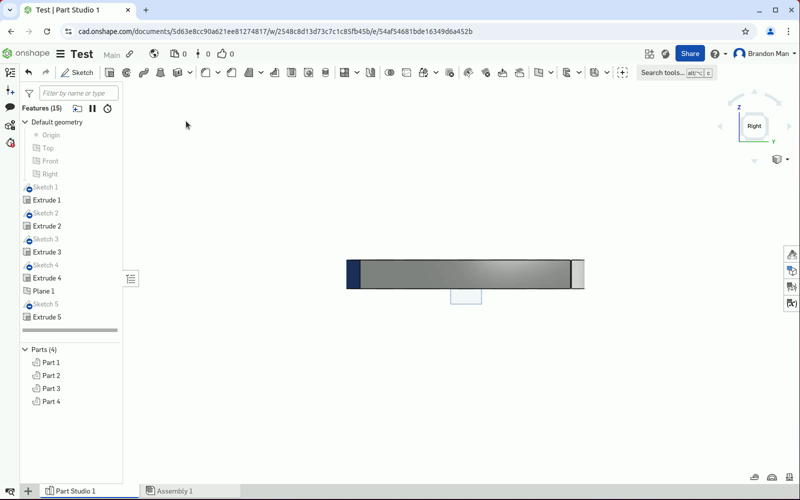
mouse_move(73, 189)
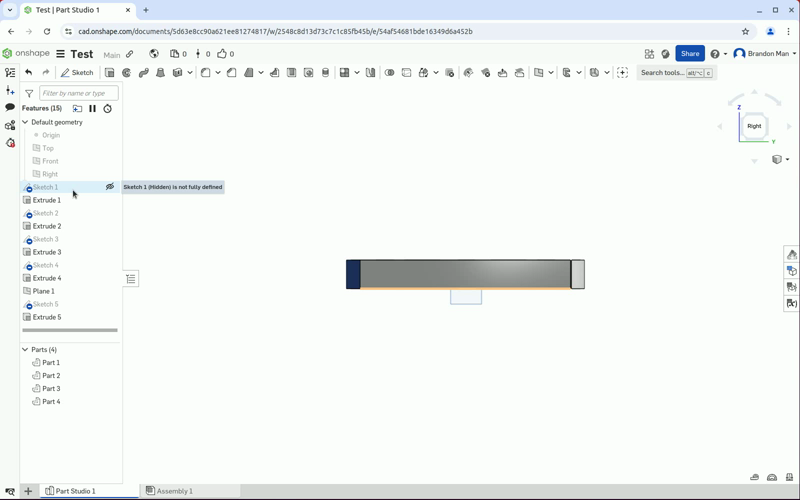
click(73, 189)
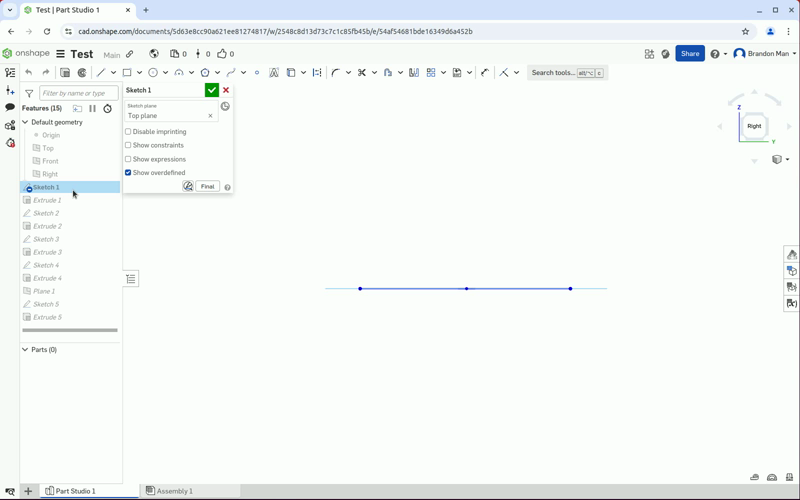
mouse_move(229, 92)
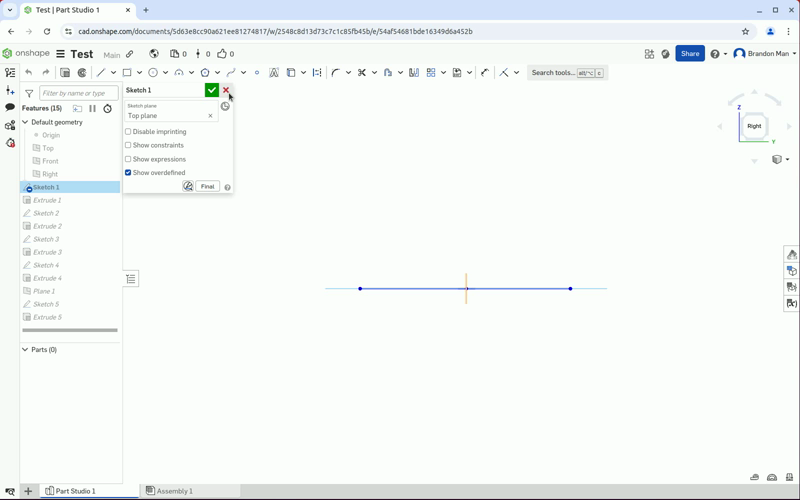
click(229, 92)
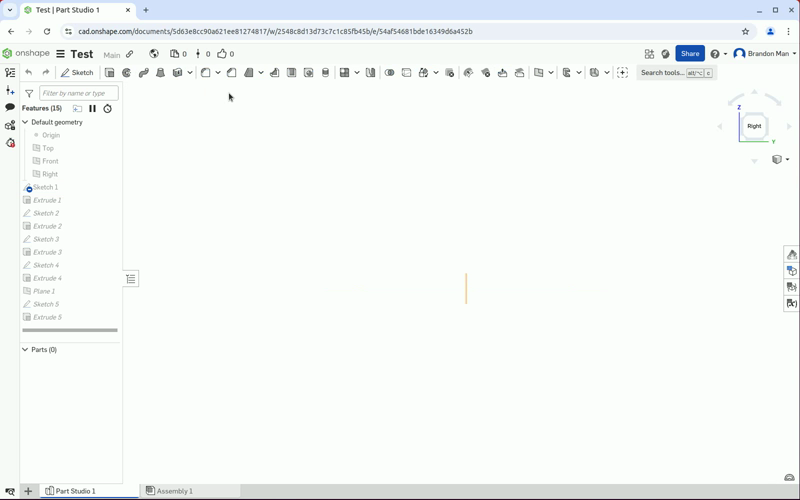
key(shift+s)
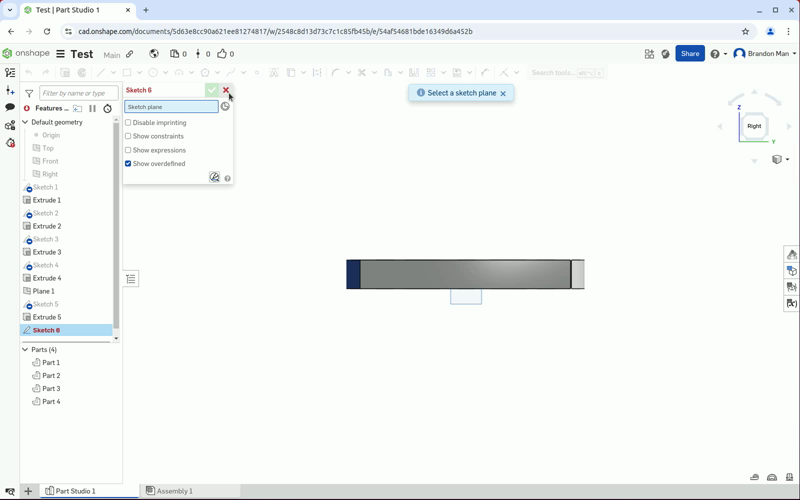
mouse_move(69, 293)
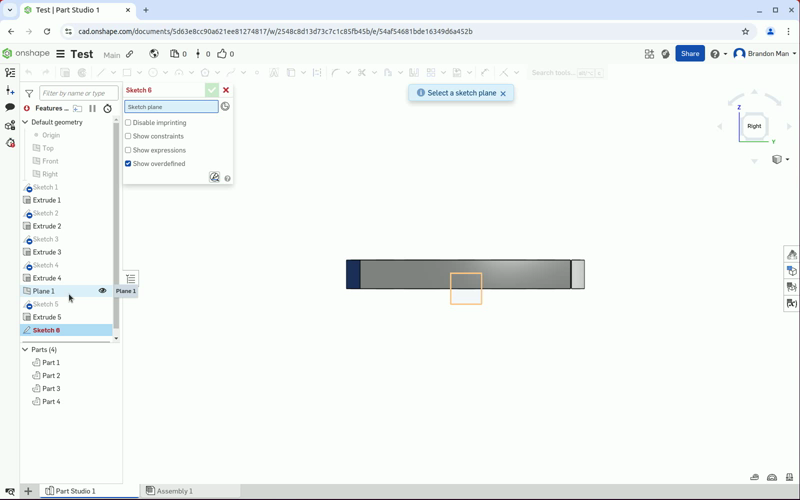
click(69, 293)
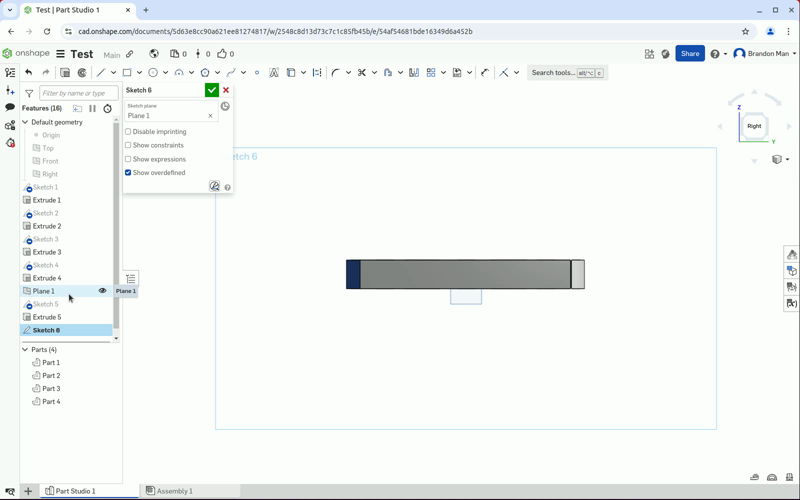
mouse_move(73, 352)
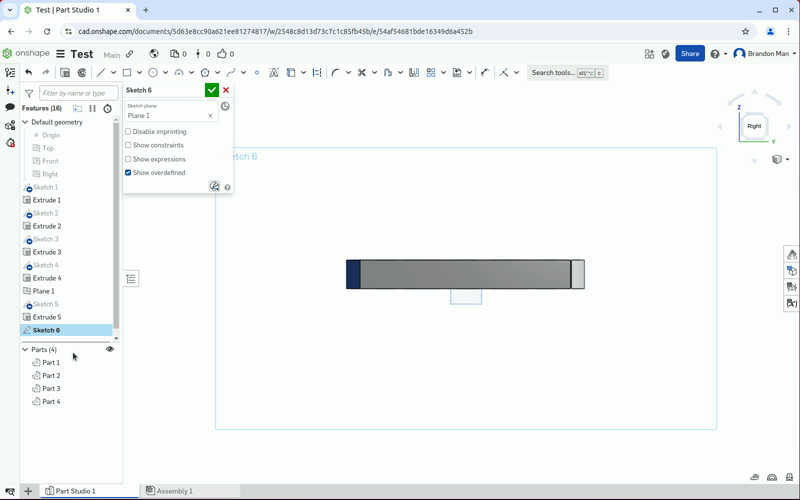
key(y)
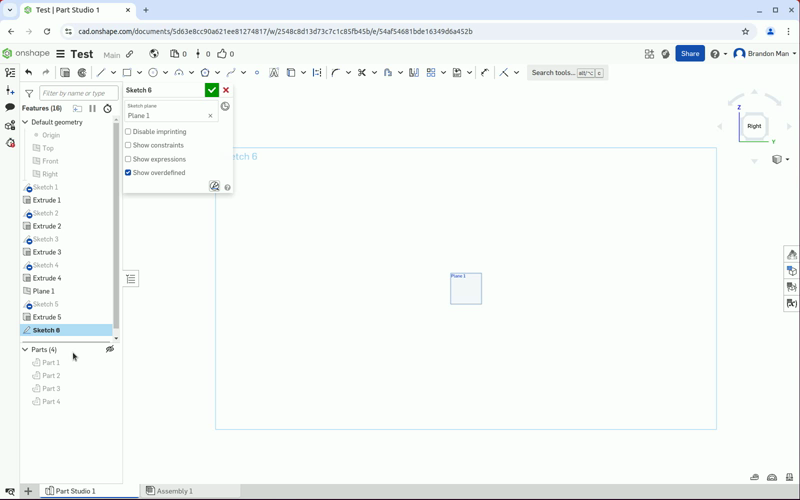
key(c)
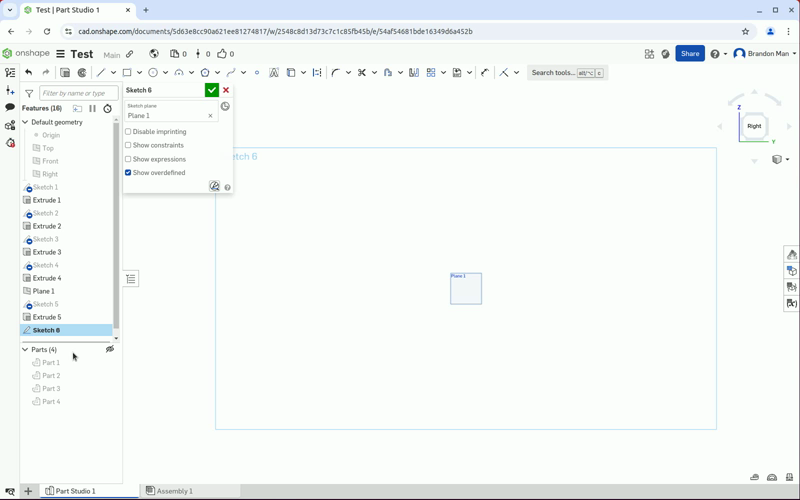
key_down(shift)
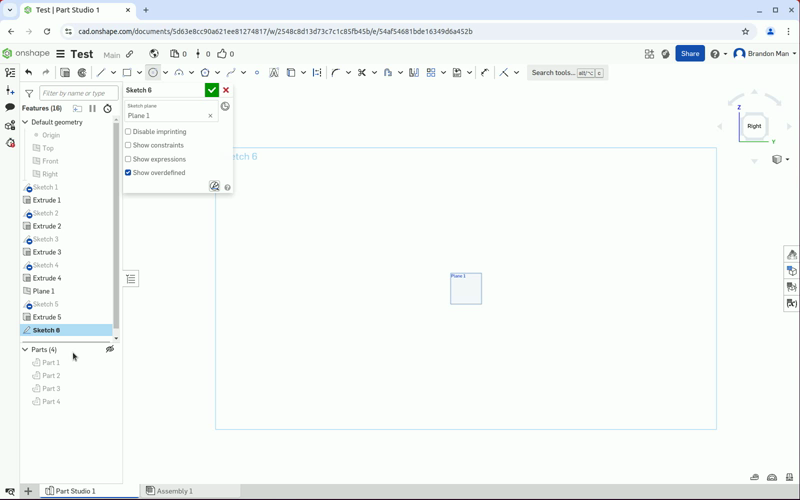
mouse_move(378, 268)
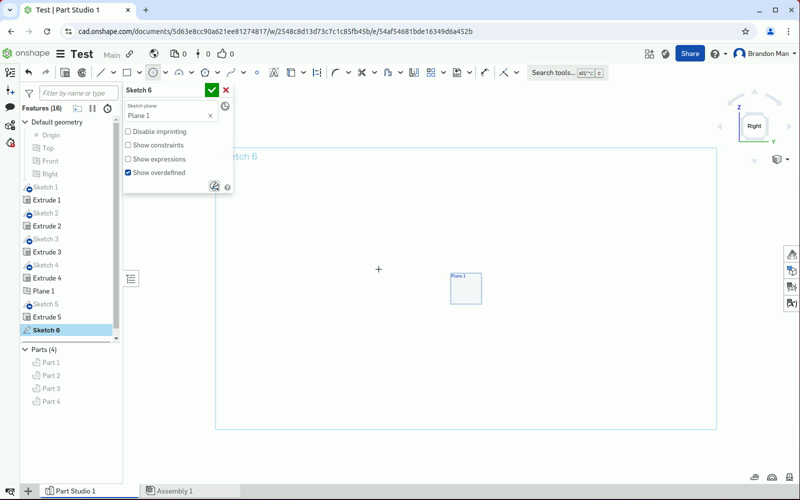
click(378, 268)
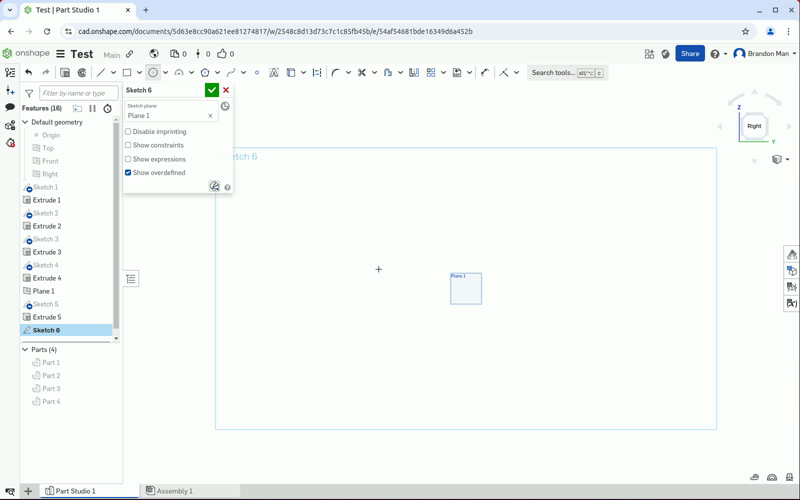
key_up(shift)
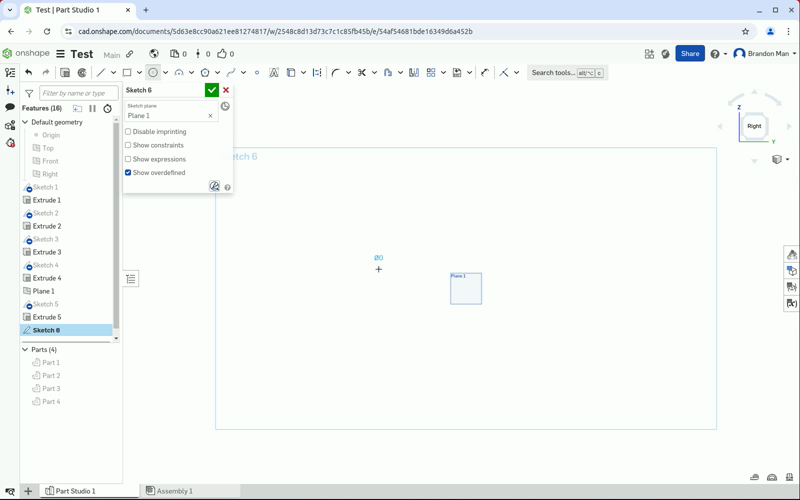
mouse_move(385, 268)
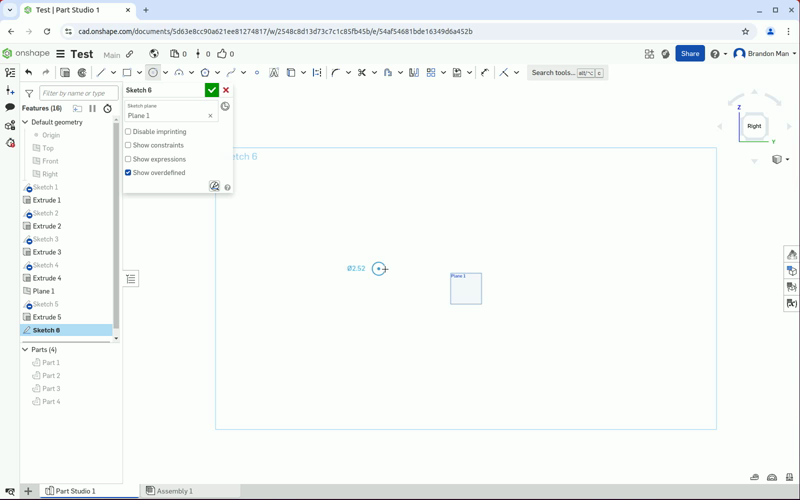
click(385, 268)
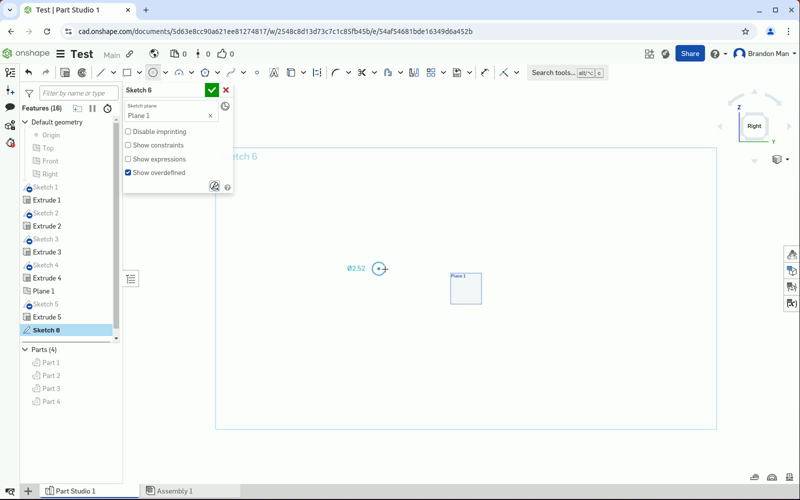
key(esc)
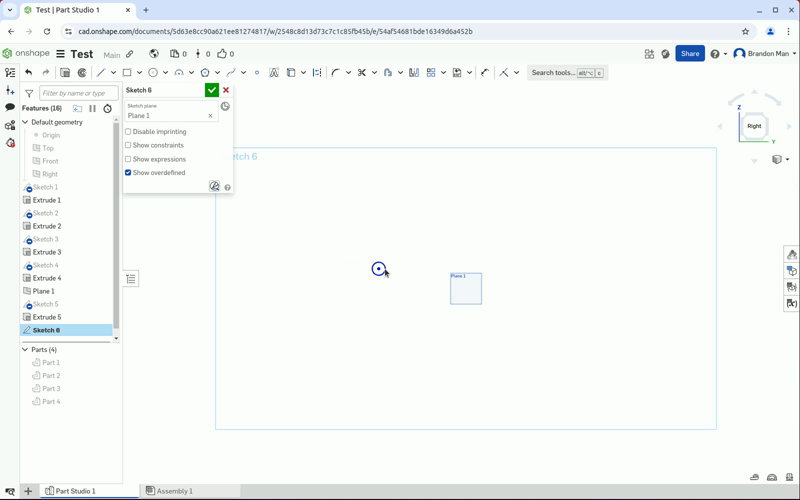
mouse_move(374, 273)
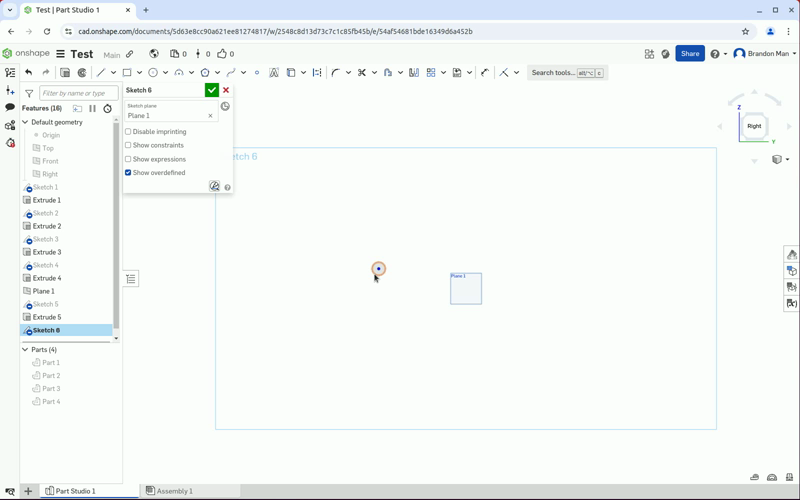
scroll(6)
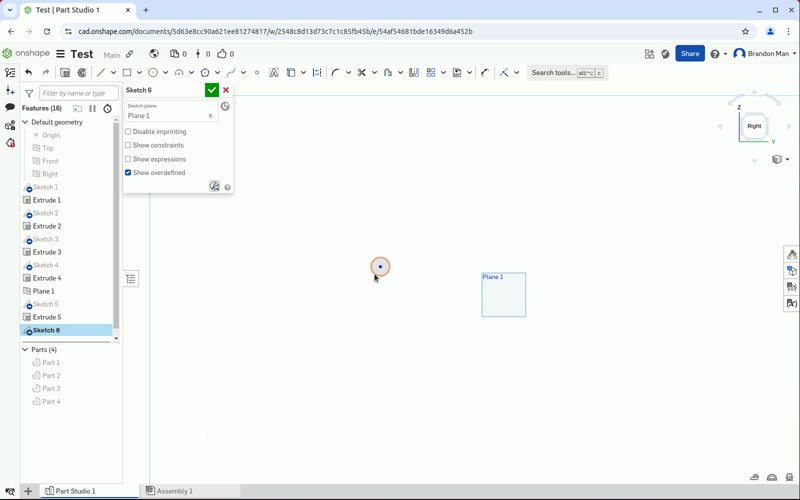
scroll(6)
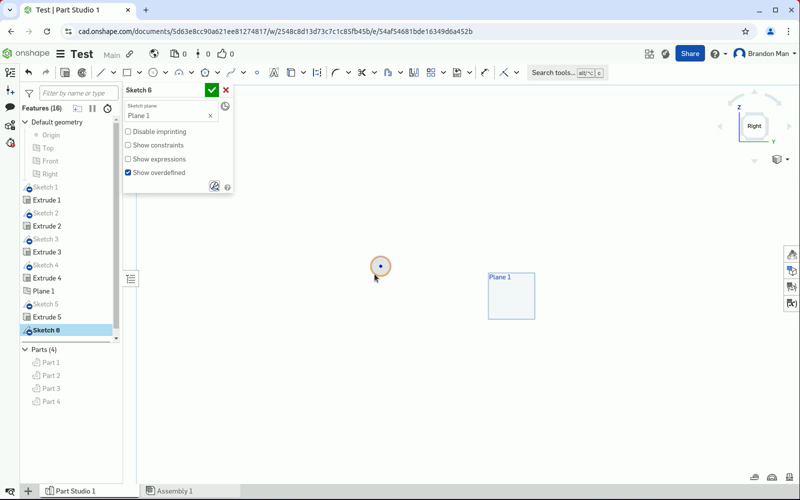
scroll(6)
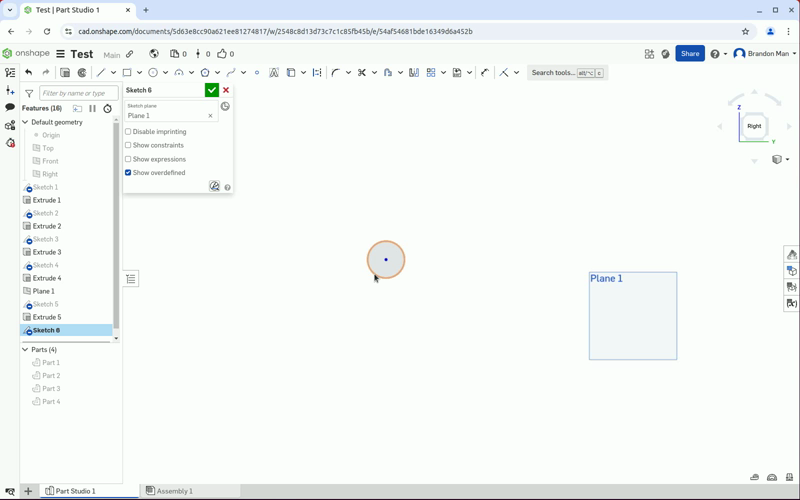
scroll(6)
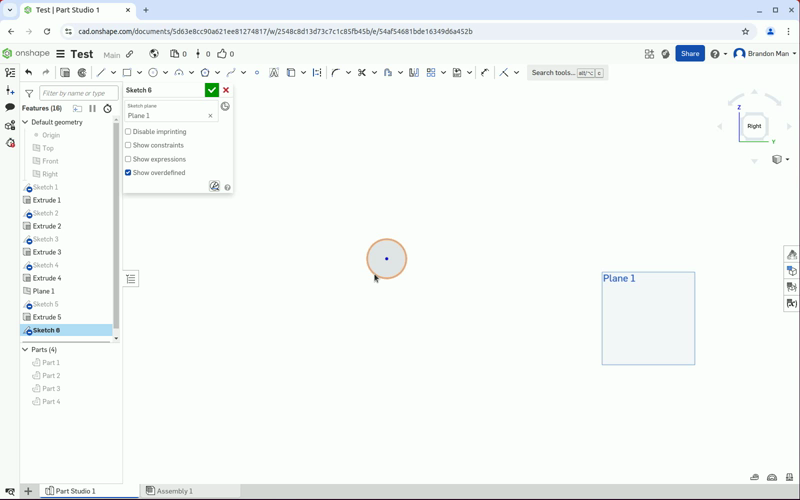
scroll(6)
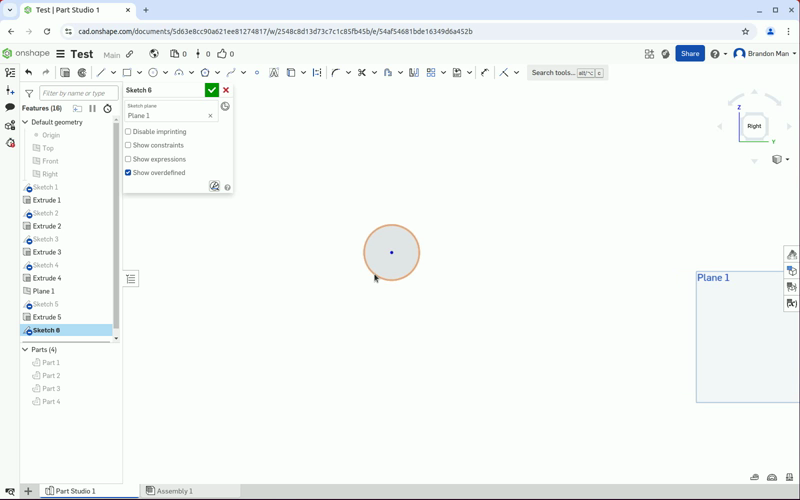
scroll(6)
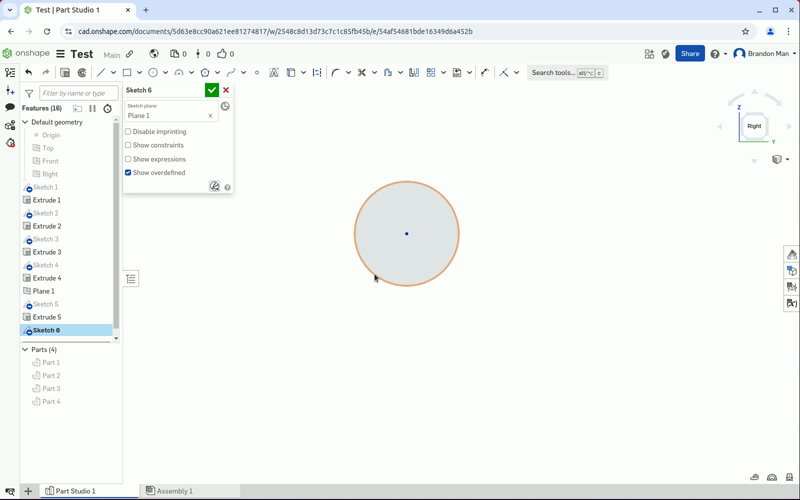
scroll(6)
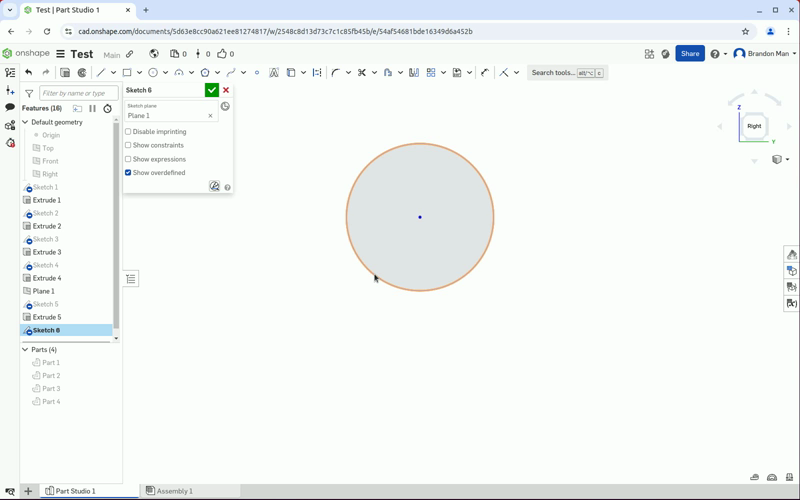
click(374, 273)
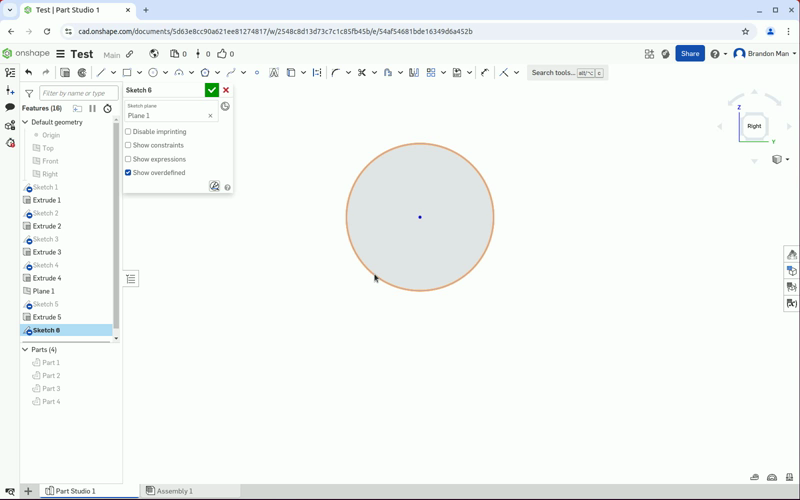
scroll(-6)
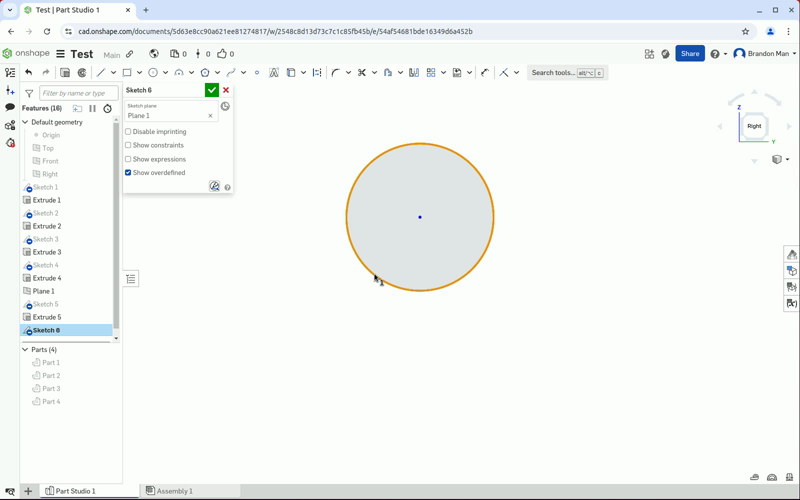
scroll(-6)
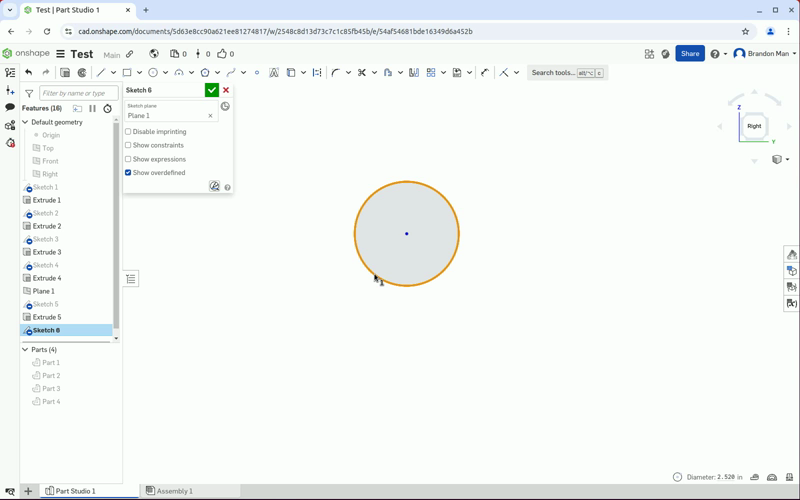
scroll(-6)
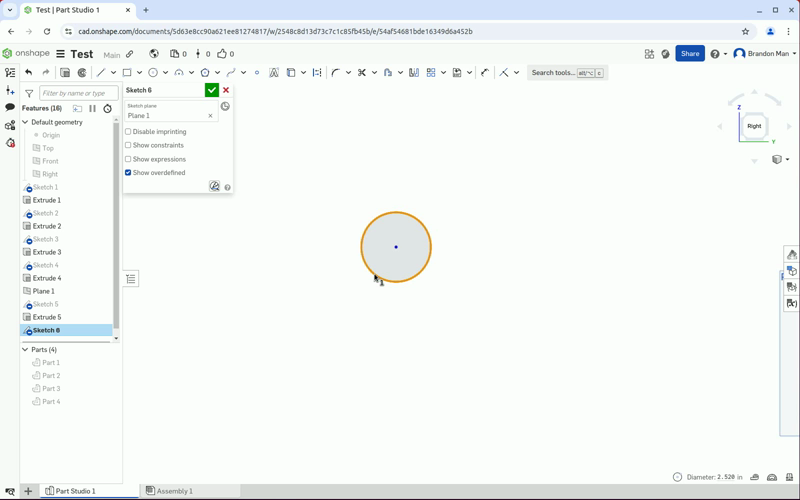
scroll(-6)
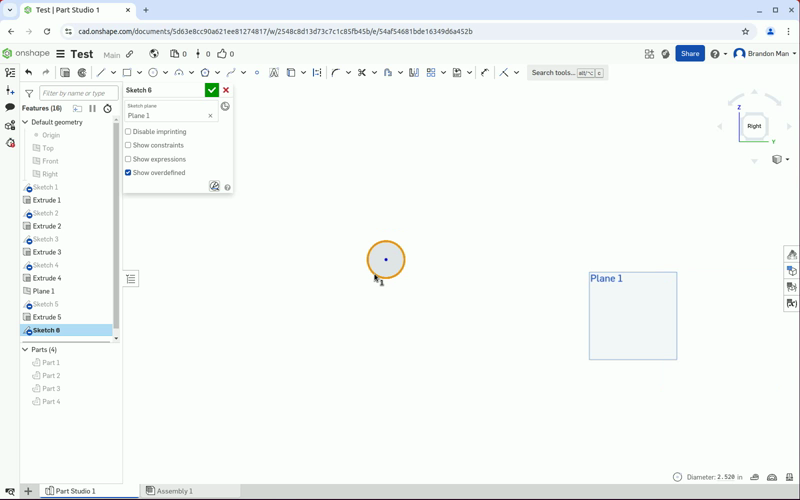
scroll(-6)
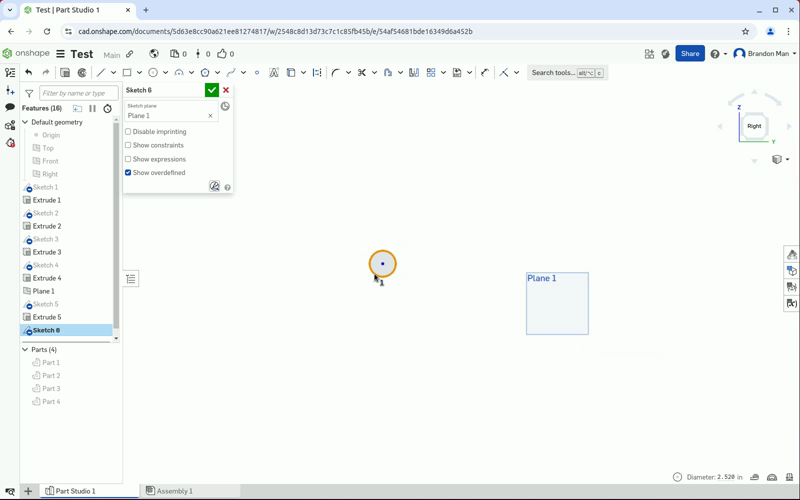
scroll(-6)
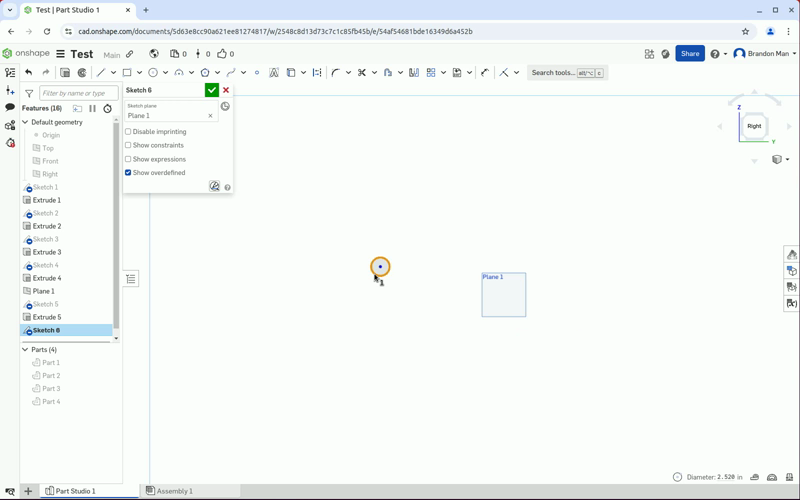
scroll(-6)
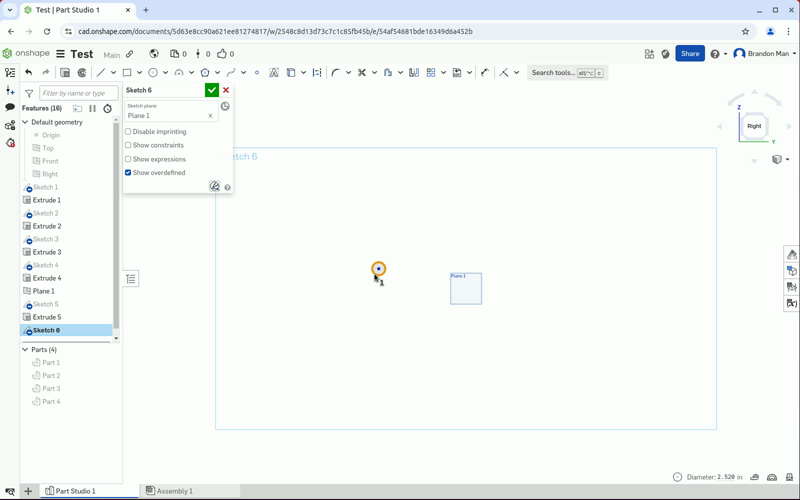
mouse_move(73, 352)
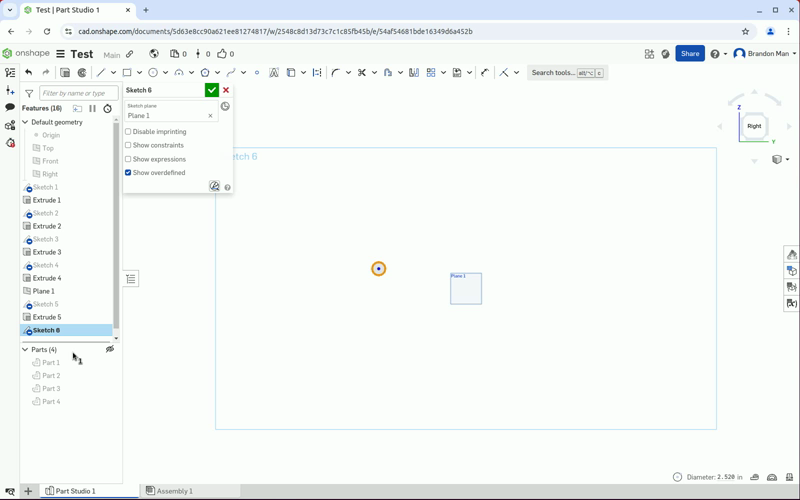
key(shift+y)
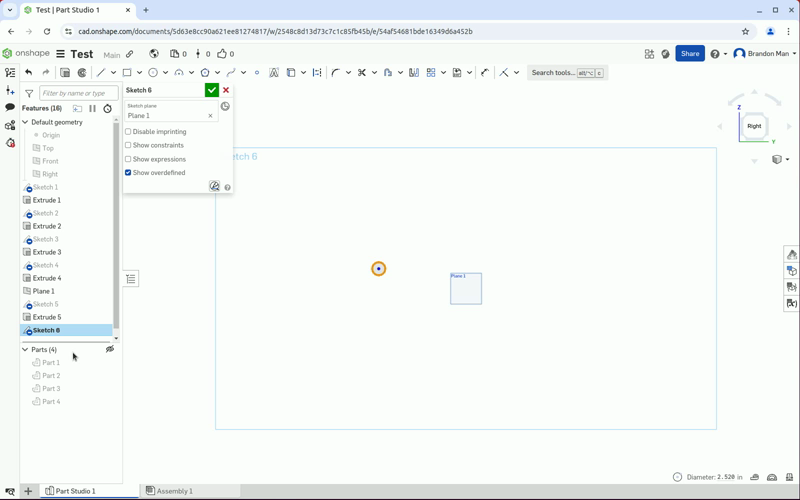
key(shift+e)
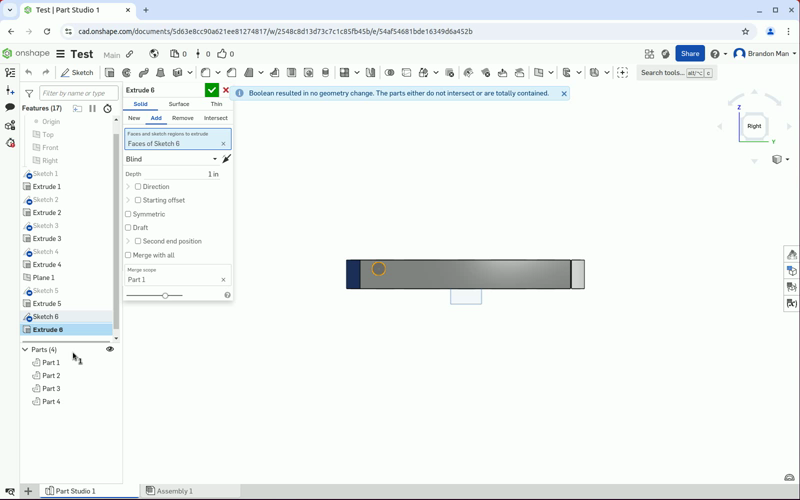
mouse_move(143, 106)
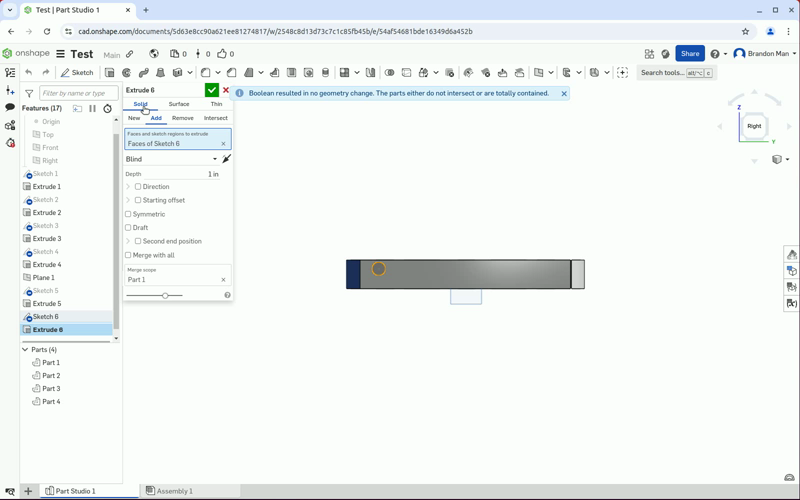
click(143, 106)
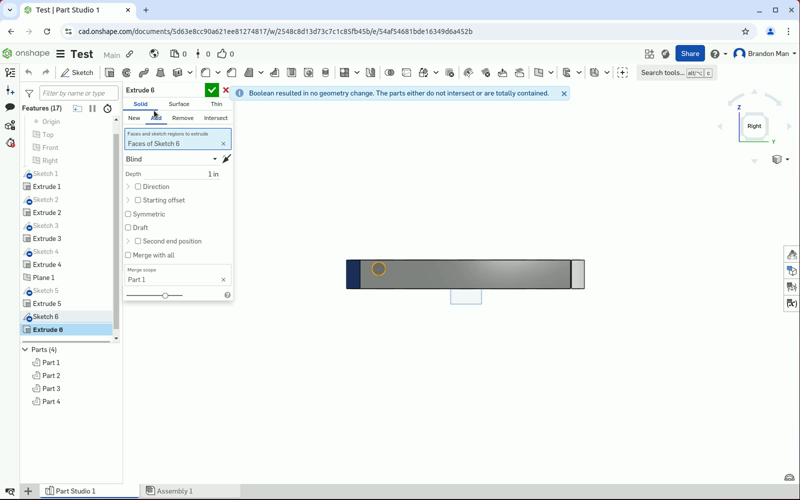
mouse_move(186, 120)
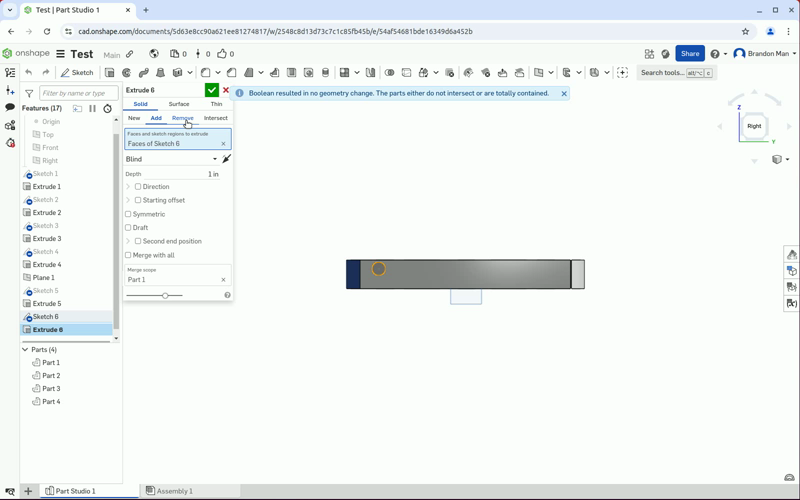
click(186, 120)
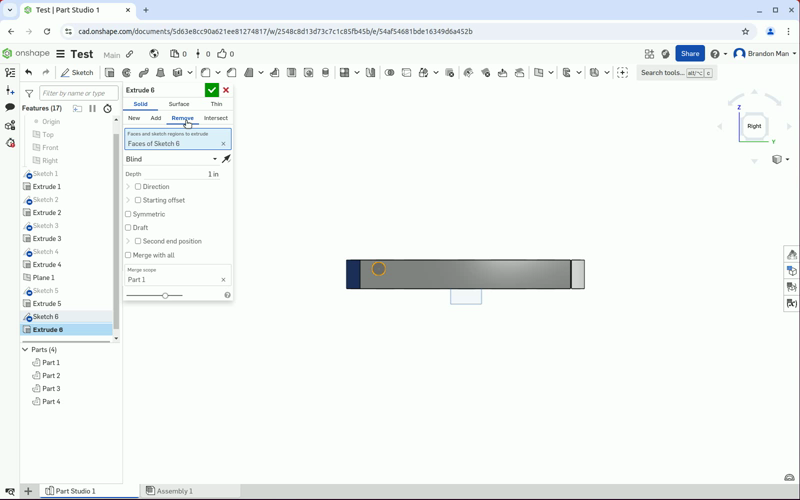
key(tab, 4)
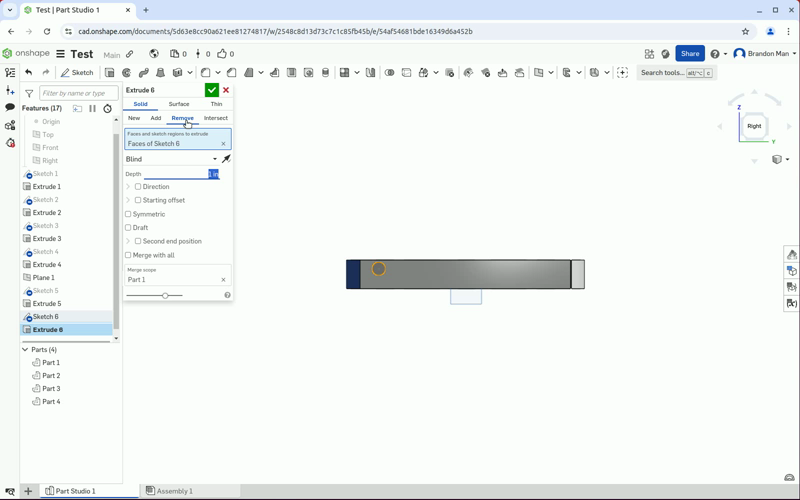
text(30.811)
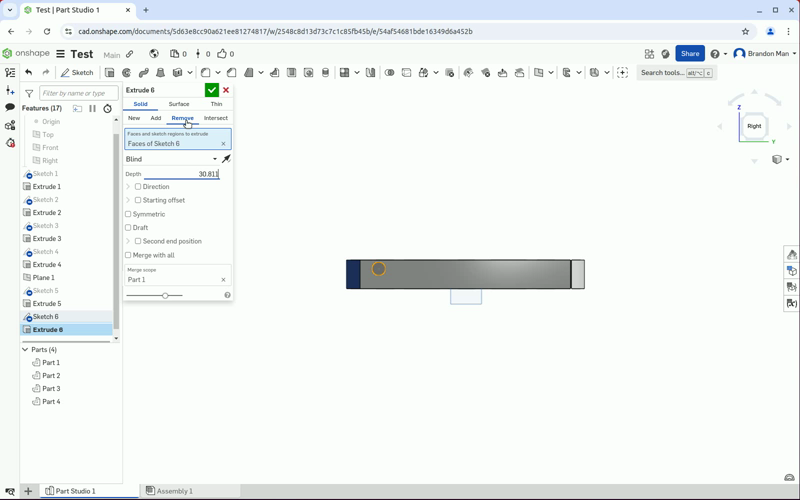
key(tab, 6)
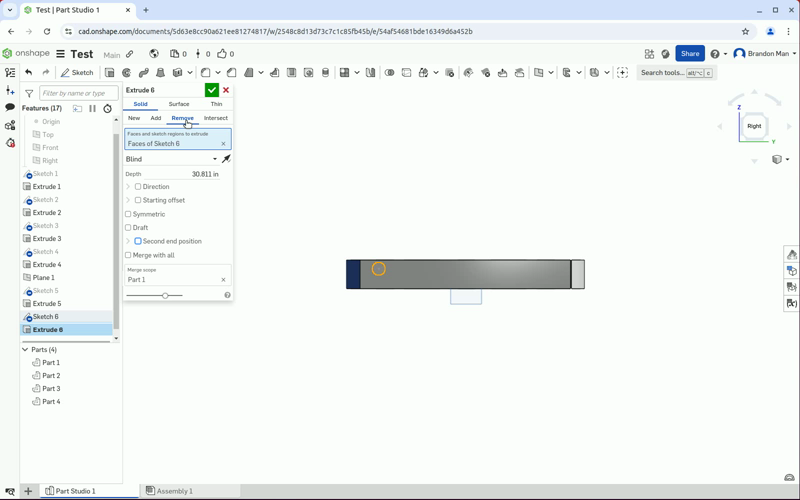
key(space)
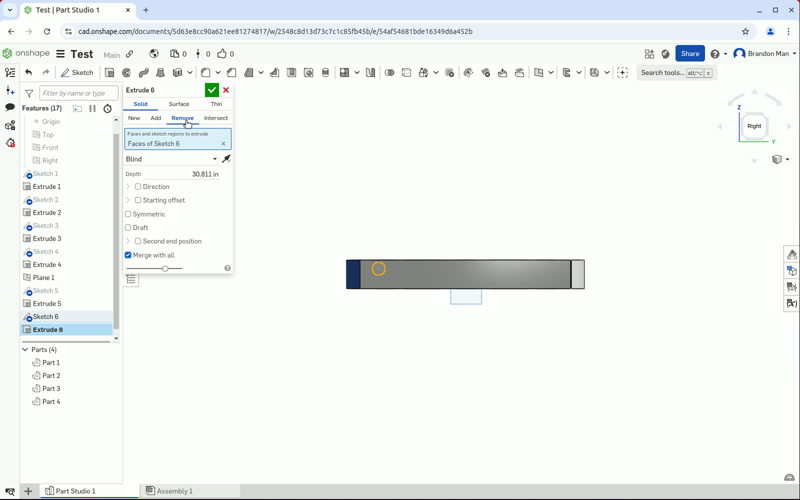
key(enter)
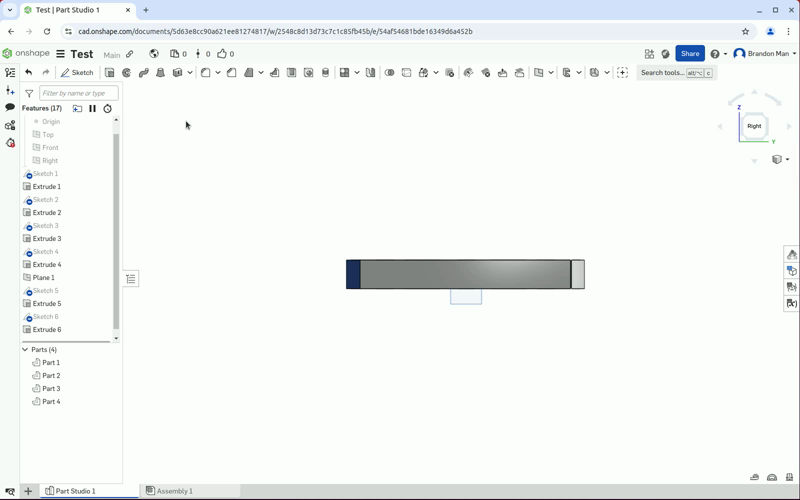
key(shift+h)
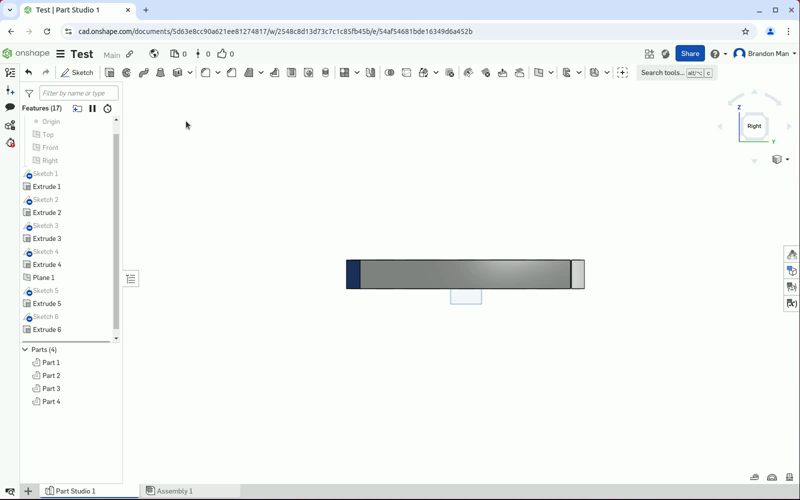
key(shift+h)
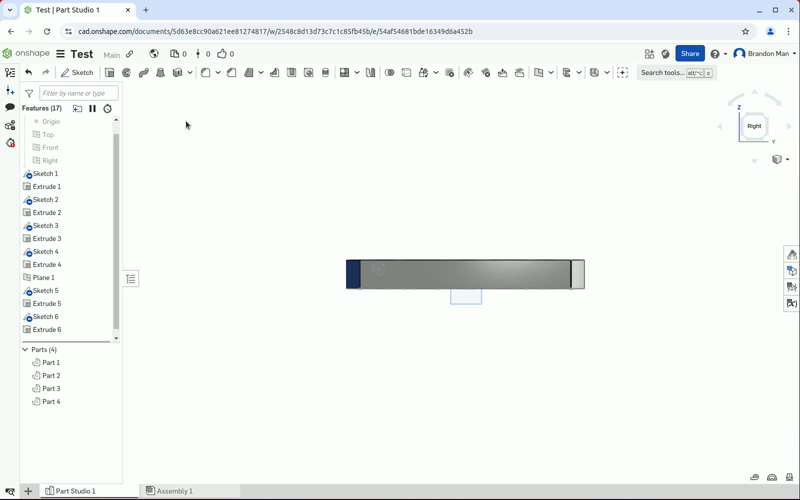
key(shift+7)
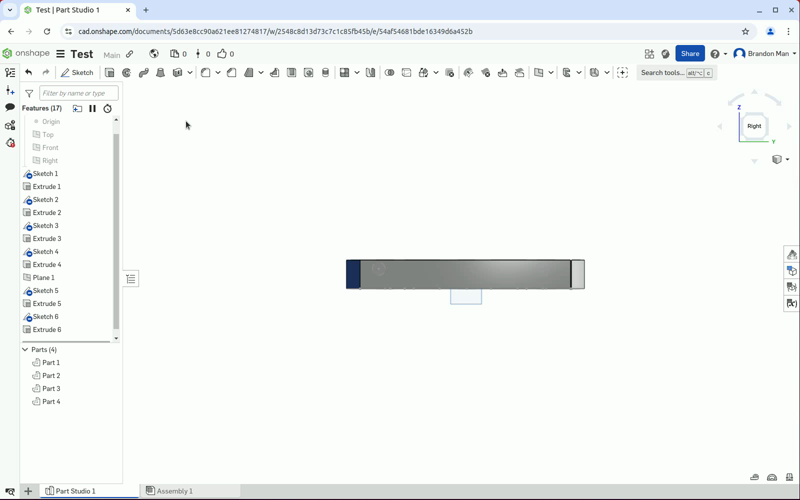
key(right, 2)
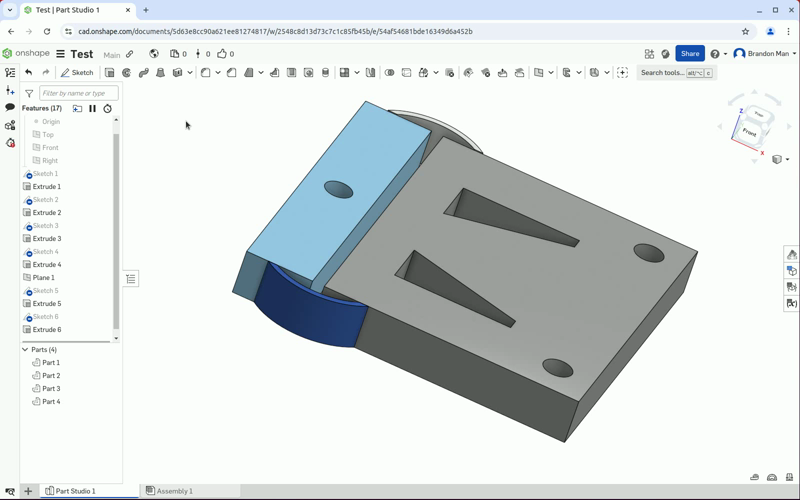
key(down, 2)
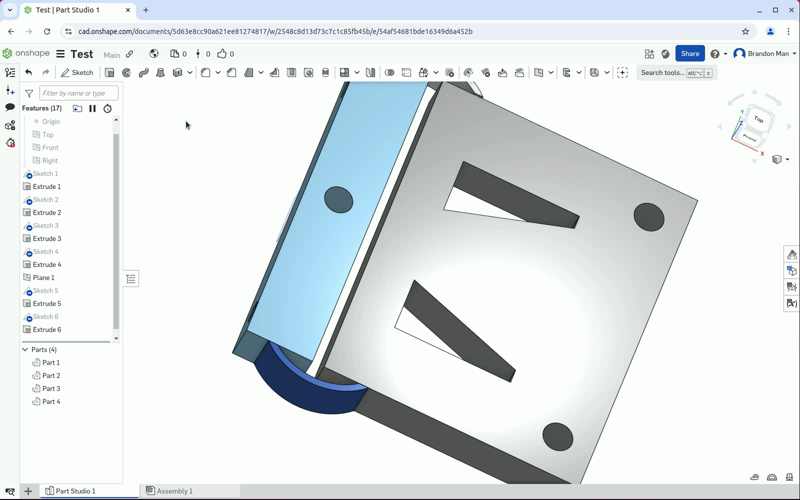
key(up, 2)
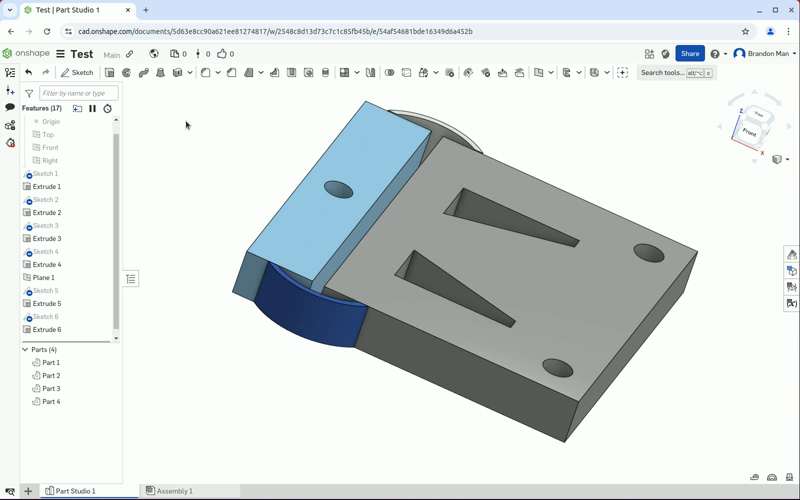
key(left, 2)
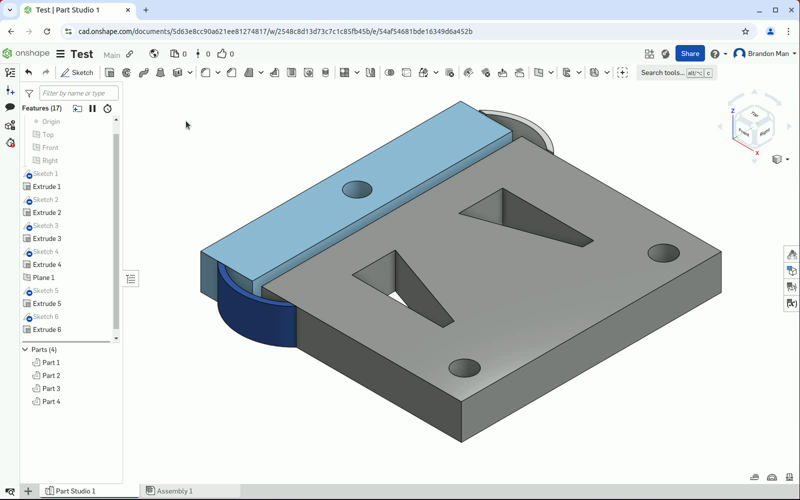
mouse_move(69, 176)
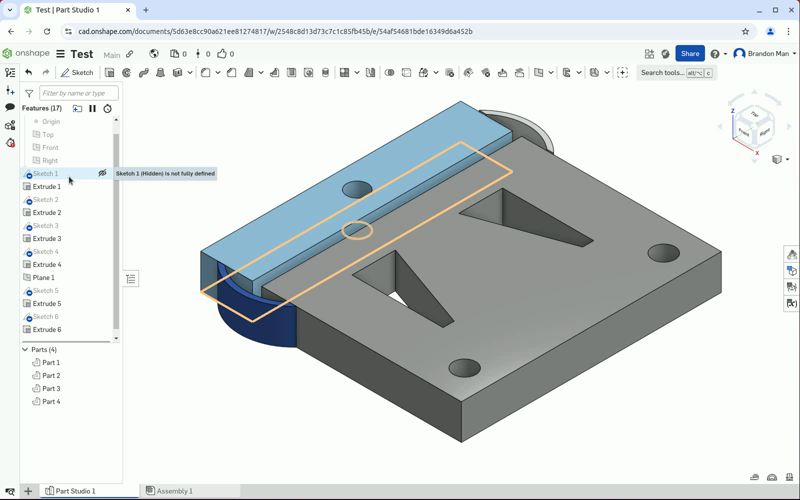
click(69, 176)